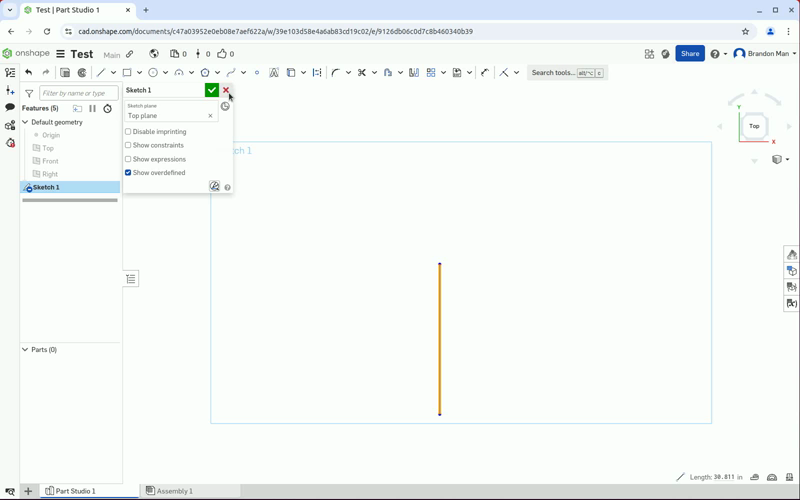
key(shift+h)
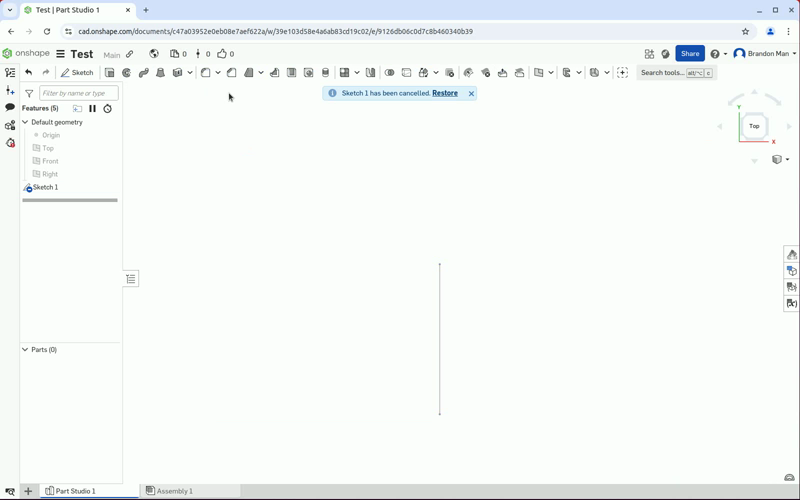
key(shift+s)
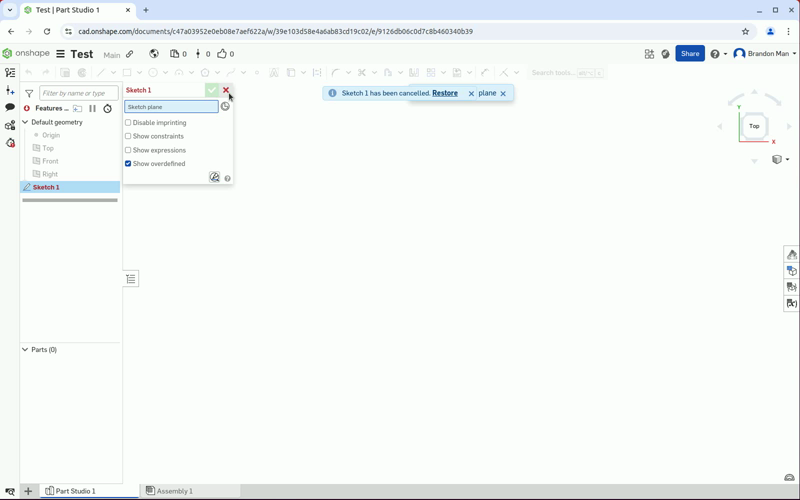
mouse_move(73, 150)
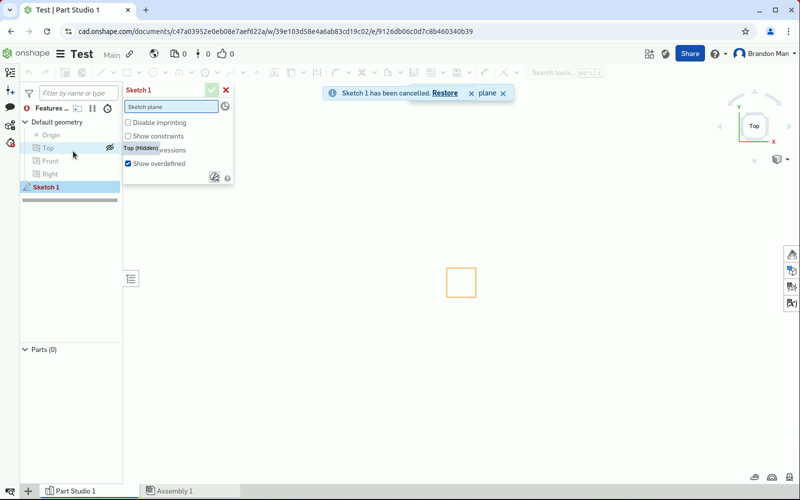
click(73, 150)
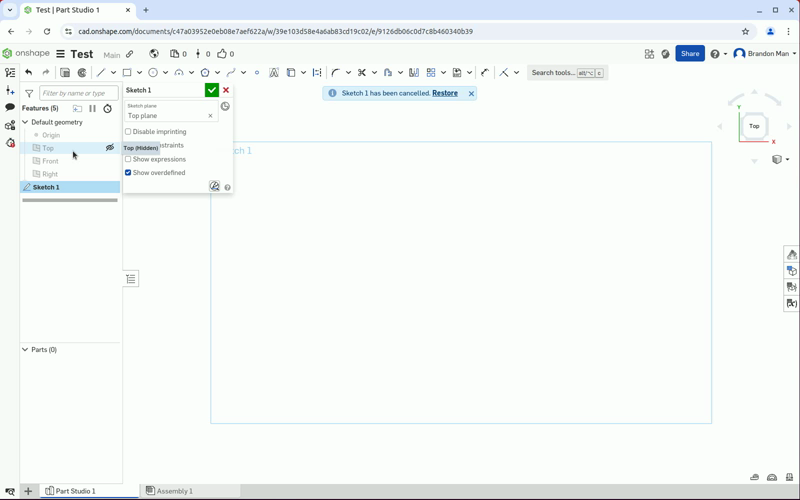
mouse_move(73, 352)
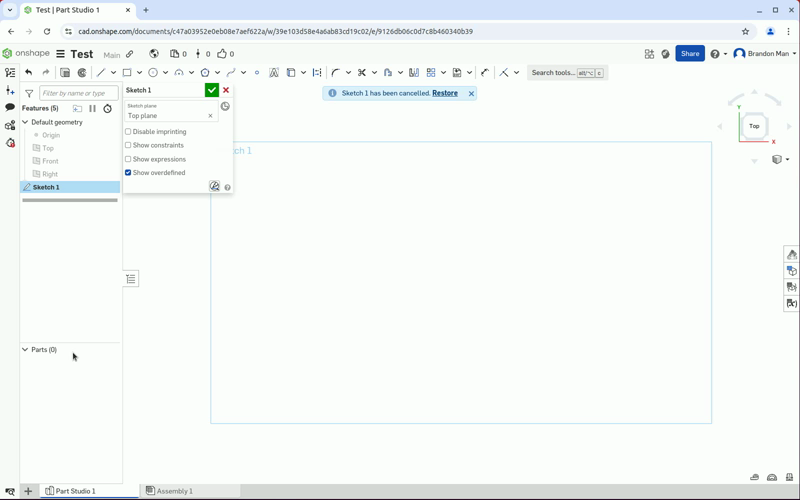
key(y)
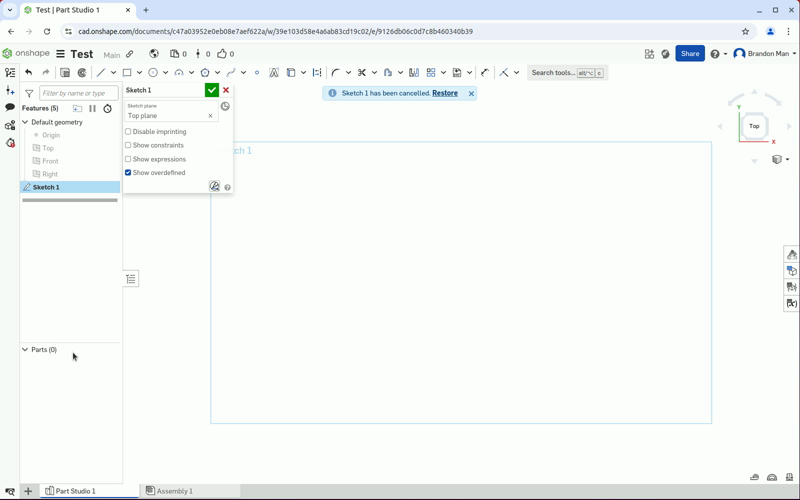
key(l)
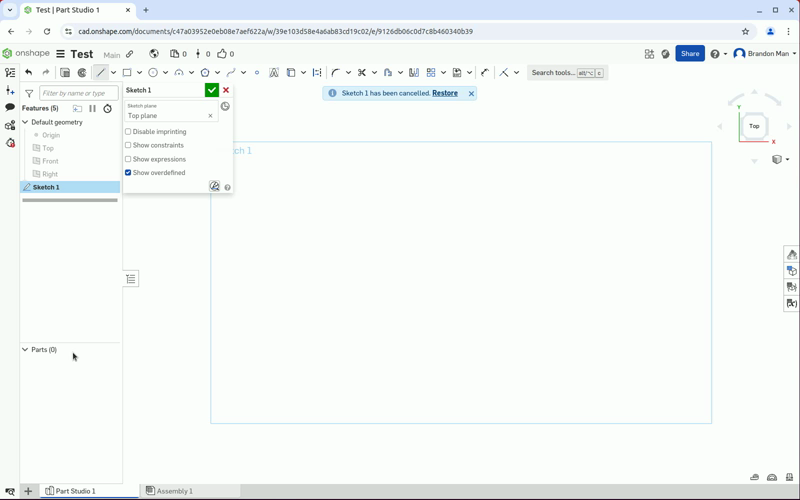
key_down(shift)
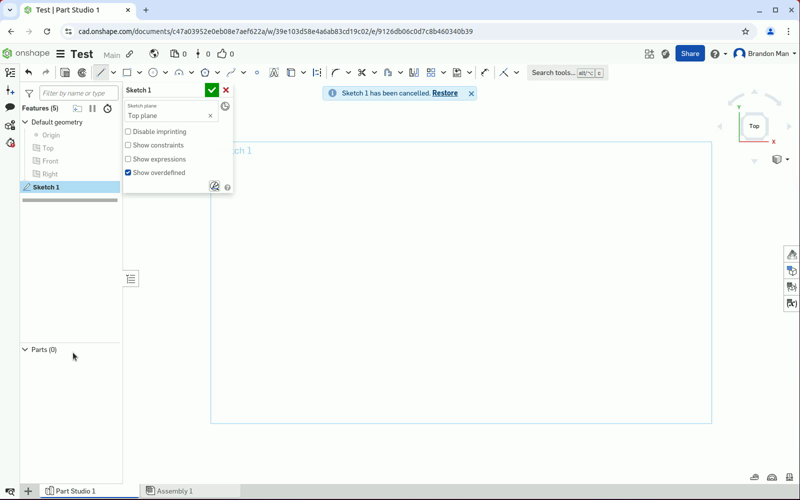
mouse_move(348, 373)
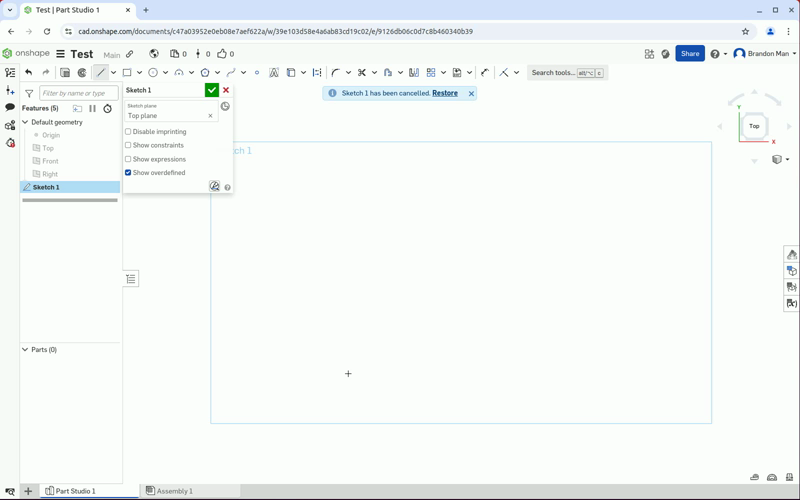
click(348, 373)
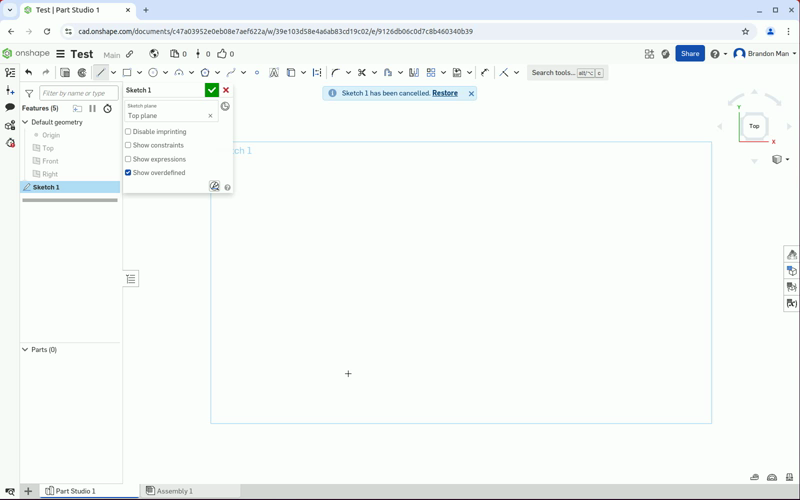
key_up(shift)
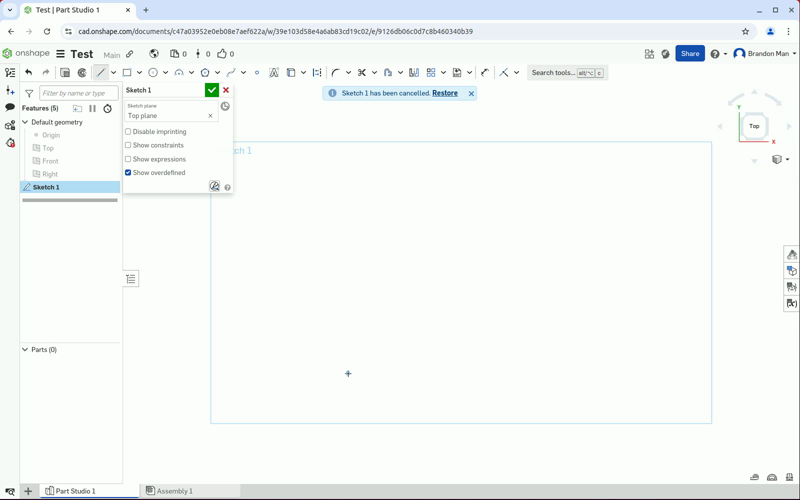
key_down(shift)
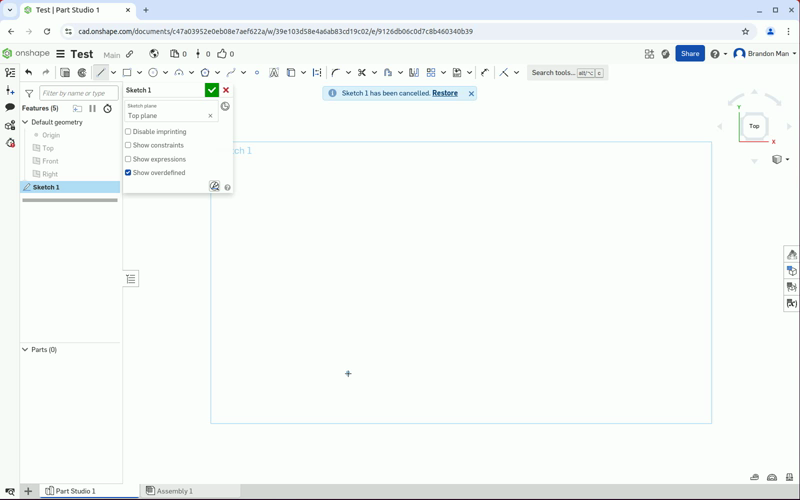
mouse_move(572, 373)
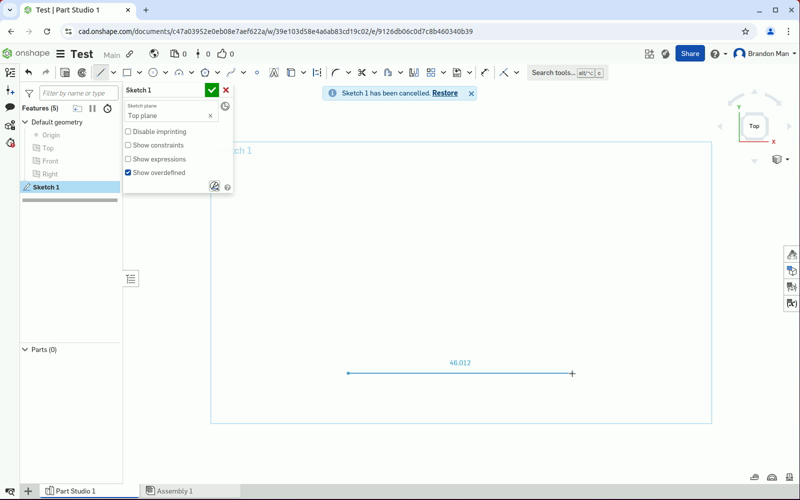
click(572, 373)
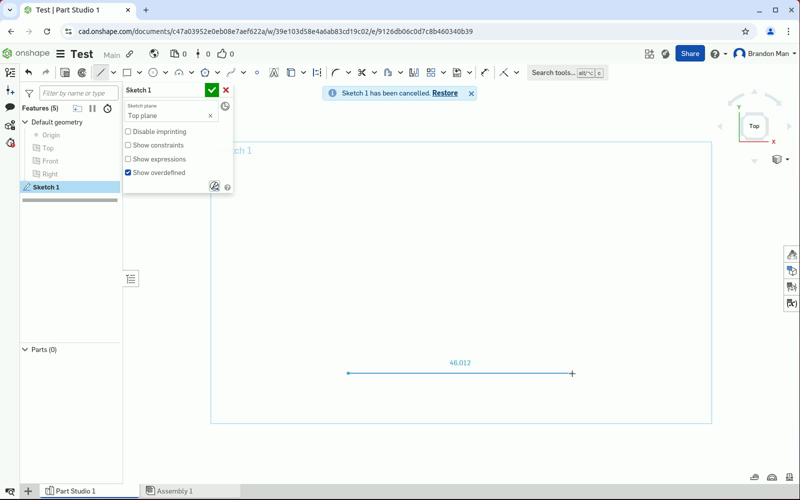
key_up(shift)
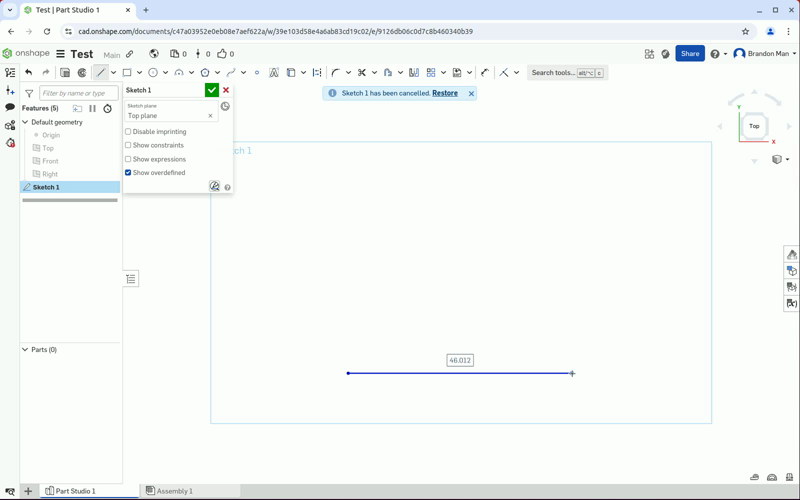
key_down(shift)
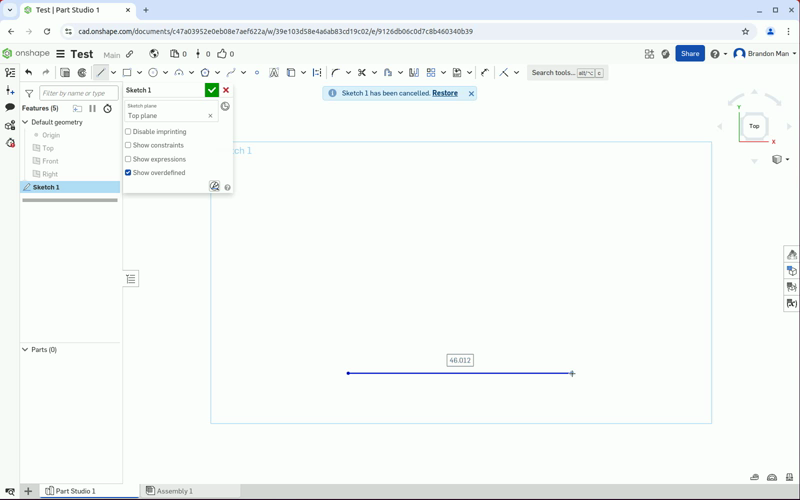
mouse_move(572, 194)
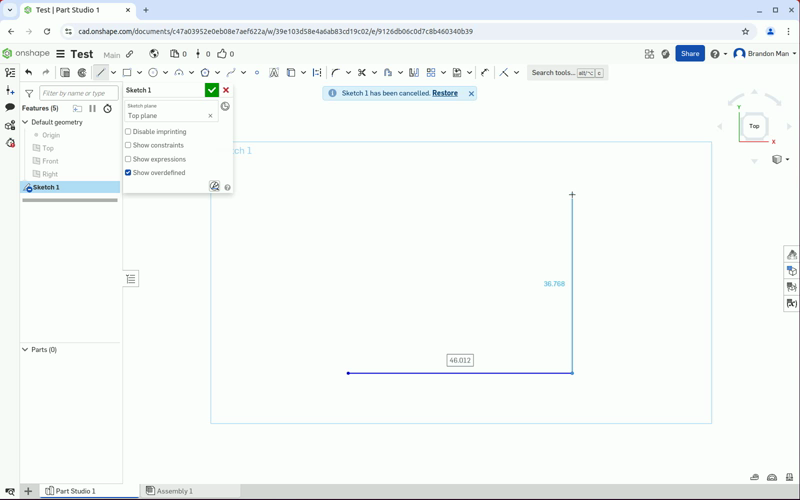
click(572, 194)
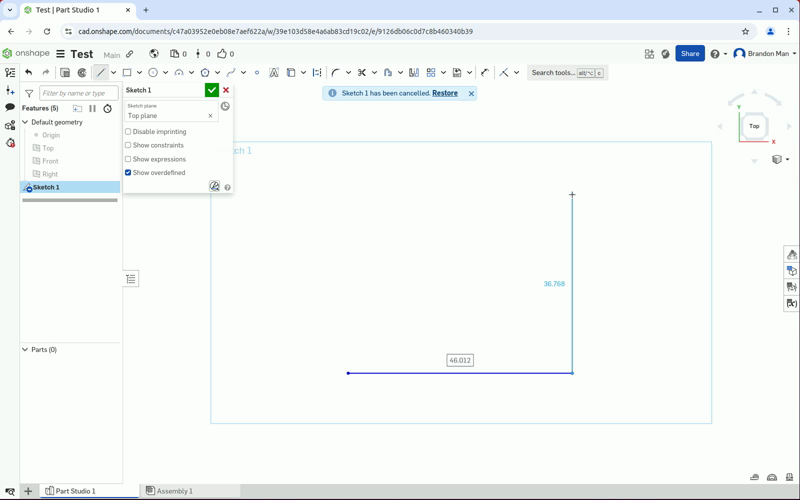
key_up(shift)
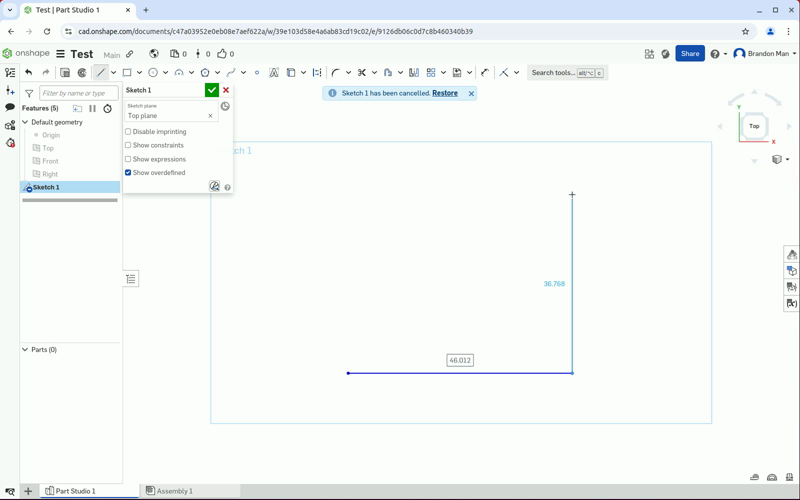
key_down(shift)
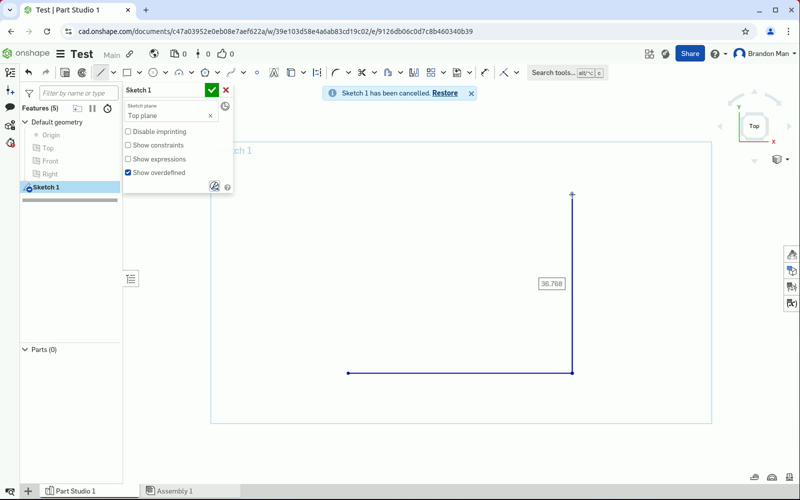
mouse_move(348, 194)
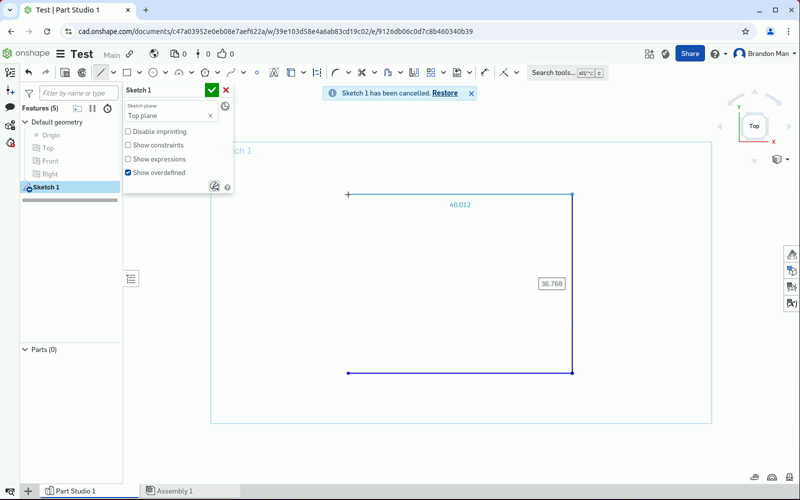
click(348, 194)
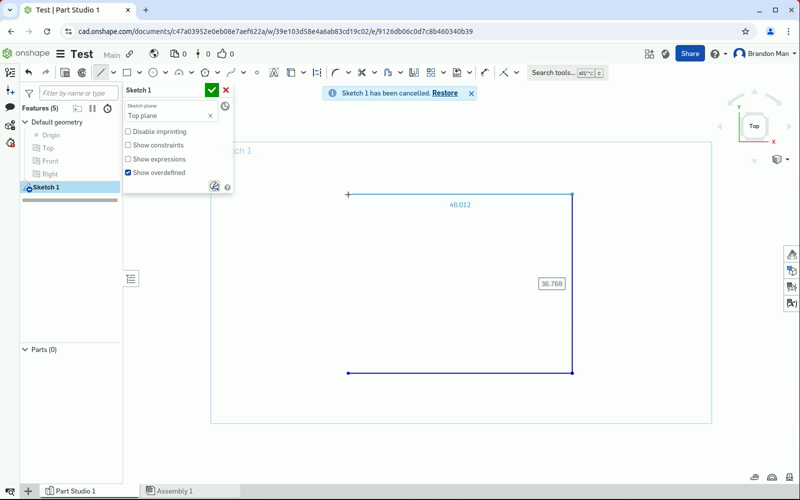
key_up(shift)
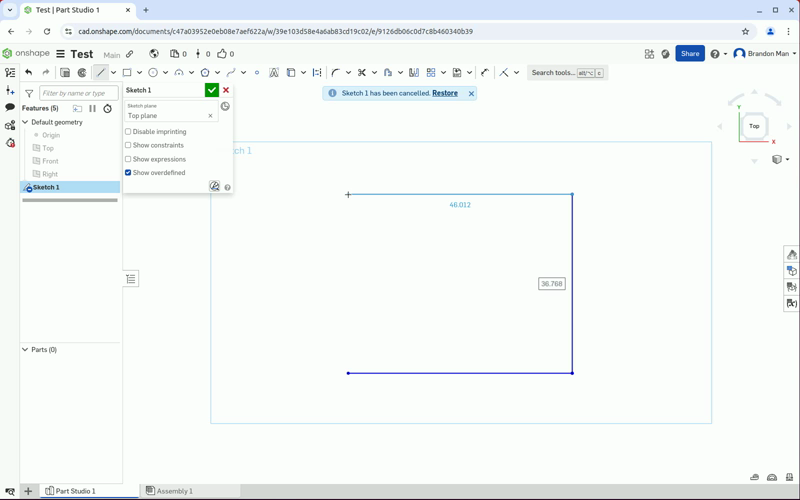
key_down(shift)
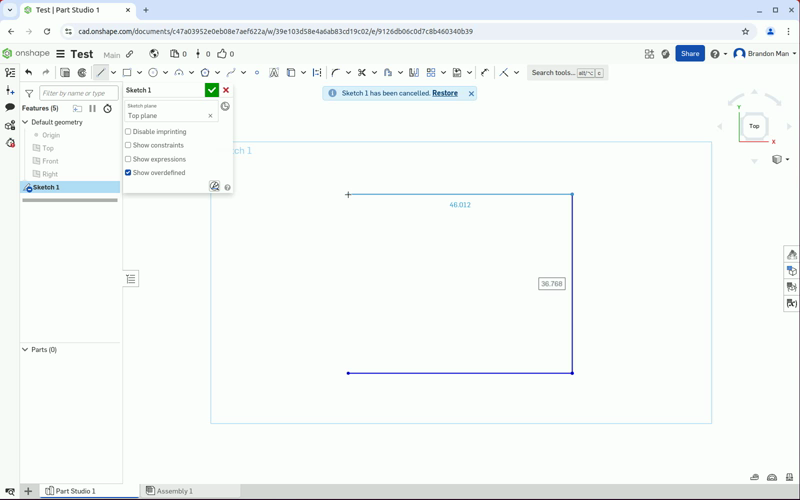
mouse_move(348, 373)
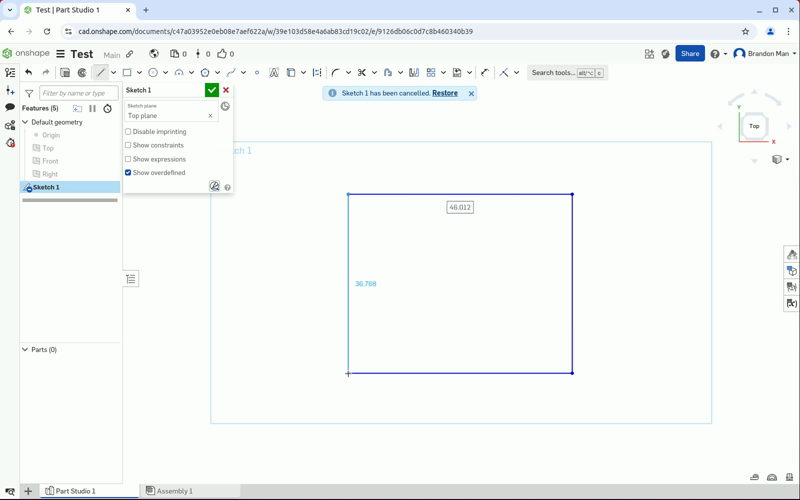
key_up(shift)
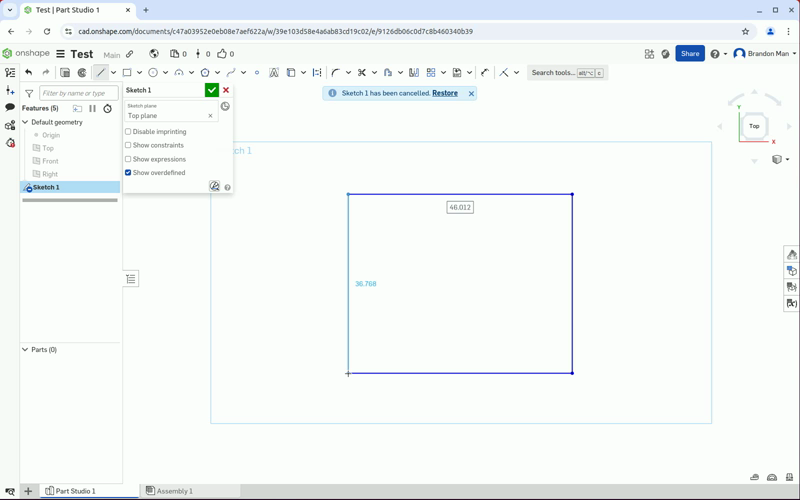
click(348, 373)
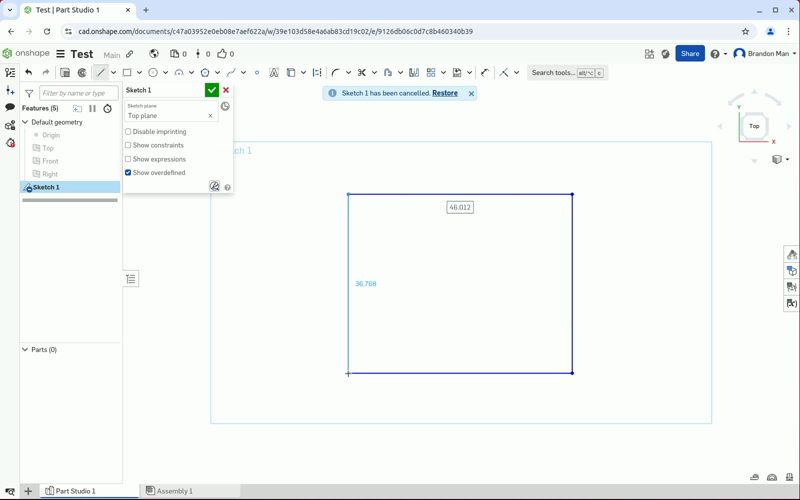
key(esc)
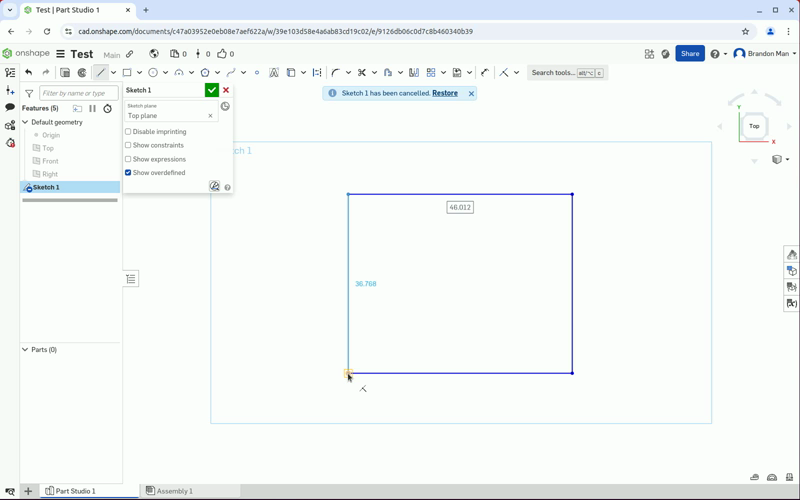
mouse_move(456, 265)
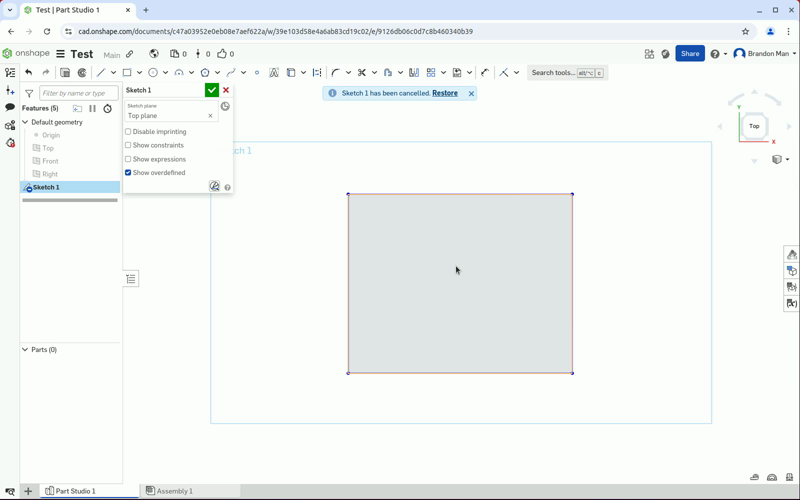
click(456, 265)
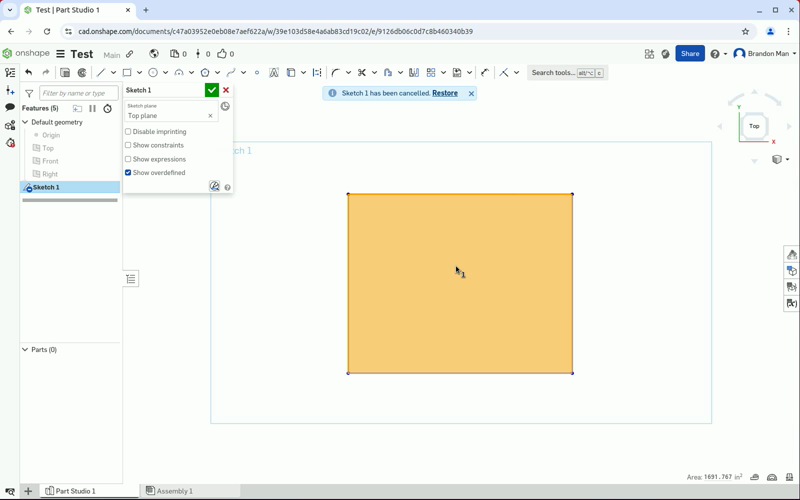
mouse_move(73, 352)
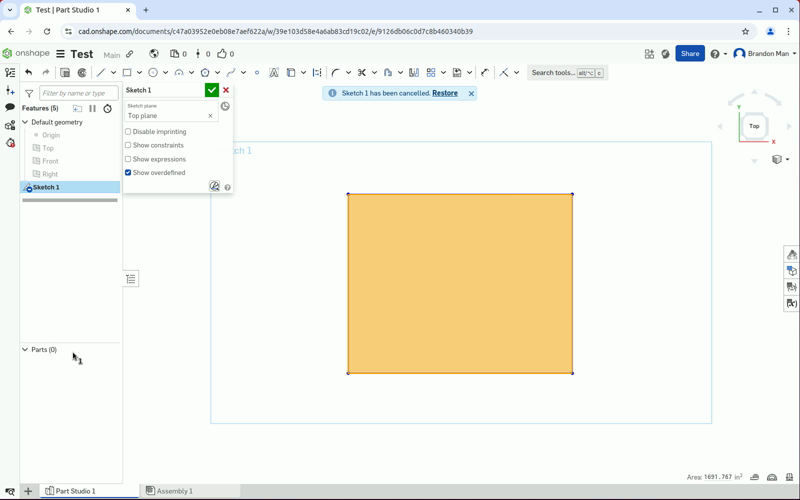
key(shift+y)
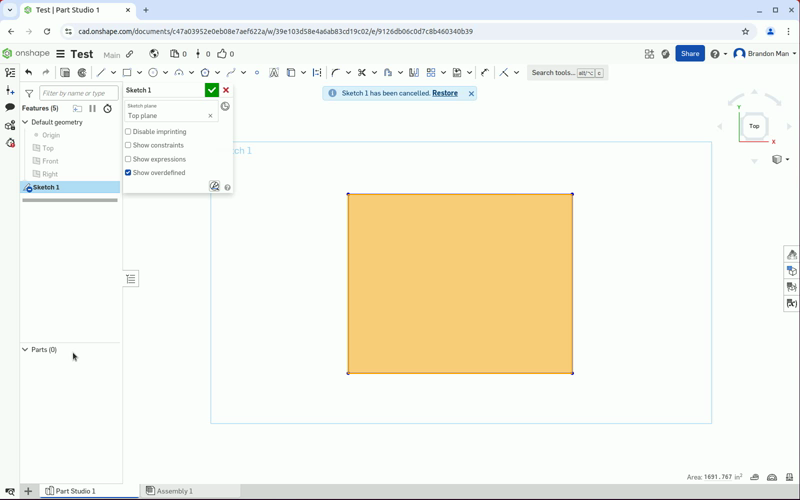
key(shift+e)
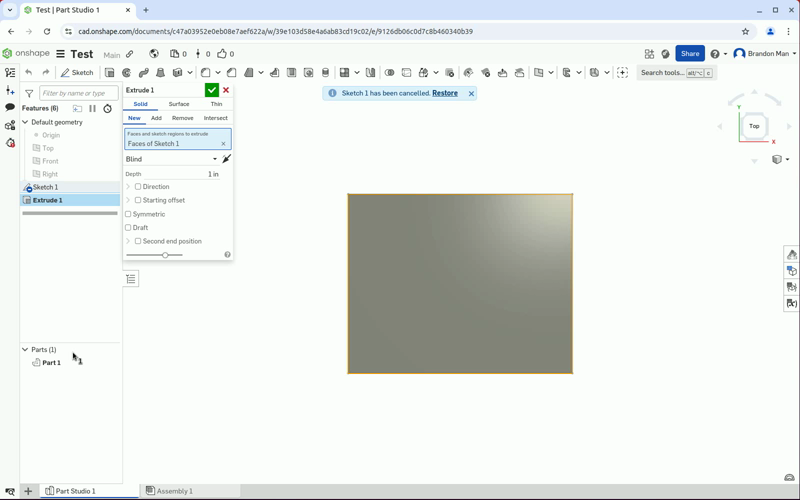
mouse_move(143, 106)
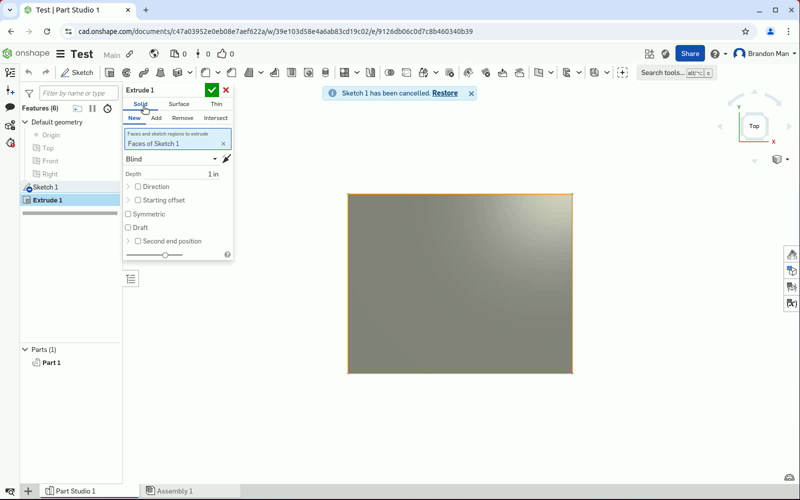
click(143, 106)
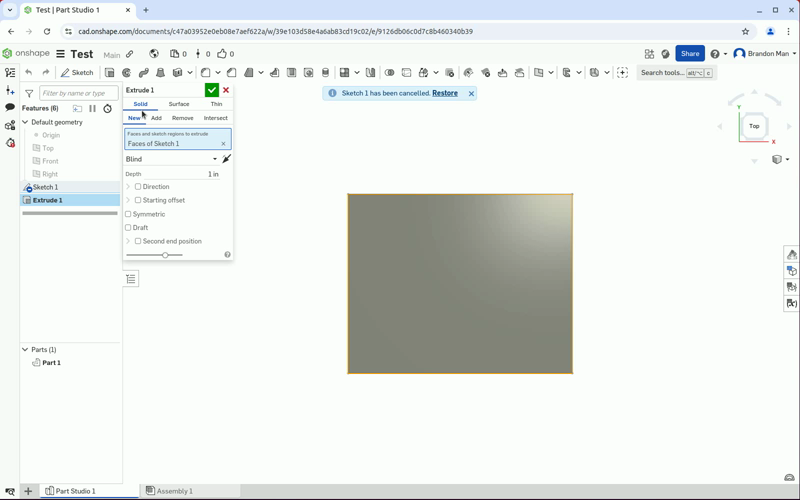
mouse_move(137, 120)
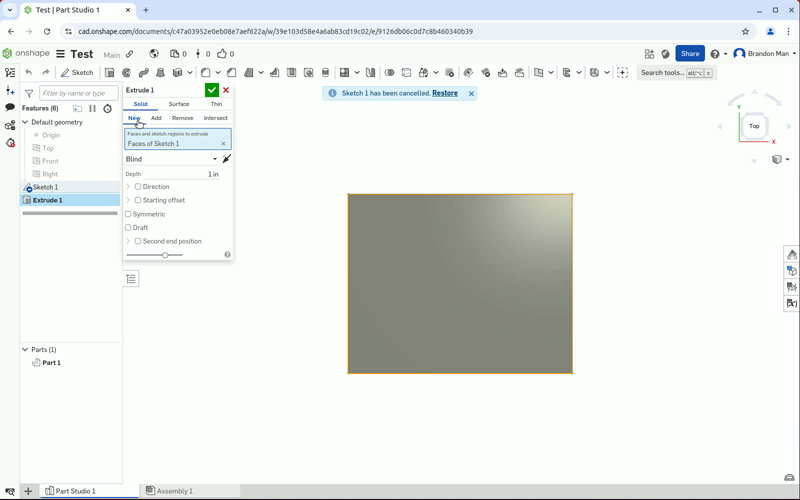
click(137, 120)
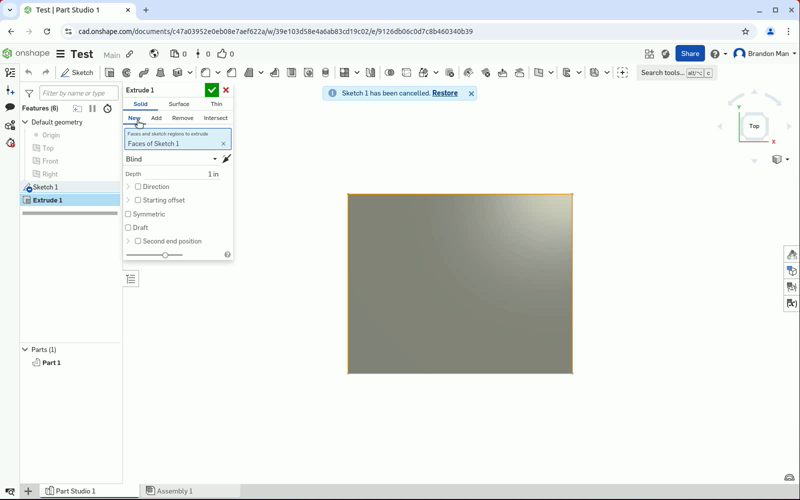
key(tab, 4)
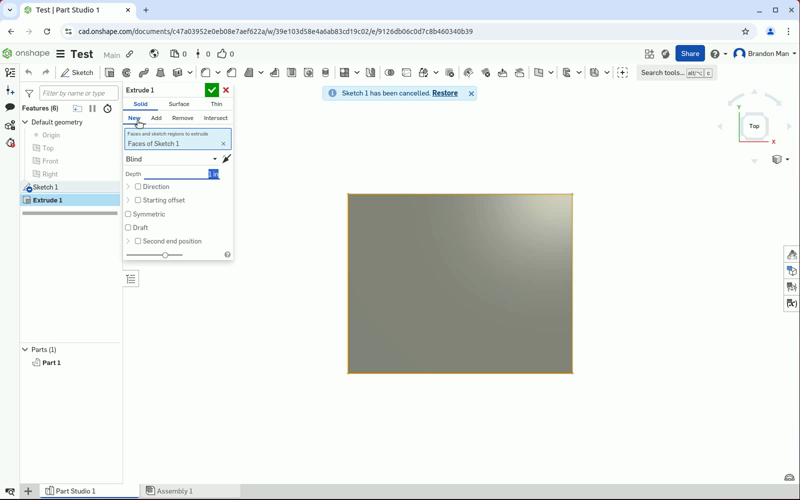
text(4.092)
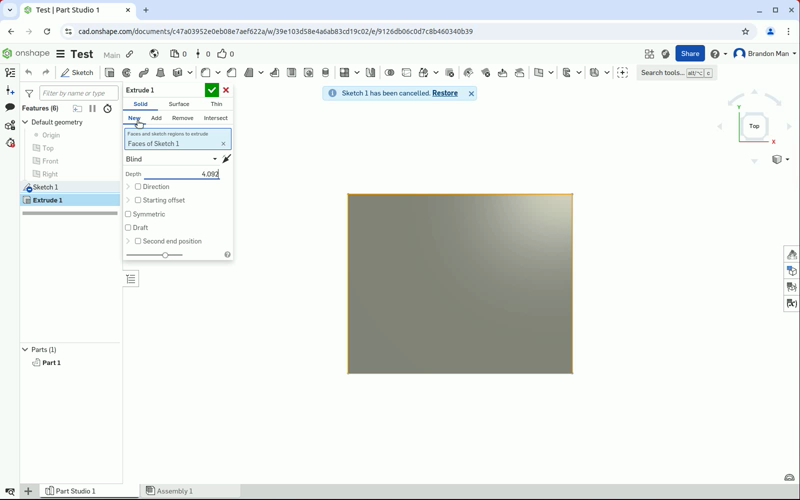
key(enter)
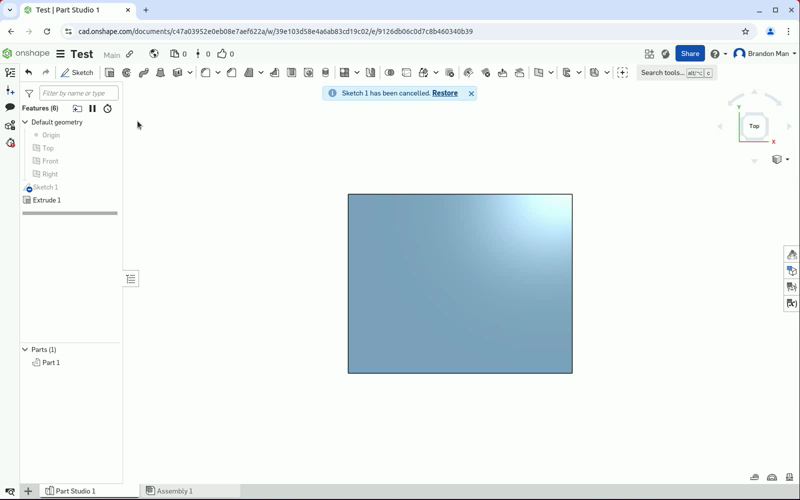
key(shift+h)
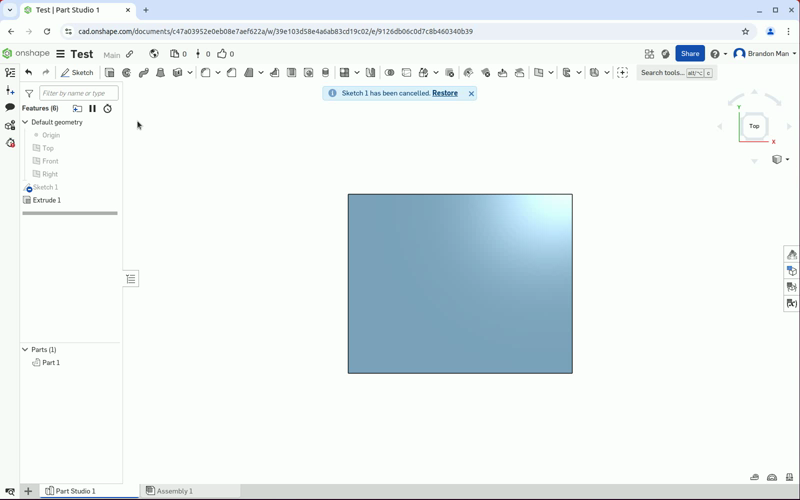
key(shift+h)
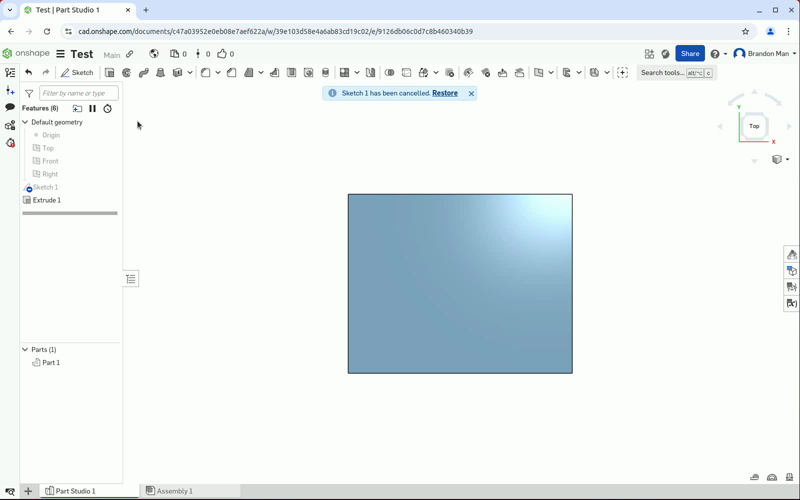
mouse_move(73, 189)
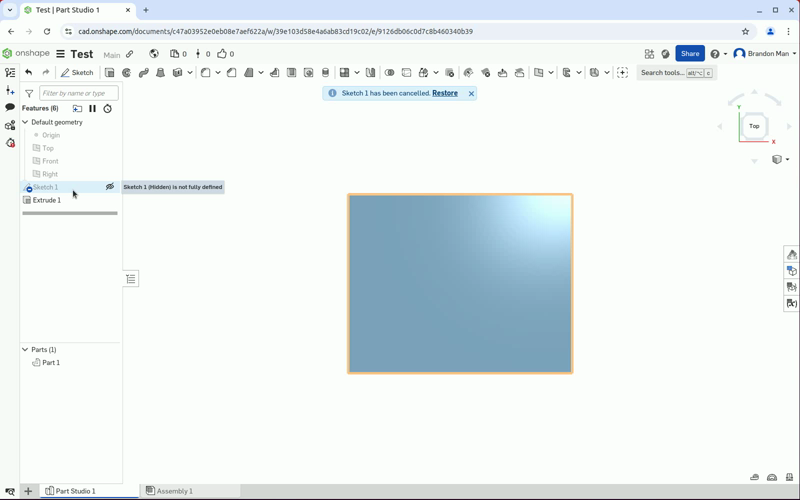
click(73, 189)
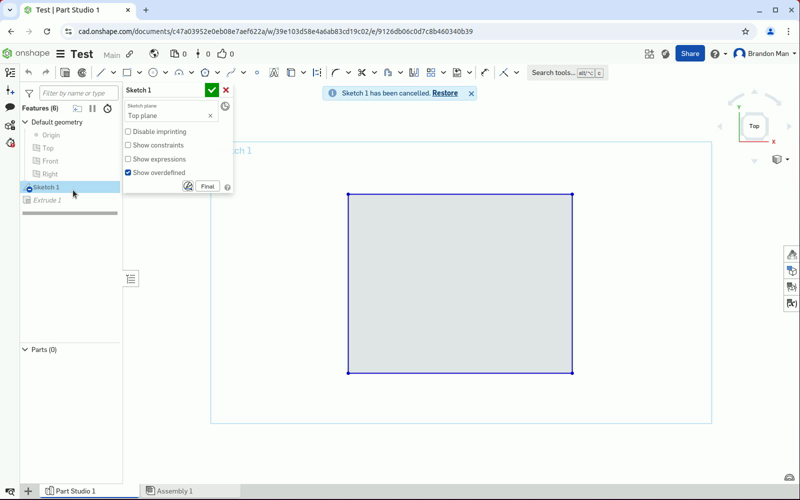
mouse_move(229, 92)
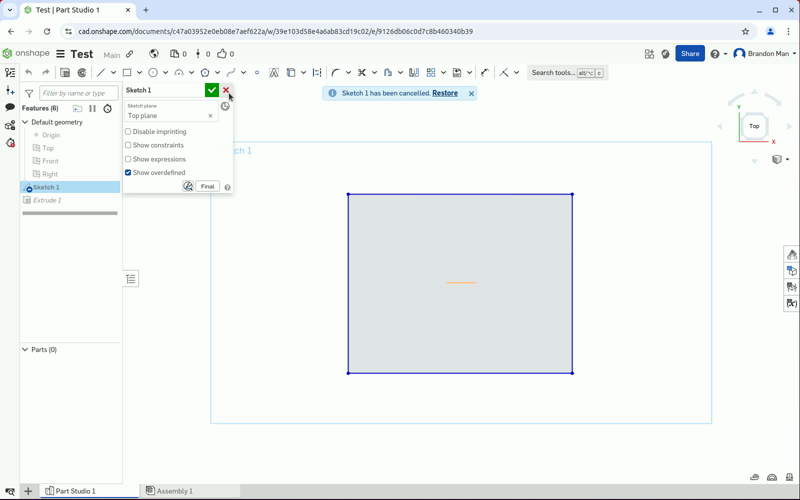
click(229, 92)
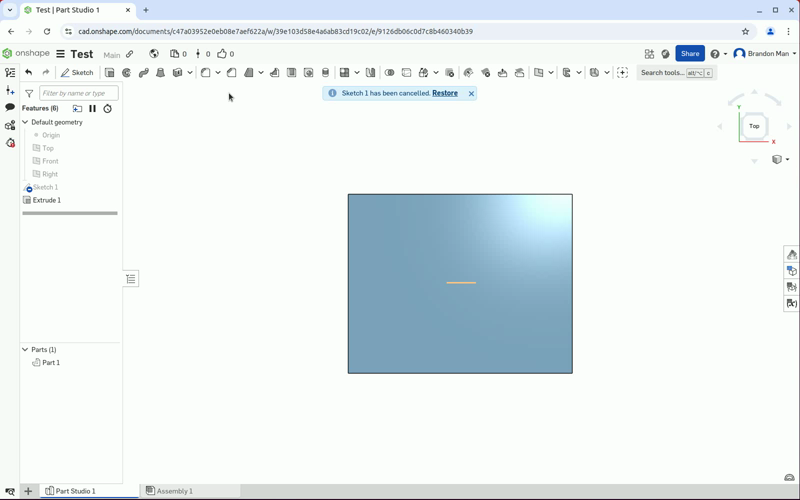
mouse_move(541, 75)
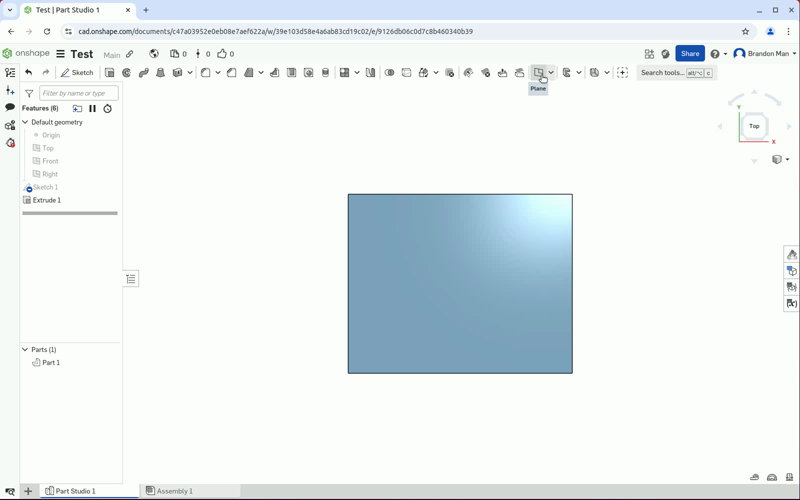
click(541, 75)
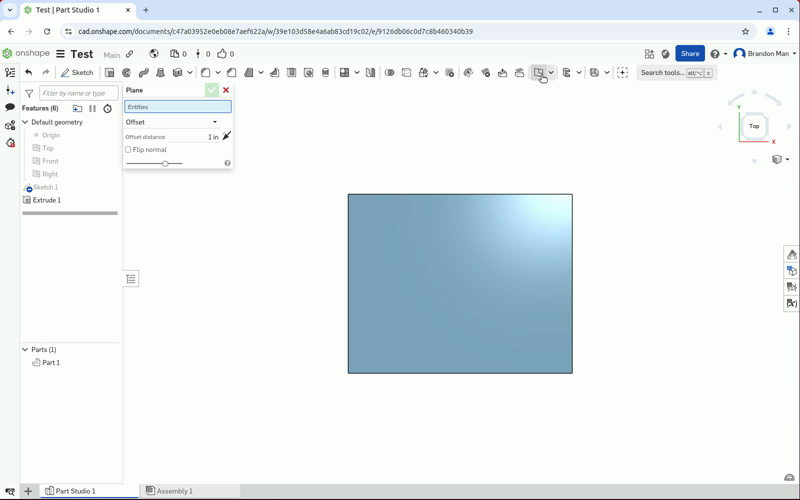
mouse_move(73, 150)
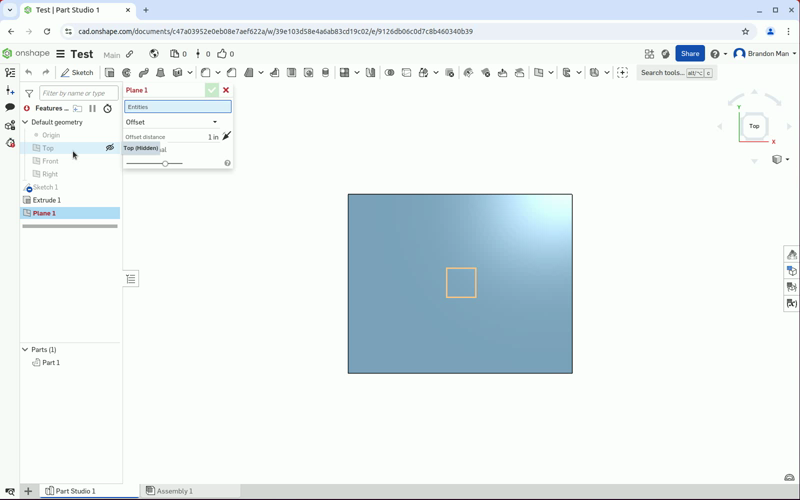
click(73, 150)
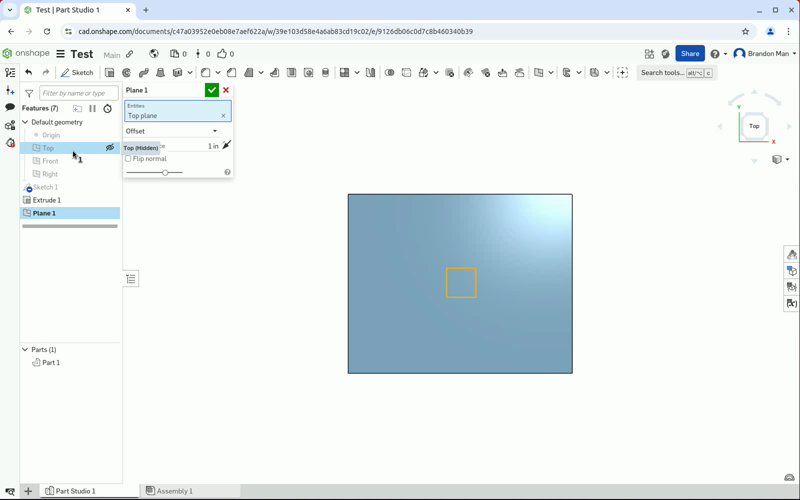
key(tab, 2)
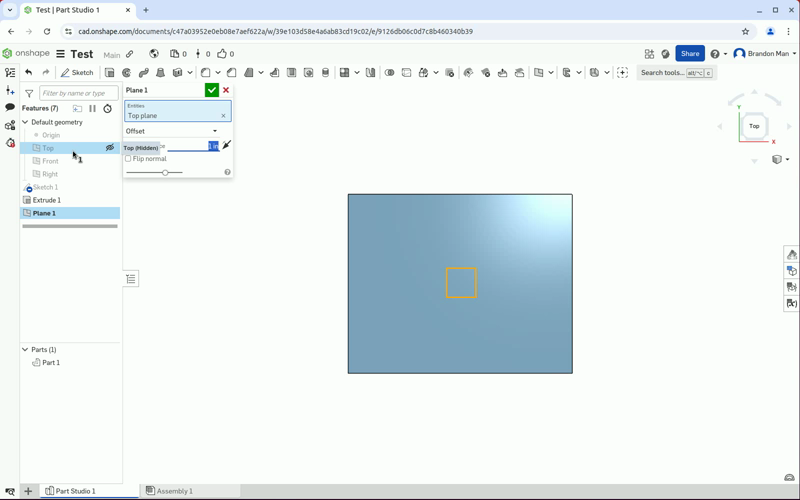
text(4.098)
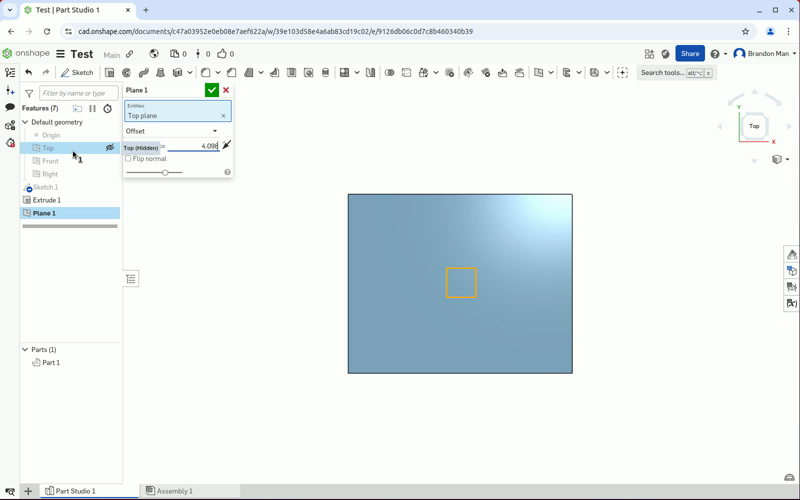
key(enter, 2)
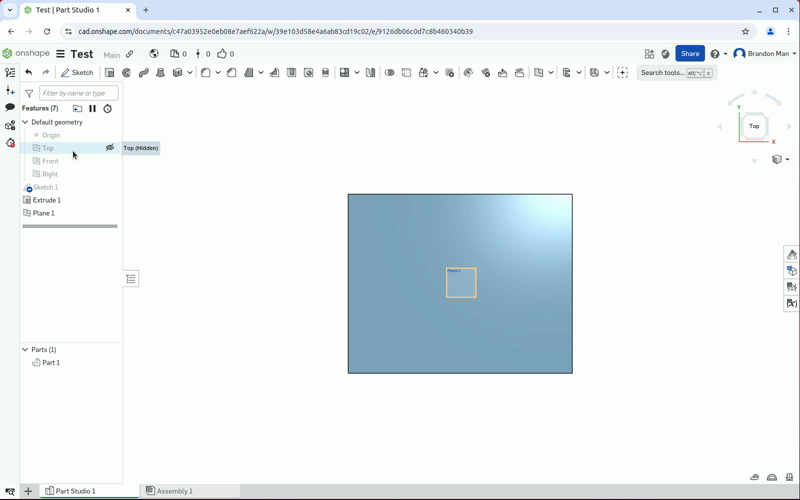
key(shift+s)
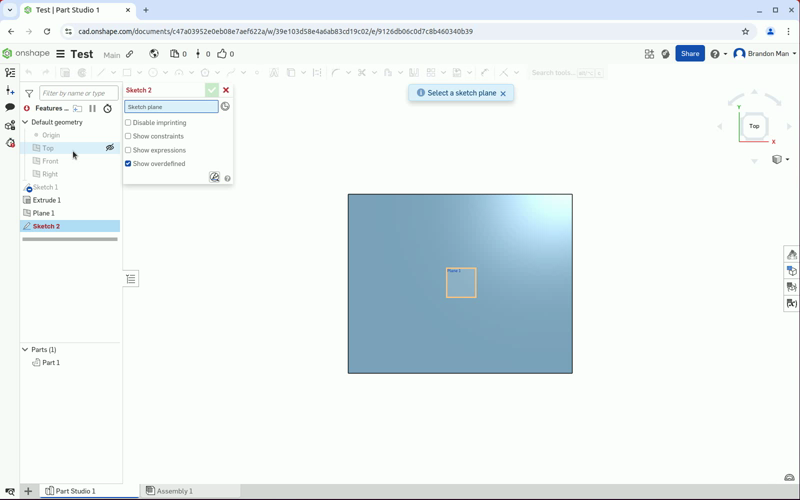
mouse_move(73, 215)
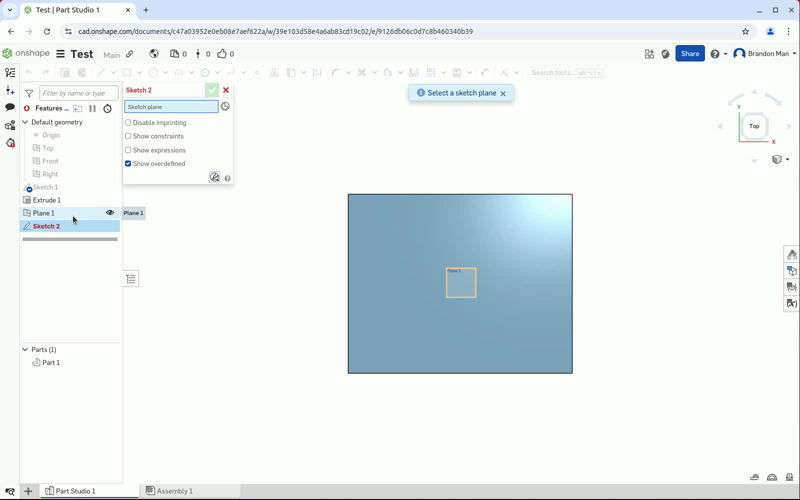
click(73, 215)
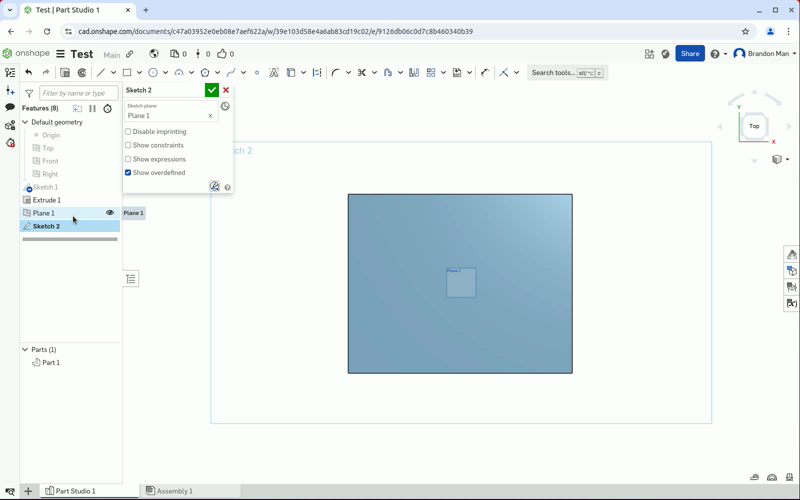
mouse_move(73, 352)
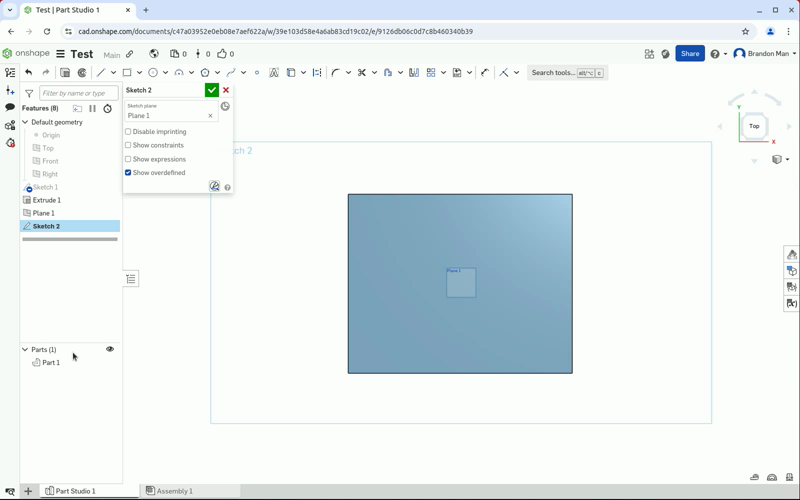
key(y)
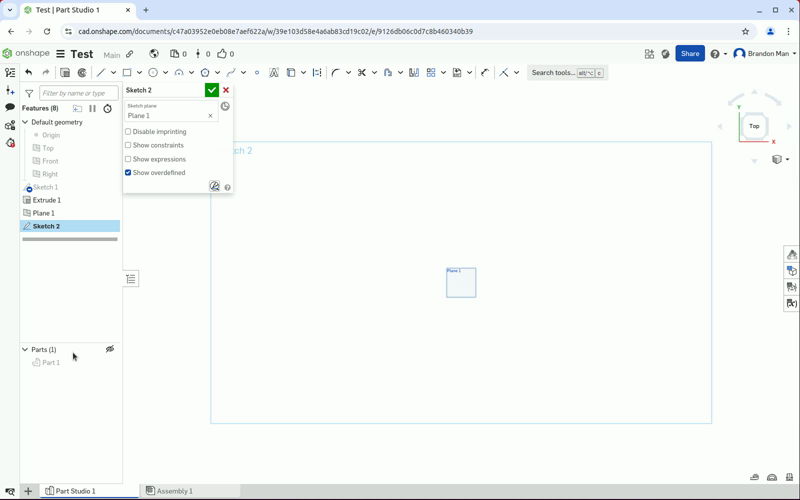
key(l)
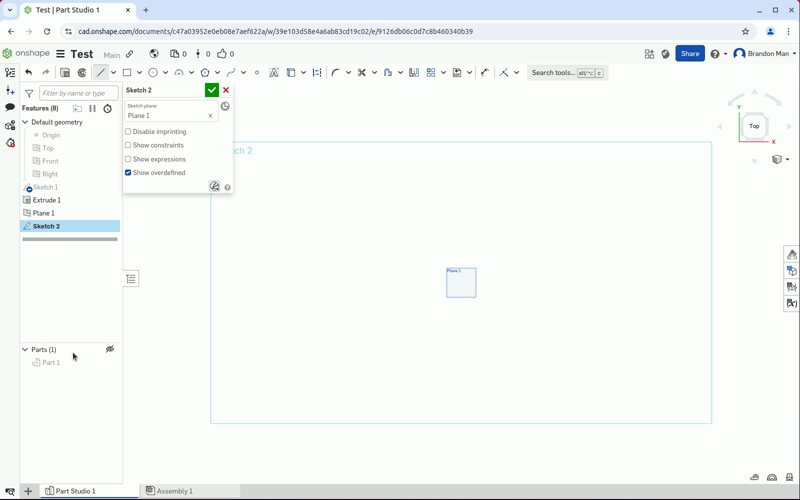
key_down(shift)
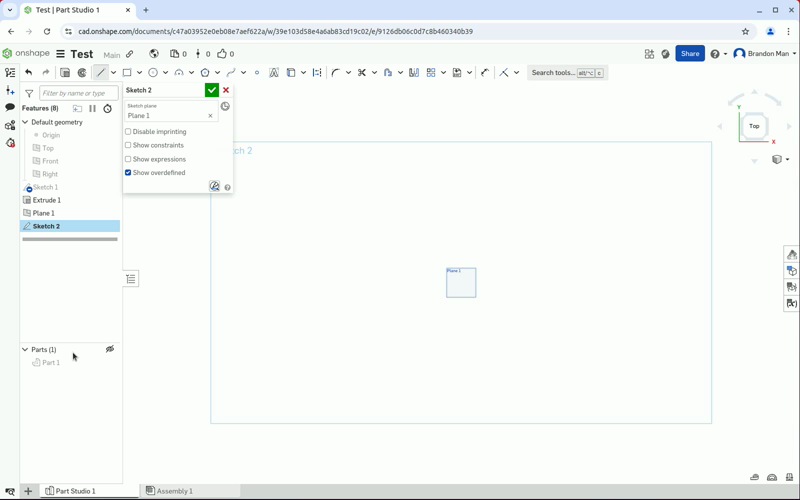
mouse_move(348, 373)
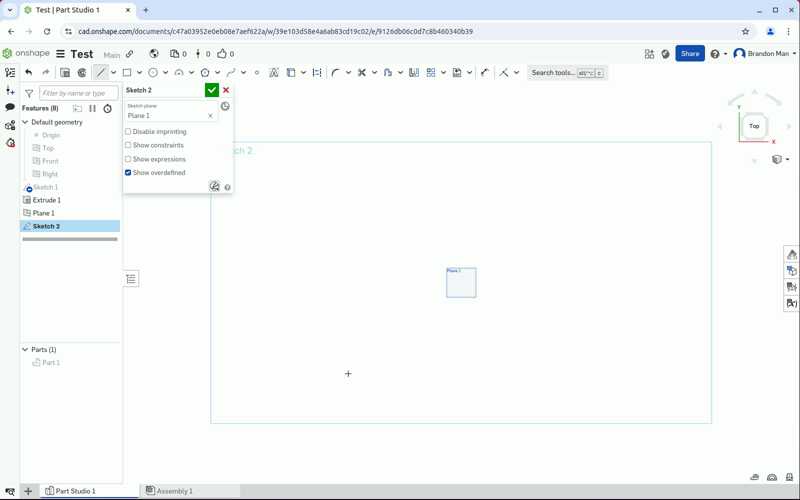
click(348, 373)
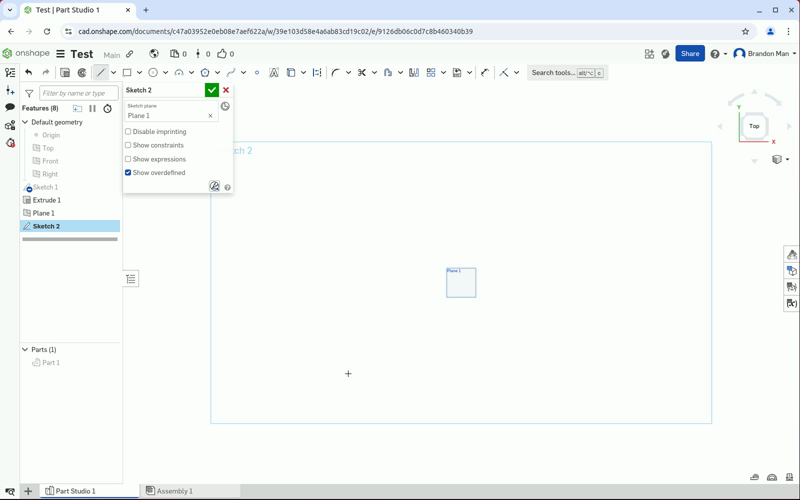
key_up(shift)
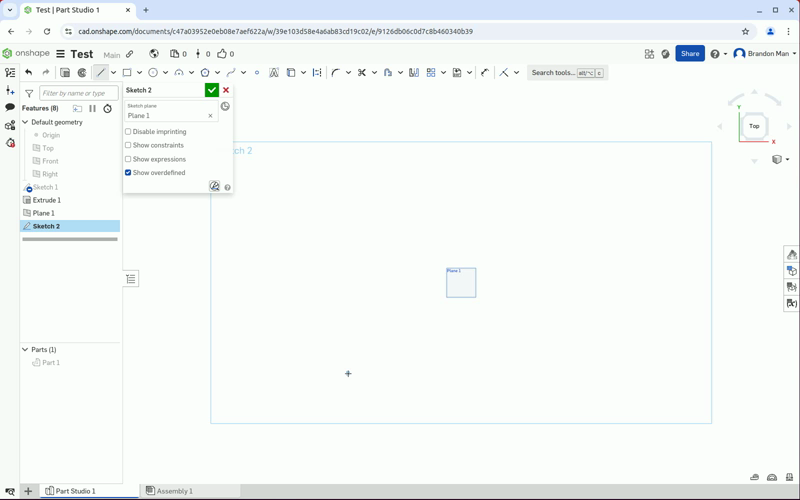
key_down(shift)
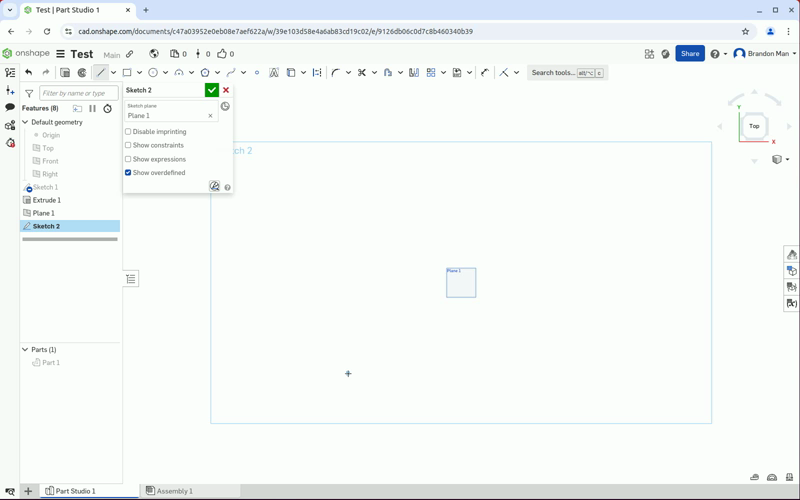
mouse_move(516, 373)
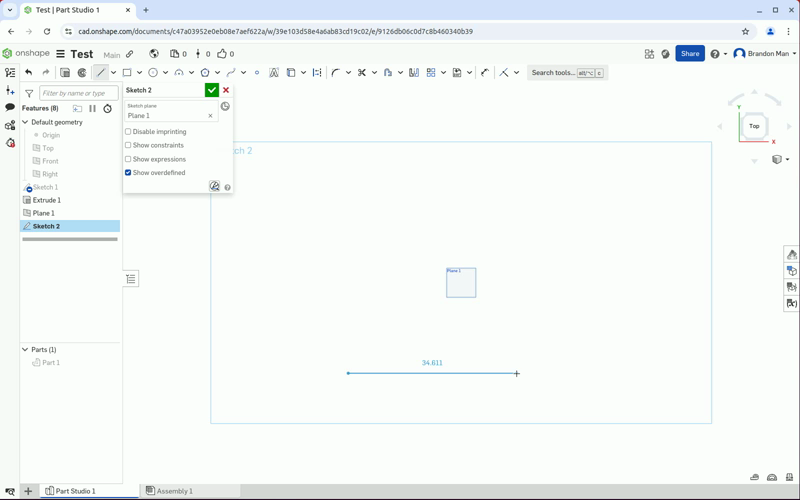
click(516, 373)
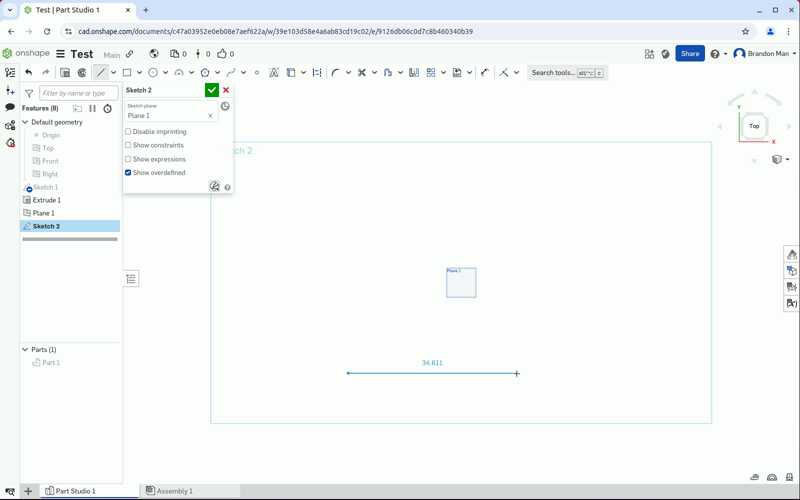
key_up(shift)
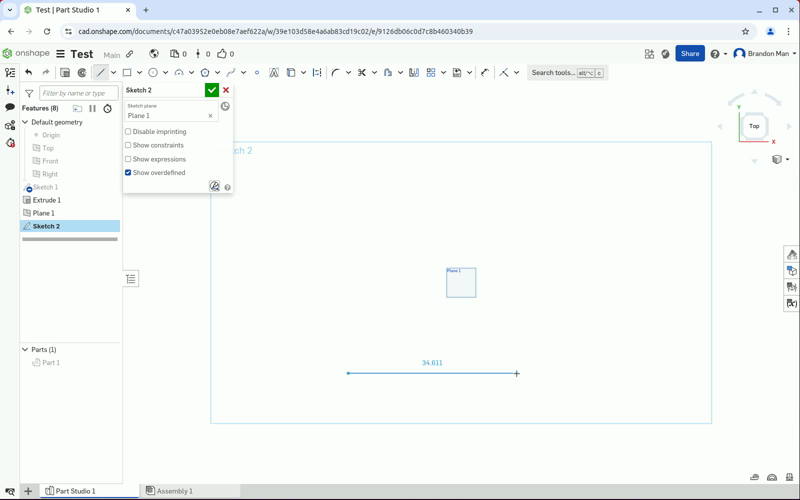
key_down(shift)
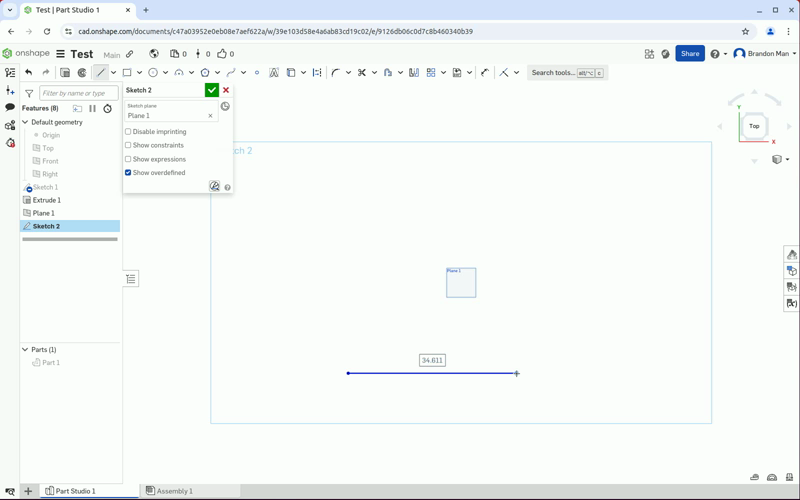
mouse_move(516, 193)
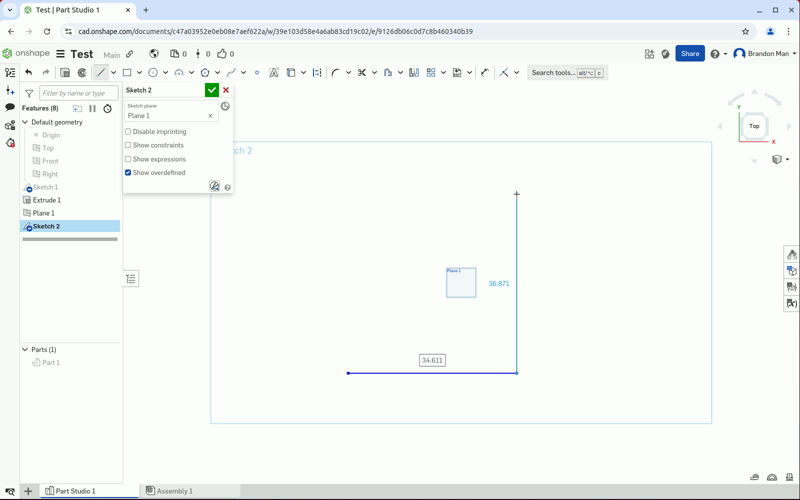
click(516, 193)
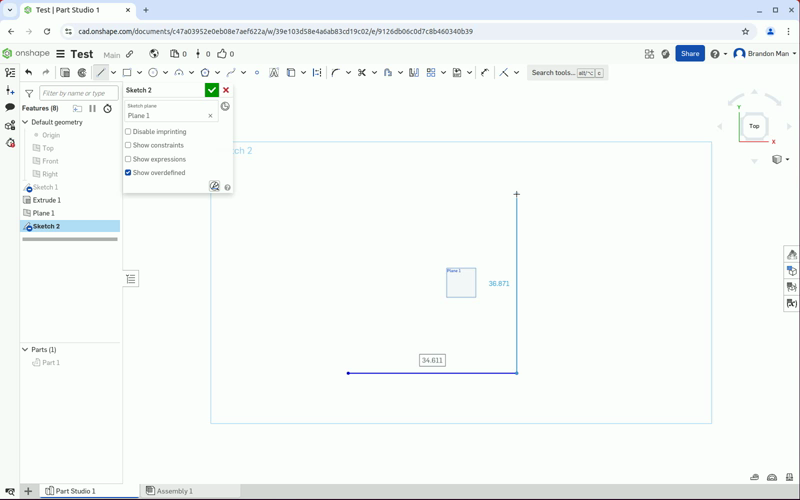
key_up(shift)
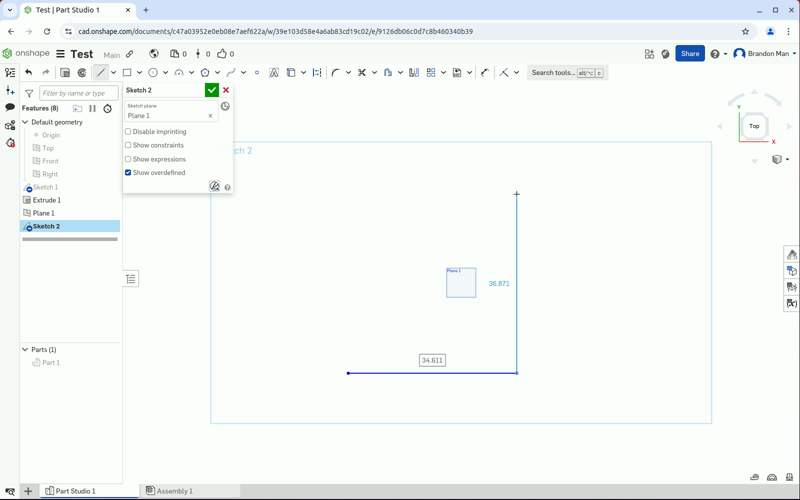
key_down(shift)
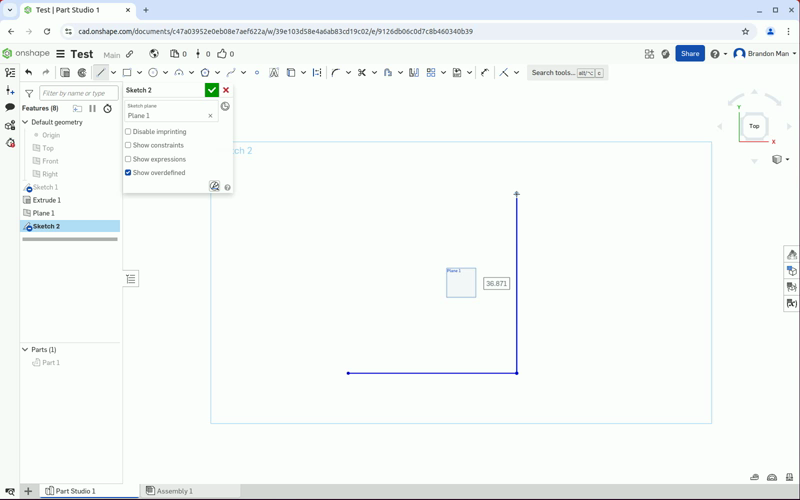
mouse_move(348, 193)
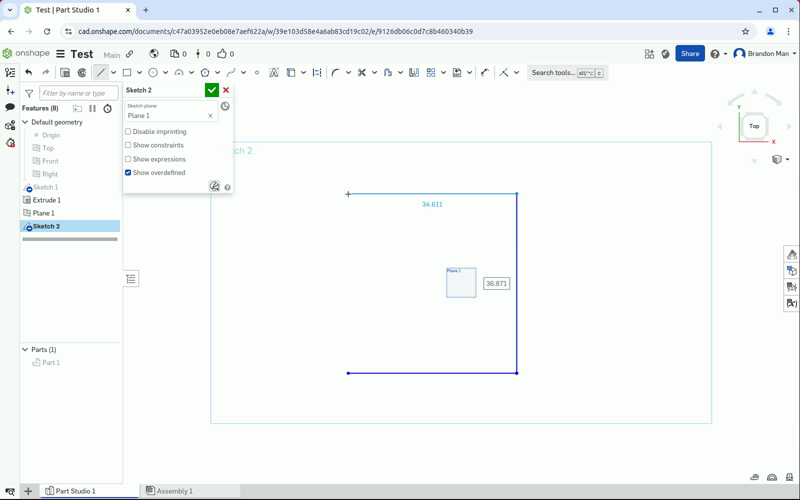
click(348, 193)
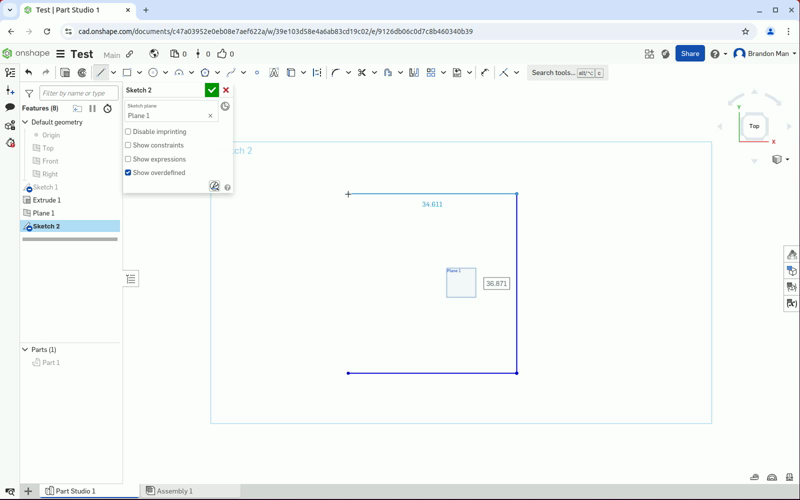
key_up(shift)
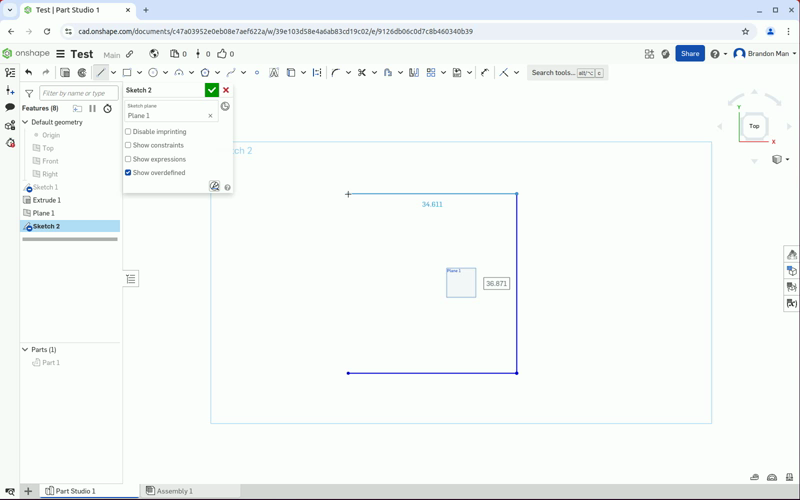
key_down(shift)
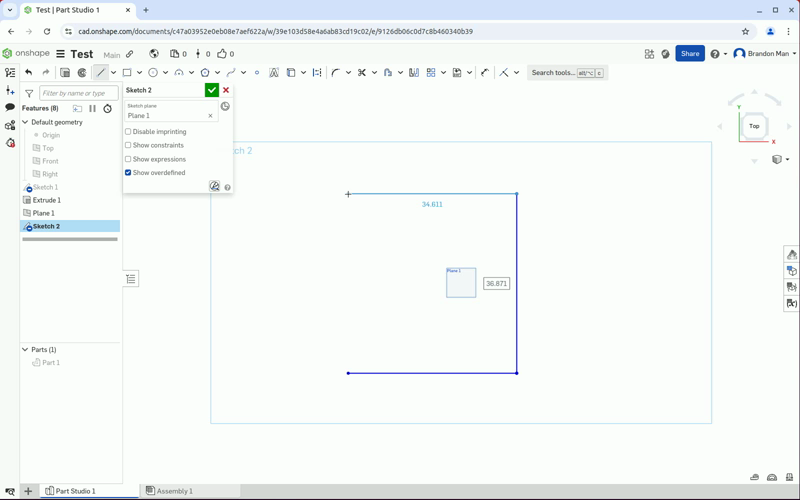
mouse_move(348, 373)
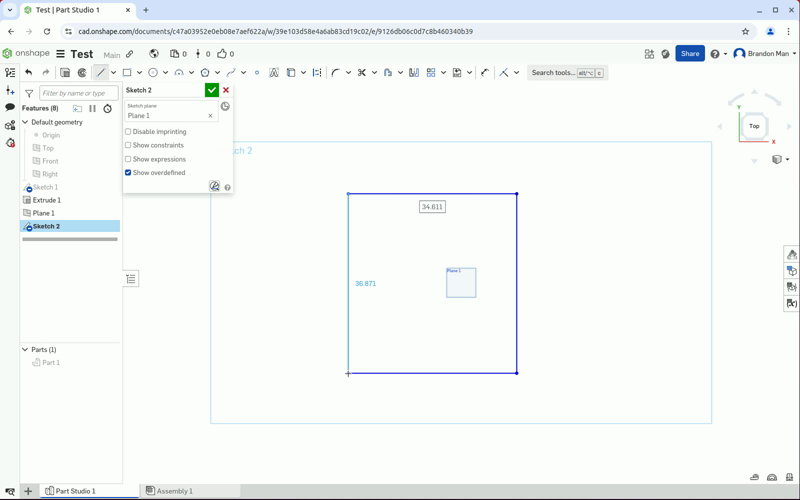
key_up(shift)
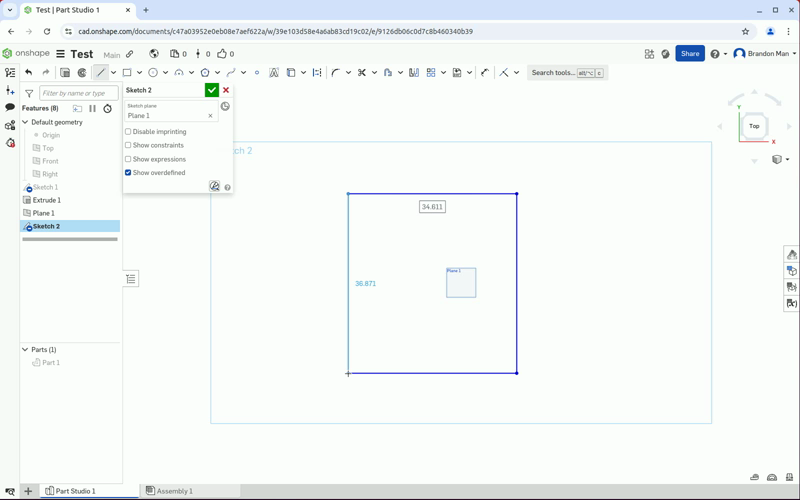
click(348, 373)
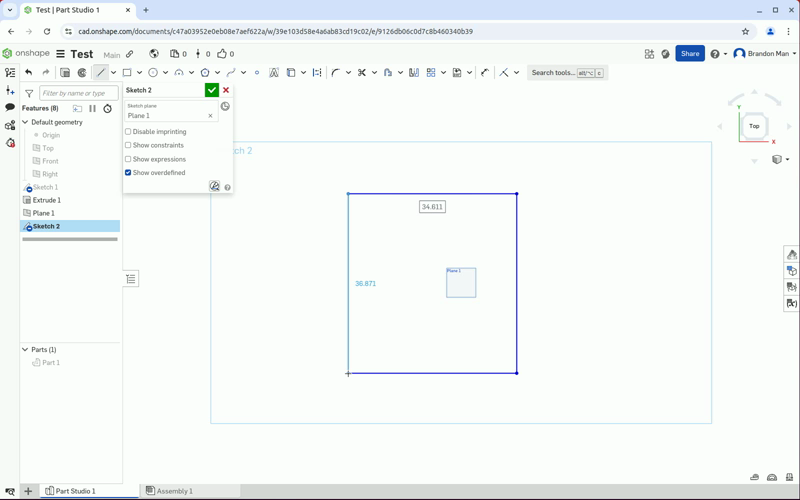
key(esc)
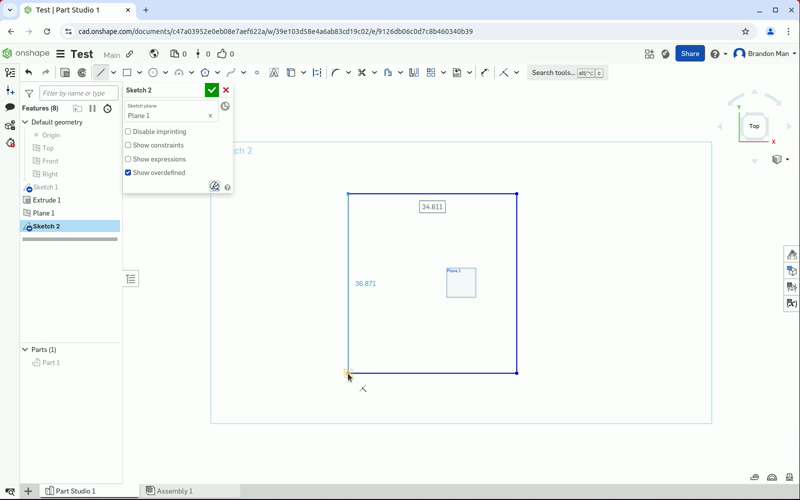
mouse_move(443, 285)
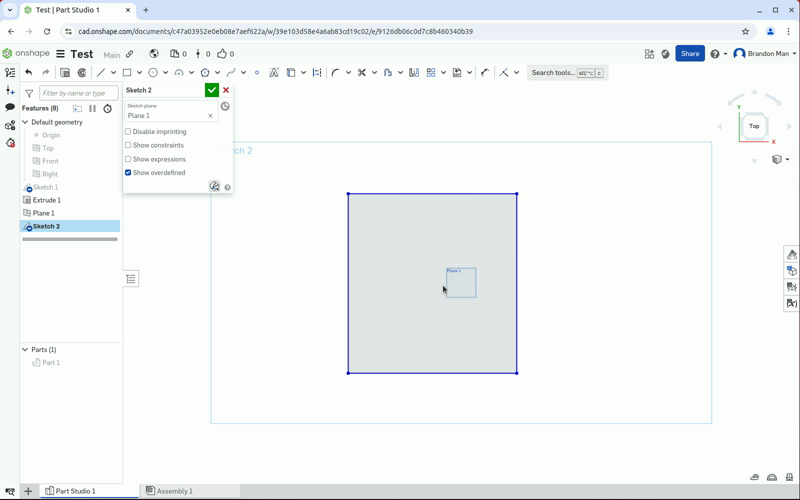
click(443, 285)
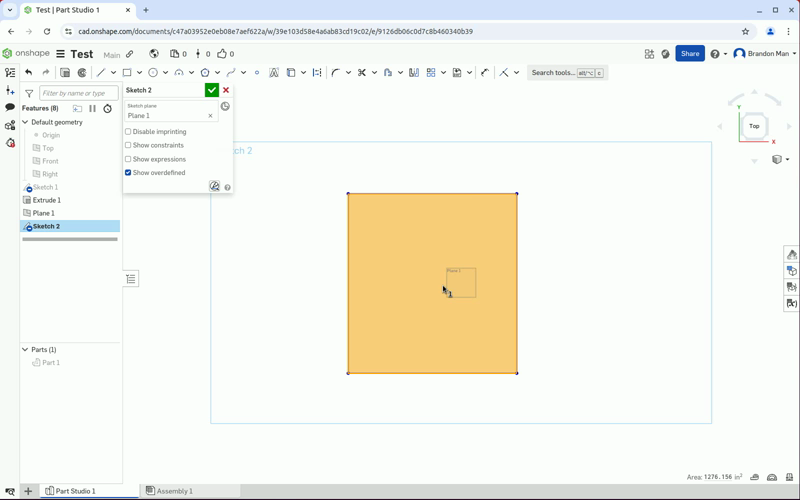
mouse_move(73, 352)
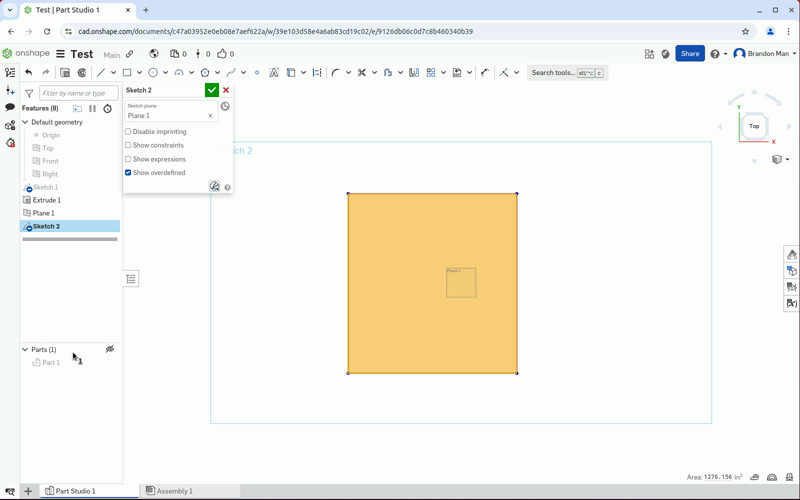
key(shift+y)
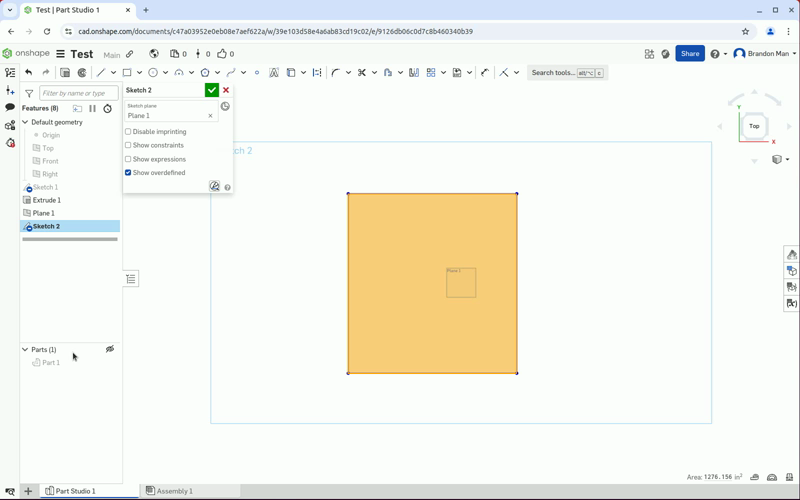
key(shift+e)
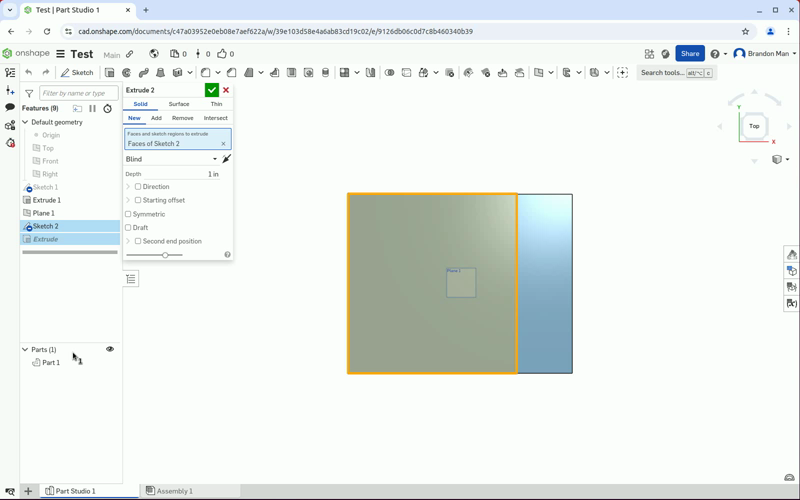
mouse_move(143, 106)
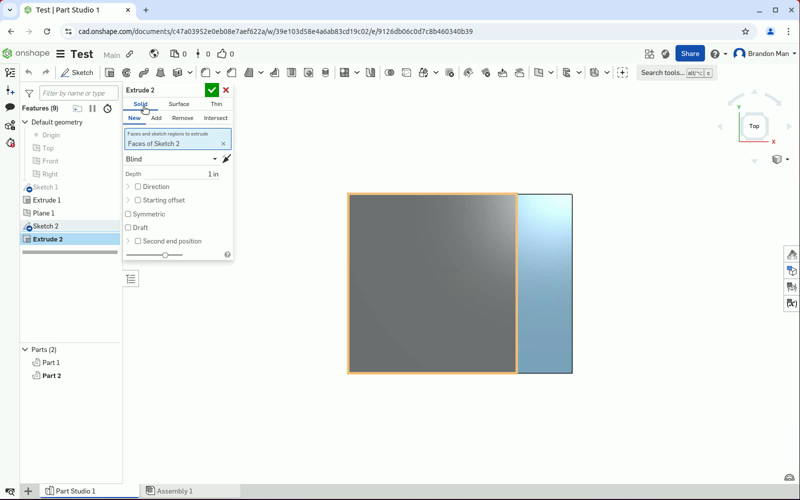
click(143, 106)
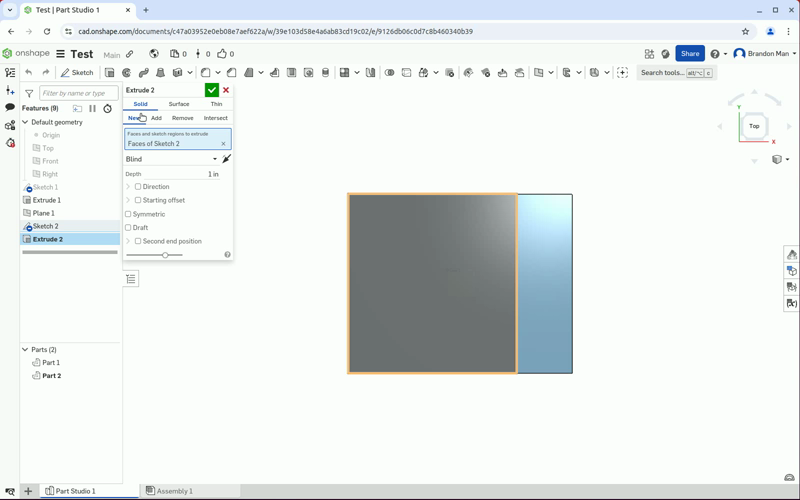
mouse_move(137, 120)
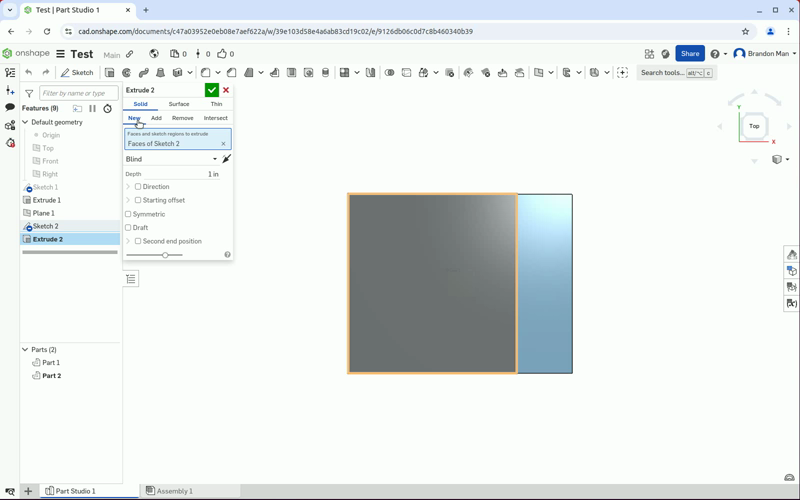
click(137, 120)
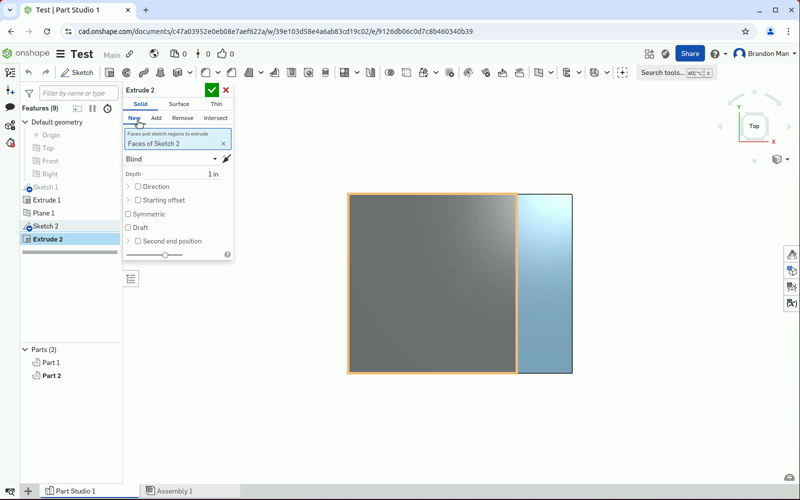
key(tab, 4)
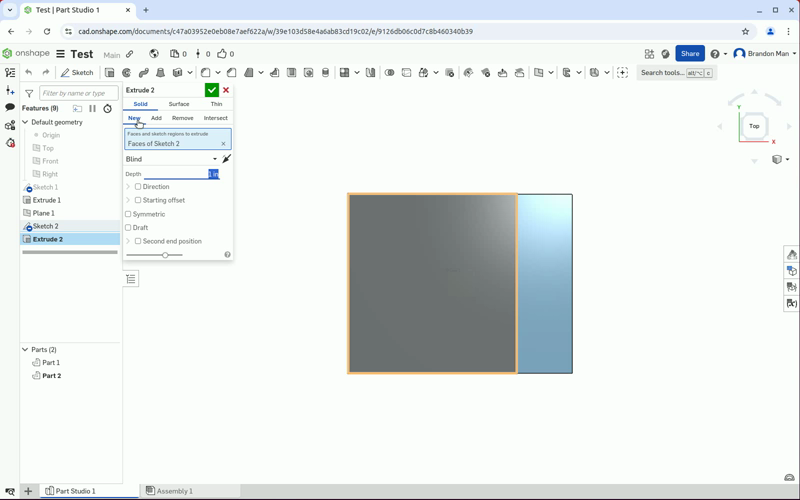
text(4.092)
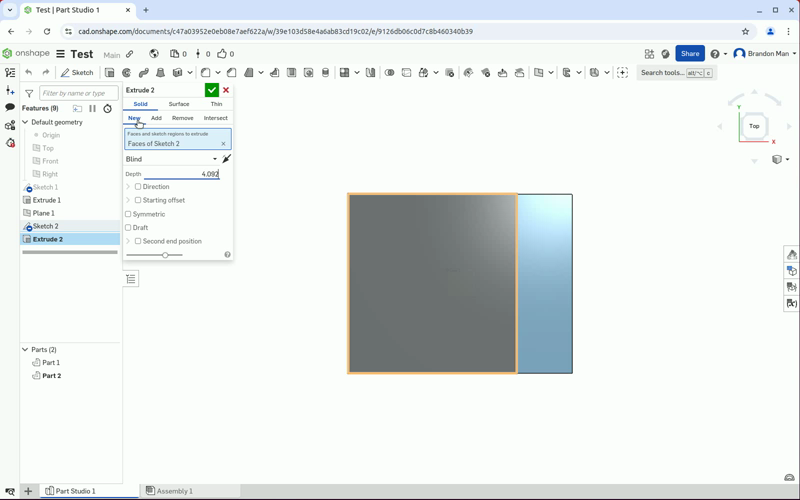
key(enter)
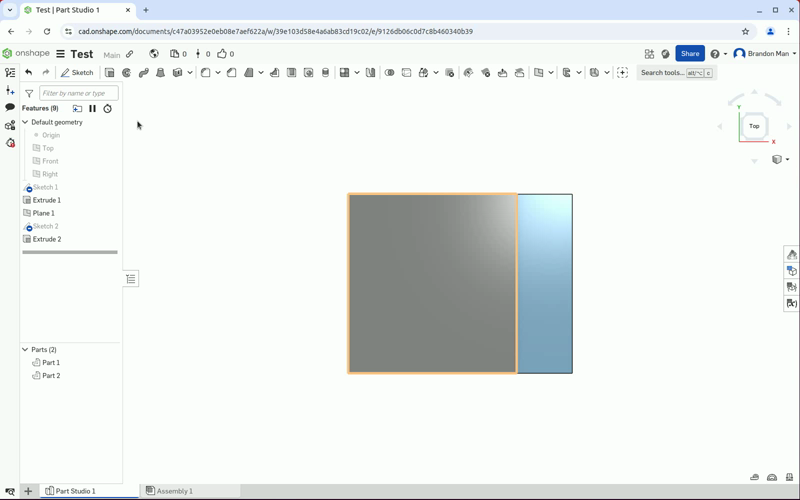
key(shift+h)
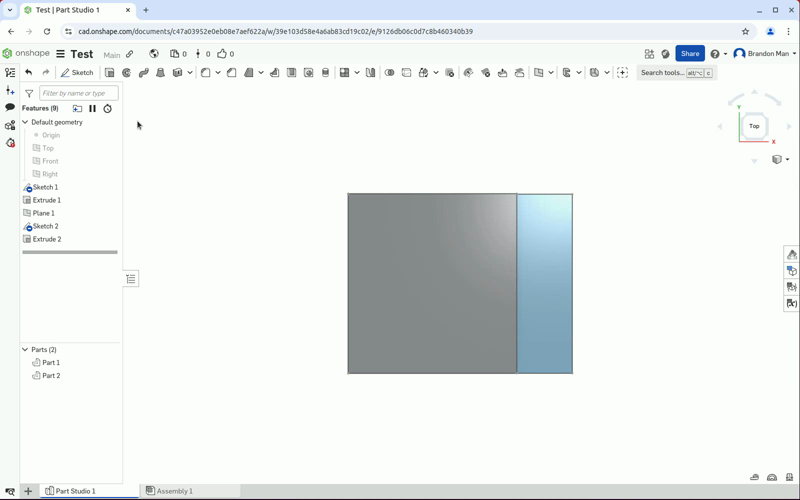
key(shift+h)
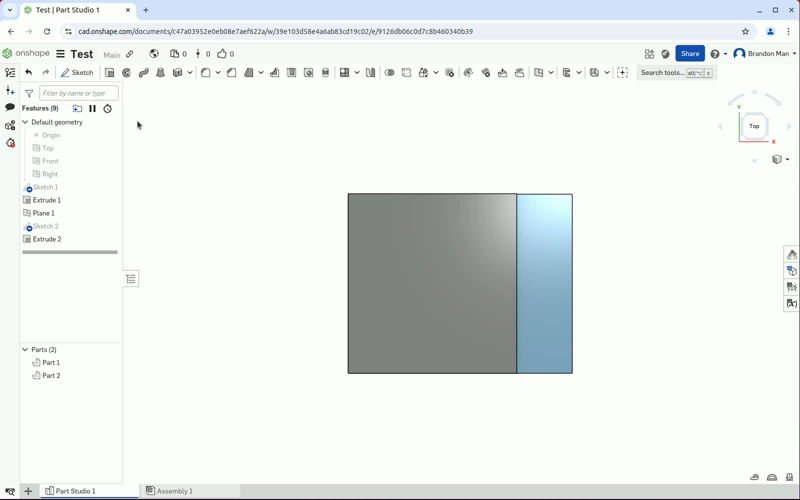
mouse_move(73, 189)
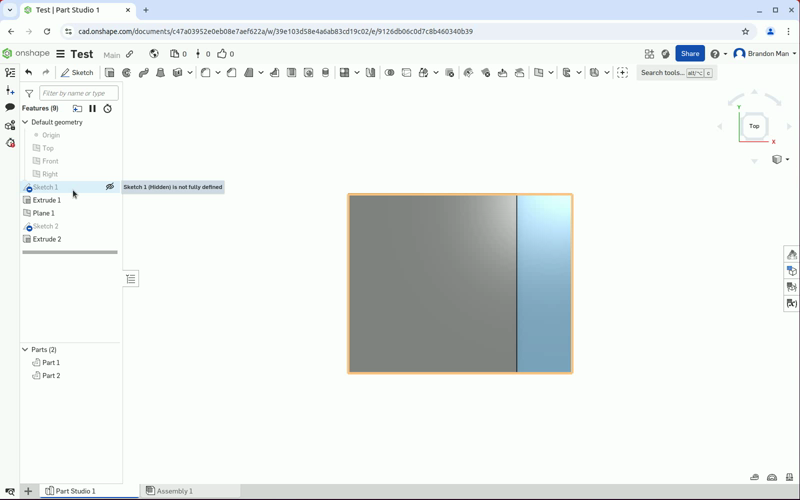
click(73, 189)
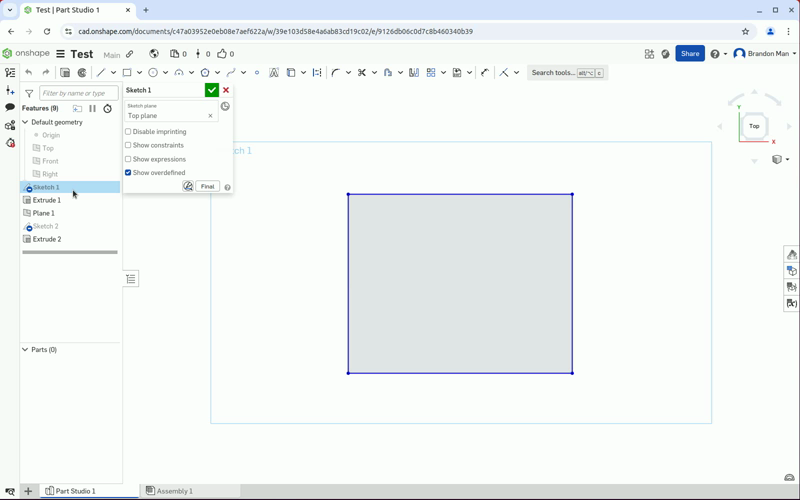
mouse_move(229, 92)
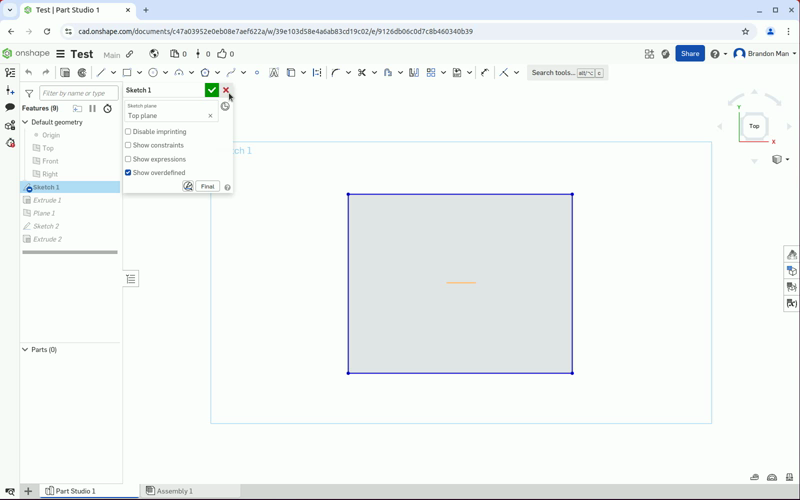
click(229, 92)
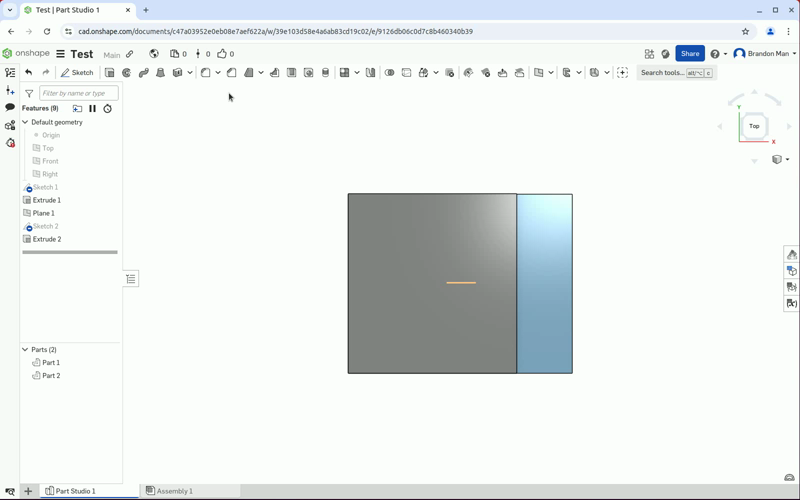
mouse_move(541, 75)
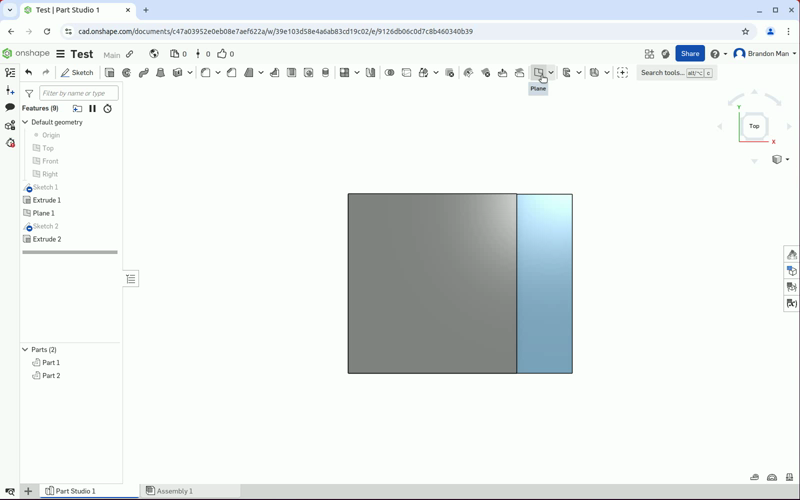
click(541, 75)
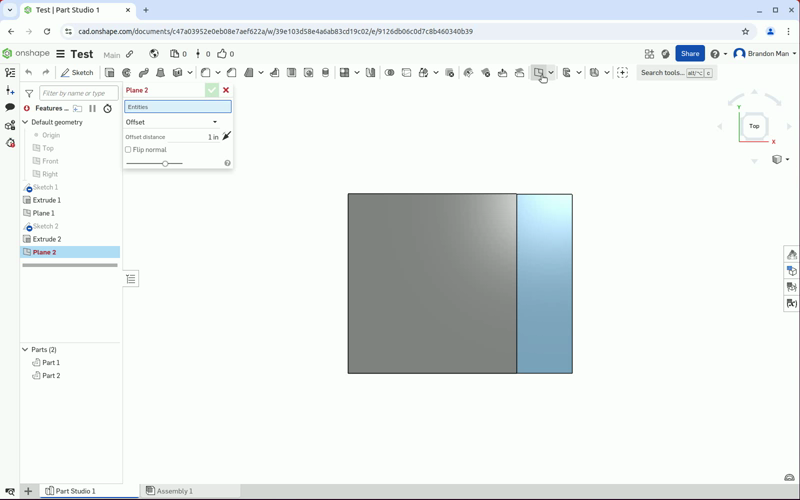
mouse_move(73, 150)
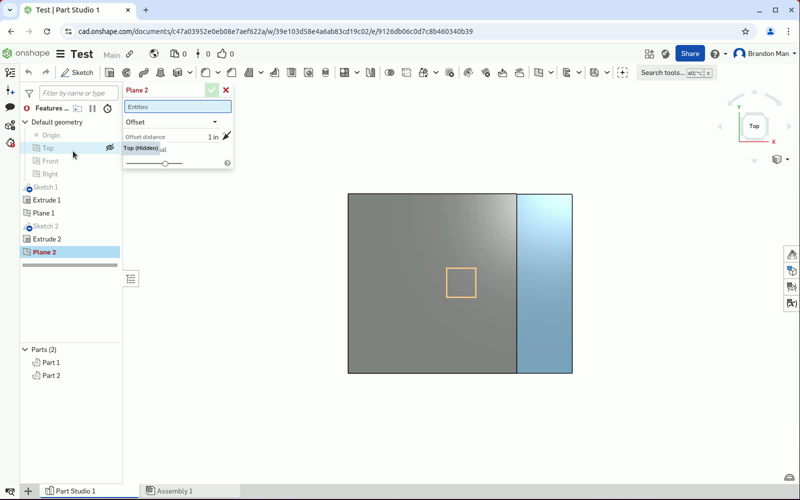
click(73, 150)
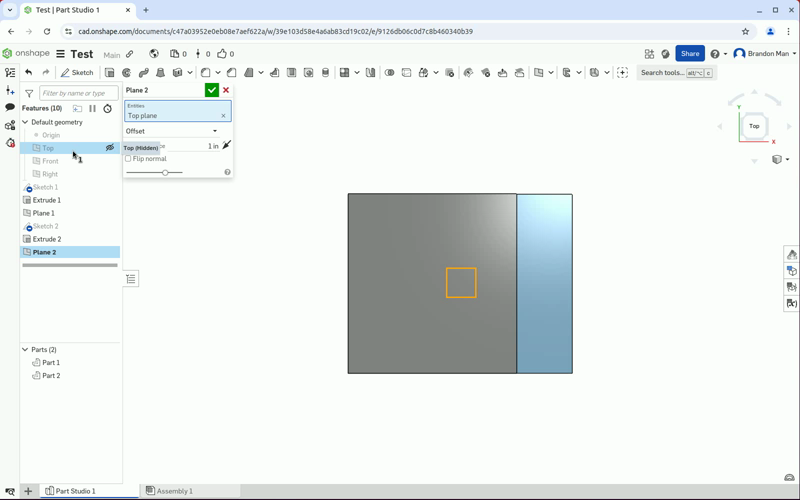
key(tab, 2)
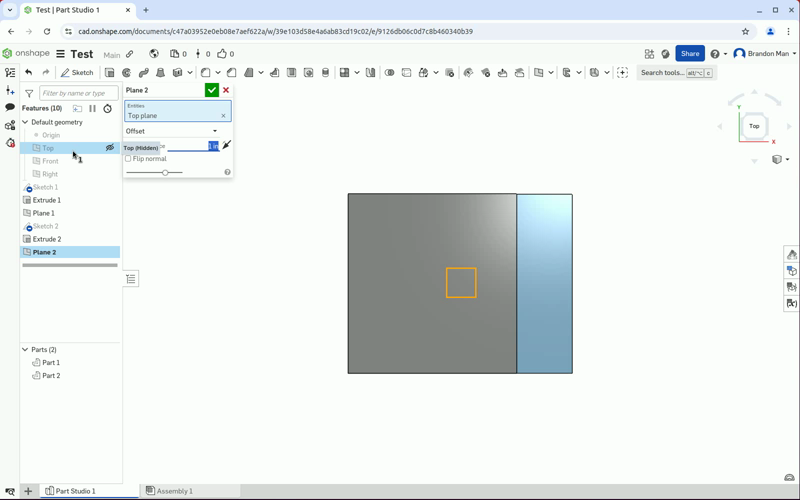
text(8.196)
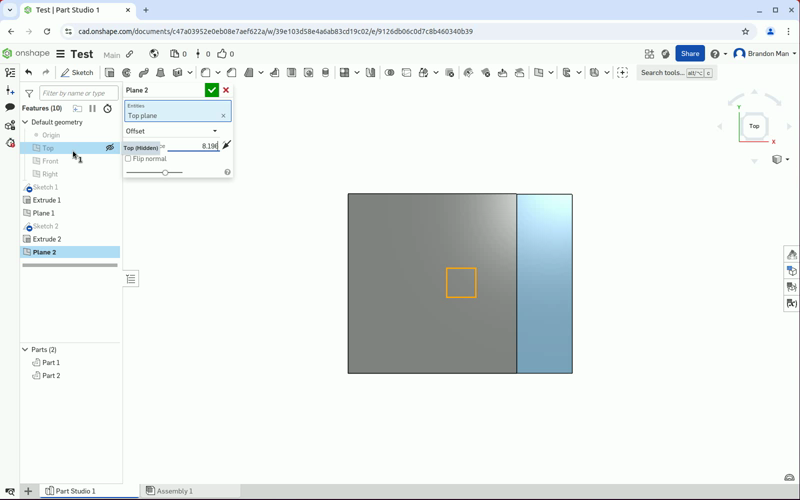
key(enter, 2)
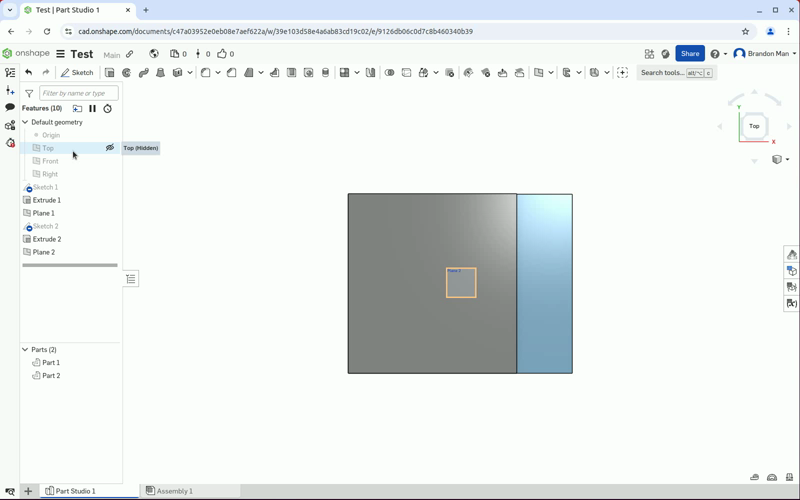
key(shift+s)
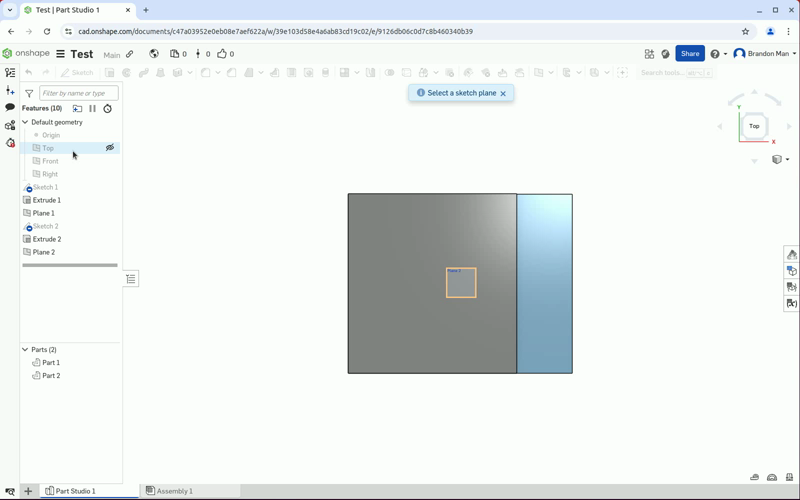
mouse_move(73, 254)
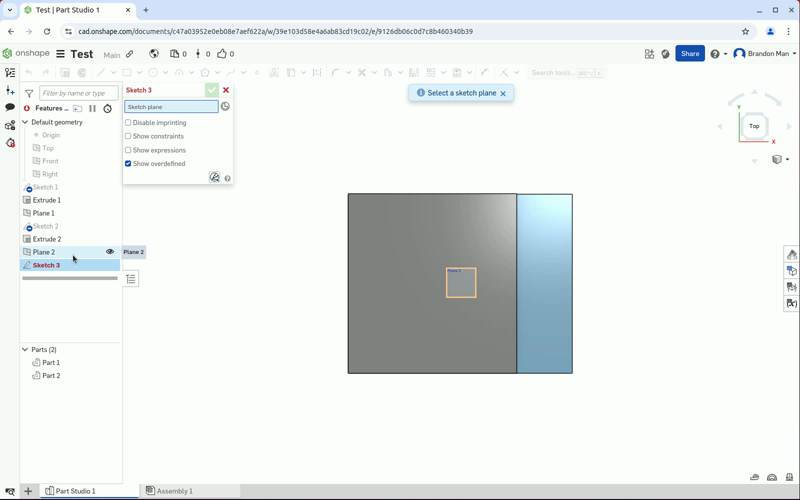
click(73, 254)
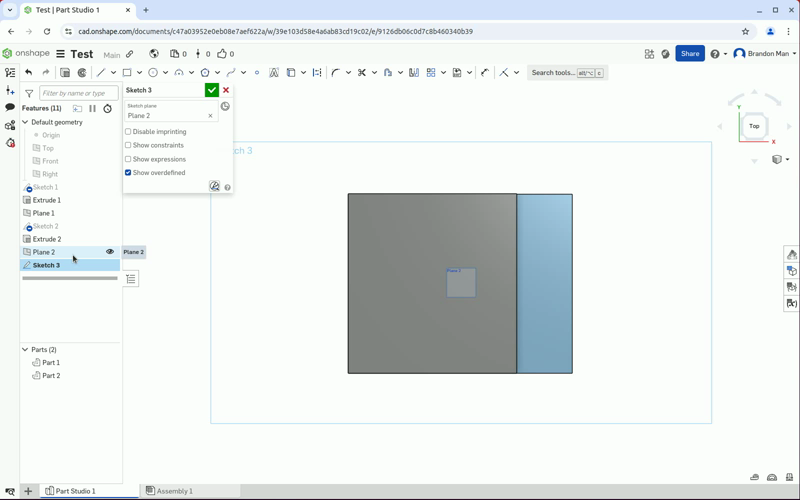
mouse_move(73, 352)
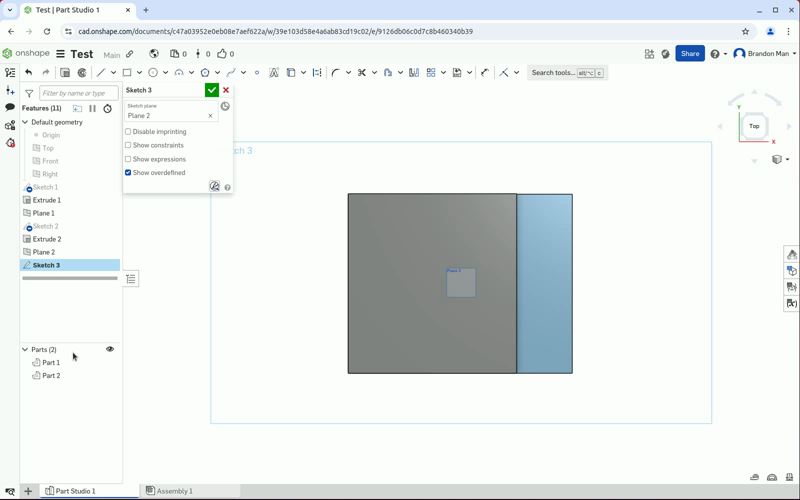
key(y)
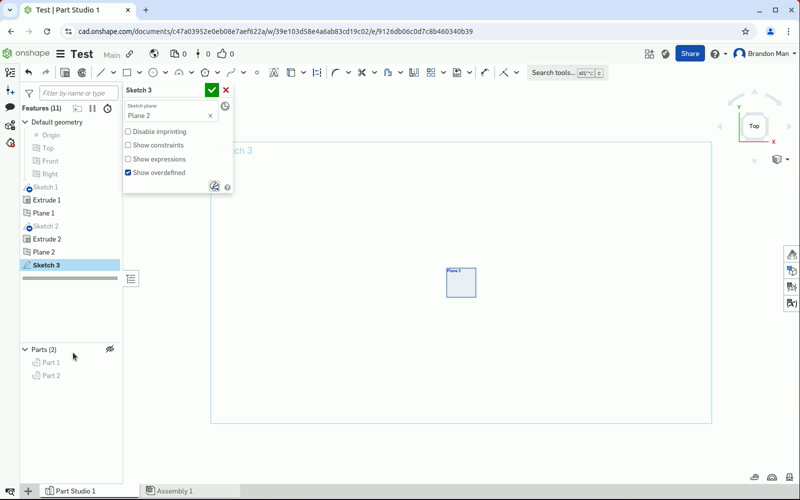
key(l)
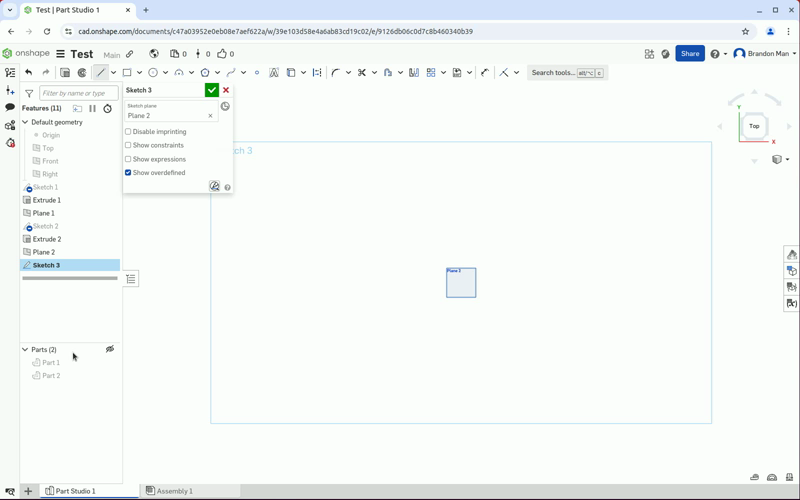
key_down(shift)
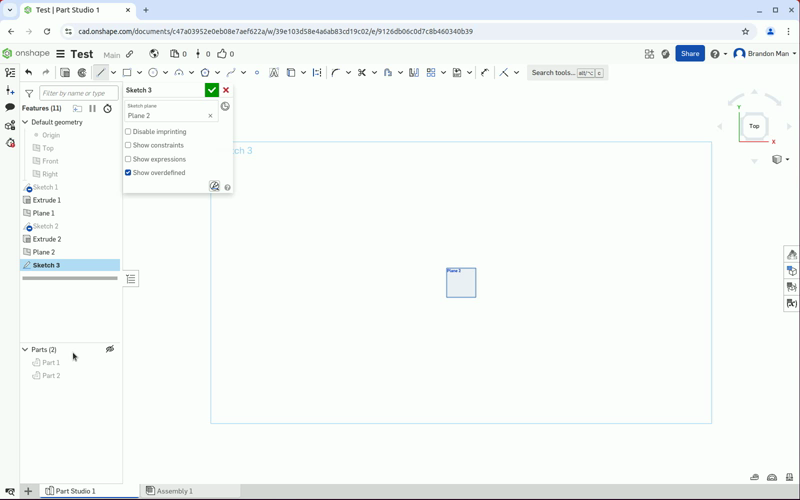
mouse_move(348, 373)
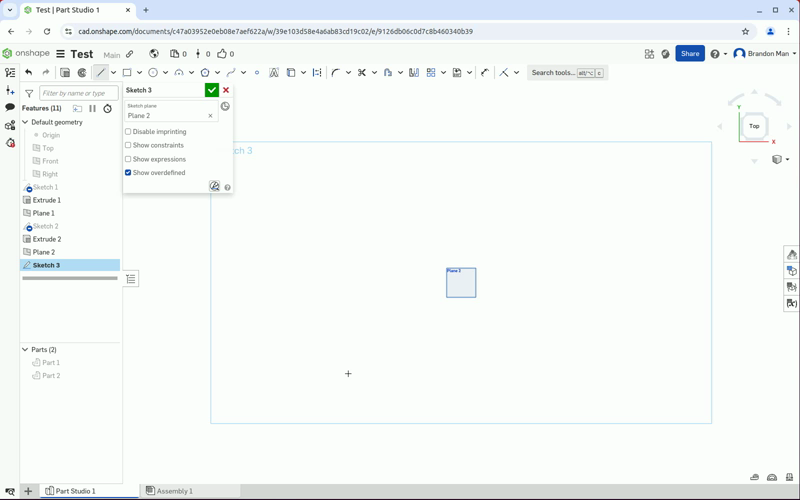
click(348, 373)
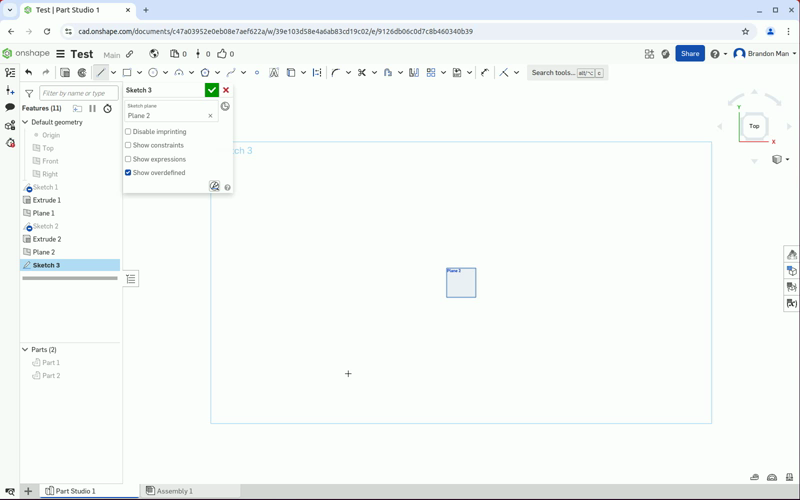
key_up(shift)
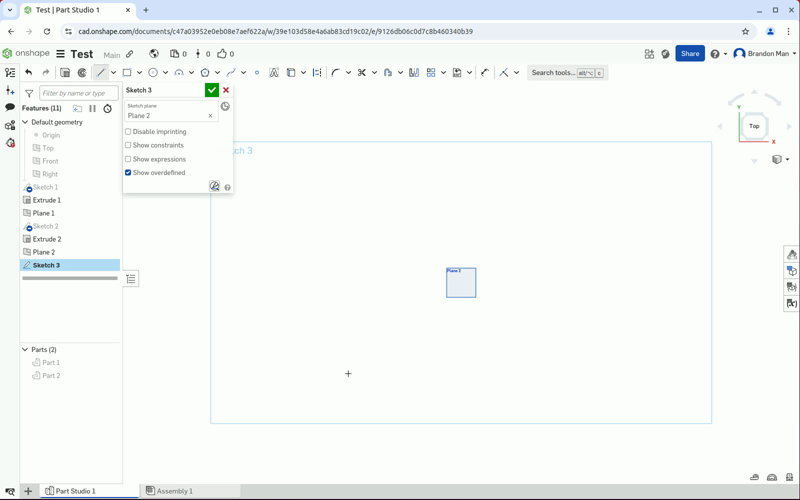
key_down(shift)
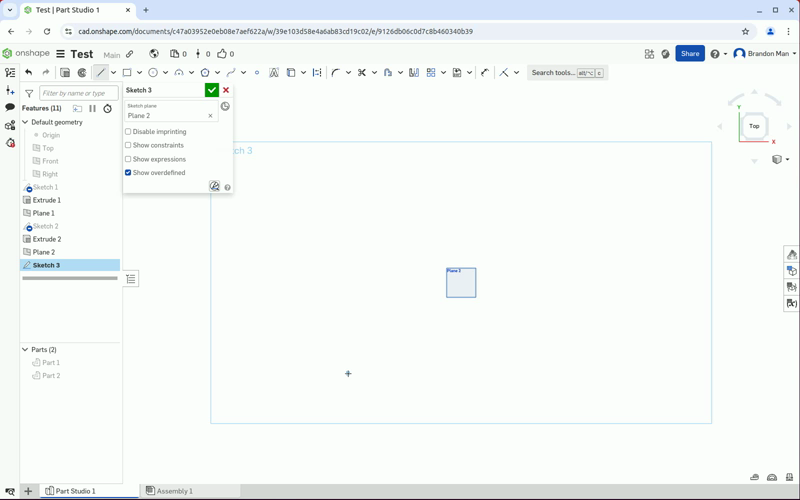
mouse_move(459, 373)
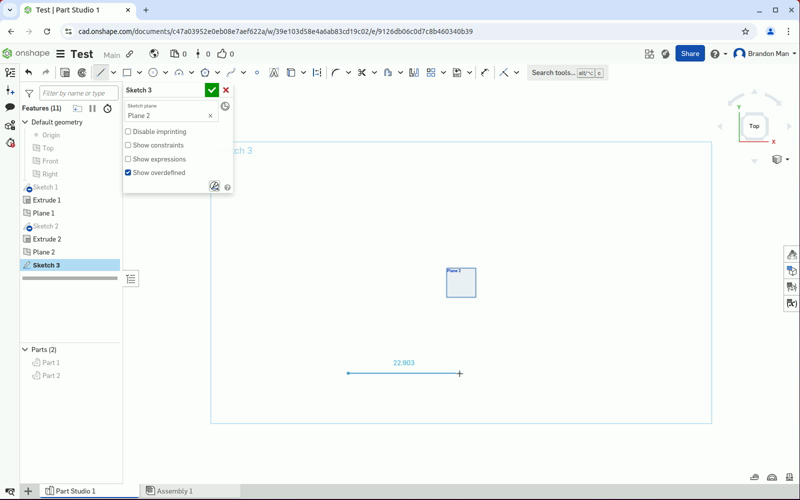
click(459, 373)
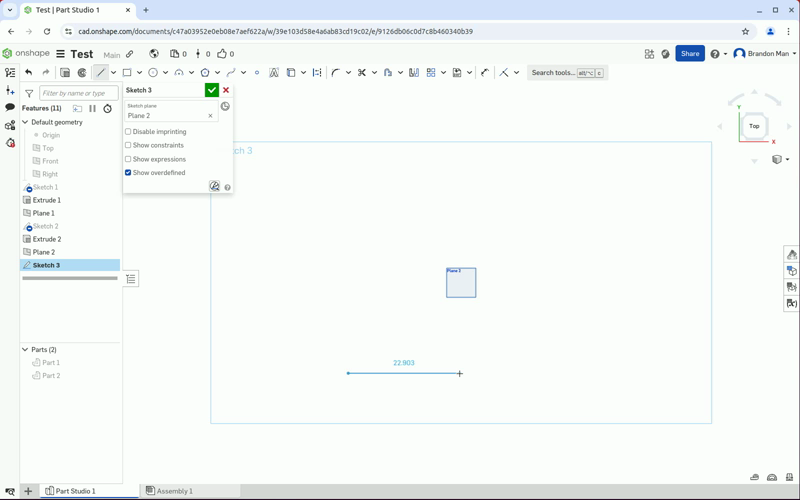
key_up(shift)
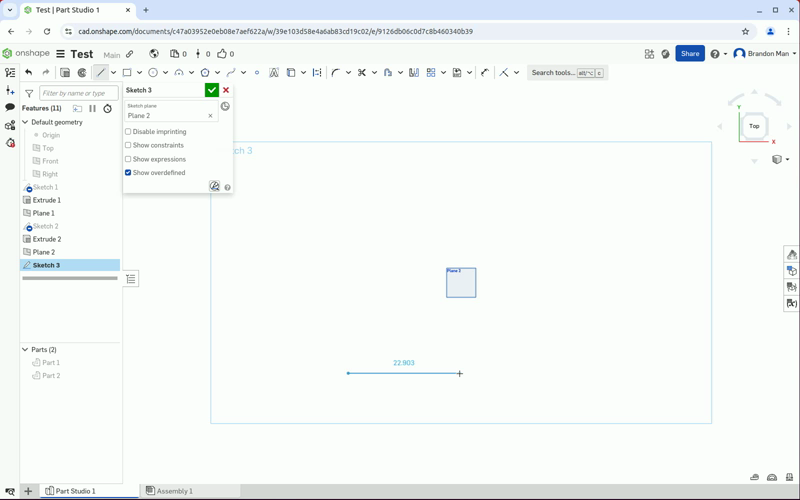
key_down(shift)
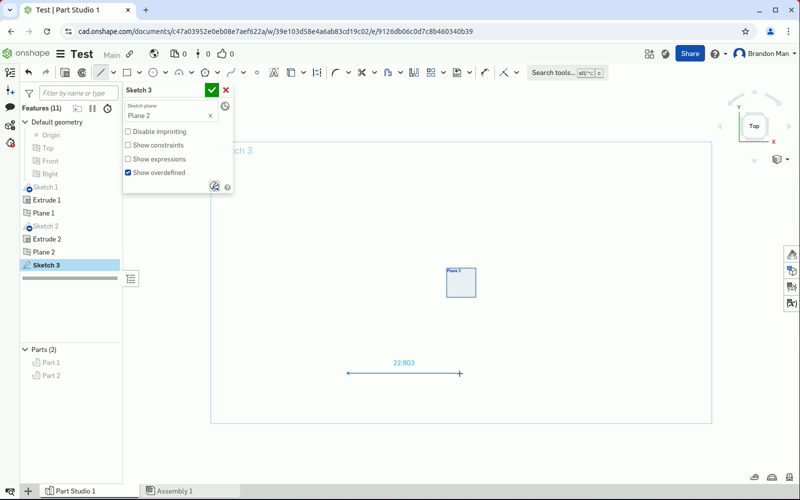
mouse_move(459, 193)
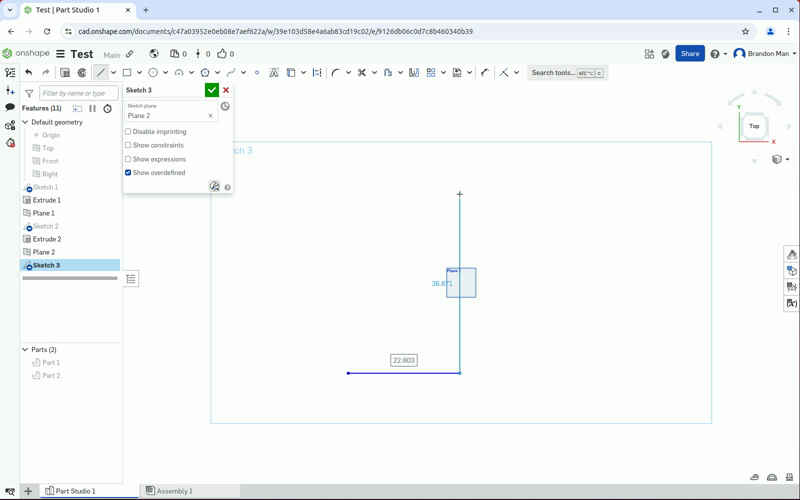
click(459, 193)
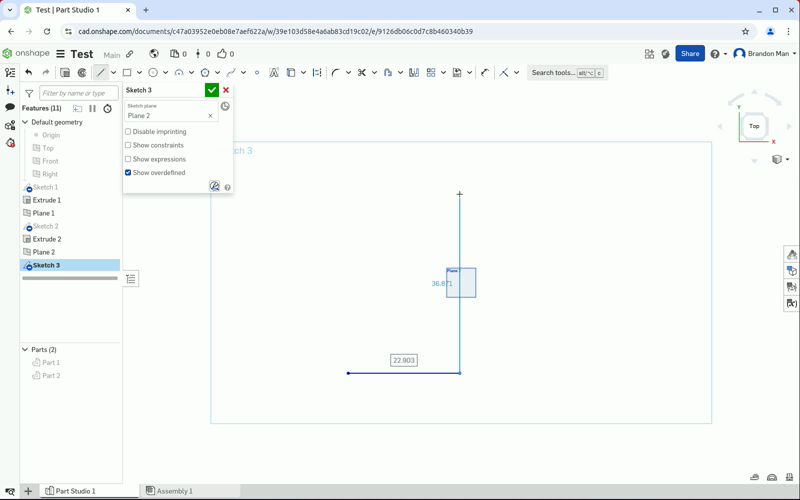
key_up(shift)
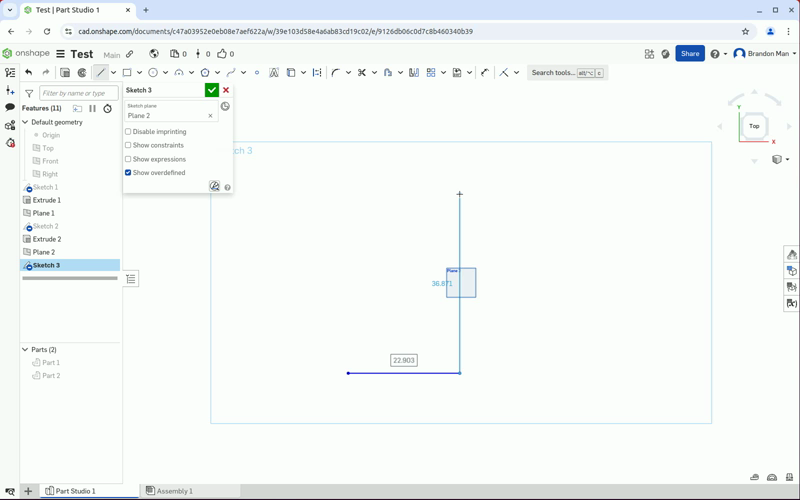
key_down(shift)
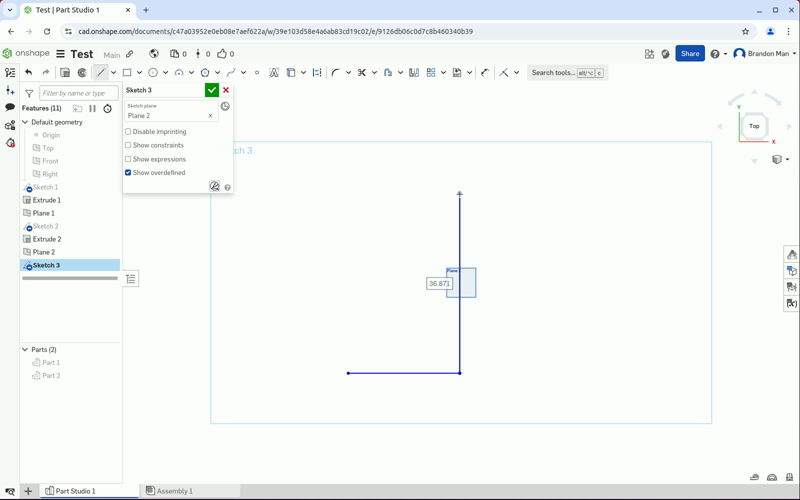
mouse_move(348, 193)
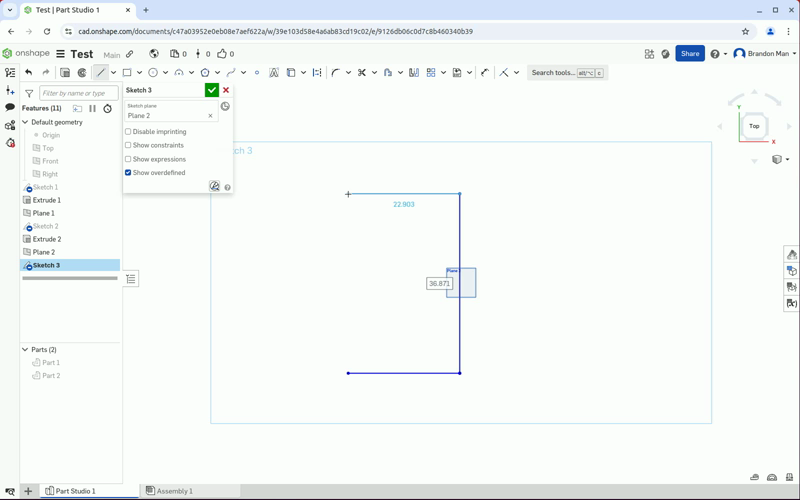
click(348, 193)
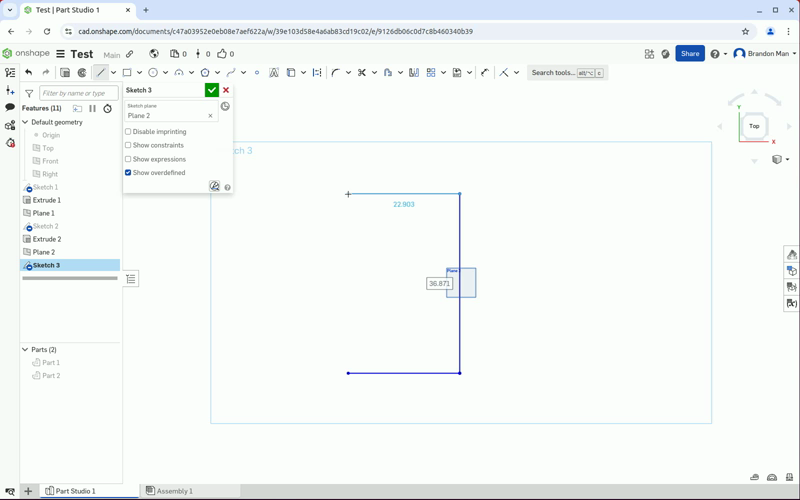
key_up(shift)
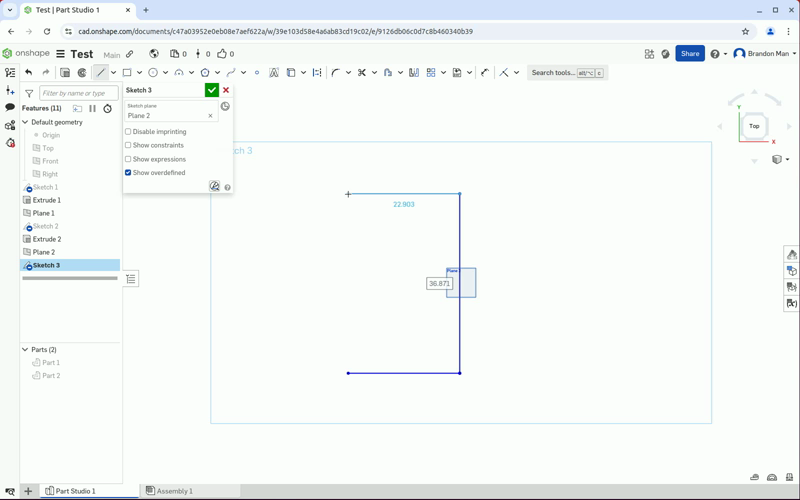
key_down(shift)
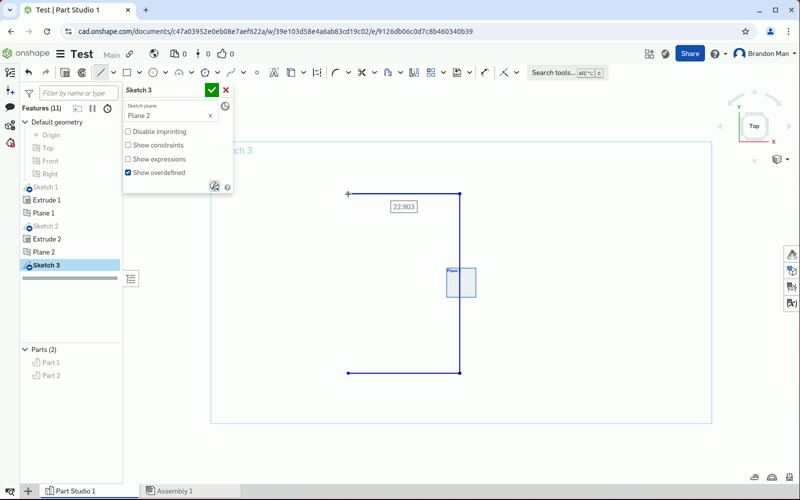
mouse_move(348, 373)
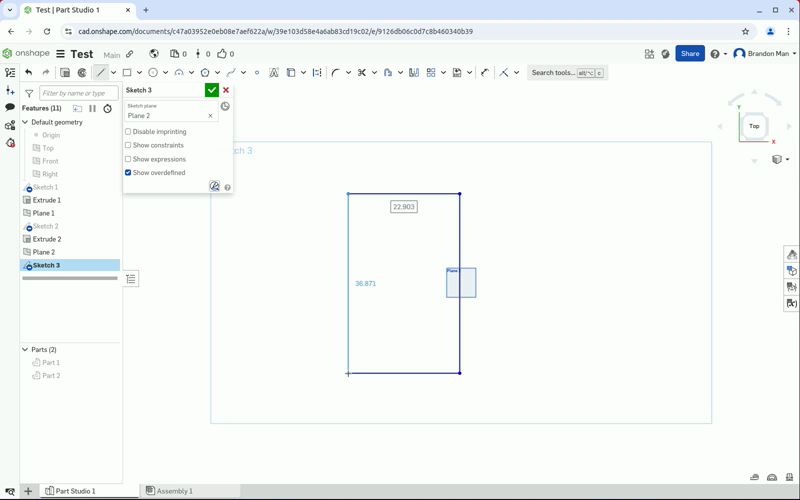
key_up(shift)
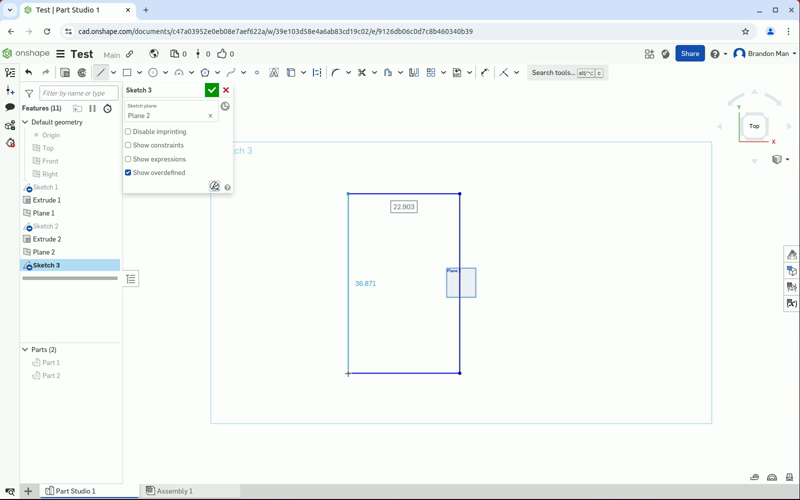
click(348, 373)
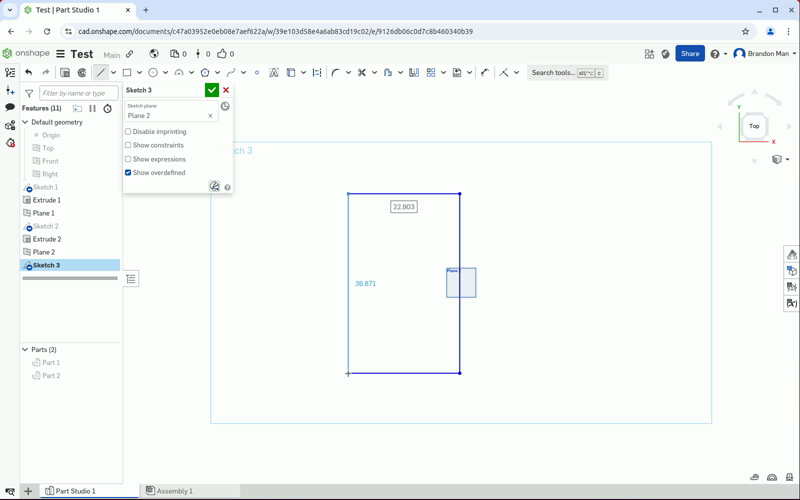
key(esc)
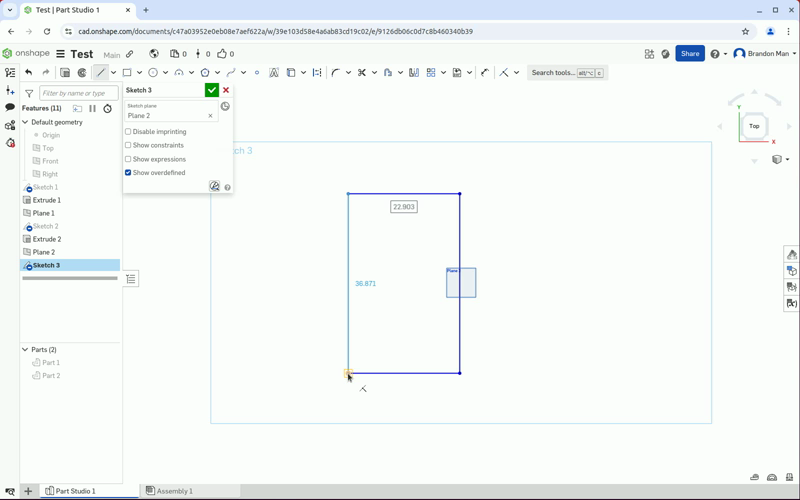
mouse_move(439, 306)
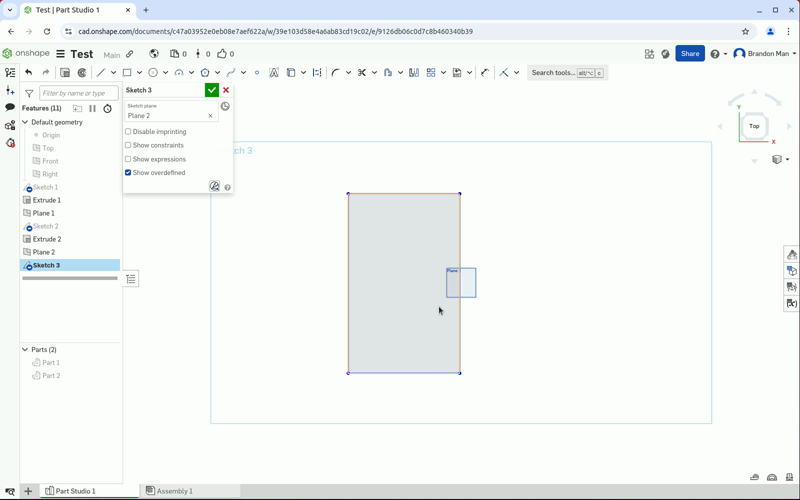
click(439, 306)
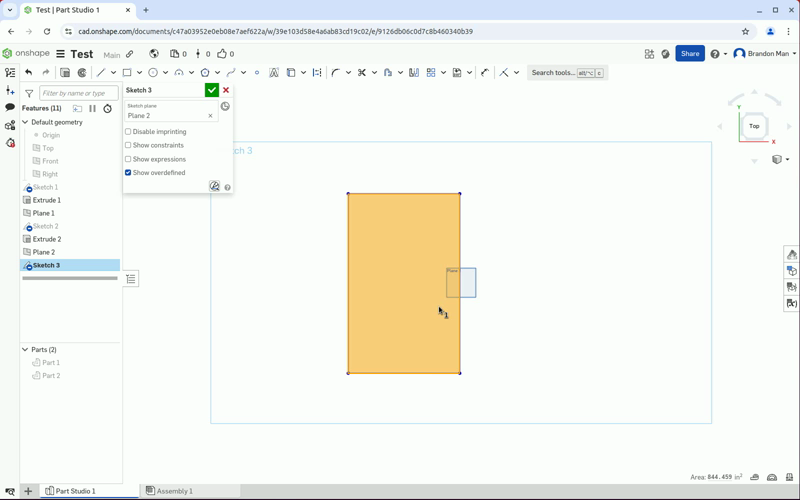
mouse_move(73, 352)
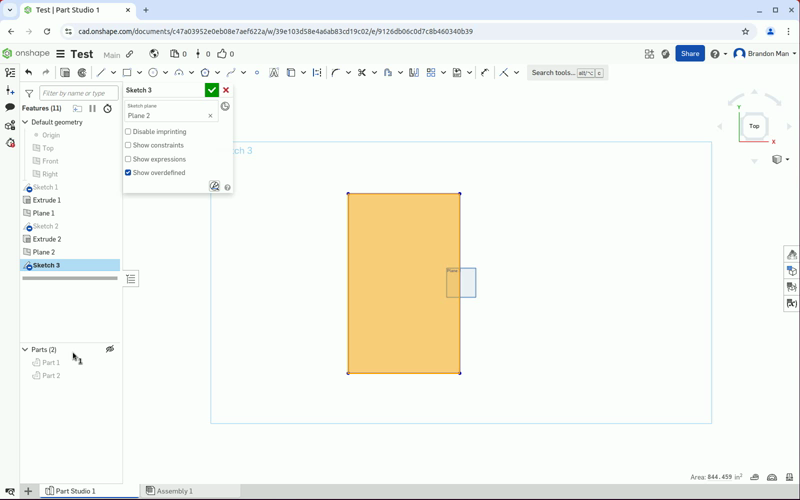
key(shift+y)
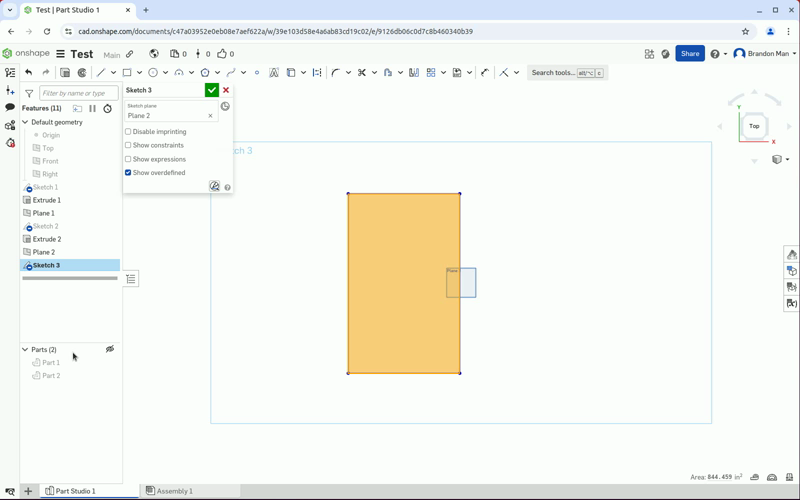
key(shift+e)
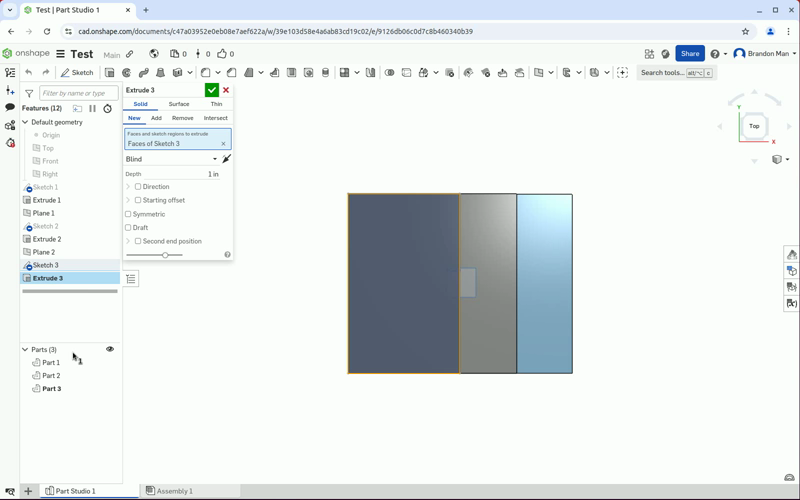
mouse_move(143, 106)
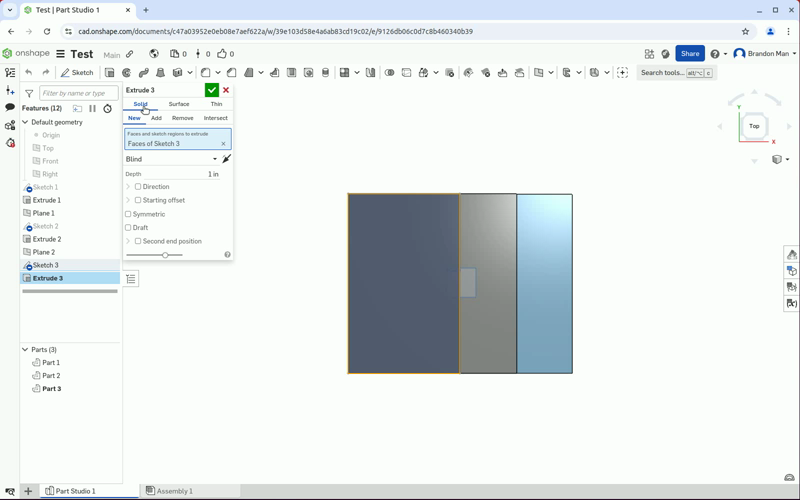
click(143, 106)
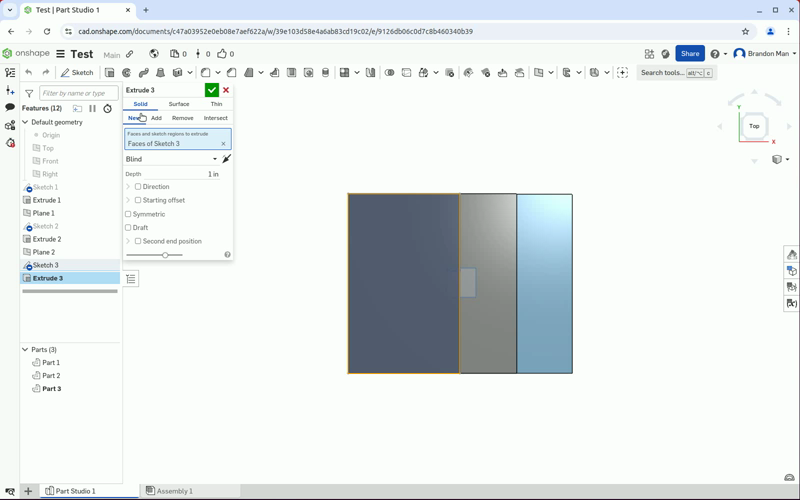
mouse_move(137, 120)
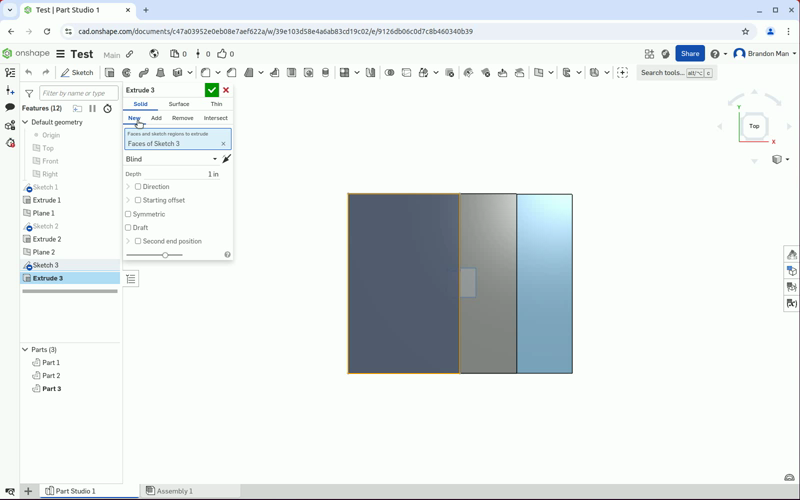
click(137, 120)
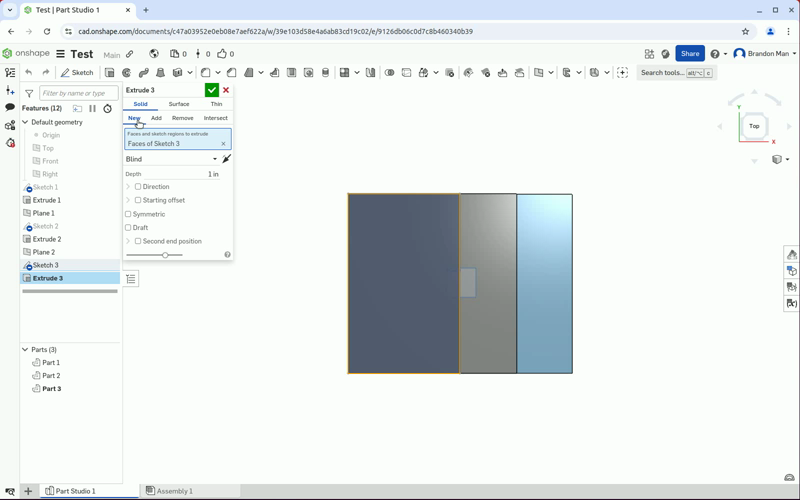
key(tab, 4)
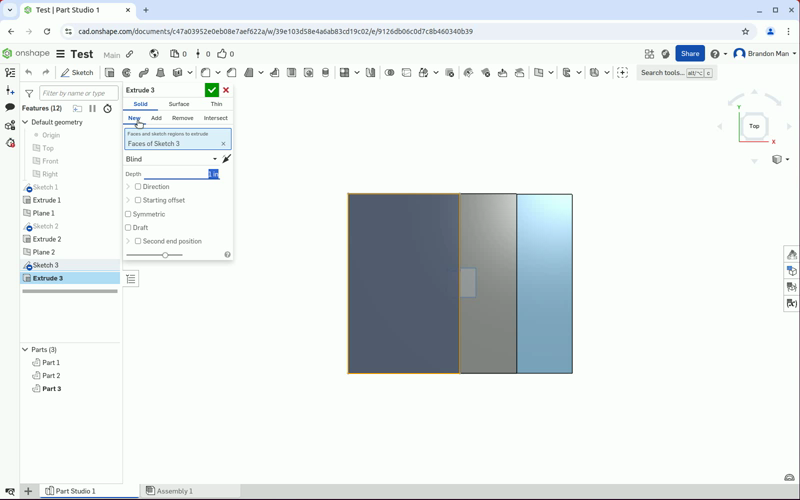
text(4.092)
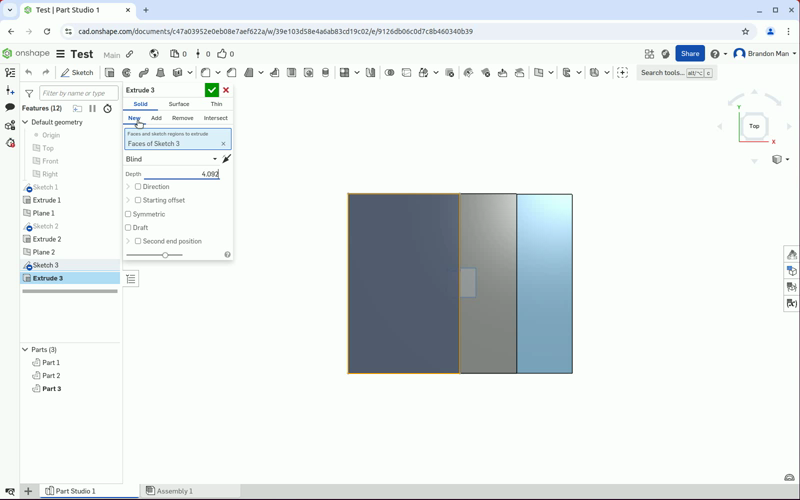
key(enter)
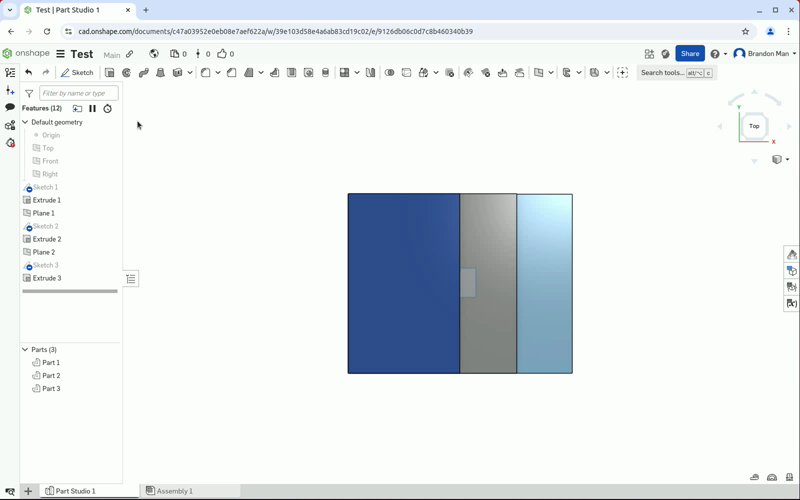
key(shift+h)
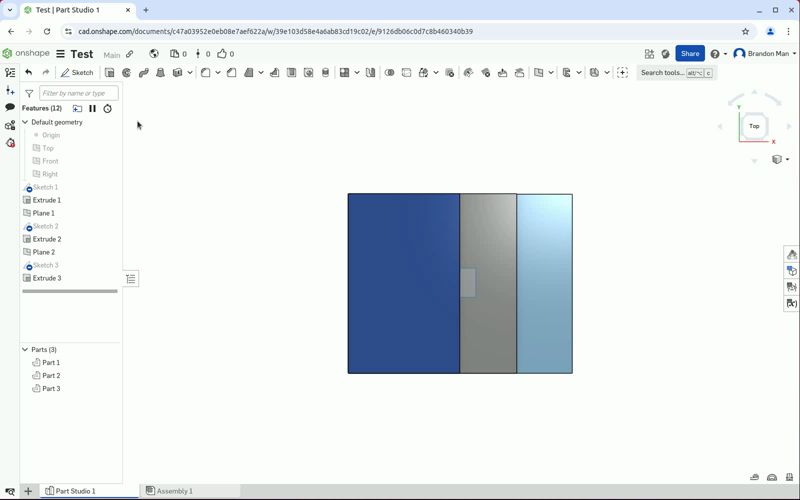
key(shift+h)
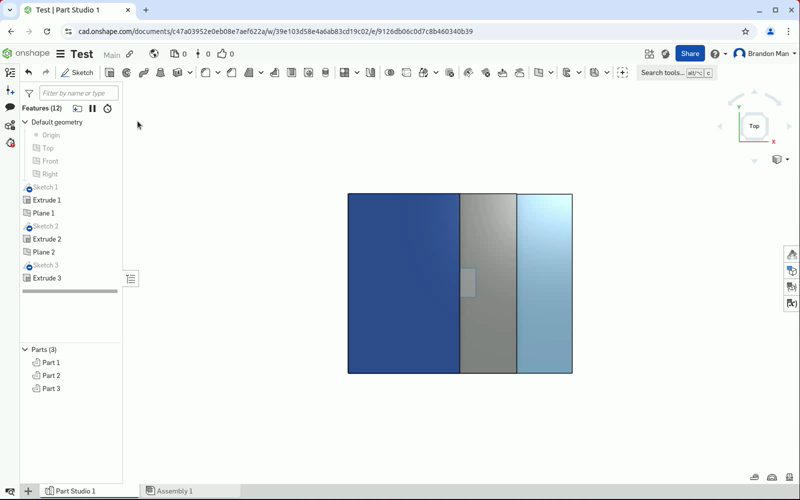
mouse_move(73, 189)
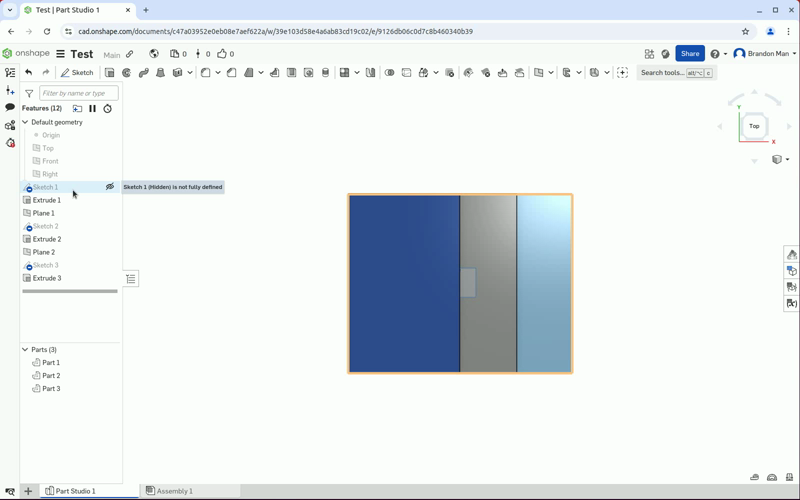
click(73, 189)
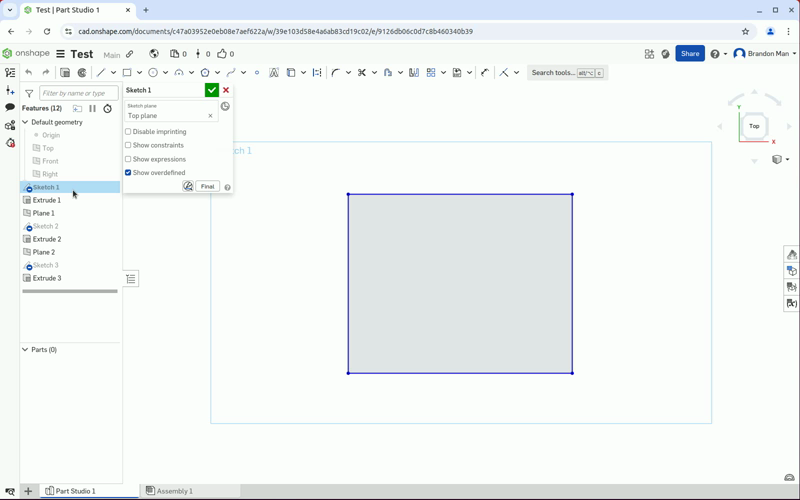
mouse_move(229, 92)
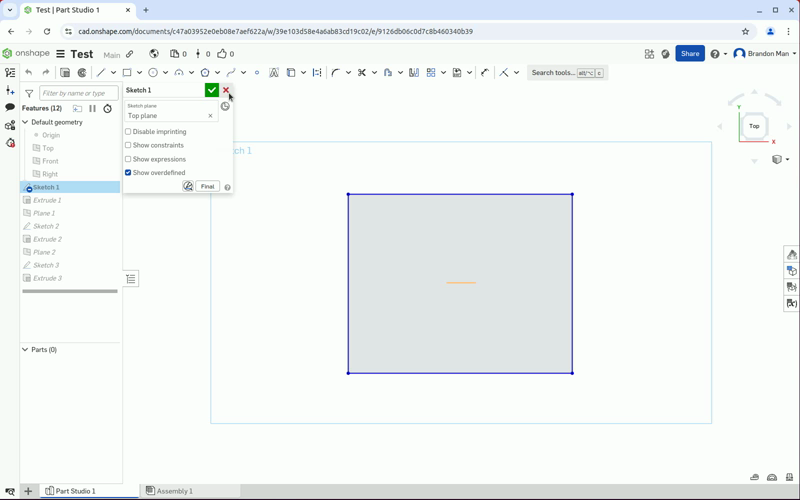
click(229, 92)
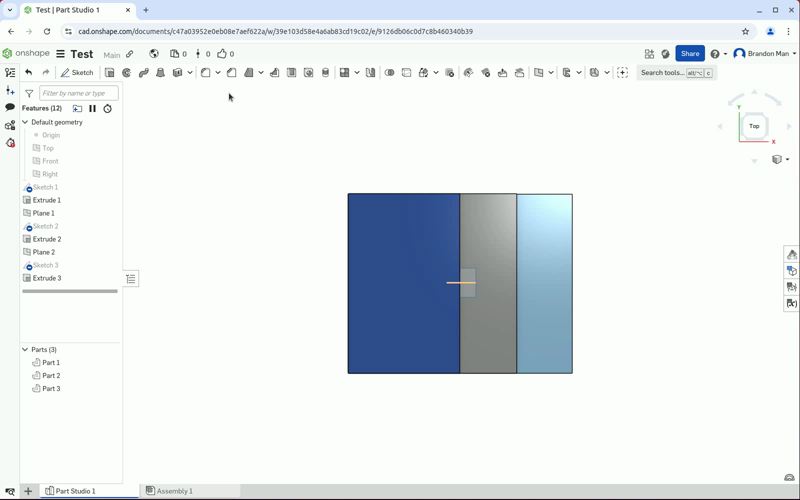
mouse_move(541, 75)
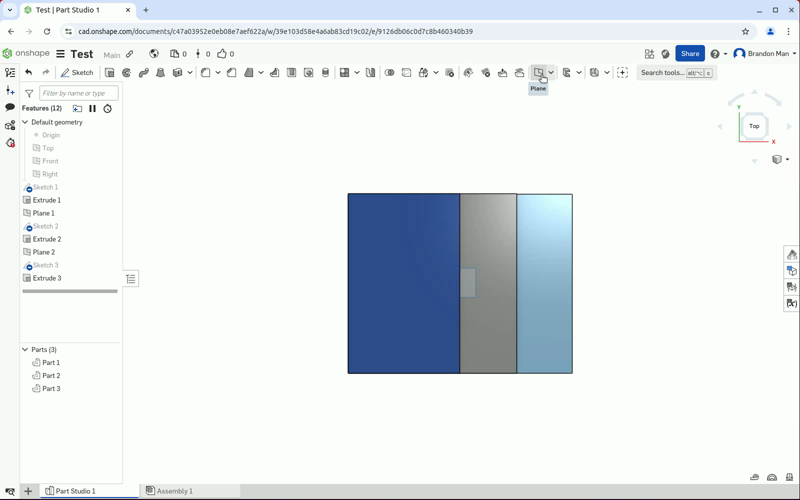
click(541, 75)
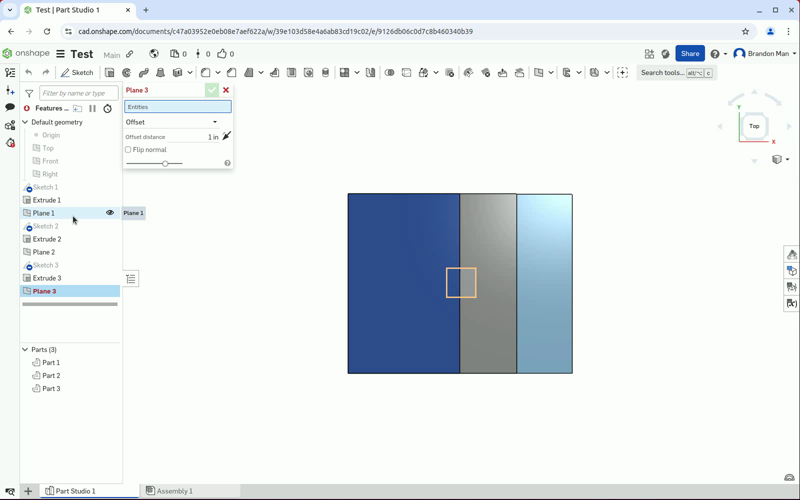
scroll(3)
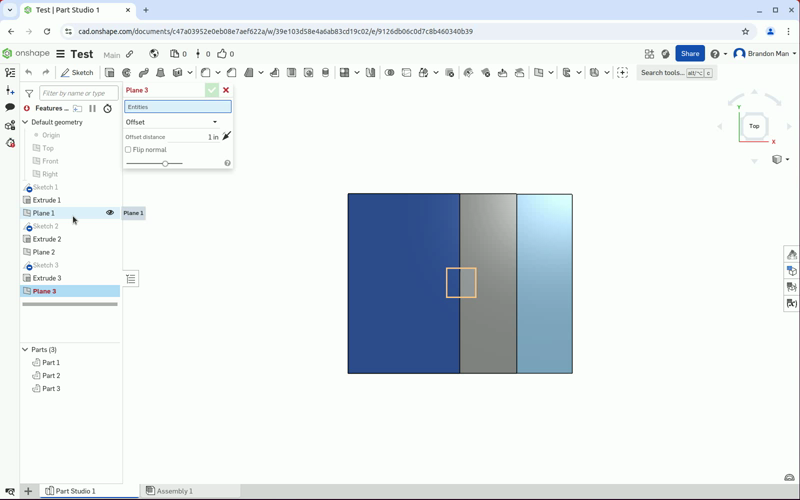
mouse_move(73, 150)
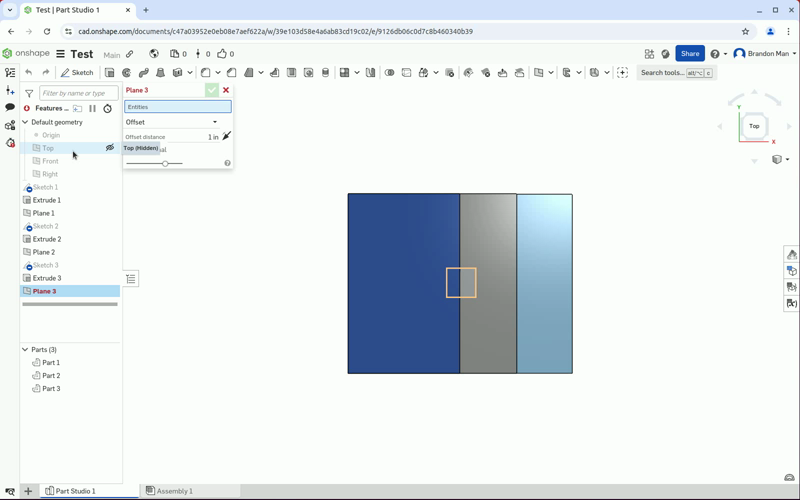
click(73, 150)
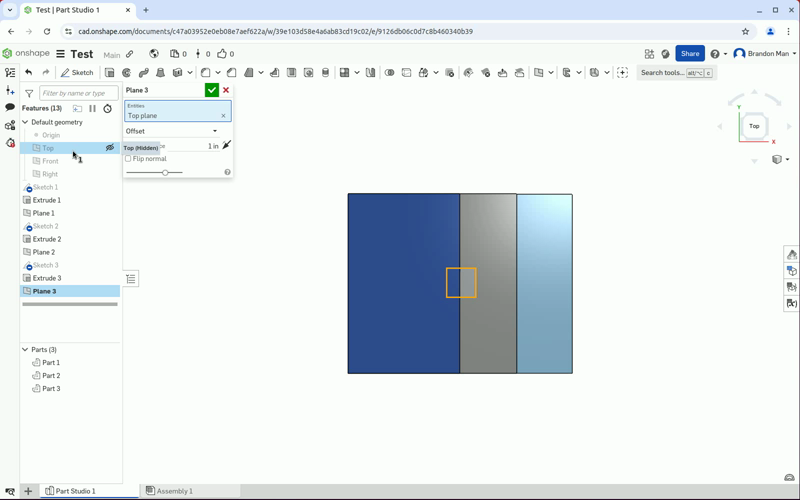
key(tab, 2)
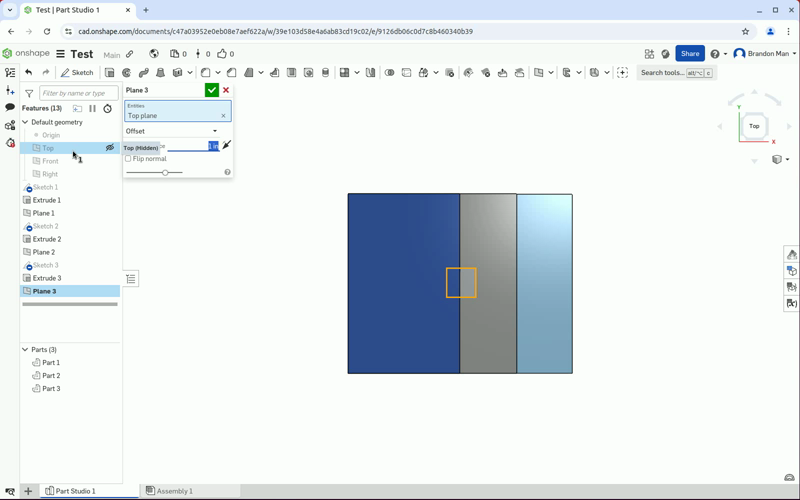
text(12.263)
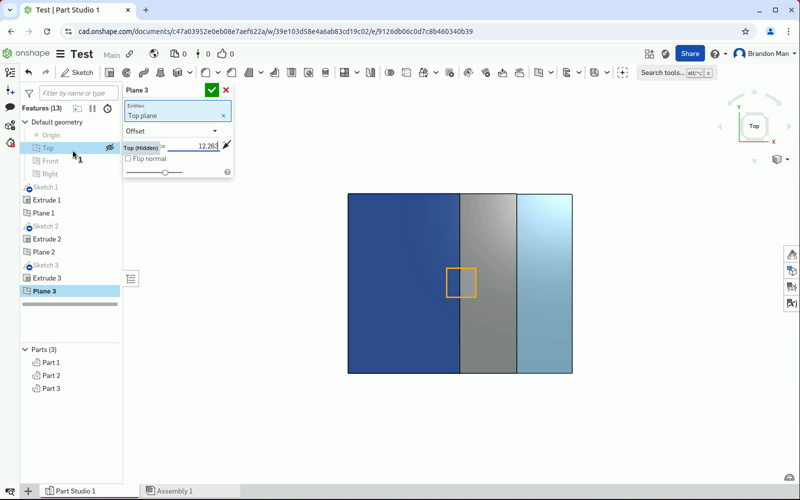
key(enter, 2)
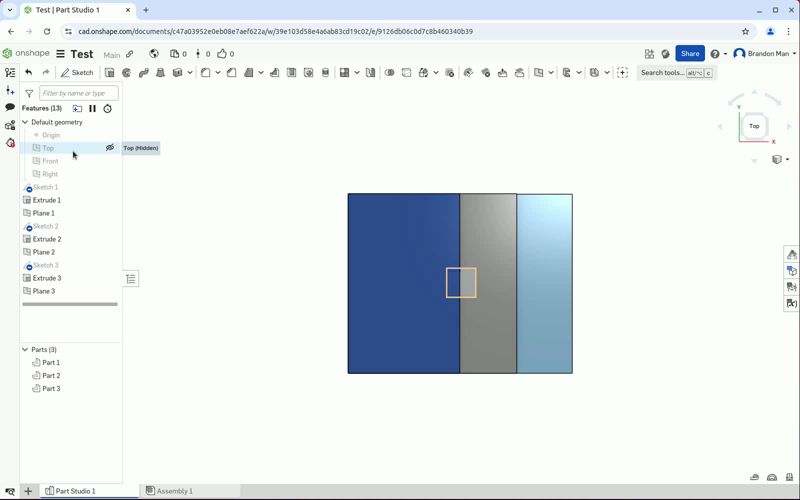
key(shift+s)
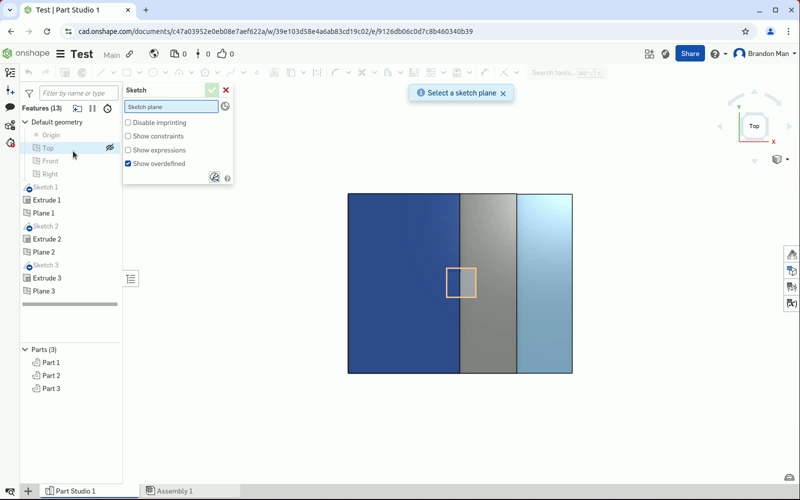
mouse_move(73, 293)
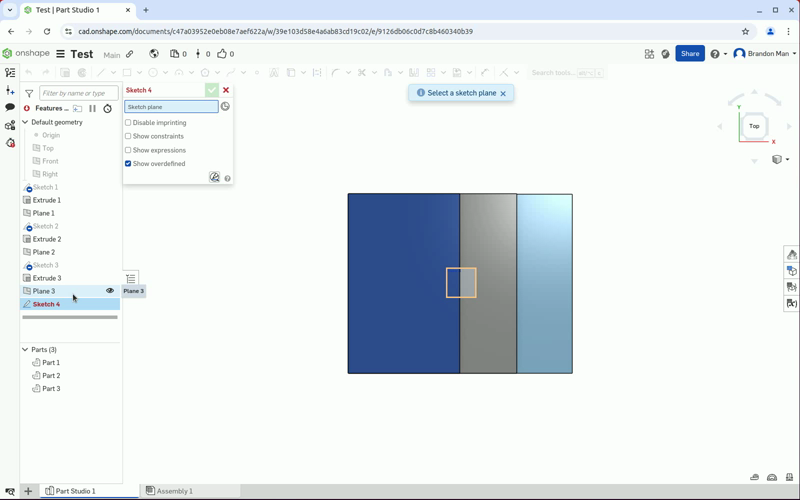
click(73, 293)
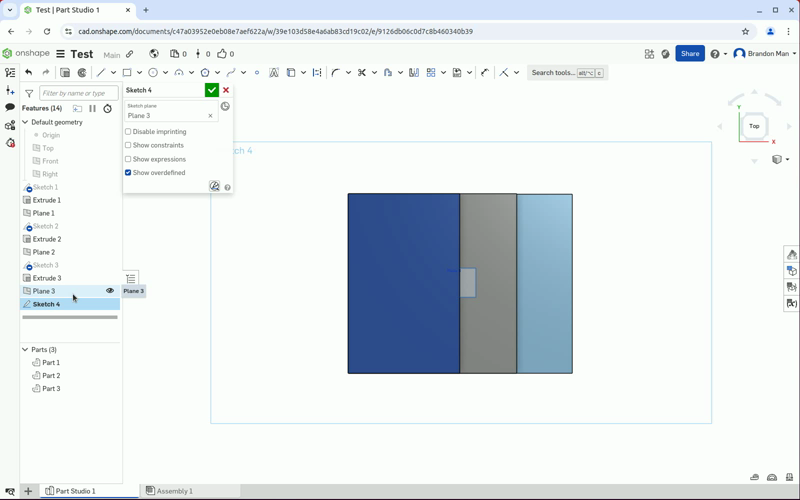
mouse_move(73, 352)
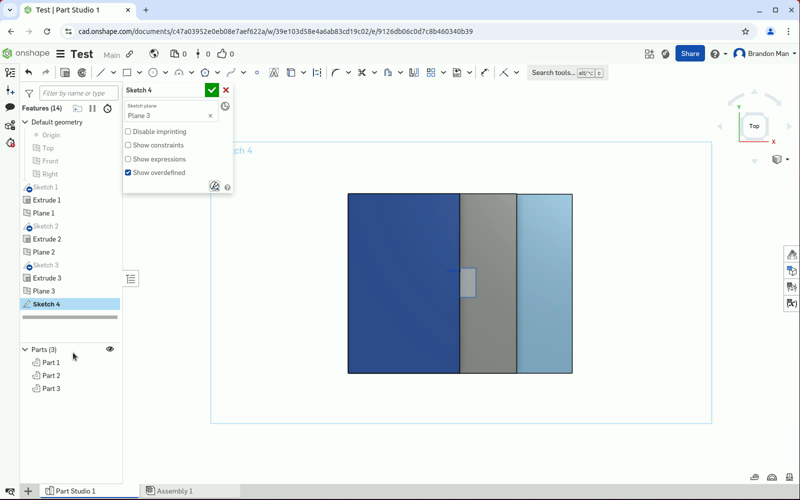
key(y)
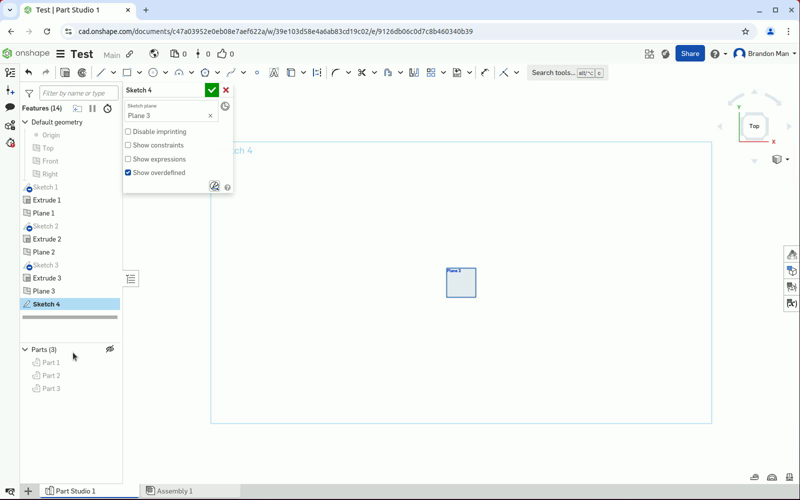
key(l)
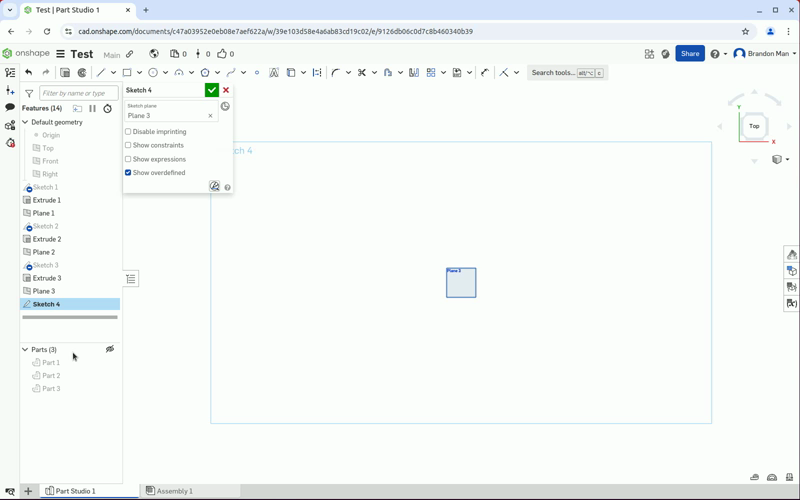
key_down(shift)
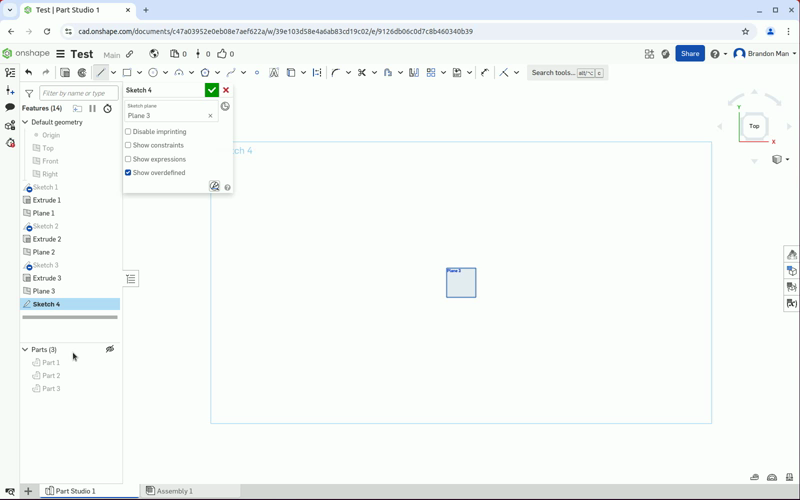
mouse_move(348, 373)
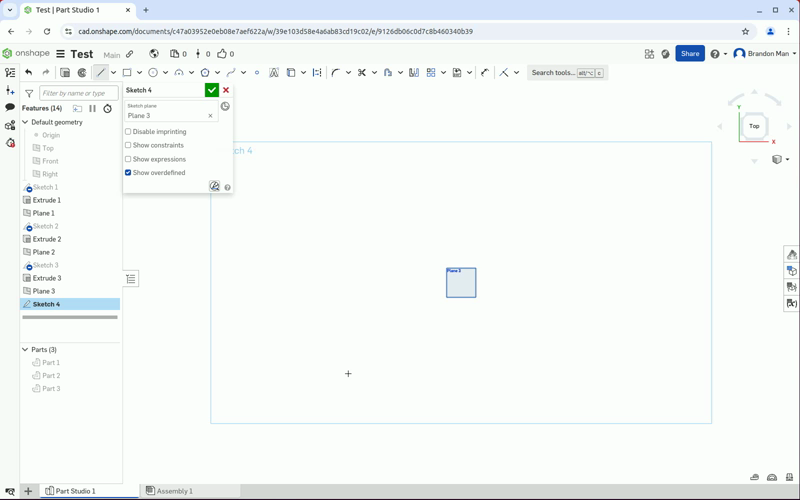
click(348, 373)
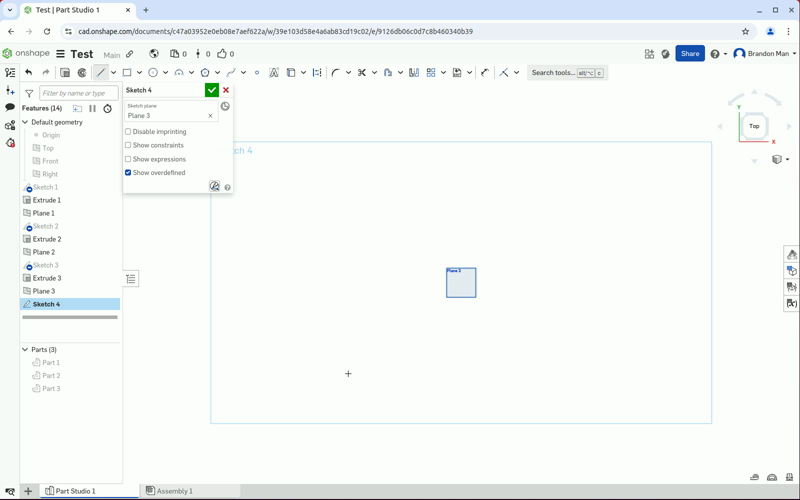
key_up(shift)
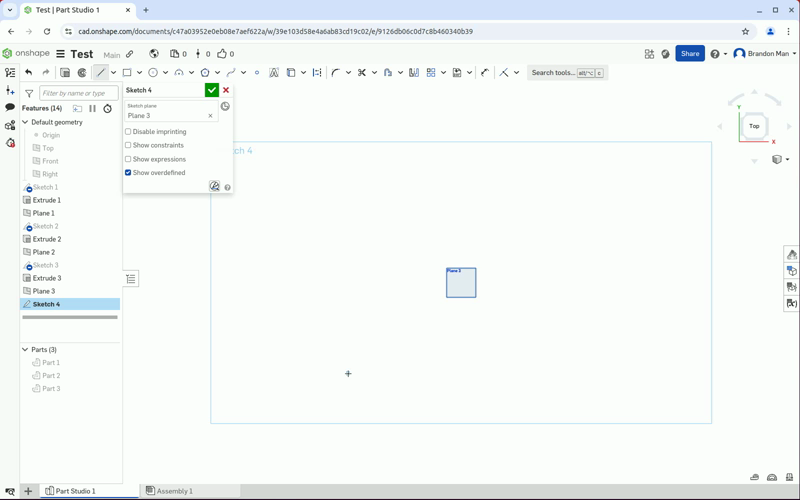
key_down(shift)
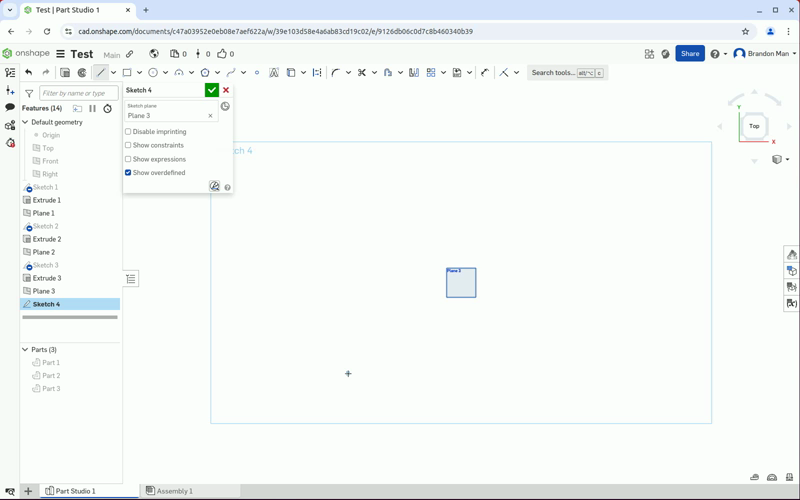
mouse_move(378, 373)
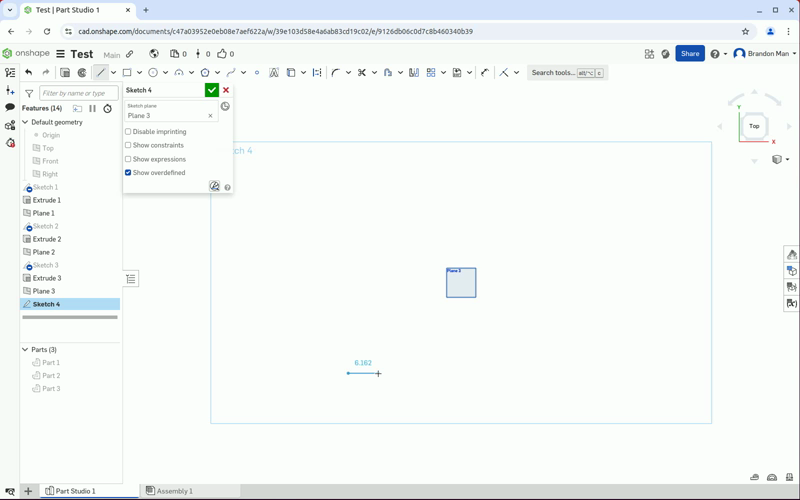
mouse_move(404, 373)
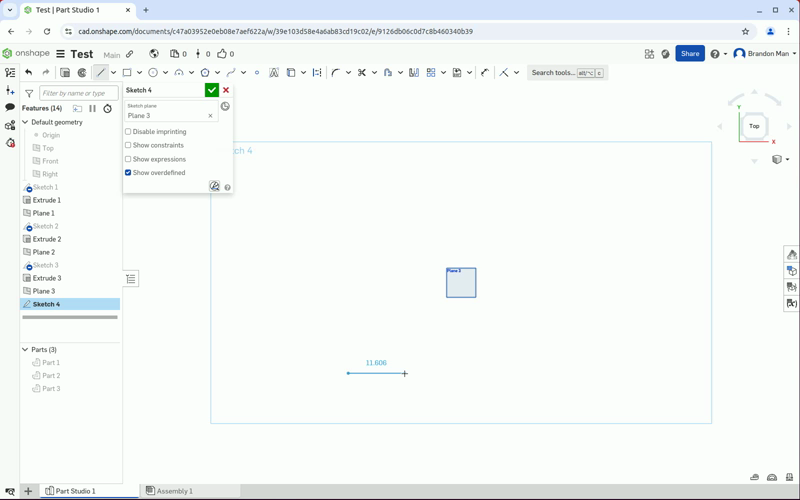
click(404, 373)
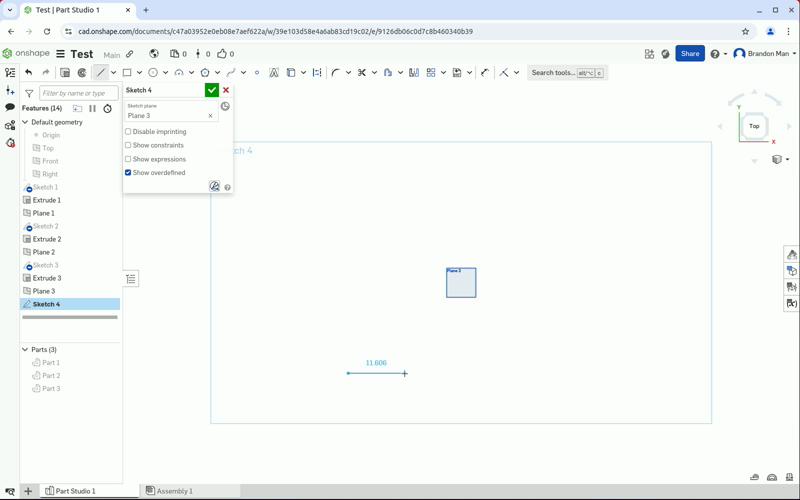
key_up(shift)
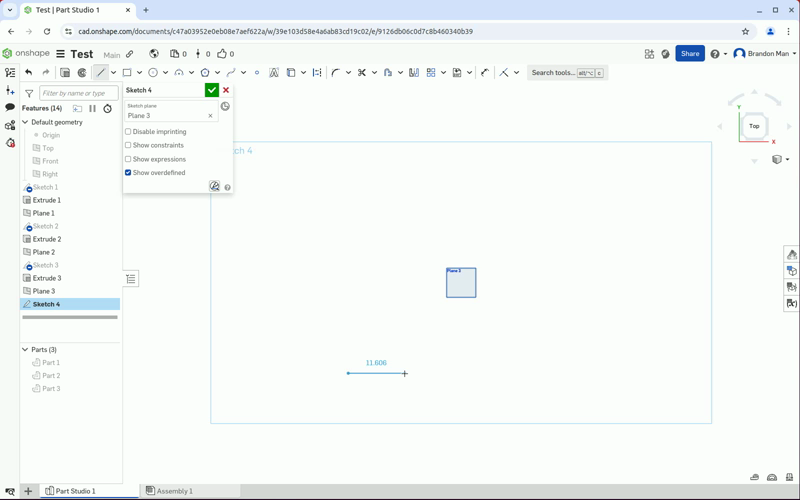
key_down(shift)
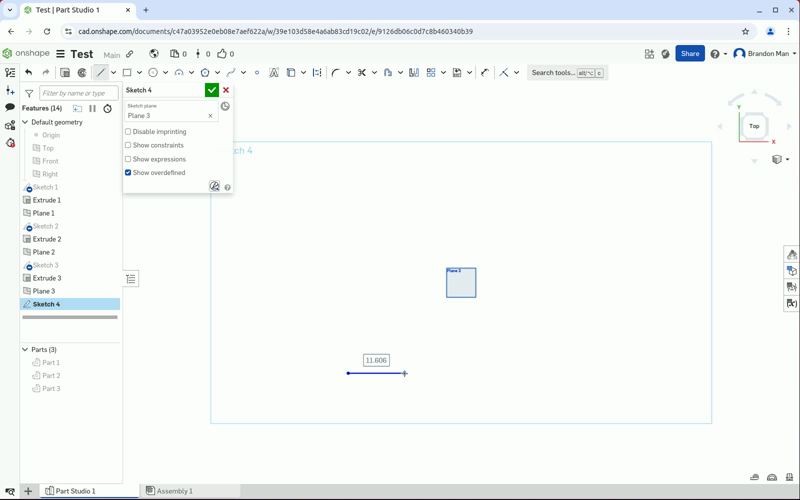
mouse_move(404, 193)
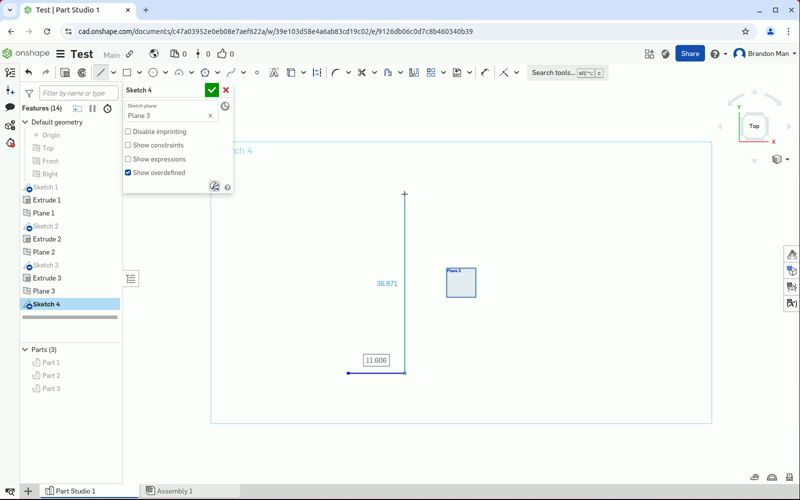
click(404, 193)
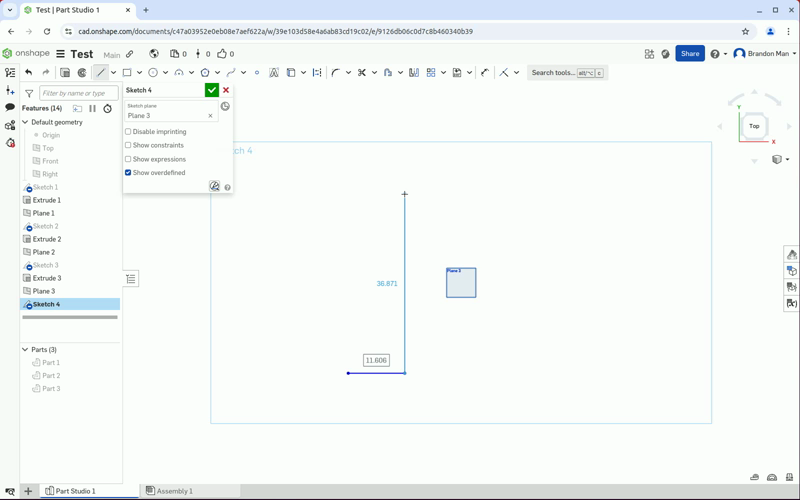
key_up(shift)
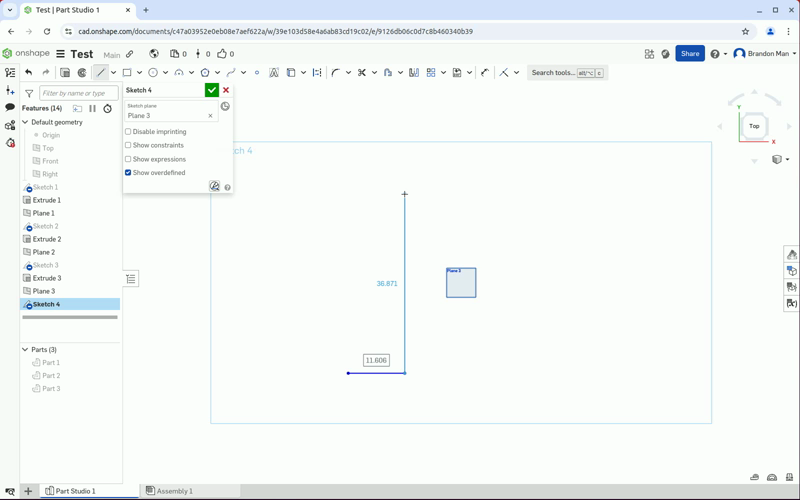
key_down(shift)
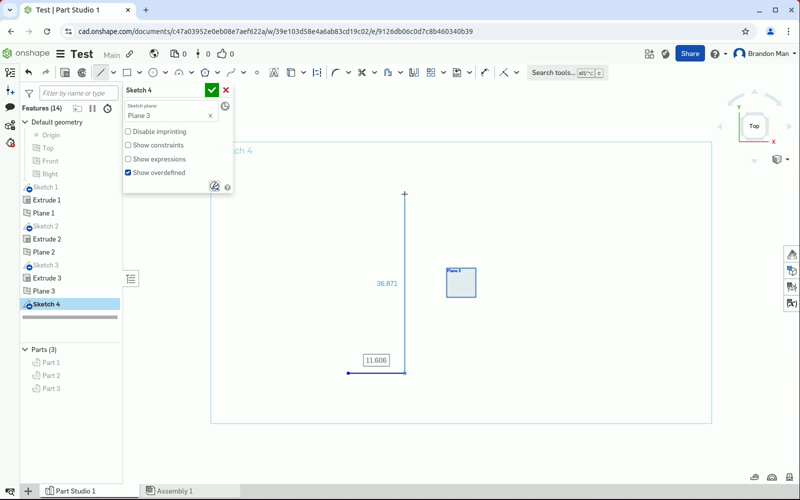
mouse_move(434, 193)
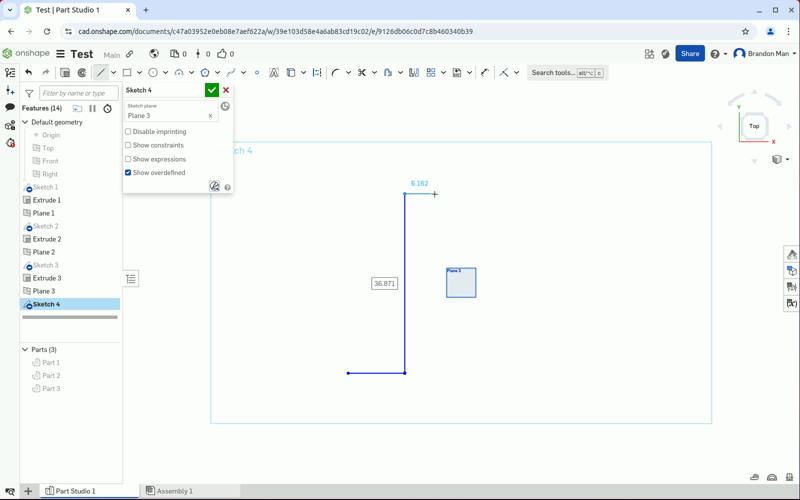
mouse_move(348, 193)
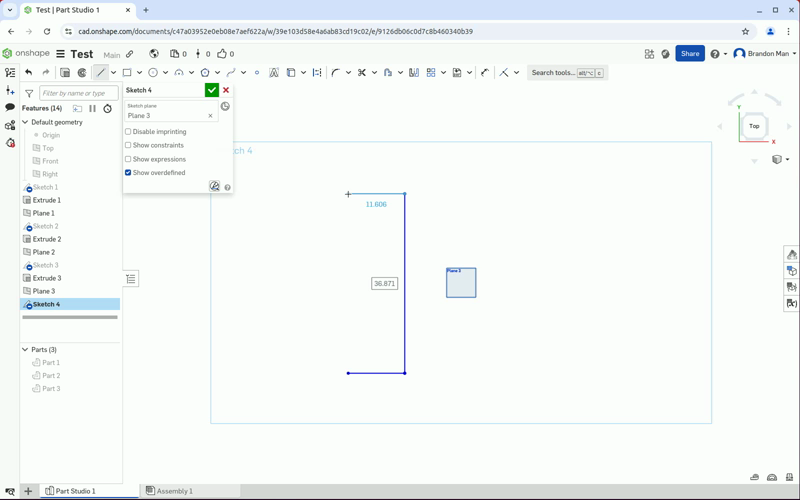
click(348, 193)
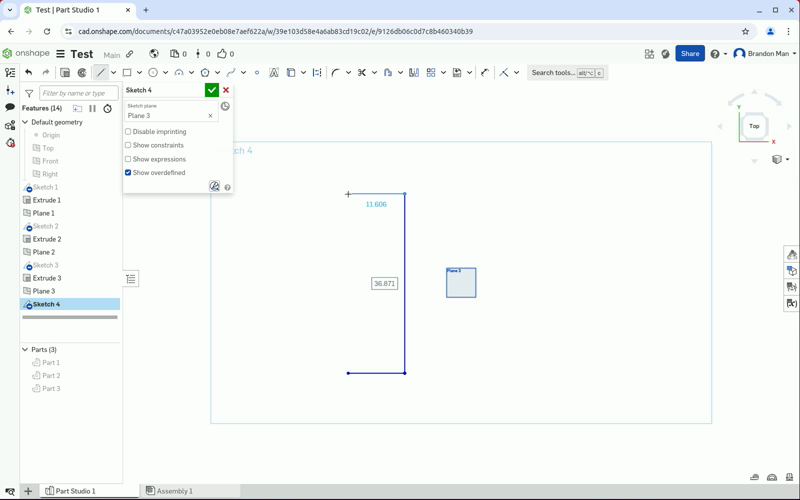
key_up(shift)
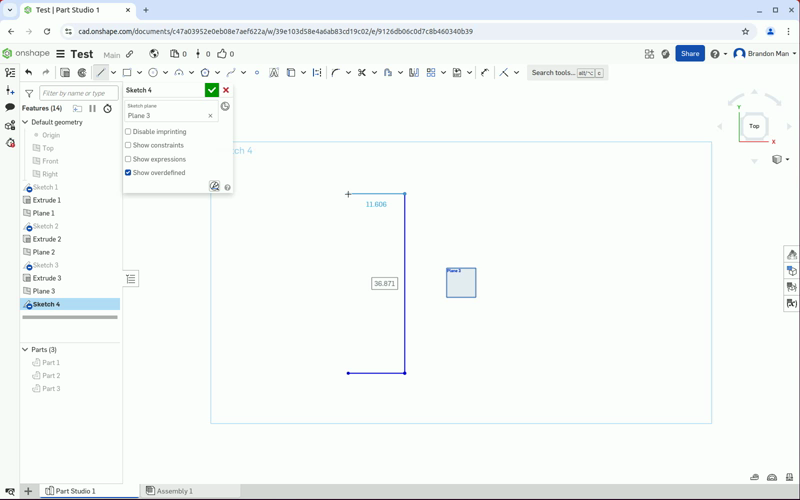
key_down(shift)
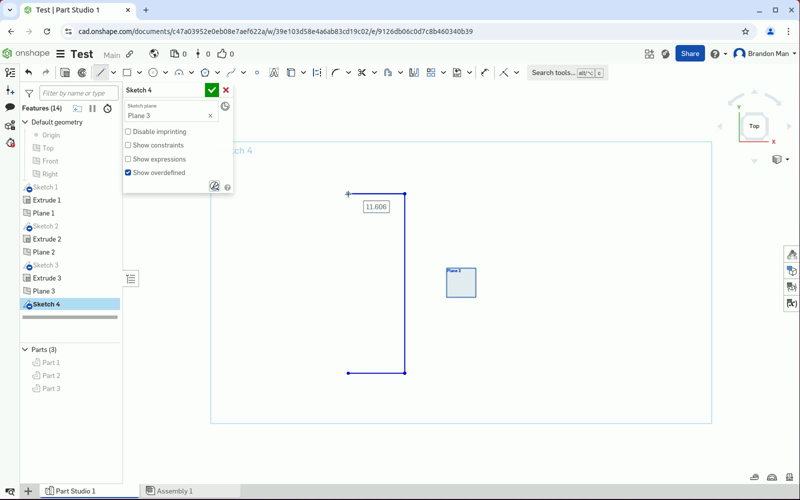
mouse_move(348, 373)
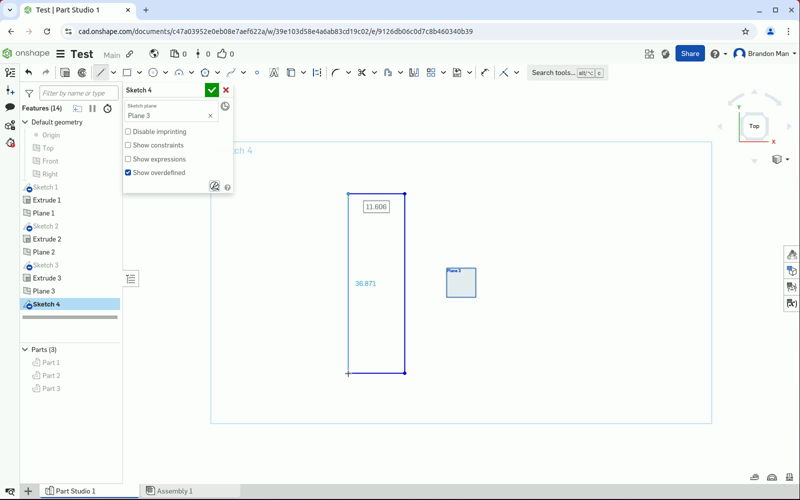
key_up(shift)
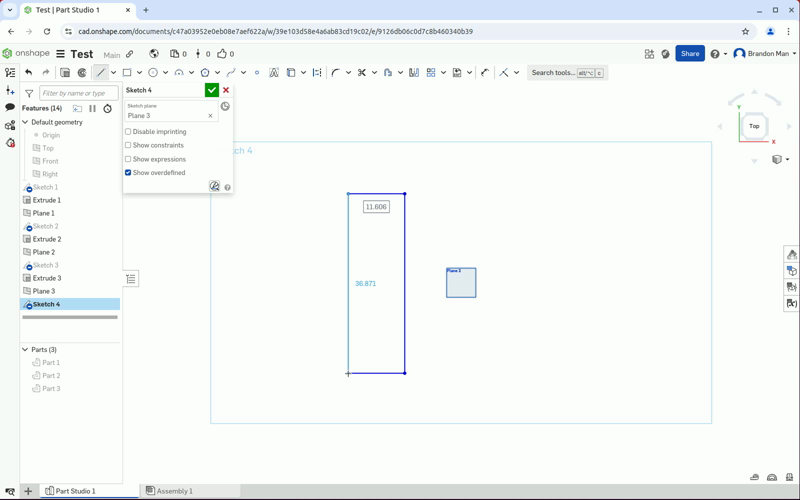
click(348, 373)
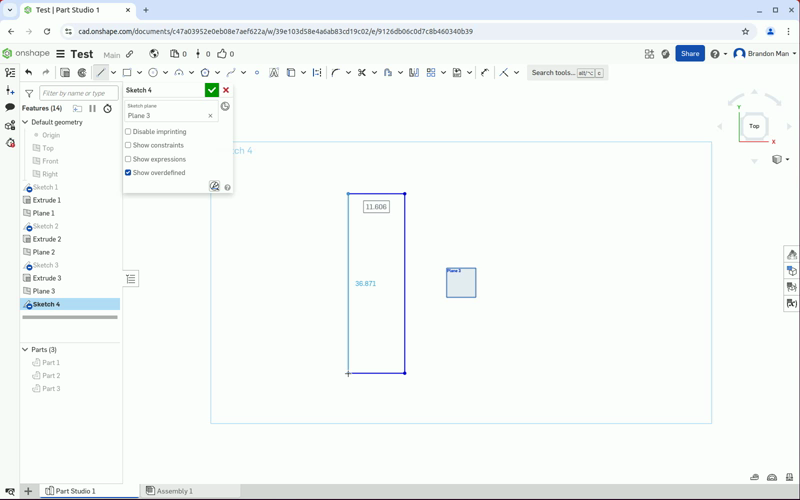
key(esc)
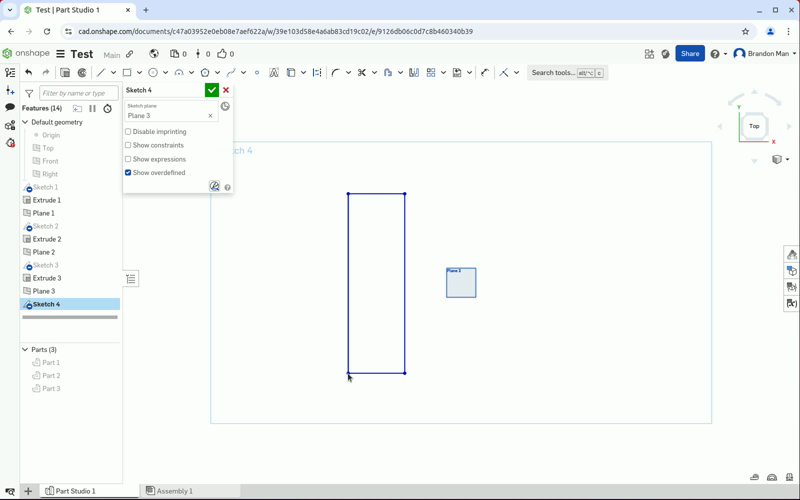
mouse_move(367, 257)
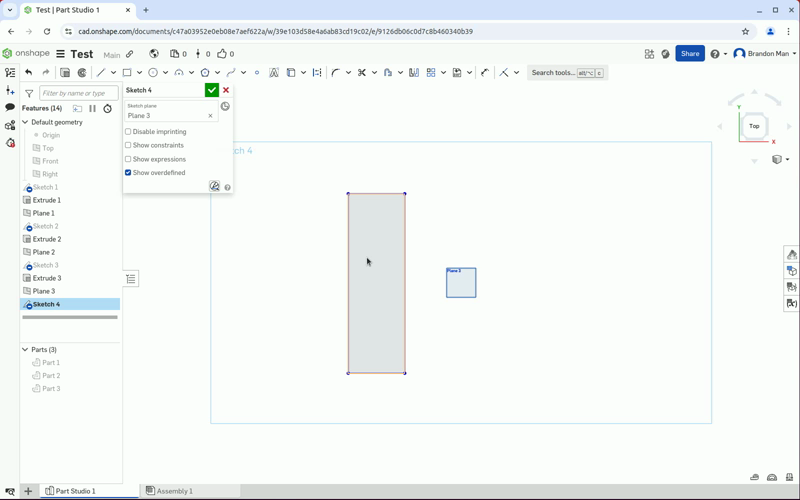
click(367, 257)
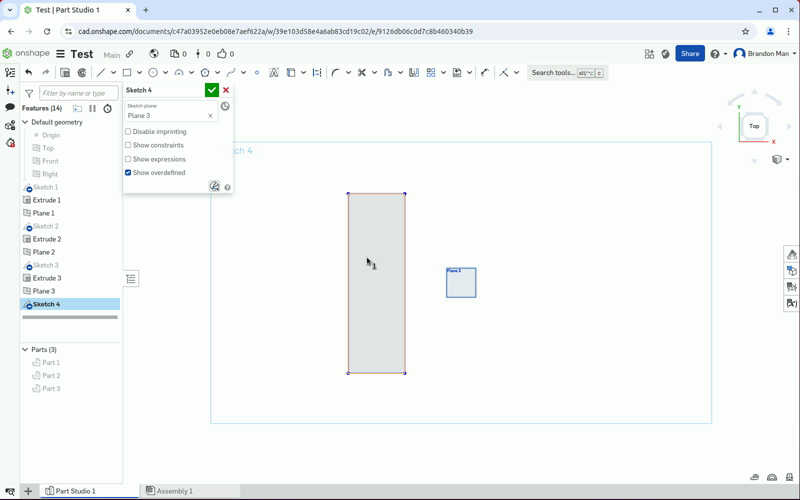
mouse_move(73, 352)
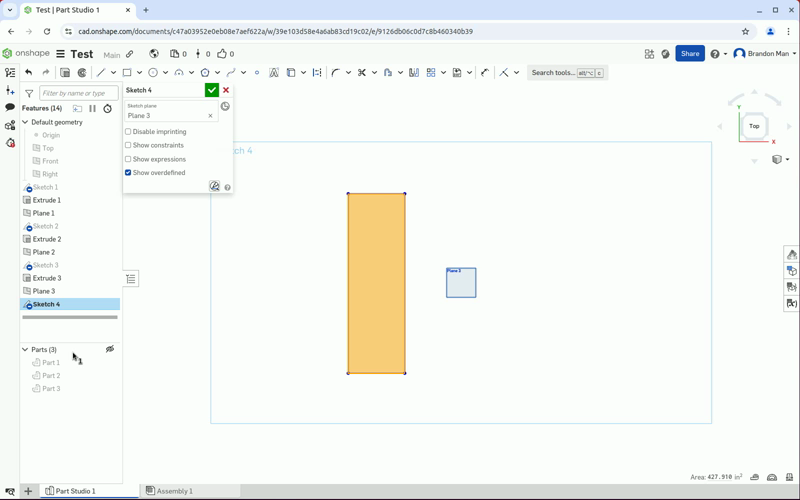
key(shift+y)
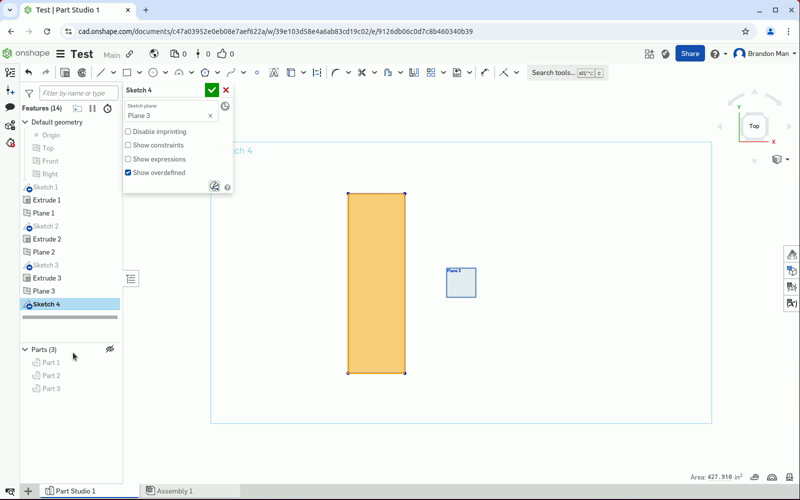
key(shift+e)
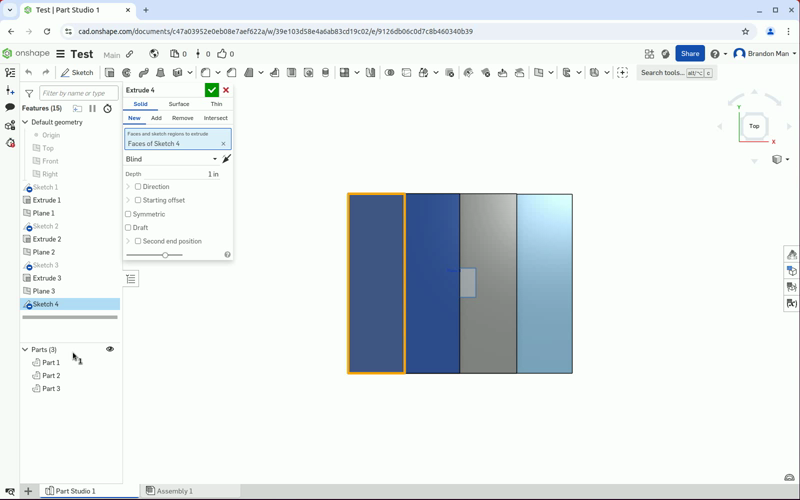
mouse_move(143, 106)
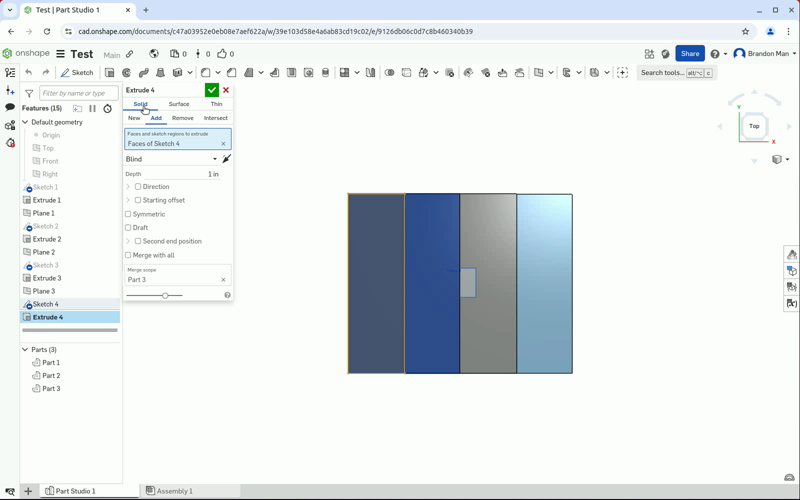
click(143, 106)
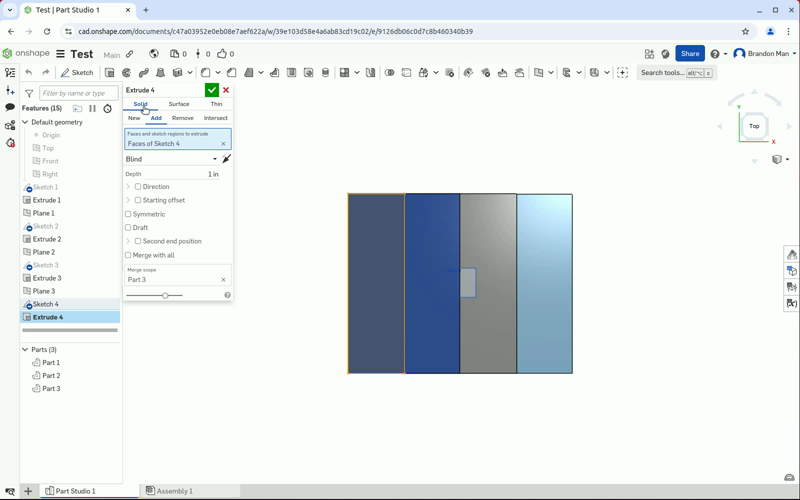
mouse_move(137, 120)
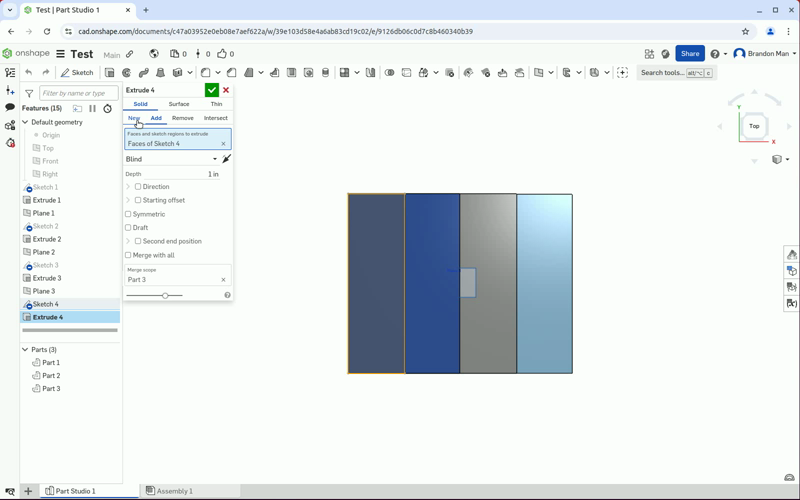
click(137, 120)
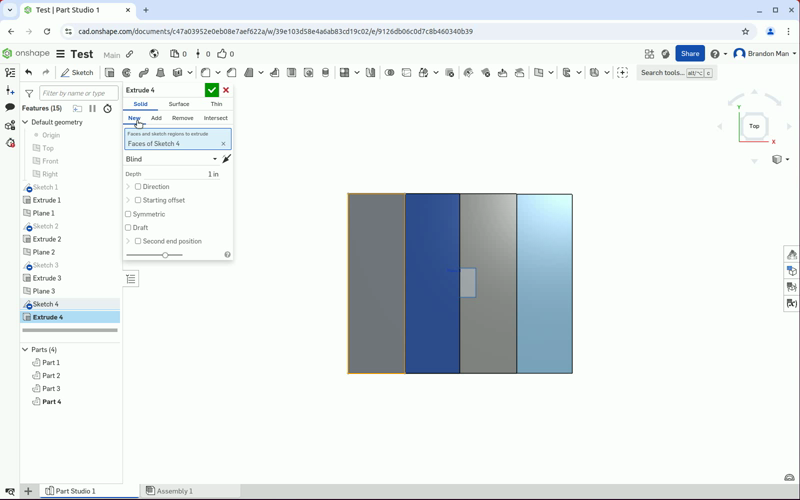
key(tab, 4)
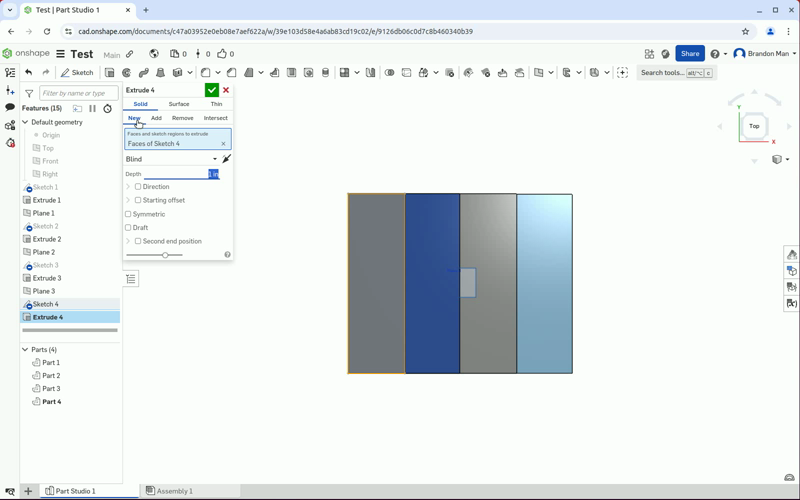
text(4.092)
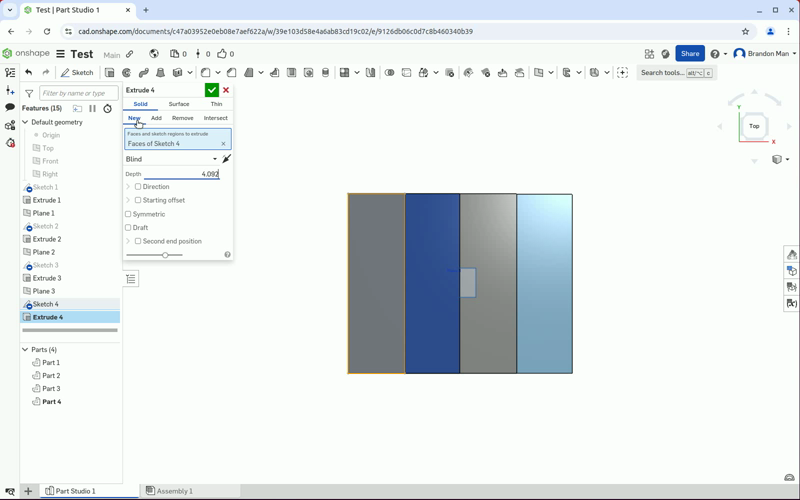
key(enter)
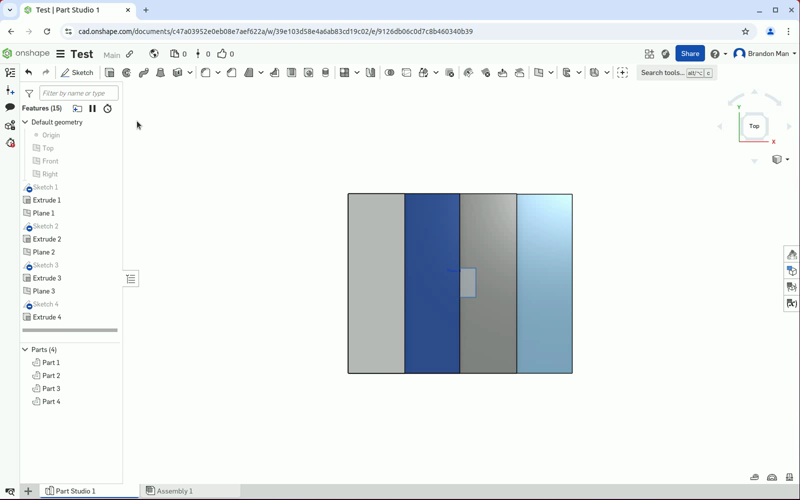
key(shift+h)
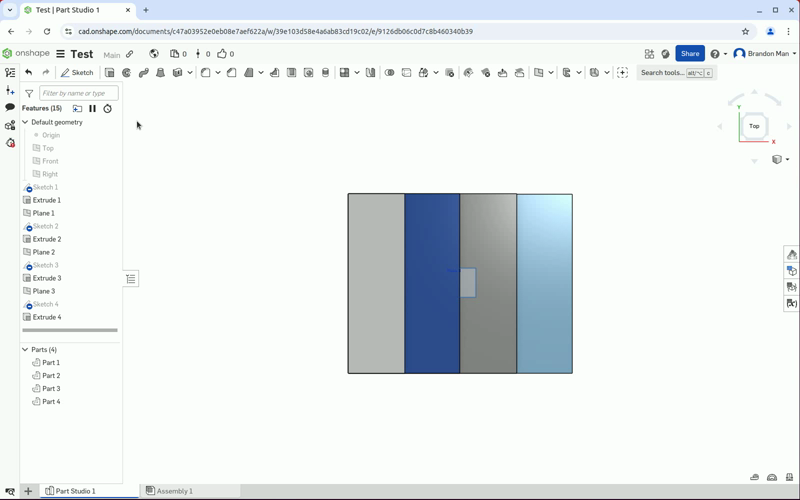
key(shift+h)
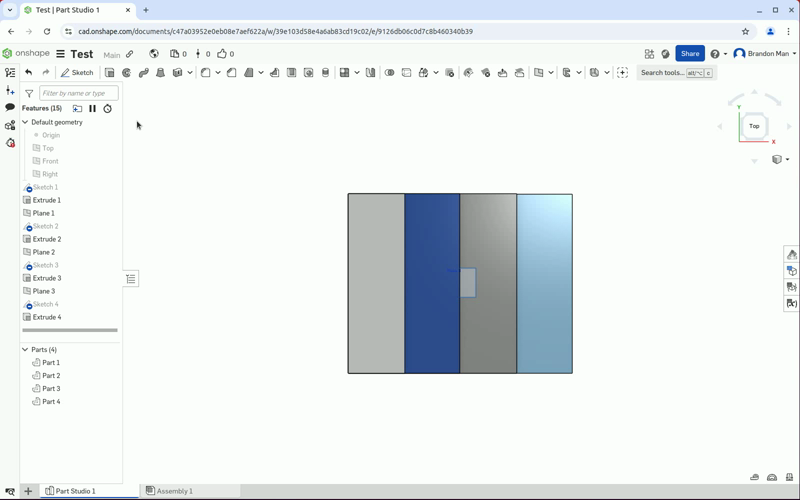
mouse_move(73, 189)
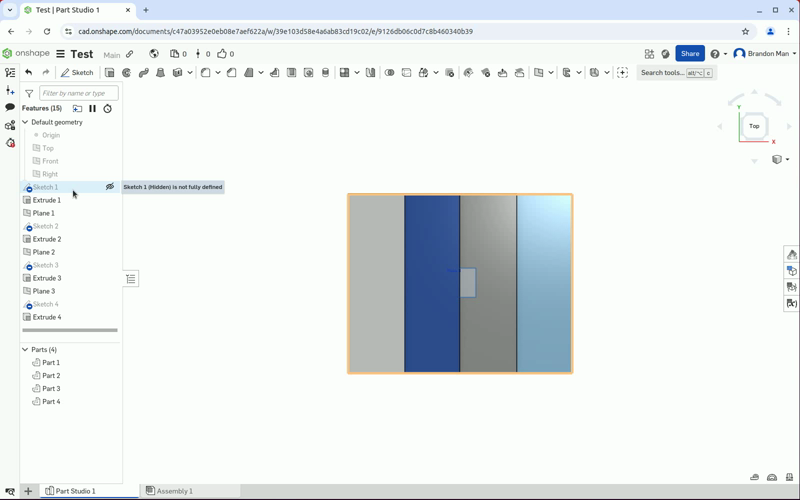
click(73, 189)
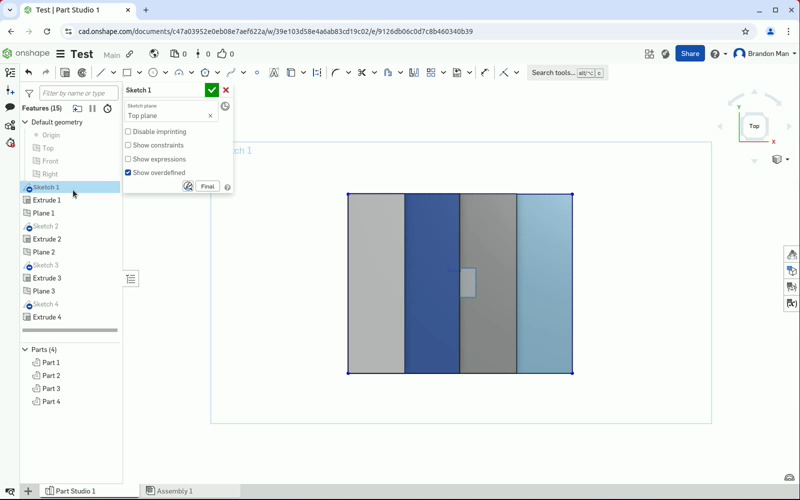
mouse_move(229, 92)
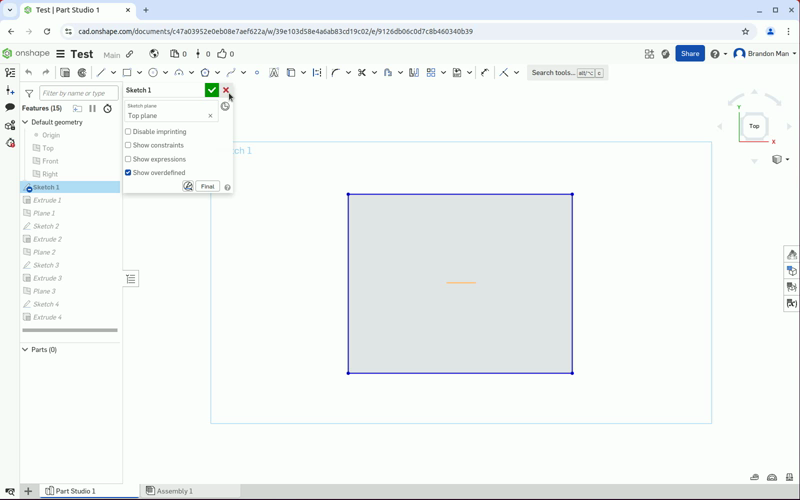
click(229, 92)
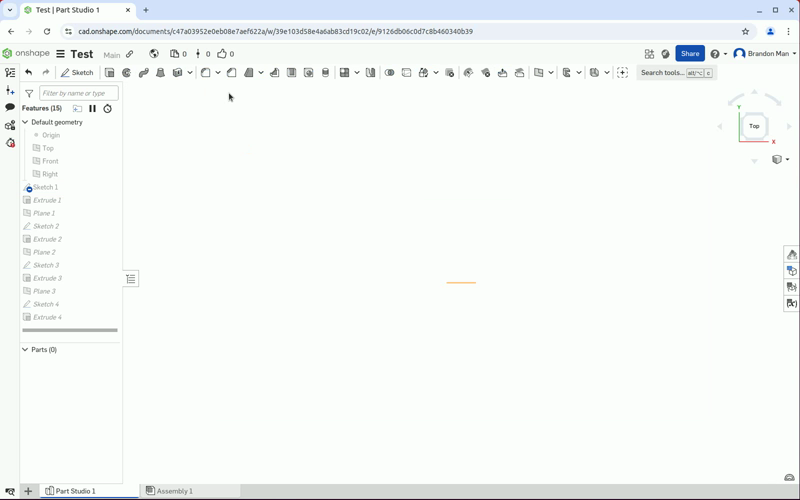
mouse_move(73, 352)
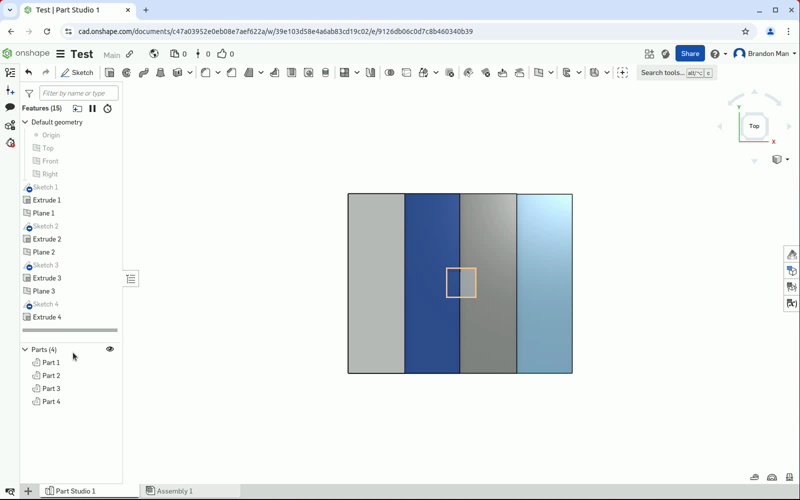
key(y)
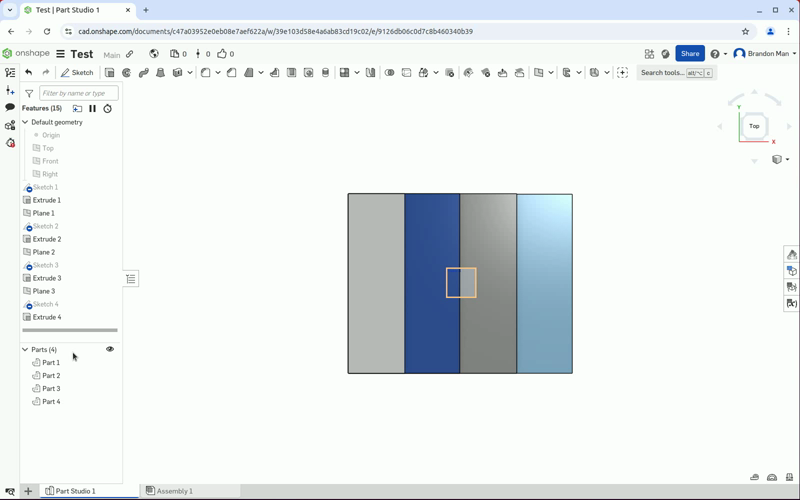
key(shift+p)
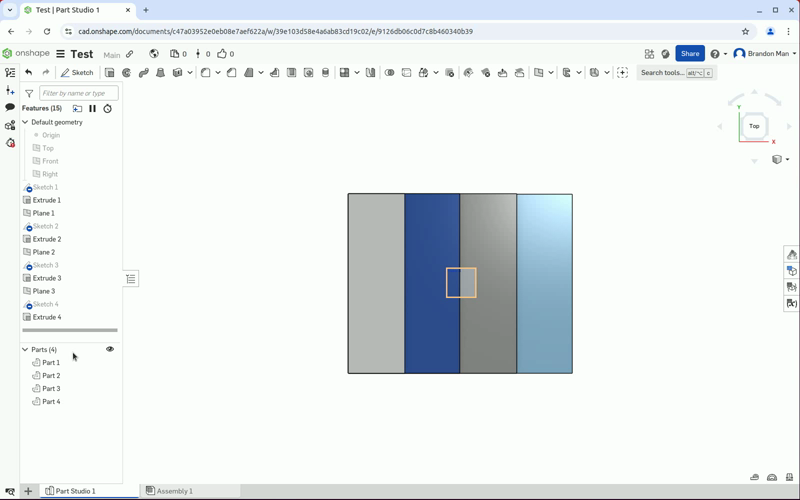
key(space)
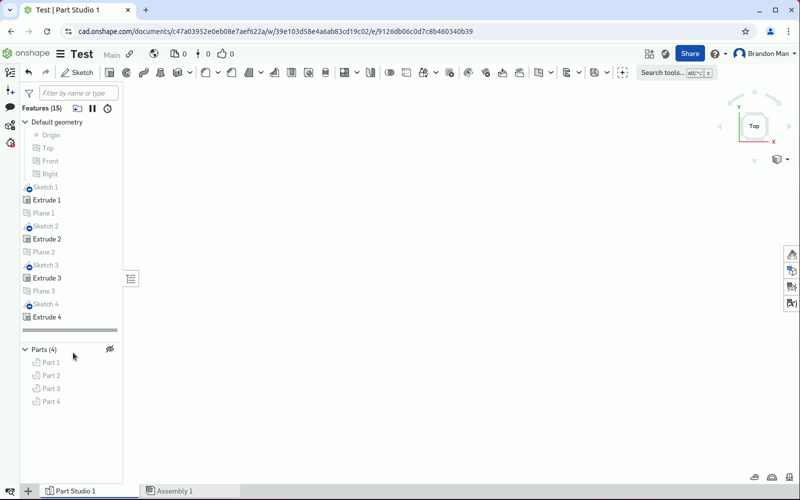
key_down(shift)
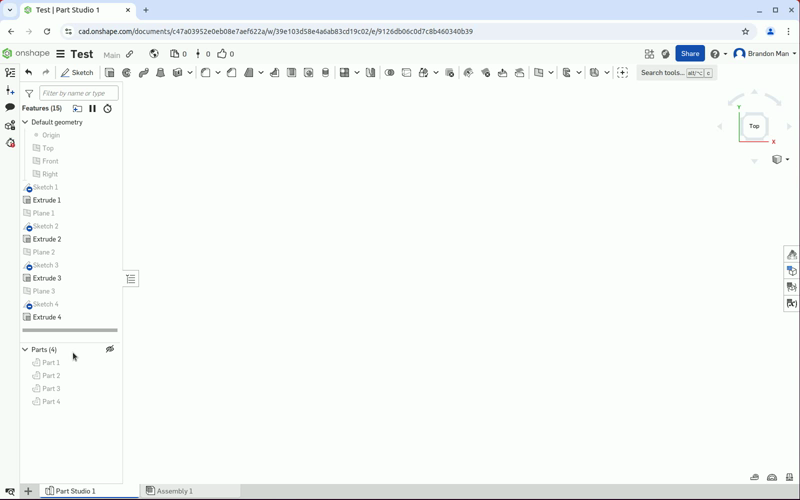
key(up)
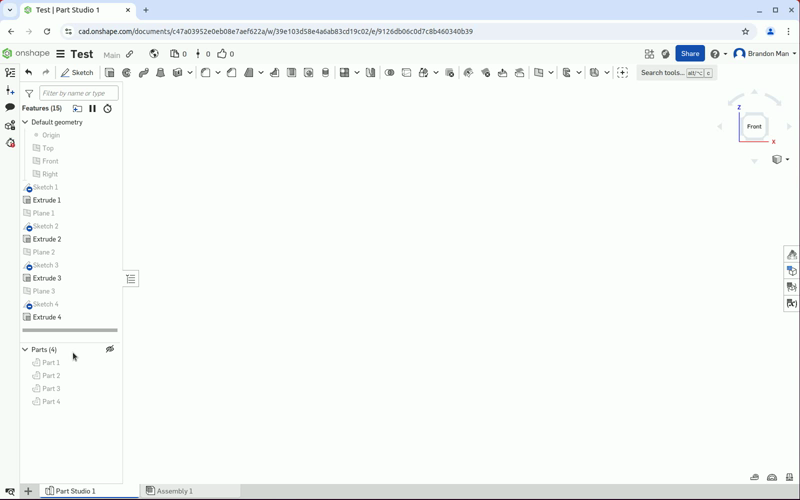
key_up(shift)
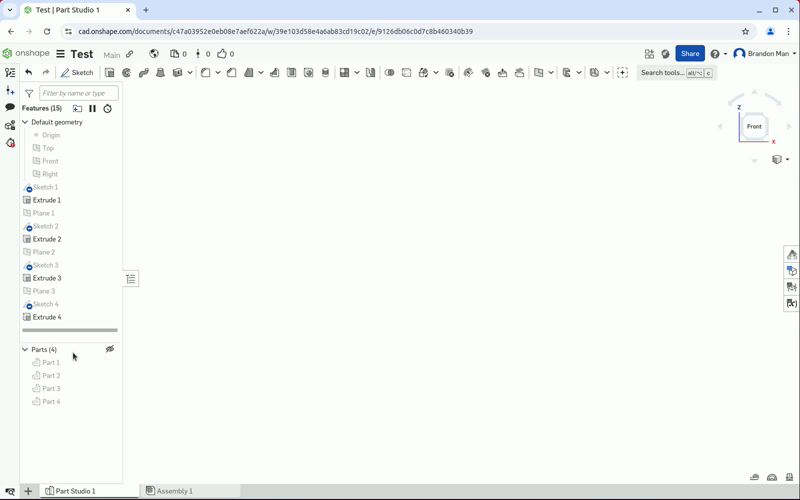
key(space)
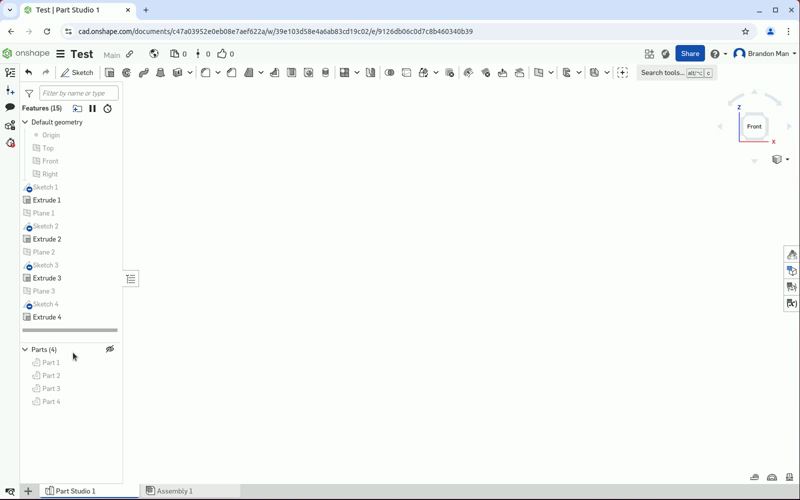
key_down(shift)
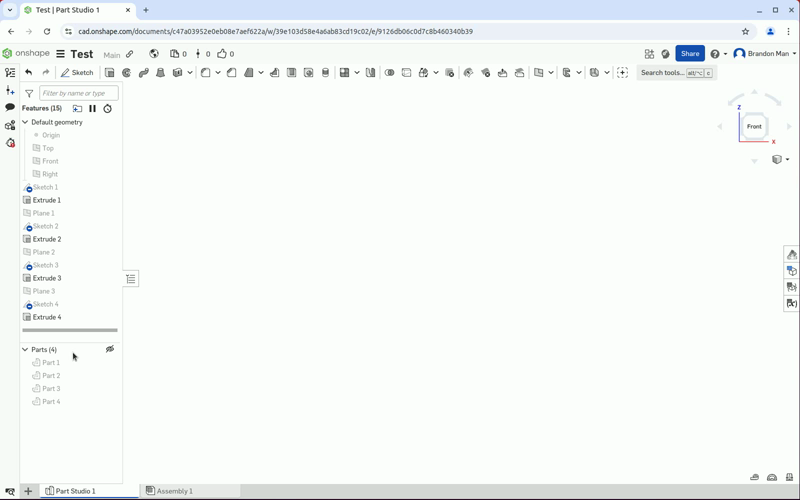
key(left)
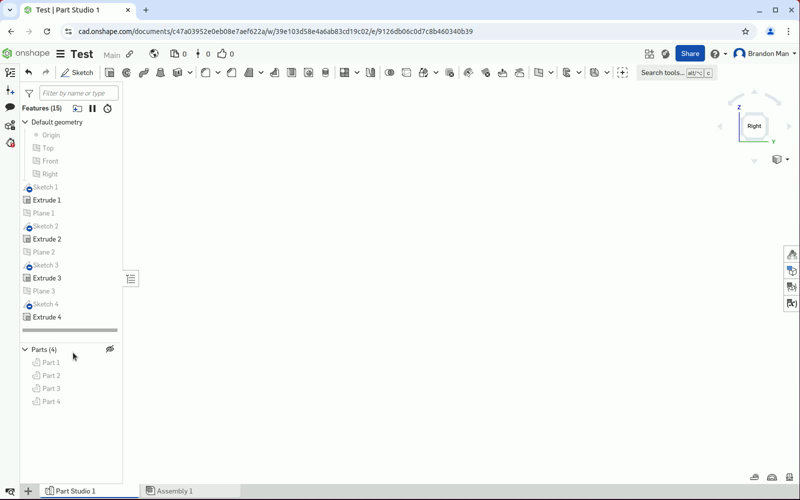
key_up(shift)
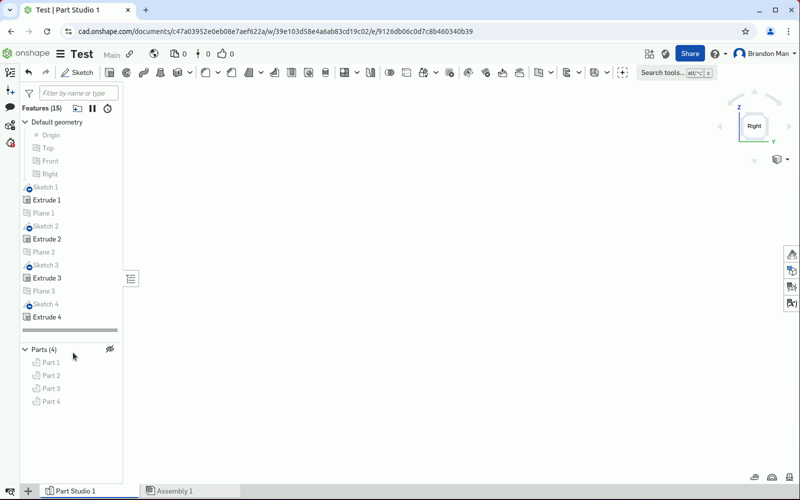
mouse_move(73, 352)
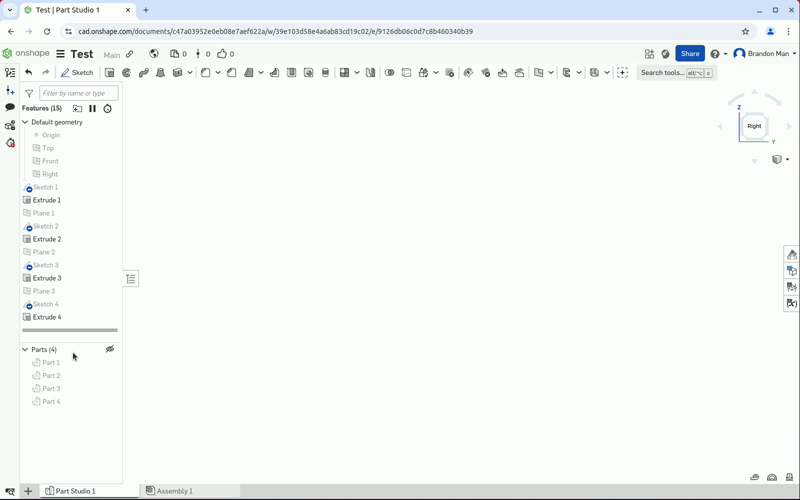
key(shift+y)
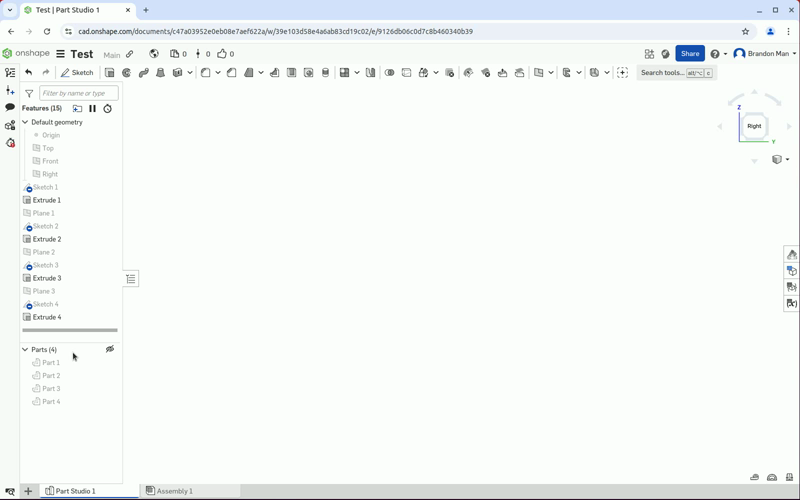
key(shift+s)
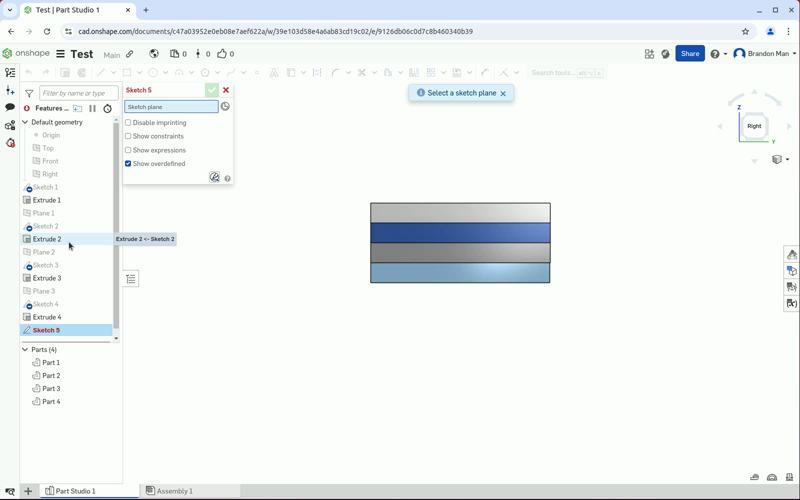
scroll(3)
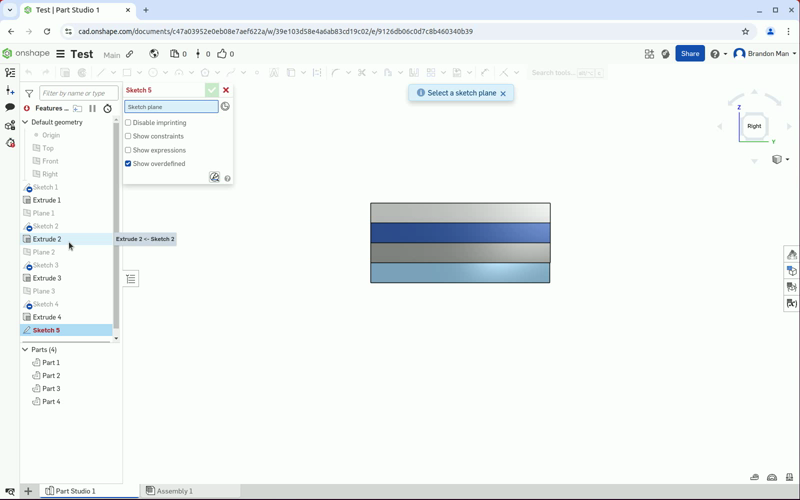
mouse_move(69, 176)
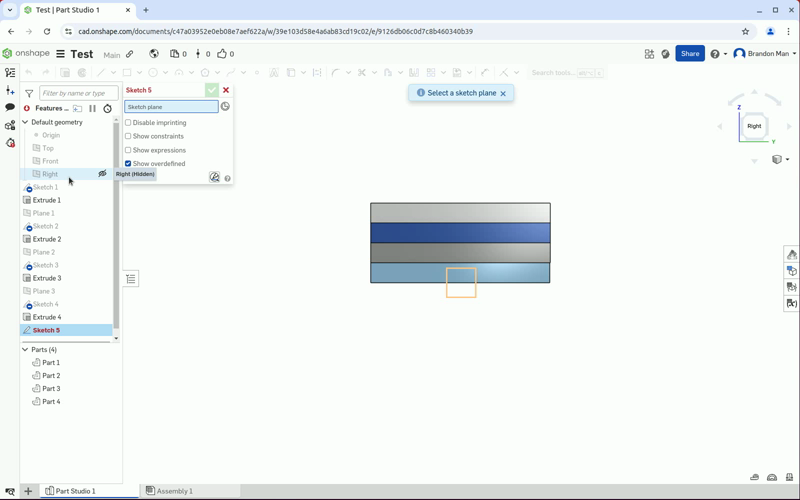
click(69, 176)
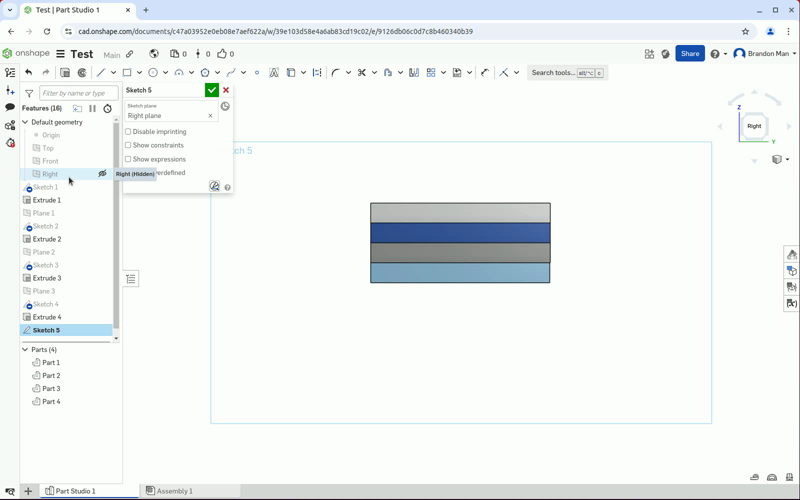
mouse_move(73, 352)
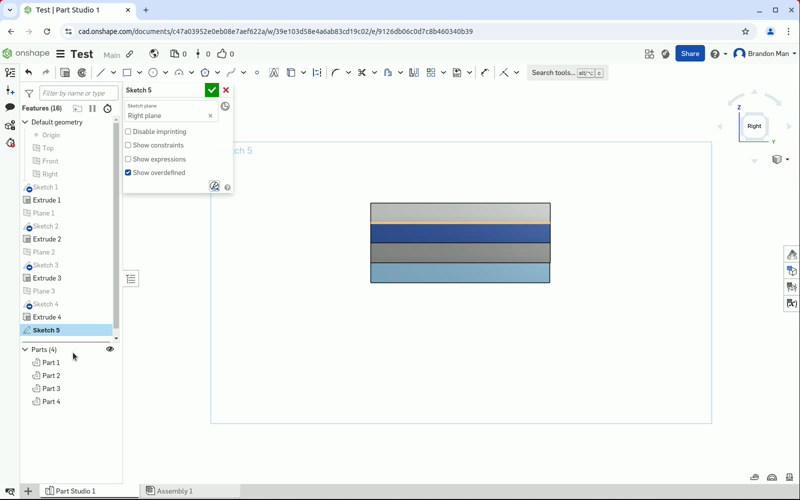
key(y)
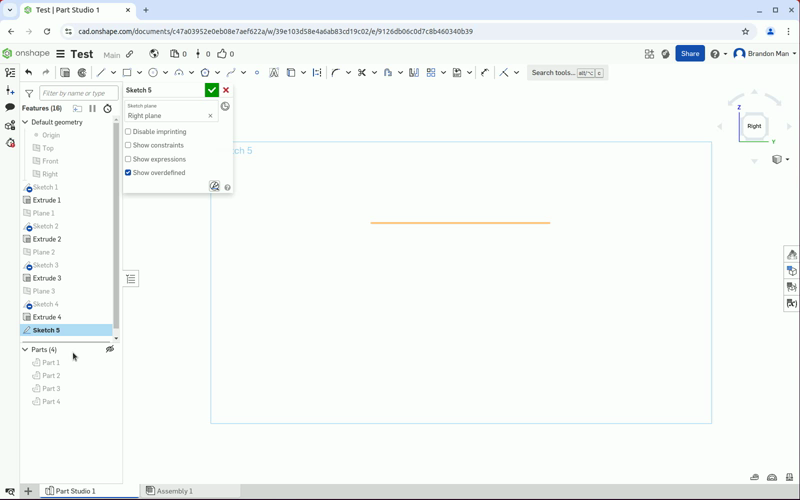
key(l)
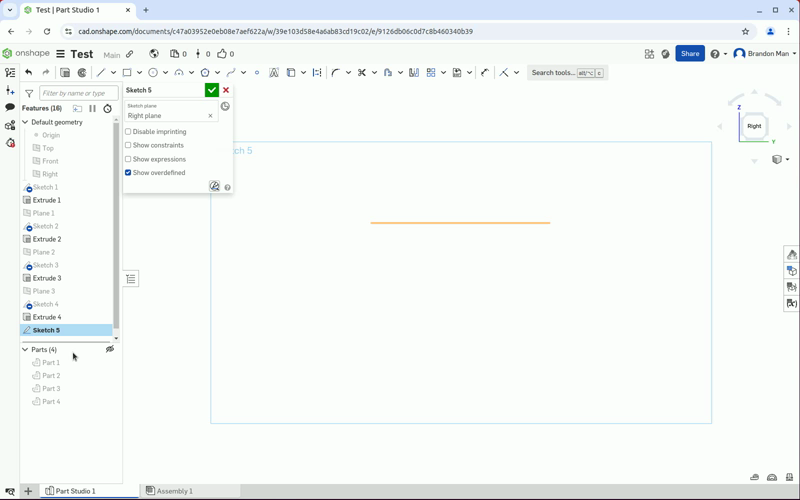
key_down(shift)
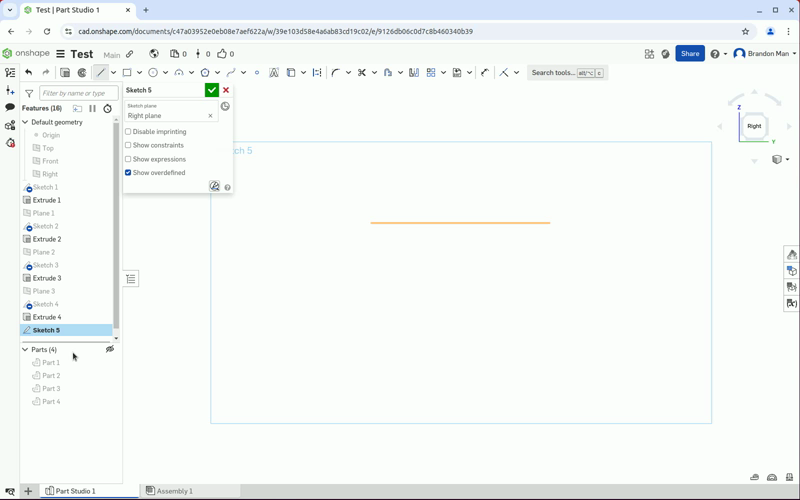
mouse_move(460, 232)
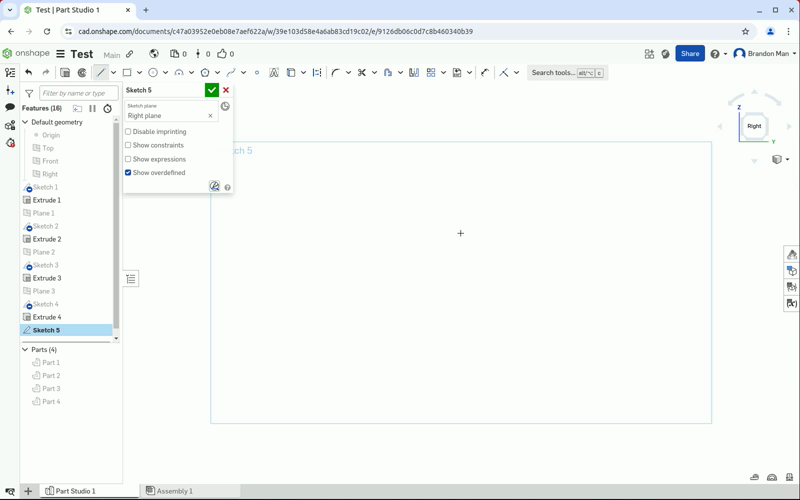
click(460, 232)
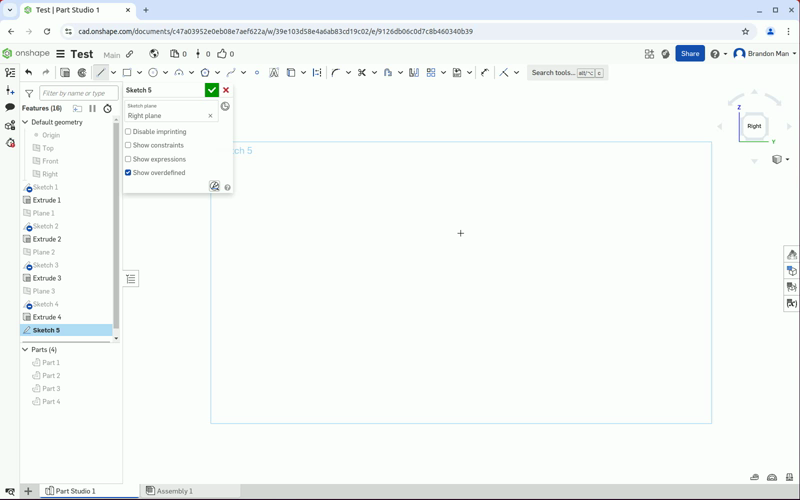
key_up(shift)
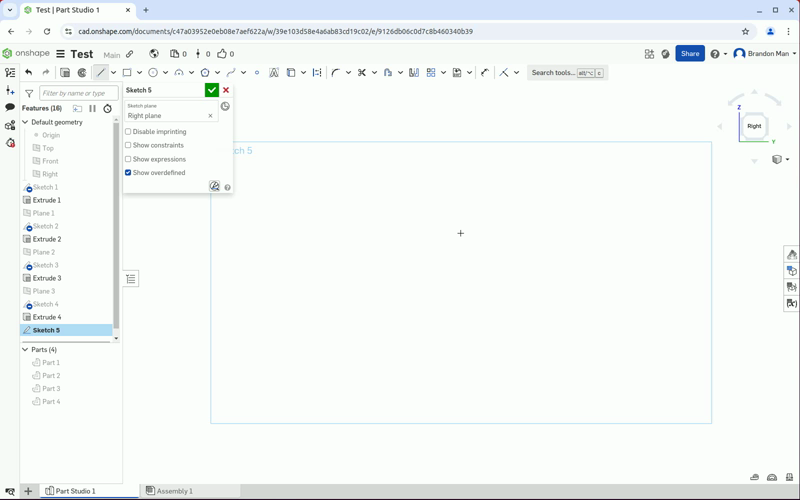
key_down(shift)
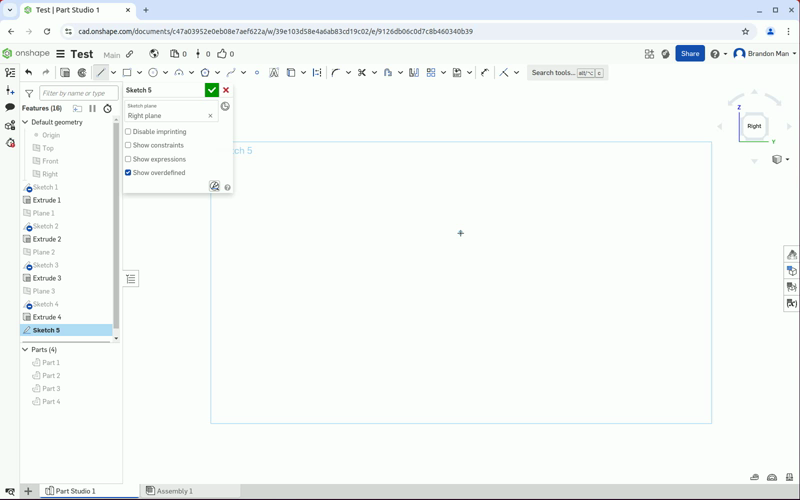
mouse_move(490, 232)
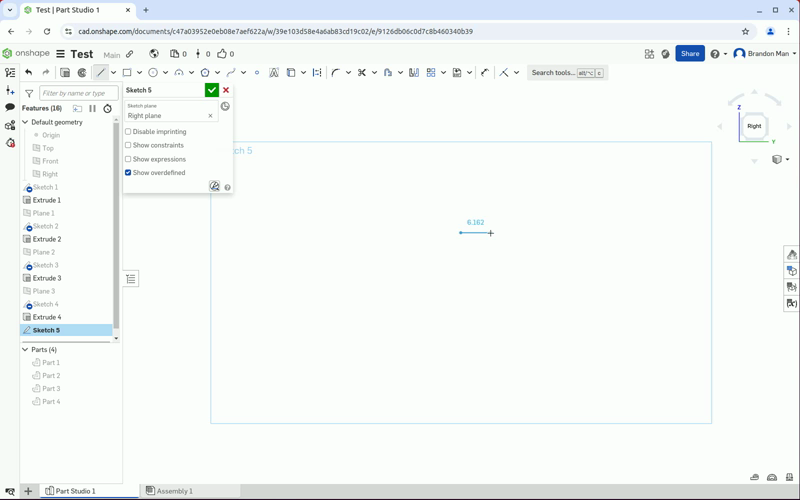
mouse_move(468, 232)
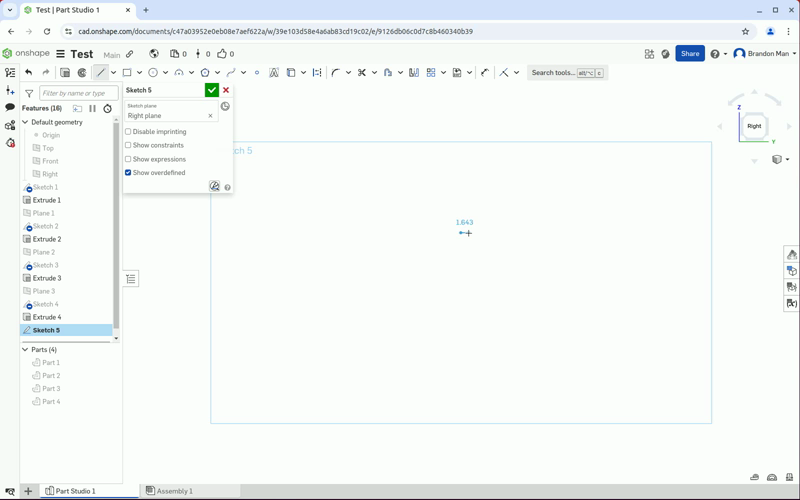
click(468, 232)
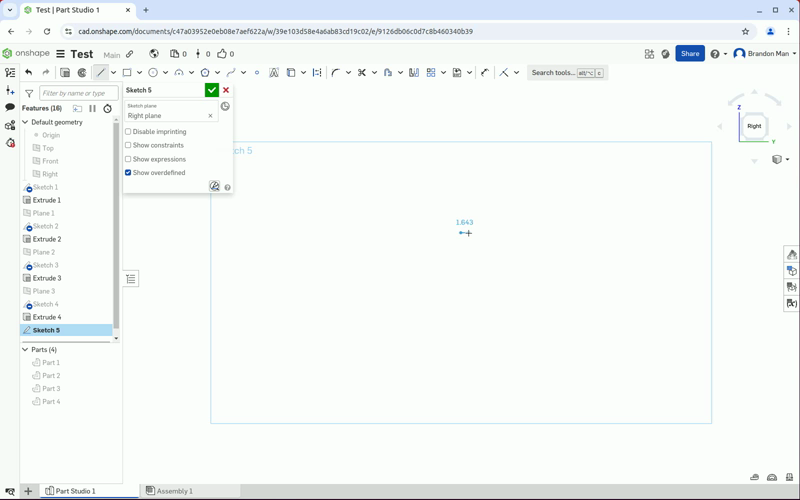
key_up(shift)
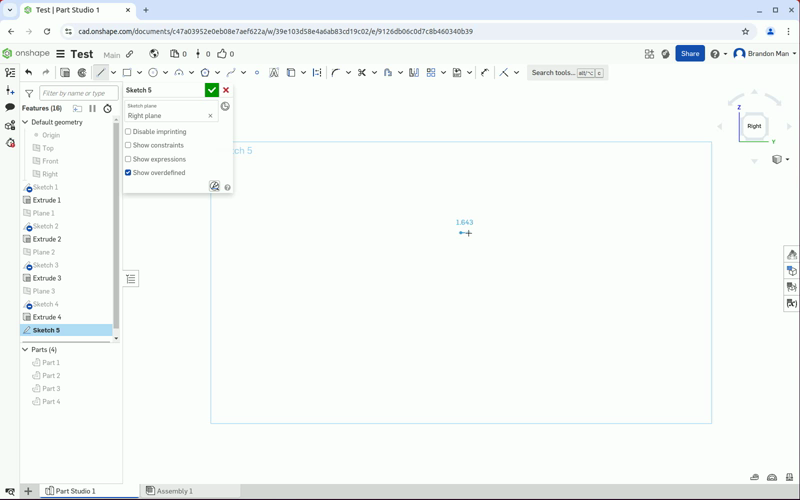
key(esc)
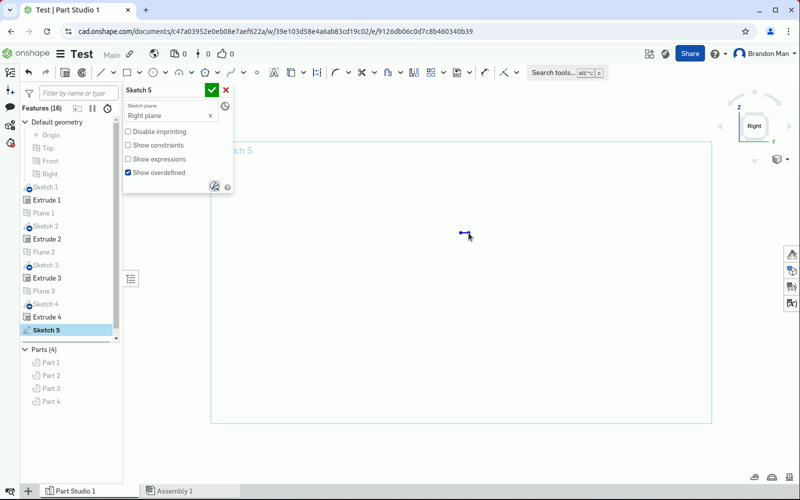
key(a)
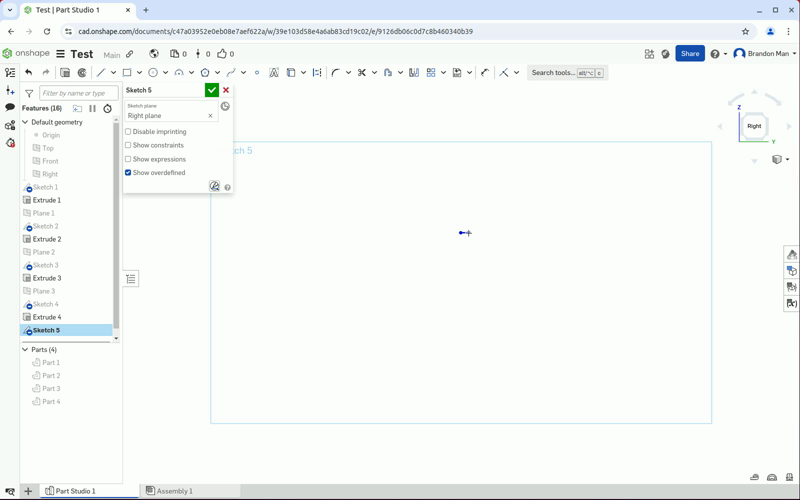
mouse_move(468, 232)
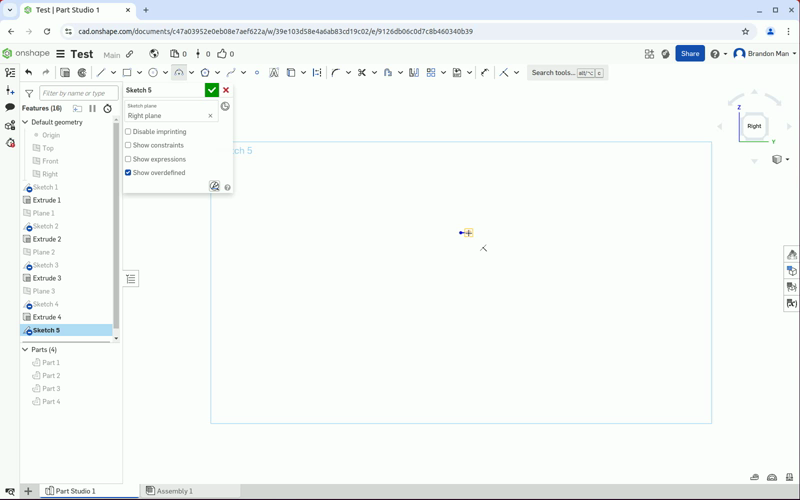
click(468, 232)
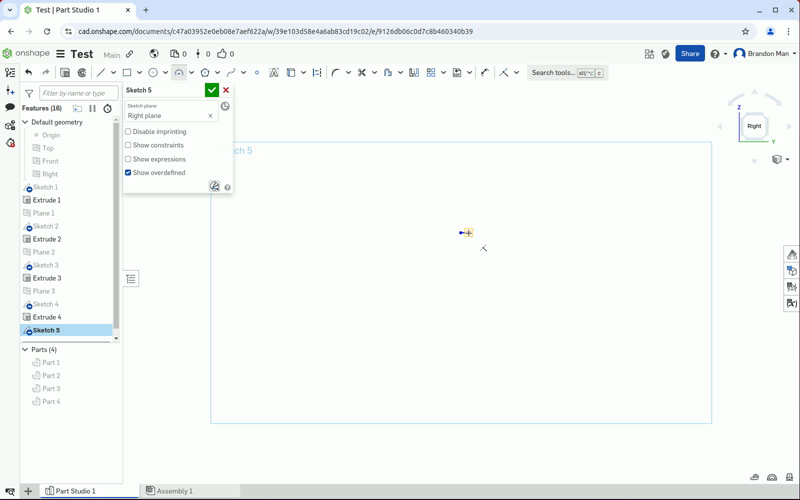
key_down(shift)
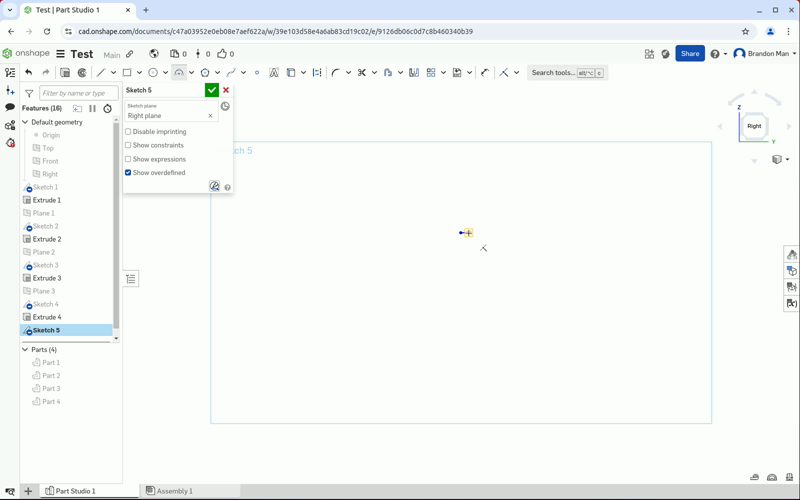
mouse_move(460, 224)
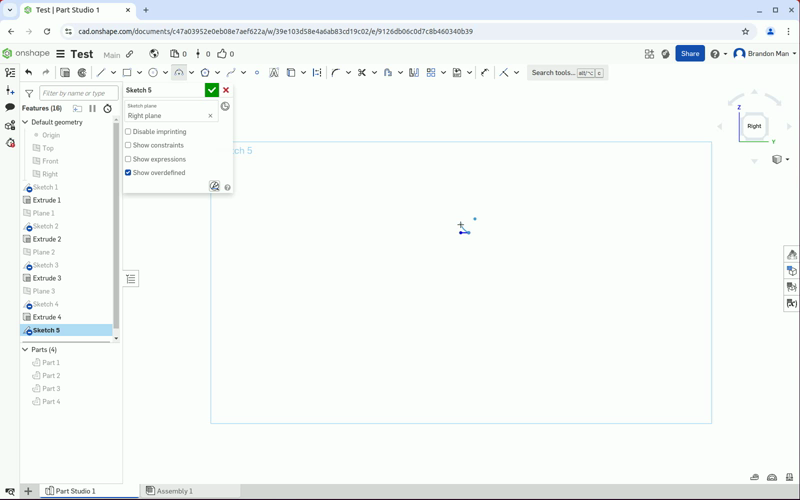
click(460, 224)
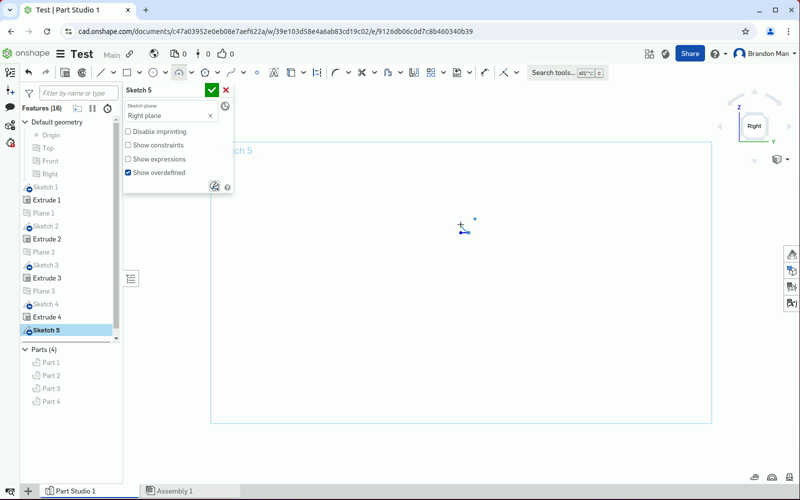
mouse_move(466, 226)
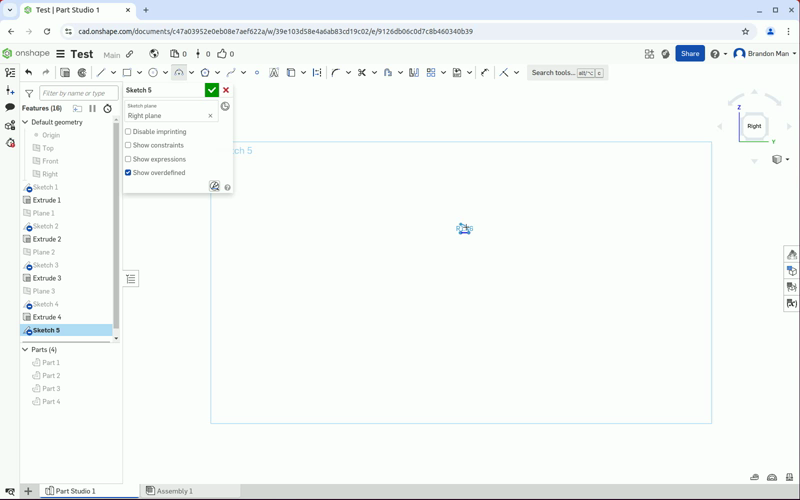
click(466, 226)
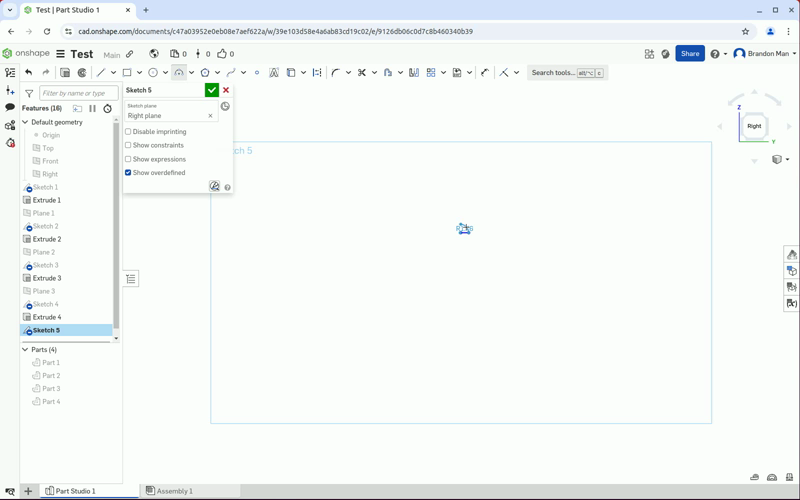
key_up(shift)
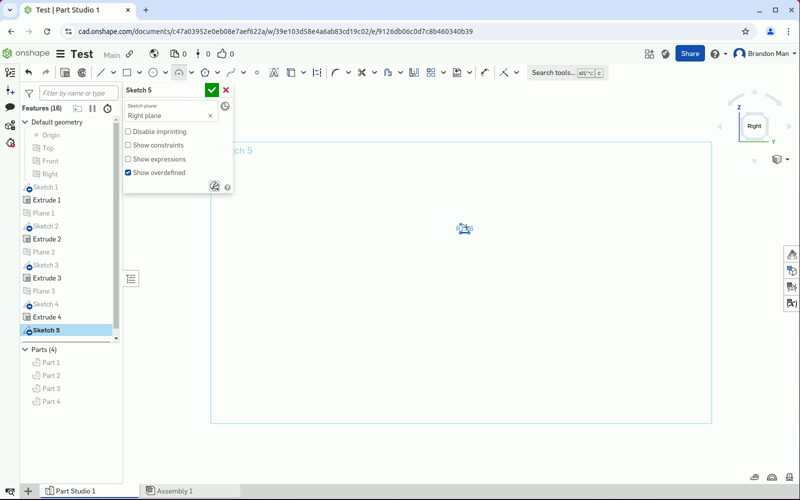
key(esc)
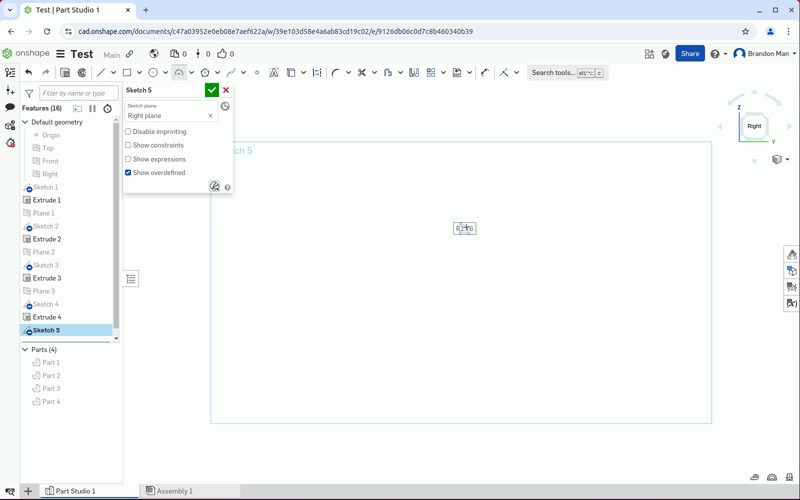
key(l)
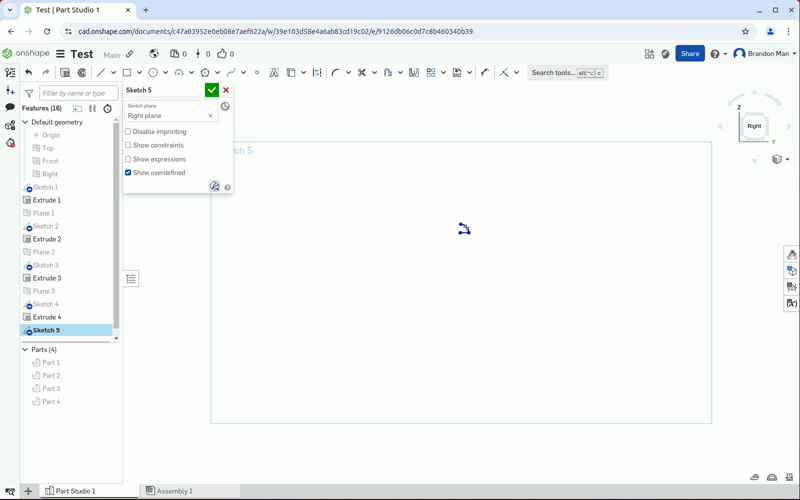
mouse_move(460, 224)
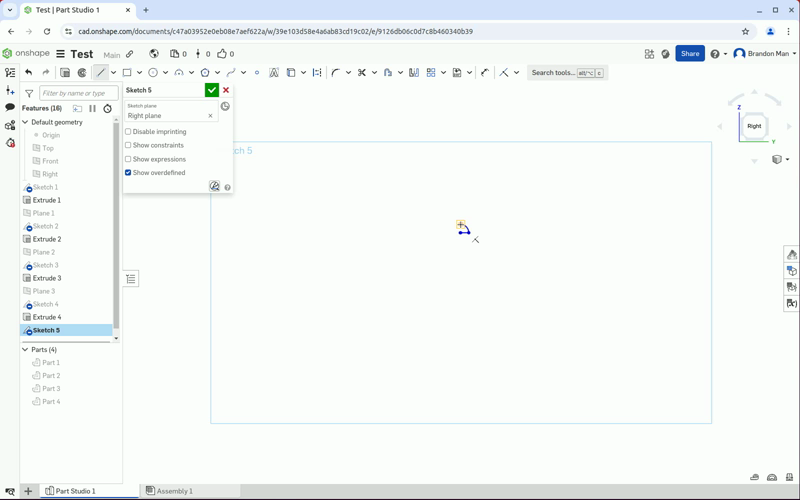
click(460, 224)
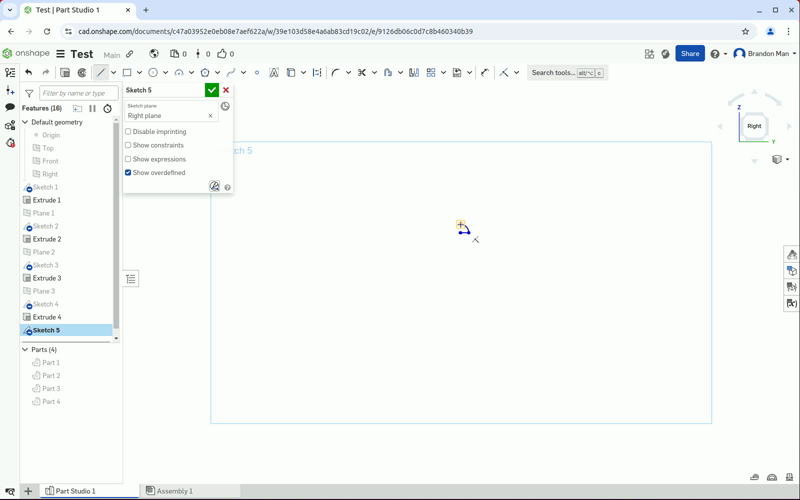
mouse_move(490, 224)
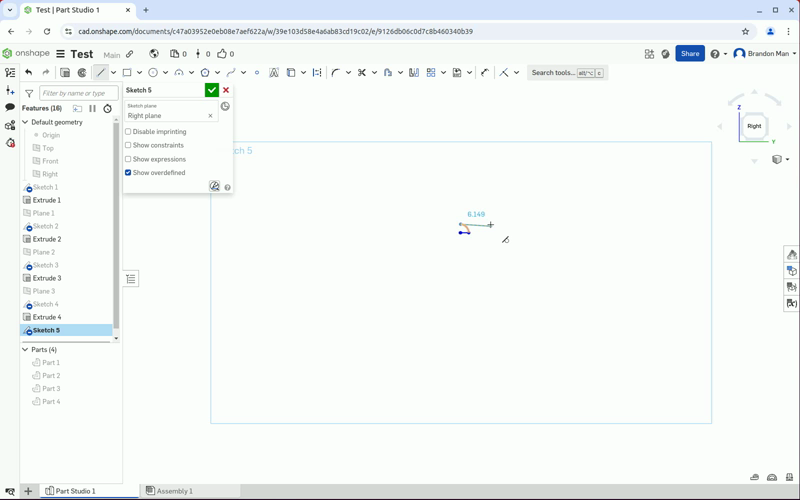
key_down(shift)
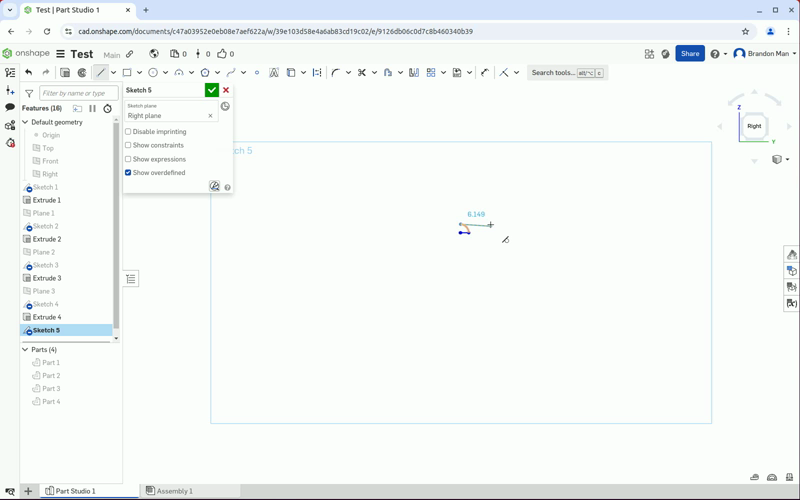
mouse_move(460, 232)
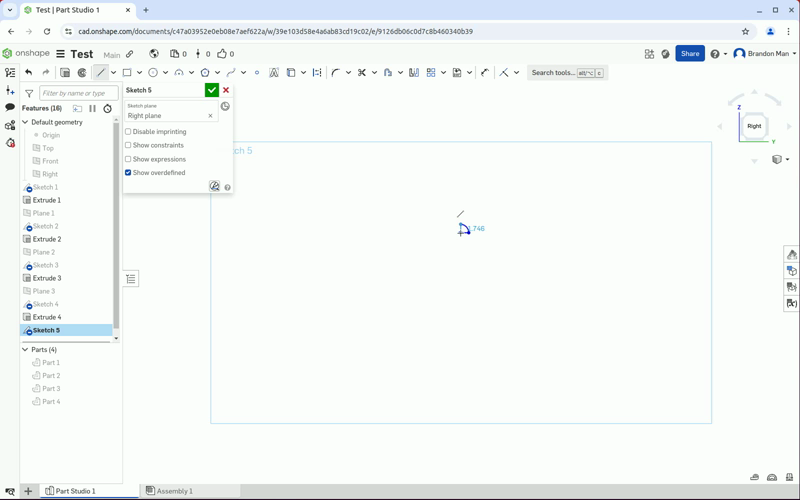
key_up(shift)
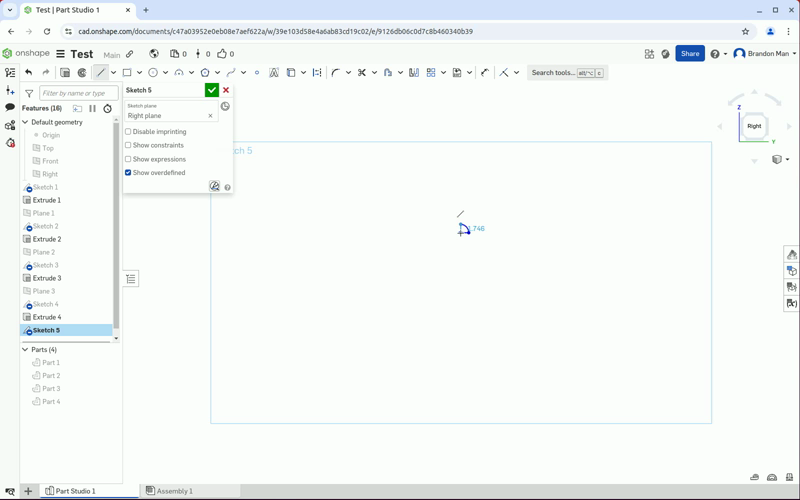
click(460, 232)
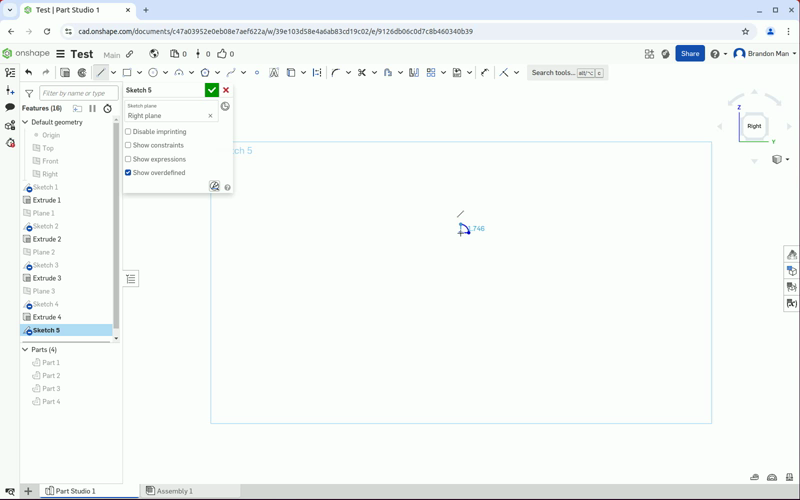
key(esc)
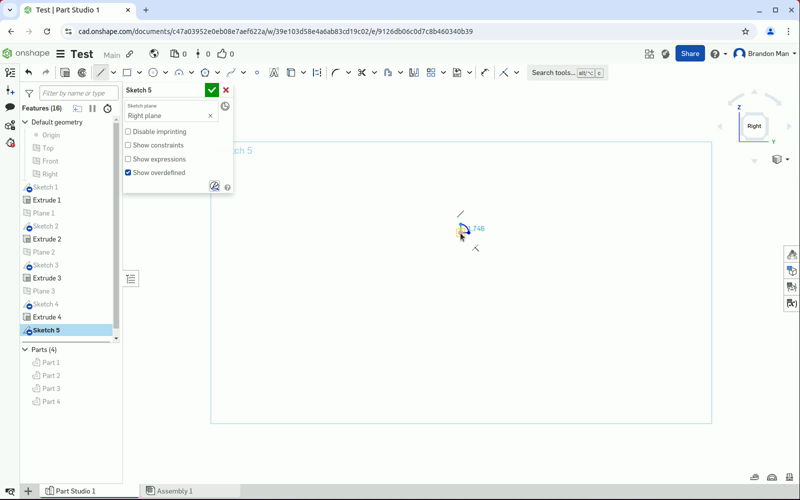
mouse_move(462, 228)
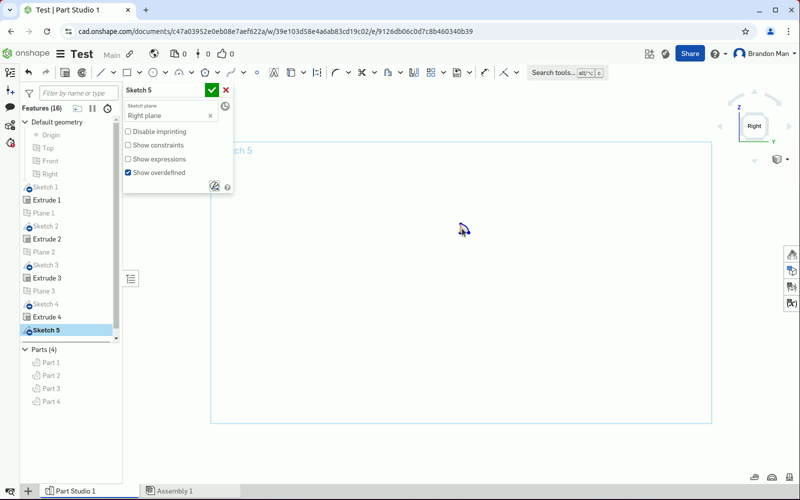
scroll(6)
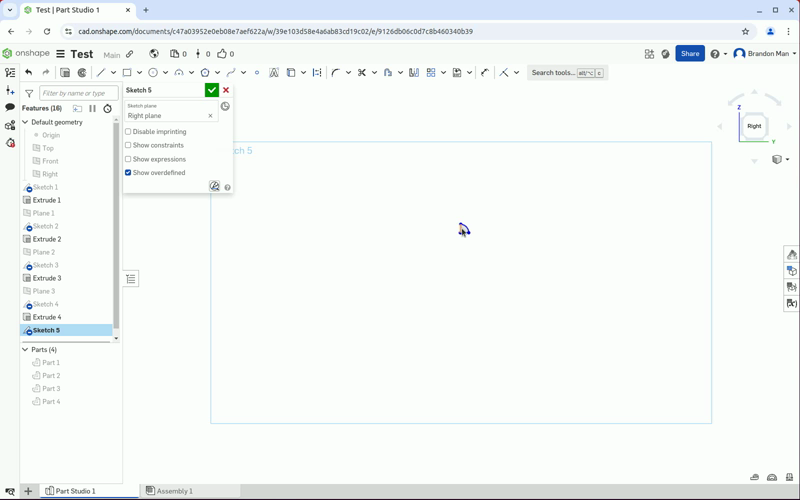
scroll(6)
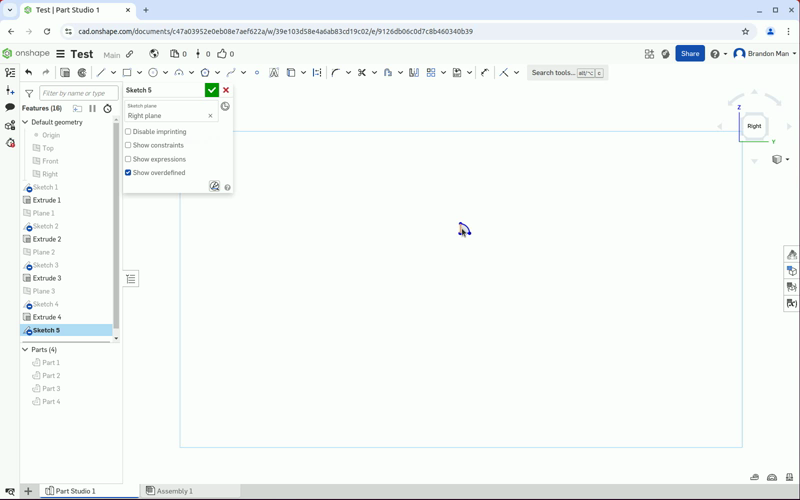
scroll(6)
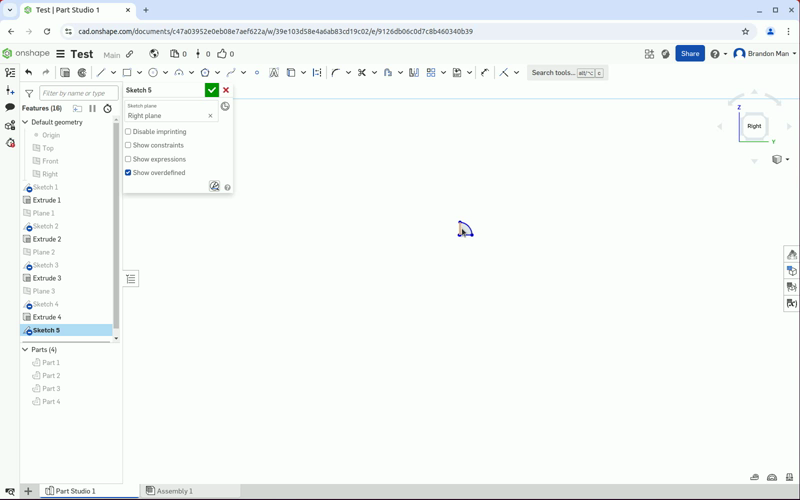
scroll(6)
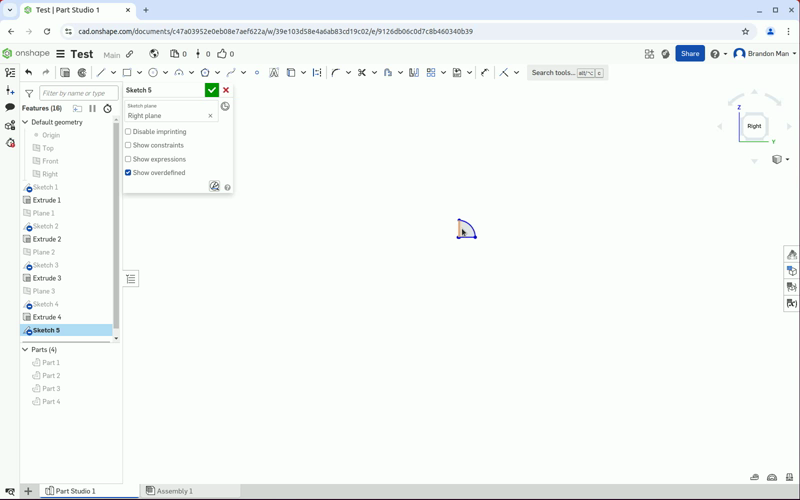
scroll(6)
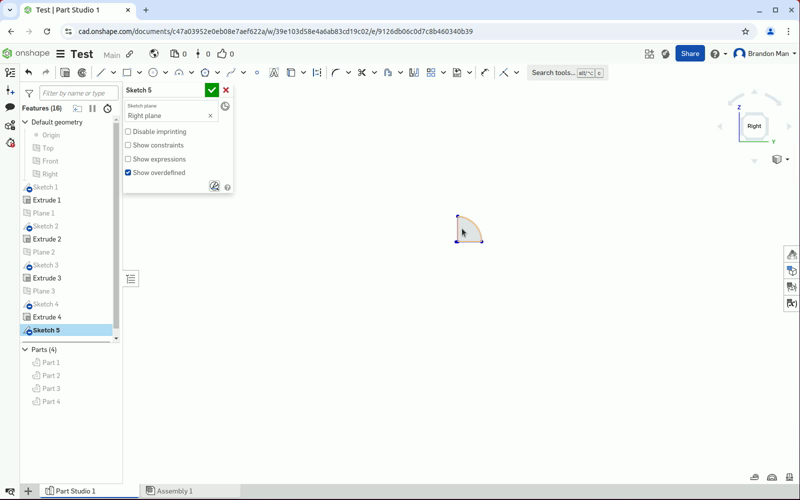
scroll(6)
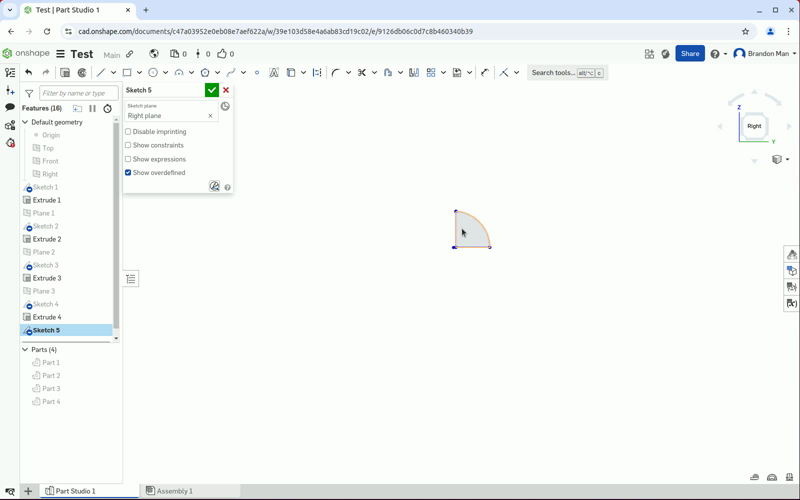
scroll(6)
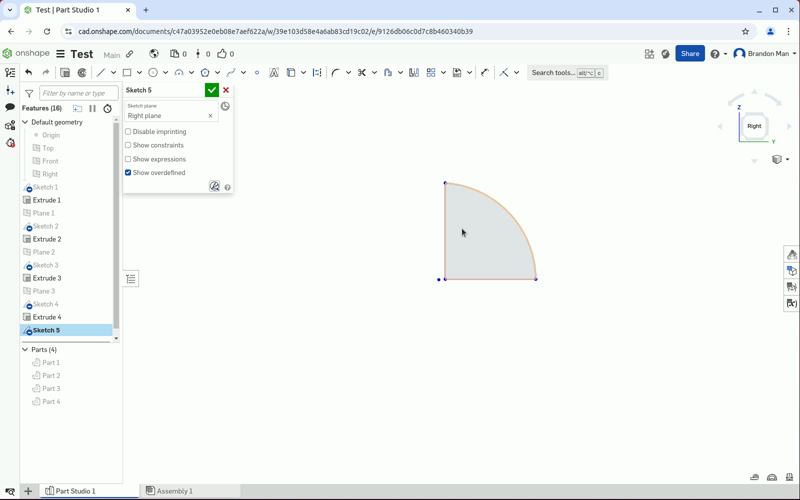
click(462, 228)
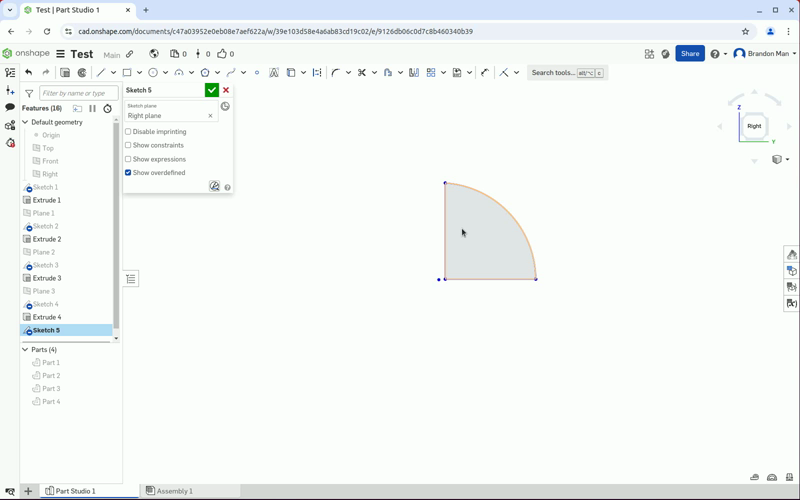
scroll(-6)
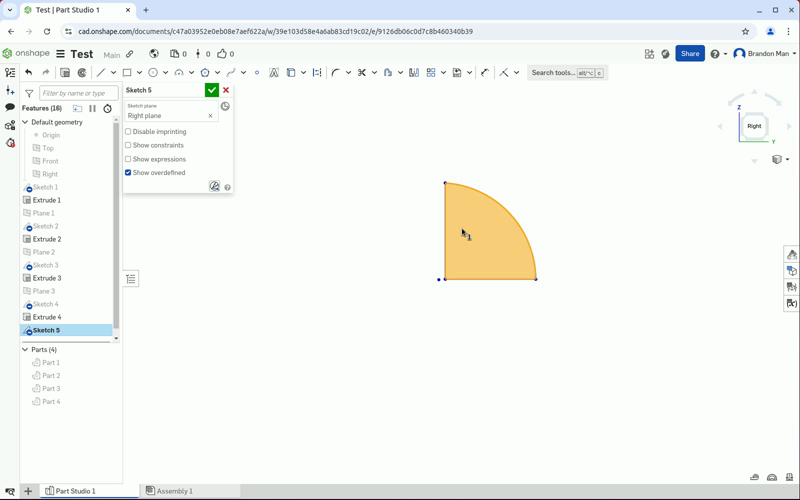
scroll(-6)
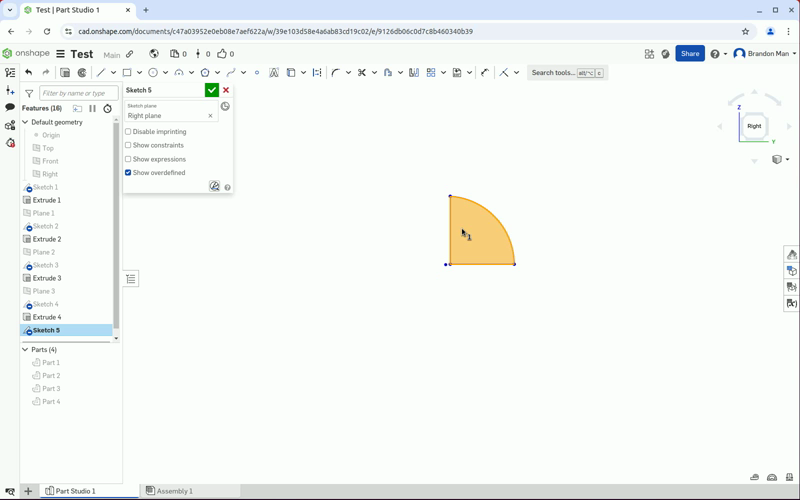
scroll(-6)
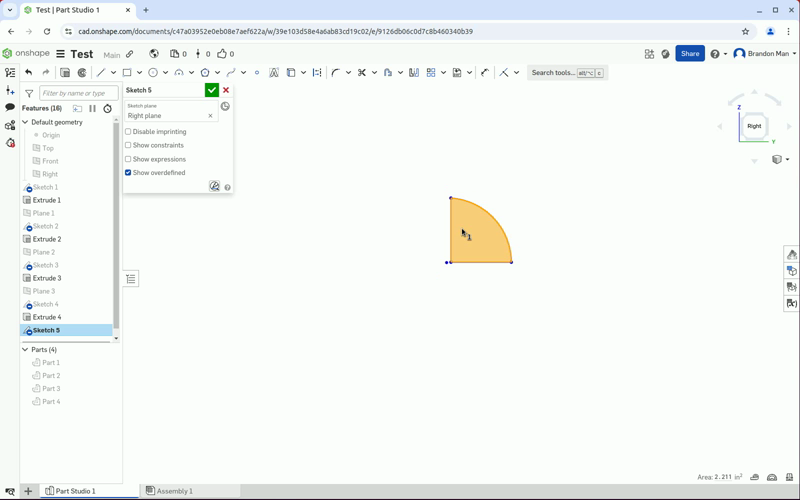
scroll(-6)
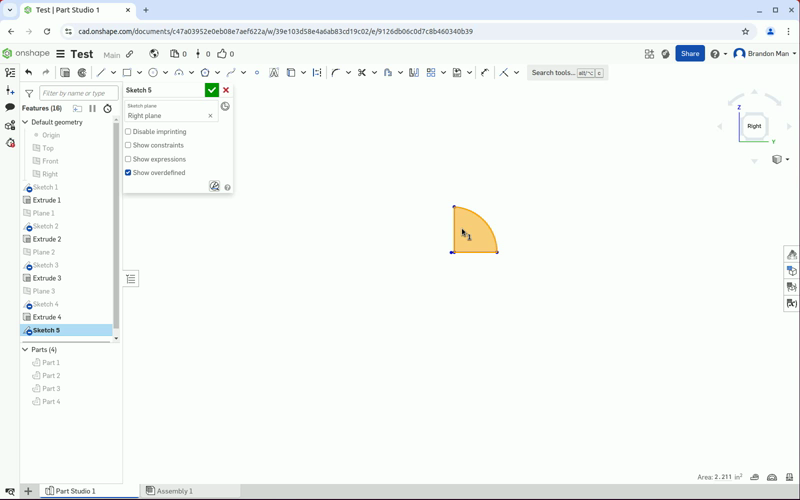
scroll(-6)
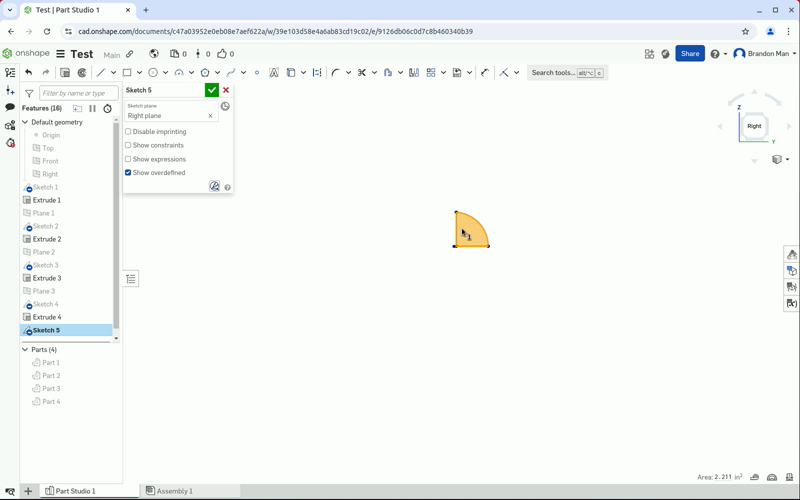
scroll(-6)
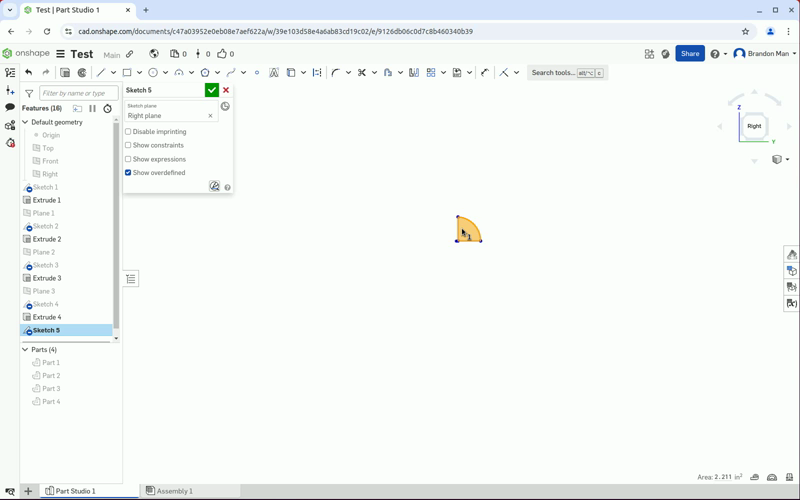
scroll(-6)
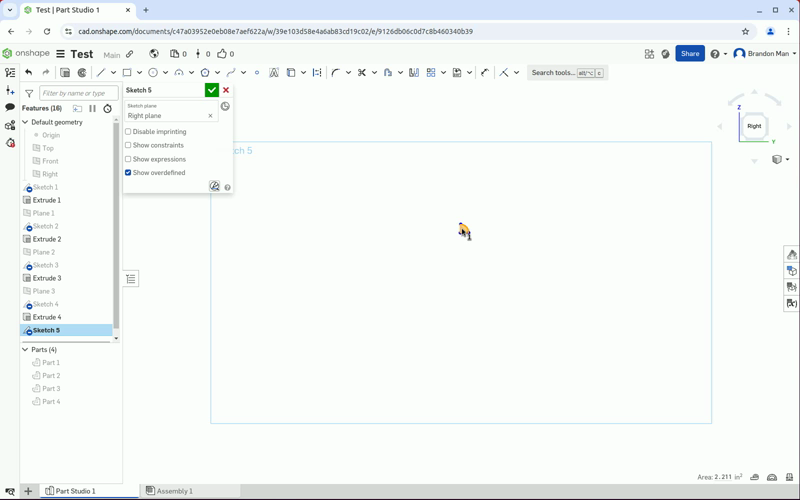
mouse_move(73, 352)
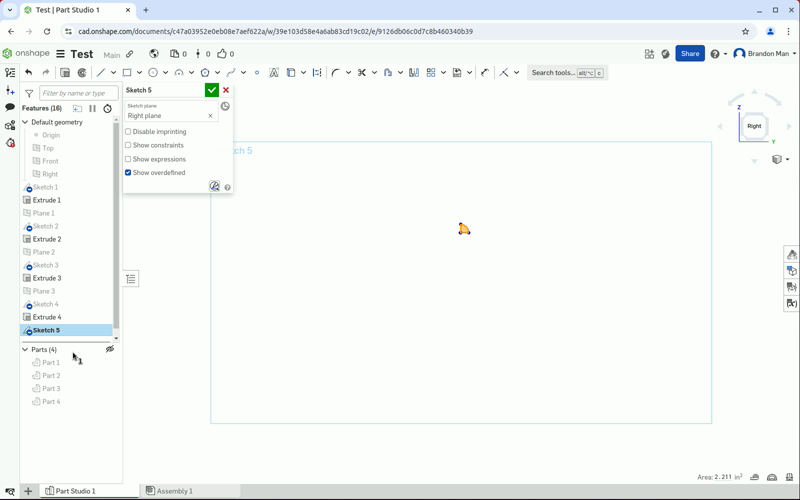
key(shift+y)
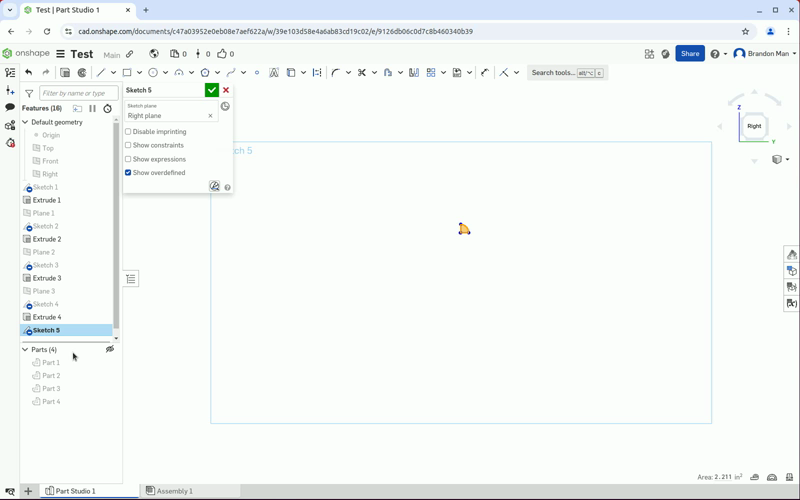
key(shift+e)
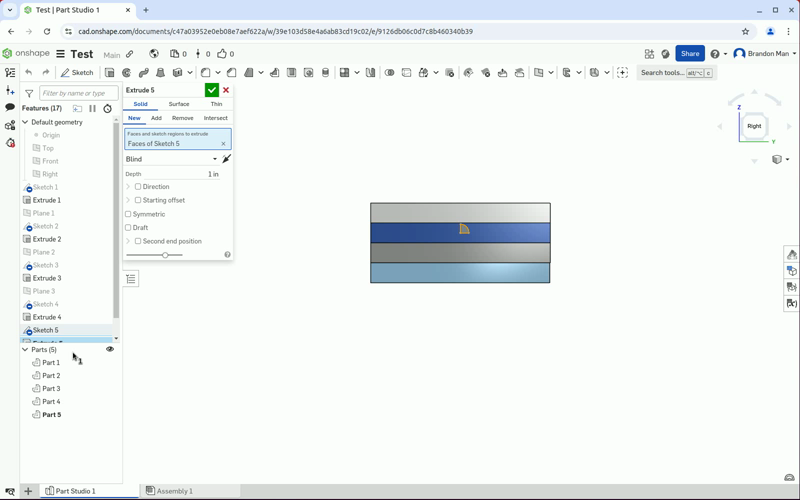
mouse_move(143, 106)
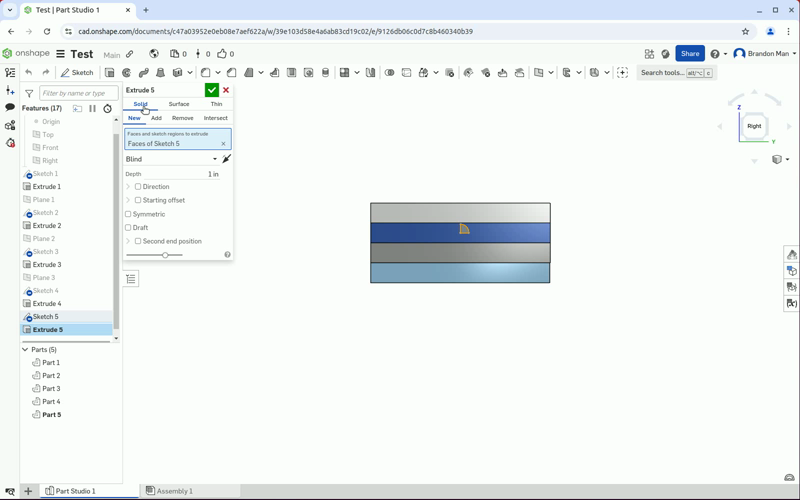
click(143, 106)
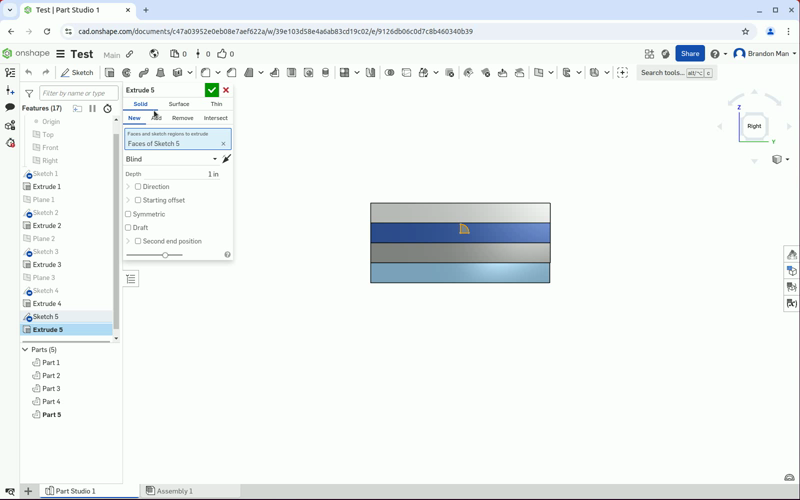
mouse_move(186, 120)
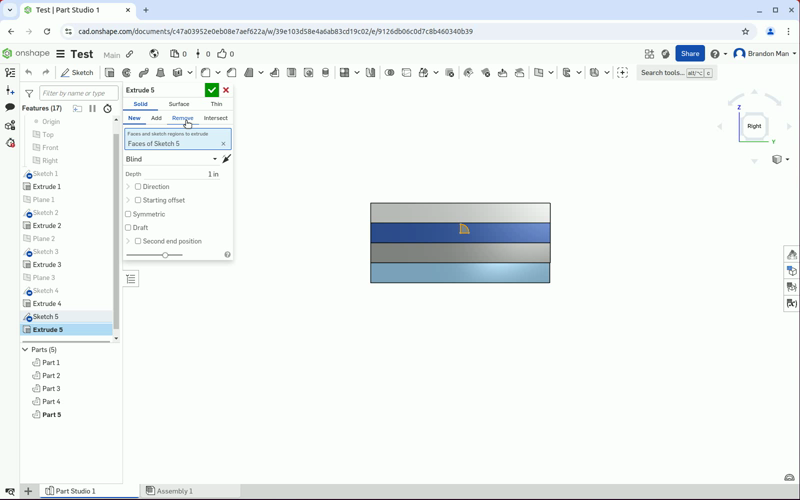
click(186, 120)
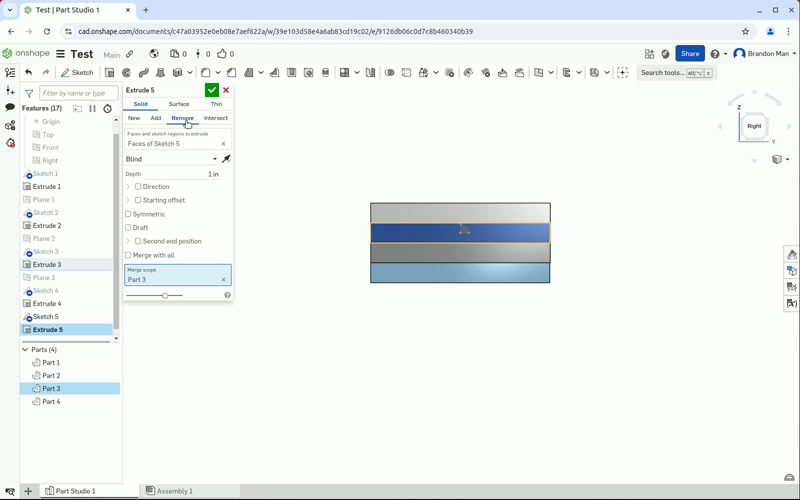
key(tab, 4)
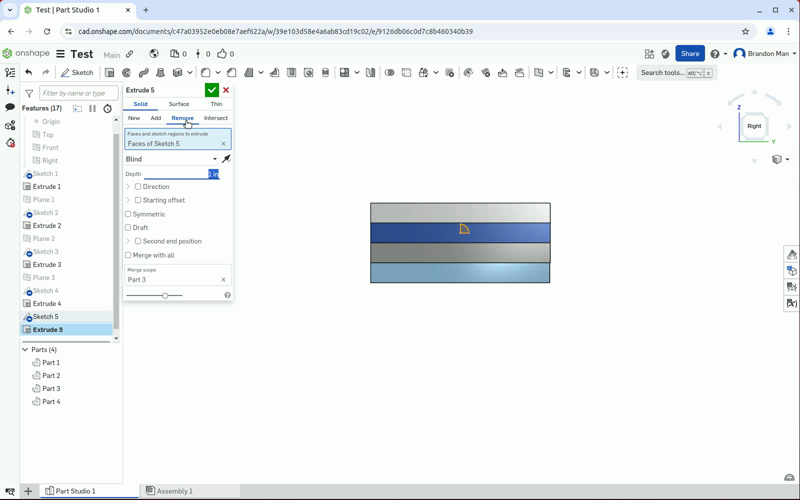
text(23.108)
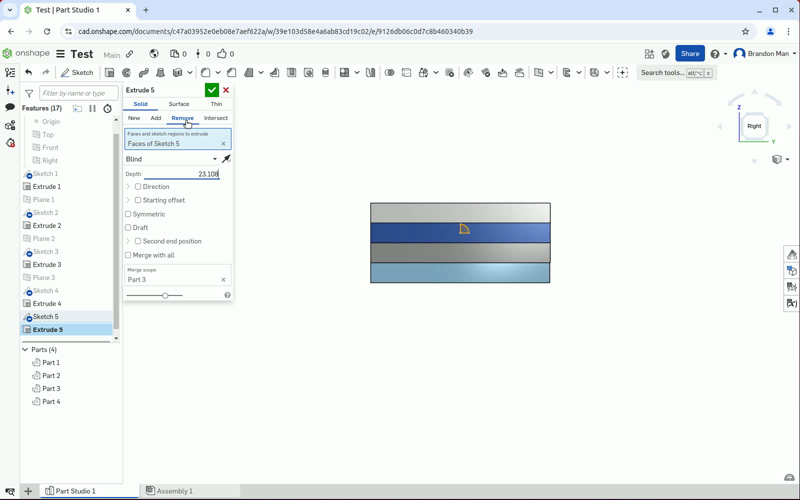
key(tab, 6)
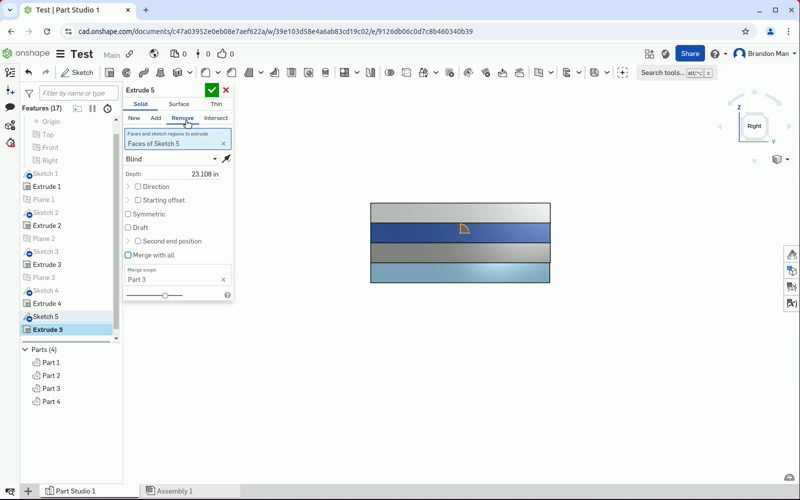
key(space)
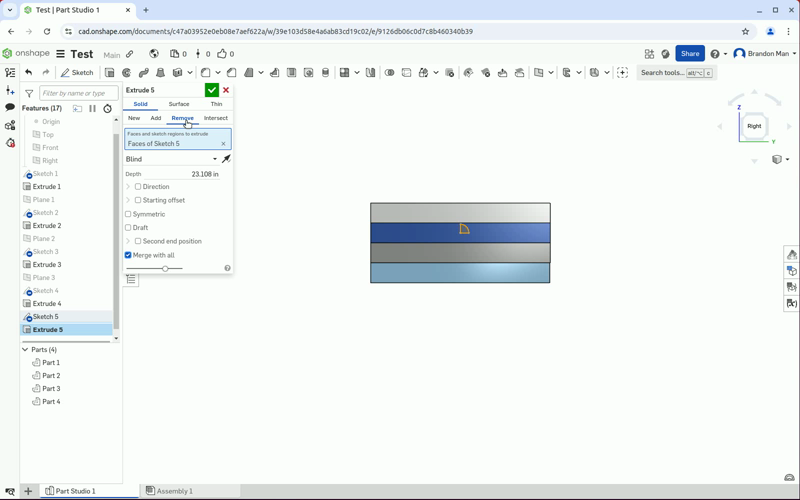
key(enter)
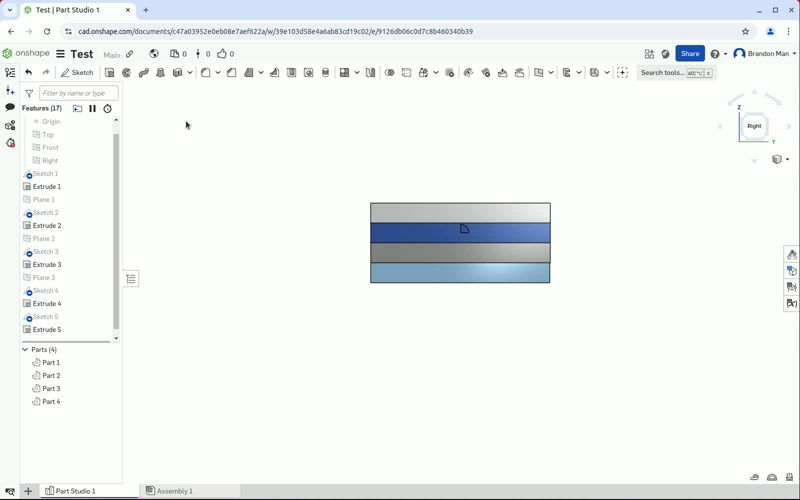
key(shift+h)
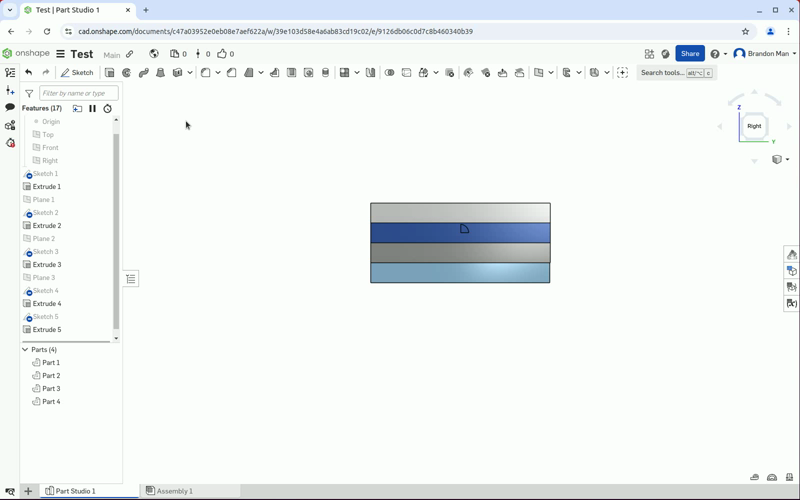
key(shift+h)
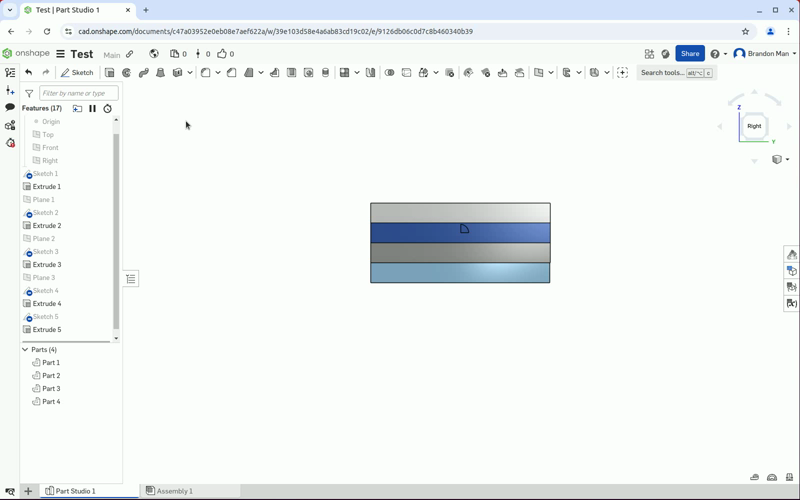
mouse_move(69, 176)
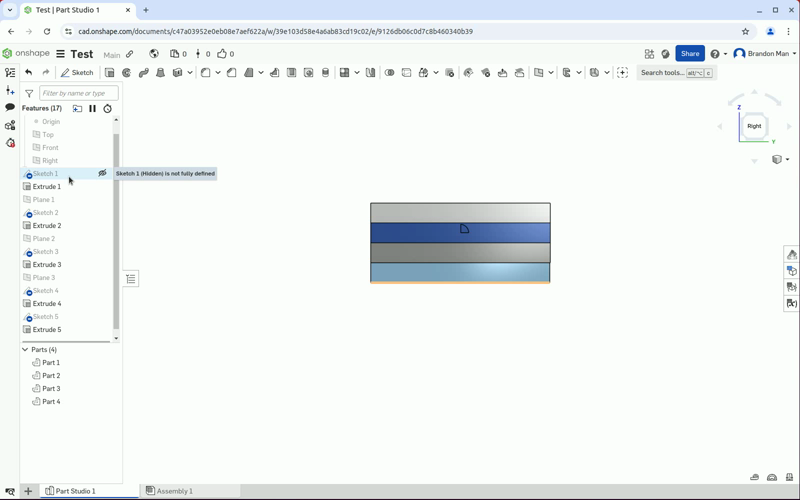
click(69, 176)
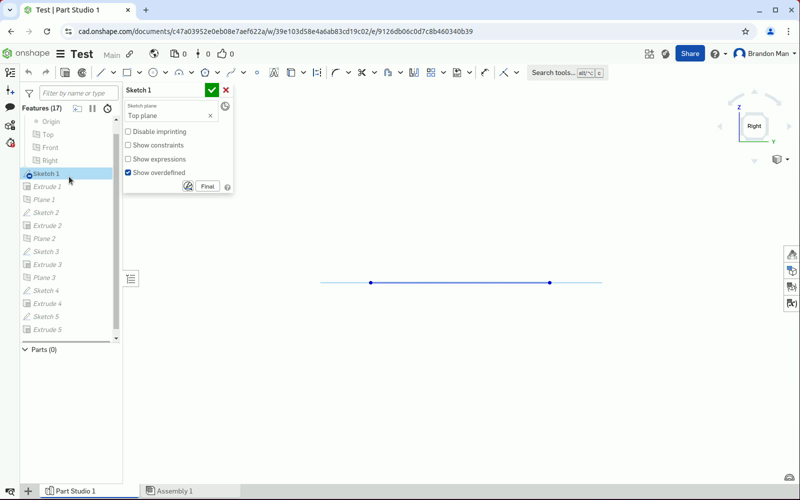
mouse_move(229, 92)
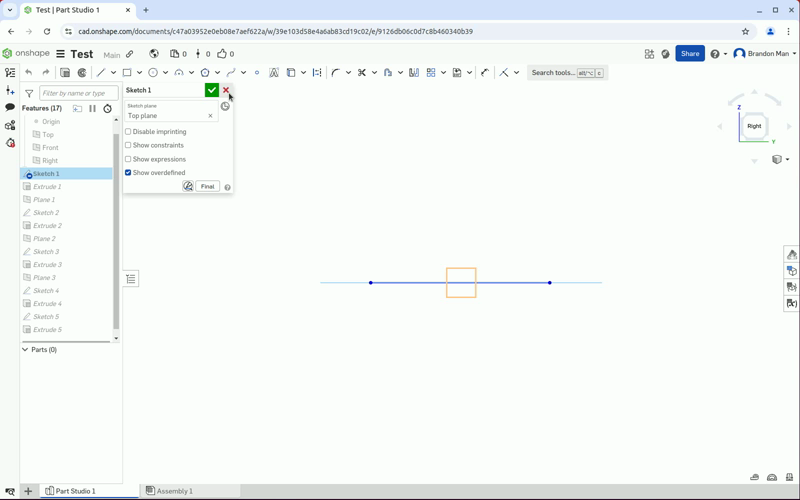
click(229, 92)
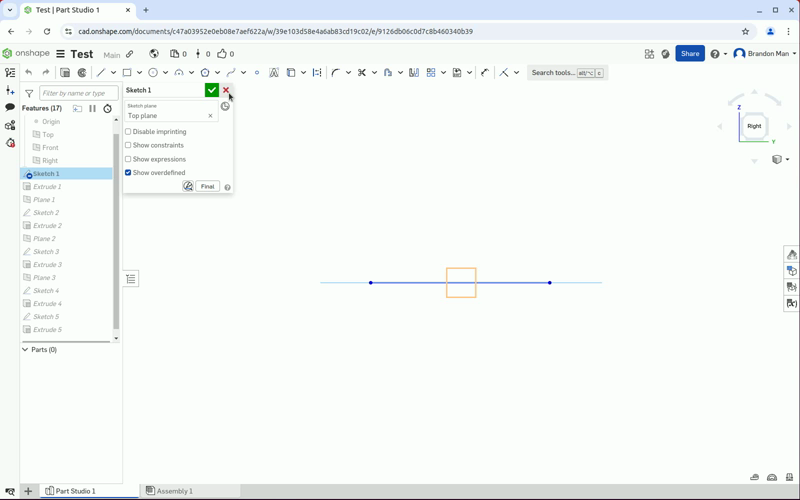
key(shift+s)
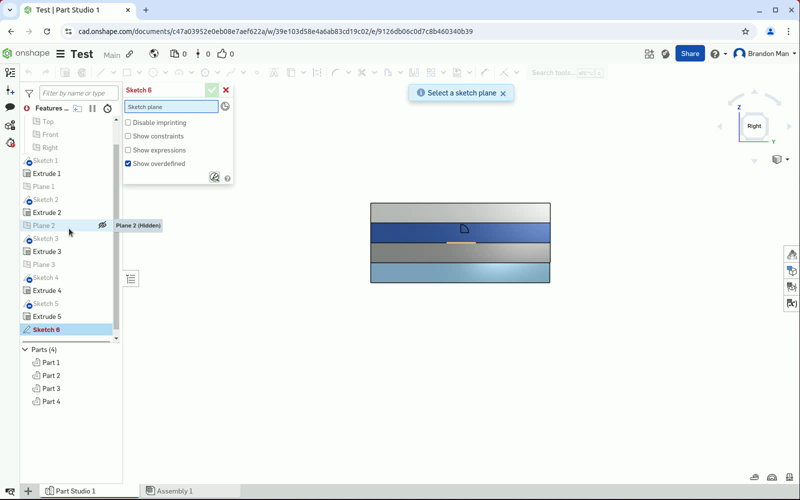
scroll(3)
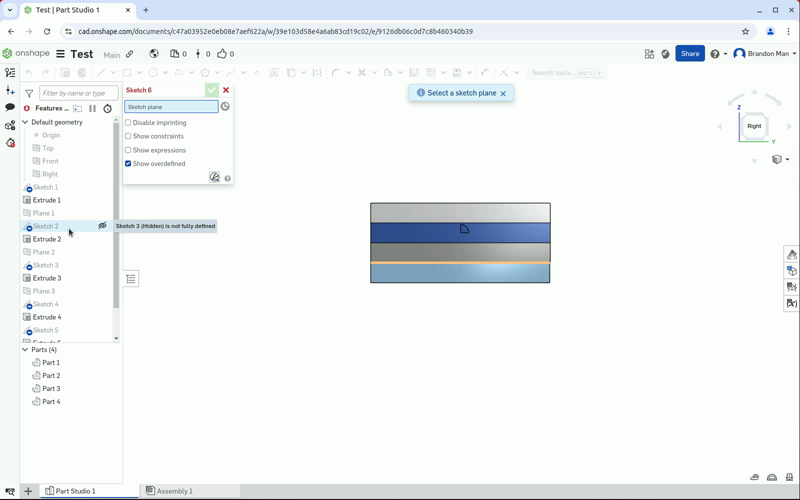
mouse_move(69, 176)
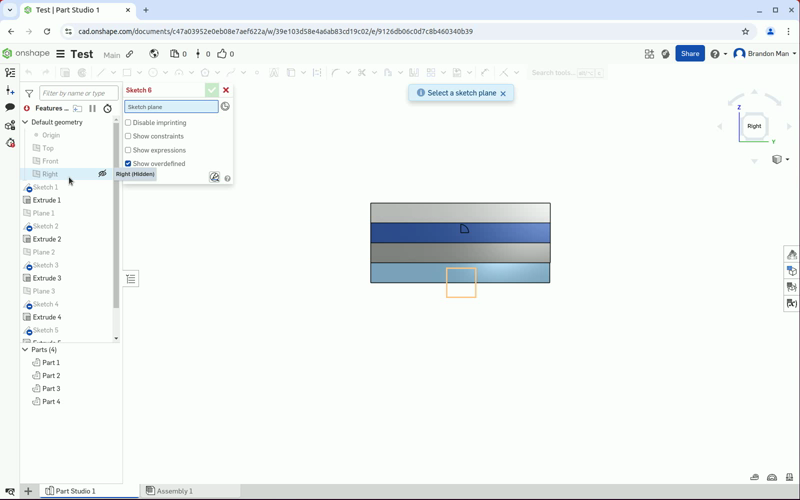
click(69, 176)
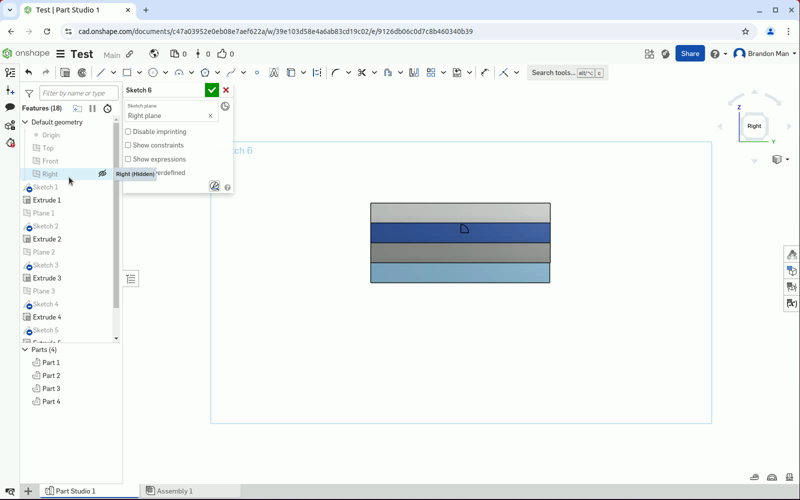
mouse_move(73, 352)
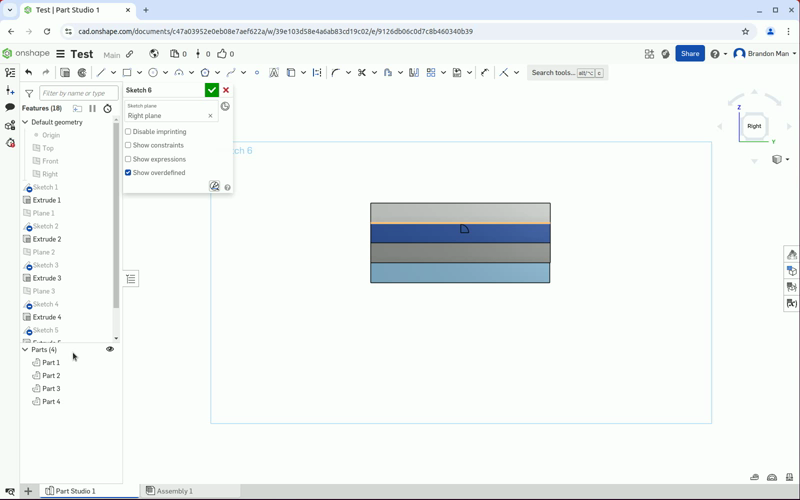
key(y)
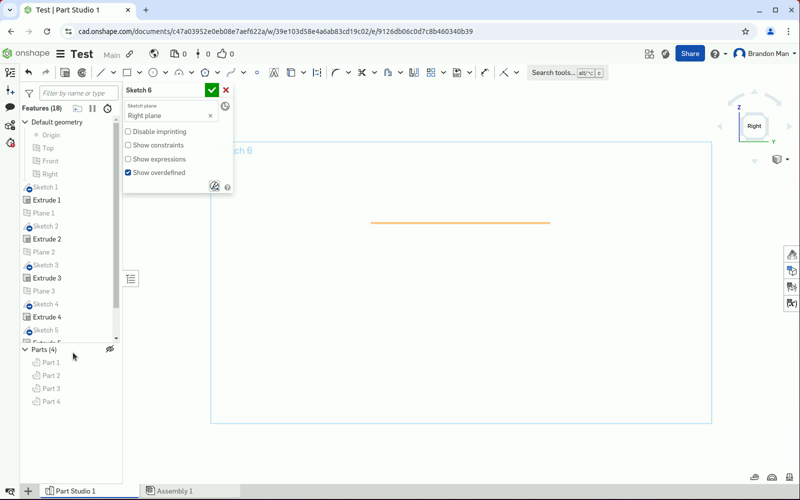
key(l)
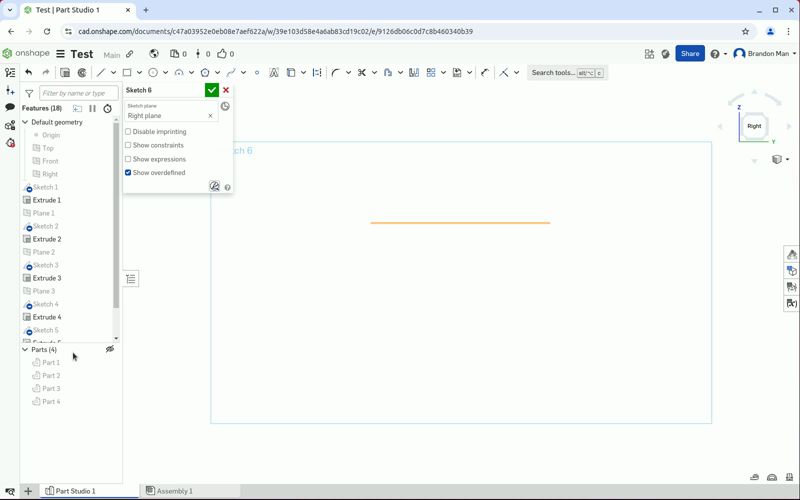
key_down(shift)
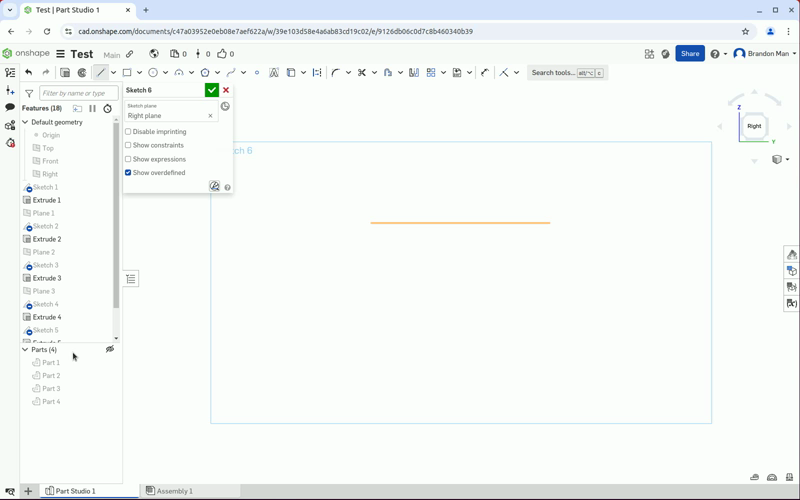
mouse_move(460, 232)
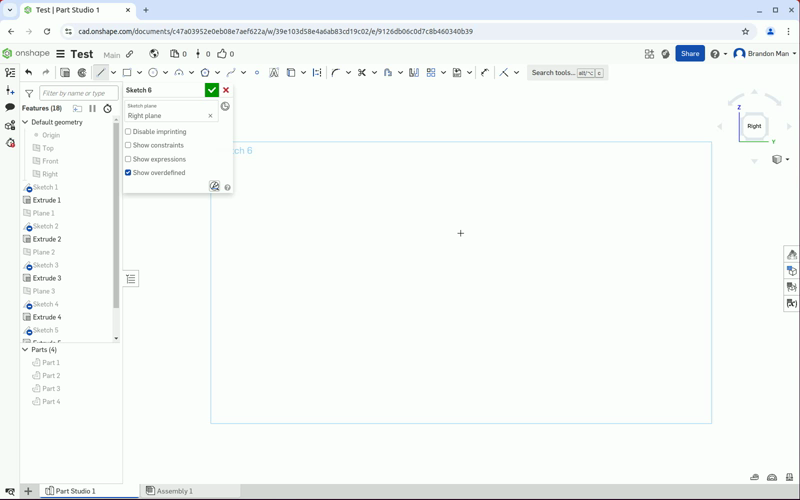
click(460, 232)
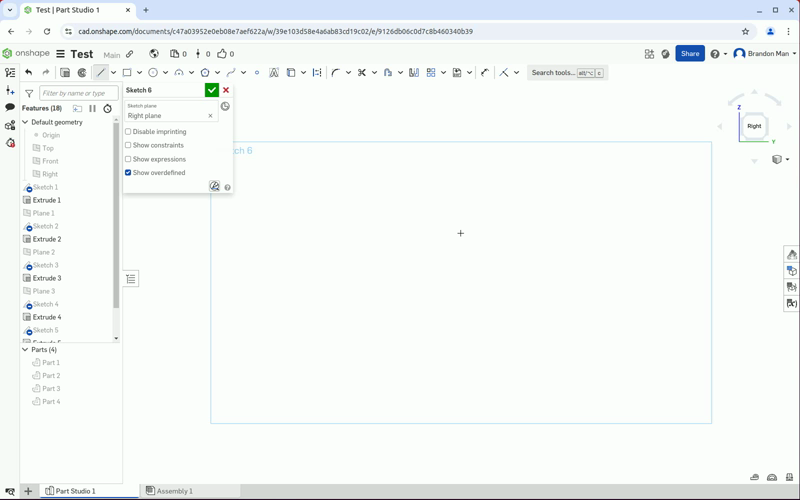
key_up(shift)
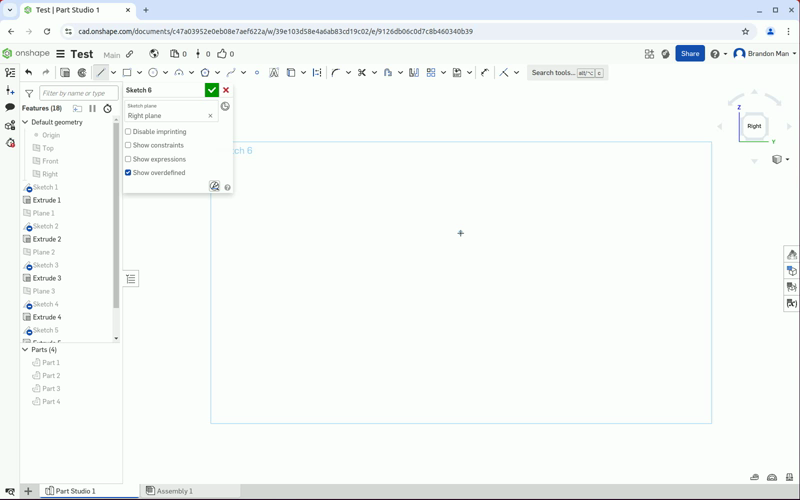
key_down(shift)
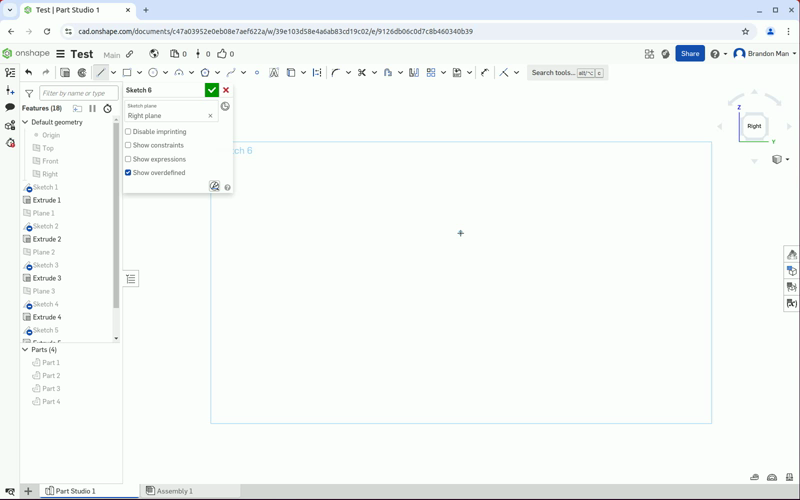
mouse_move(490, 232)
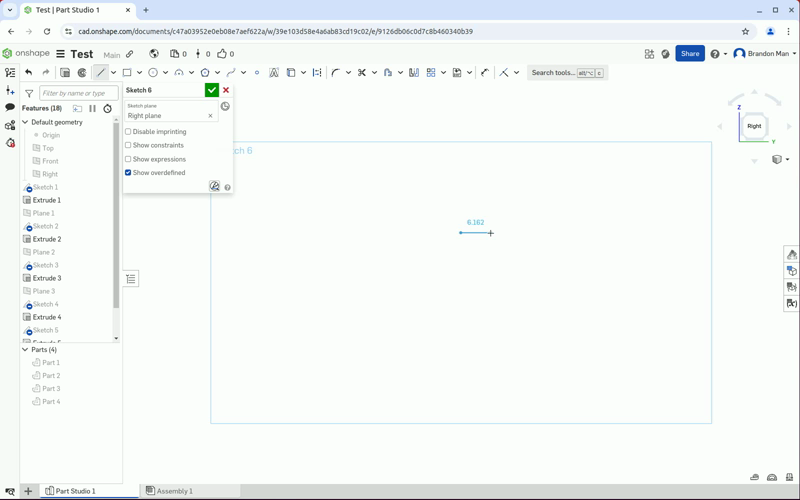
mouse_move(468, 232)
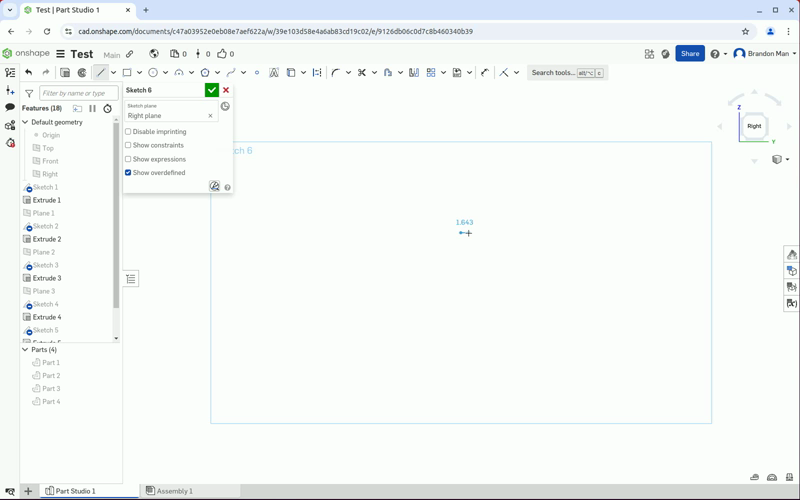
click(468, 232)
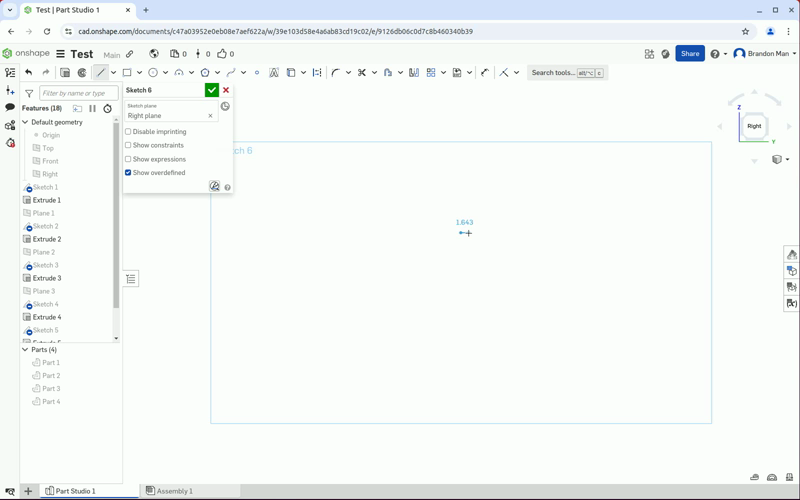
key_up(shift)
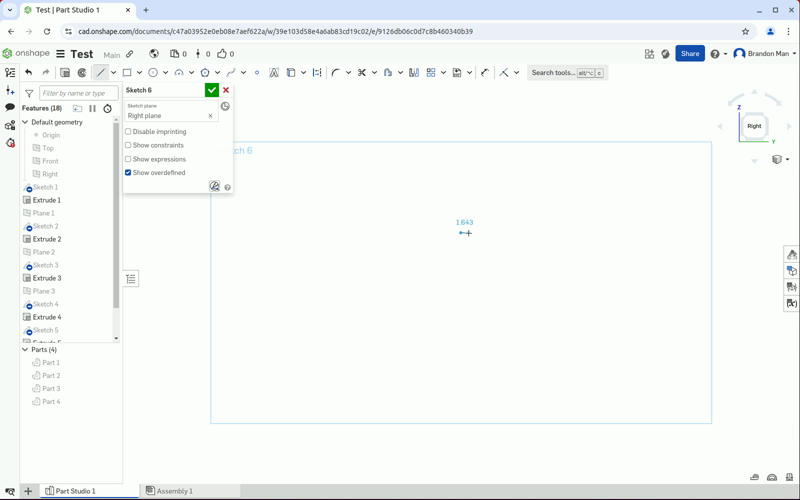
key(esc)
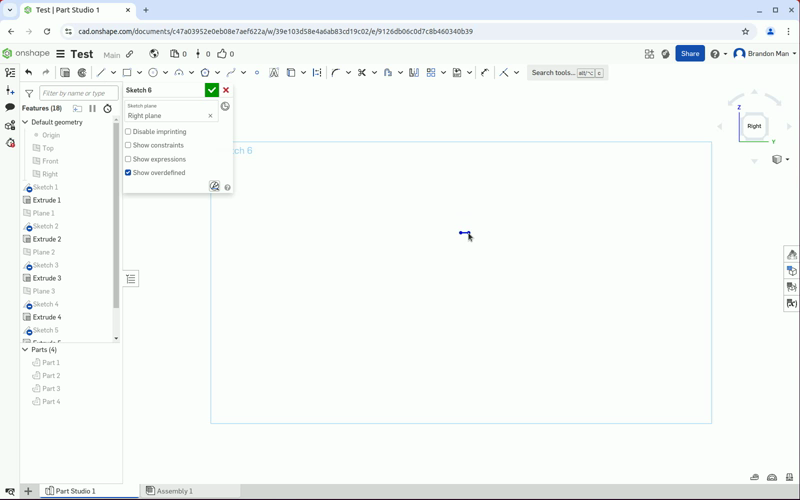
key(a)
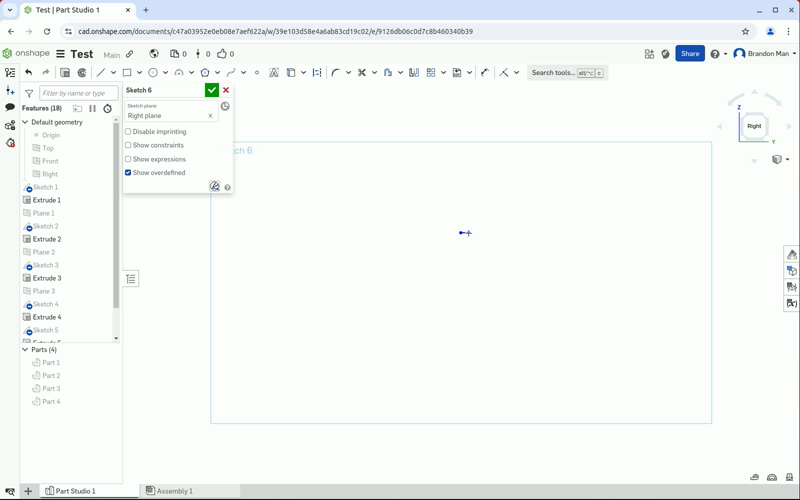
mouse_move(468, 232)
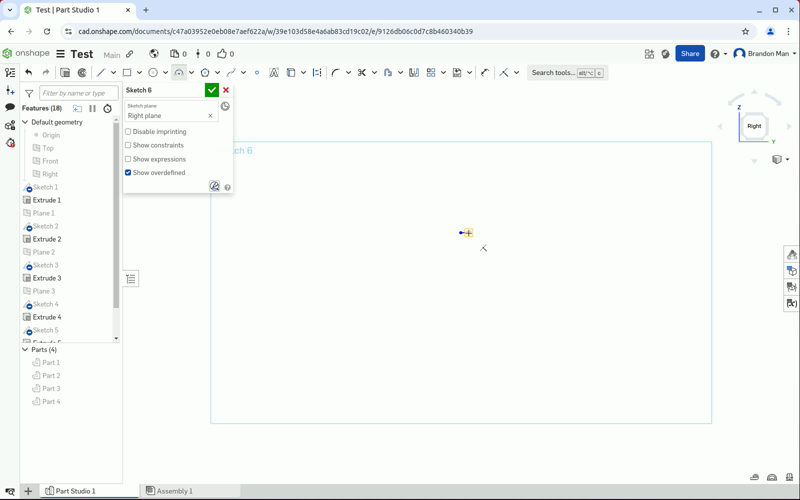
click(468, 232)
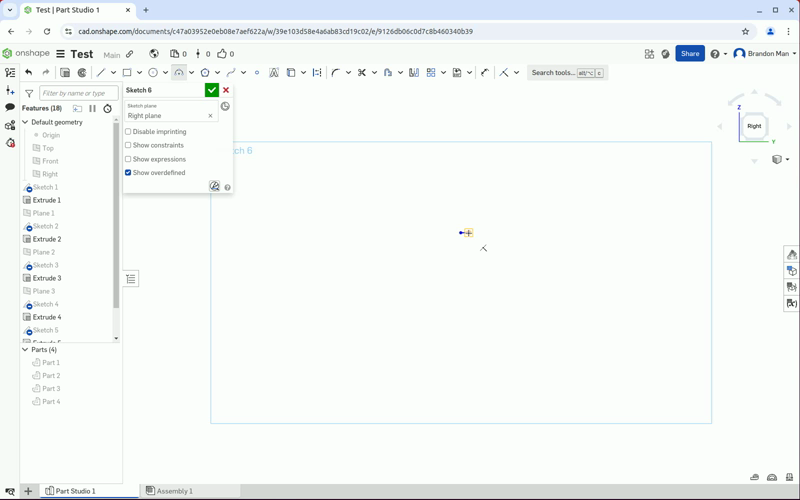
key_down(shift)
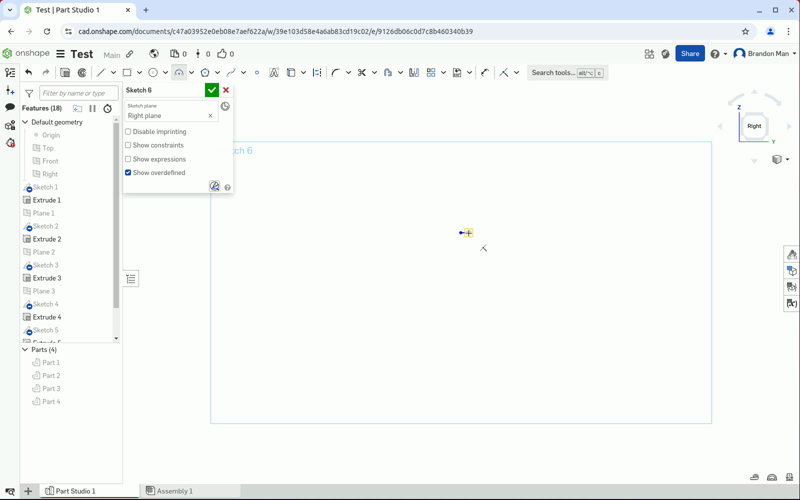
mouse_move(460, 224)
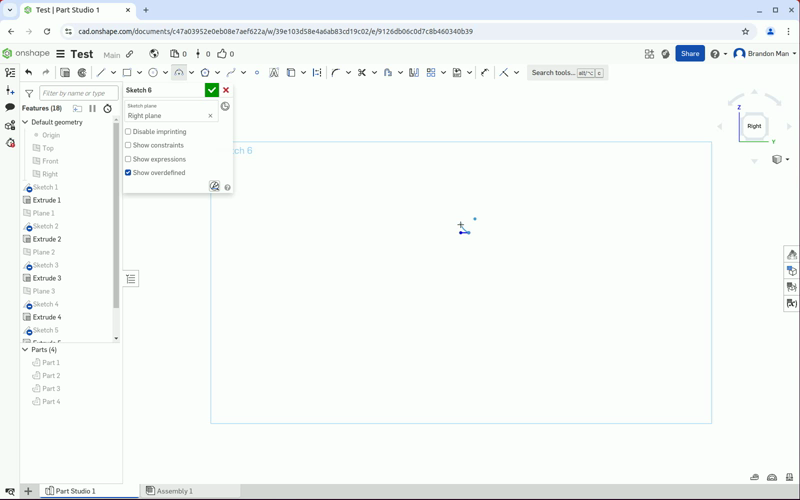
click(460, 224)
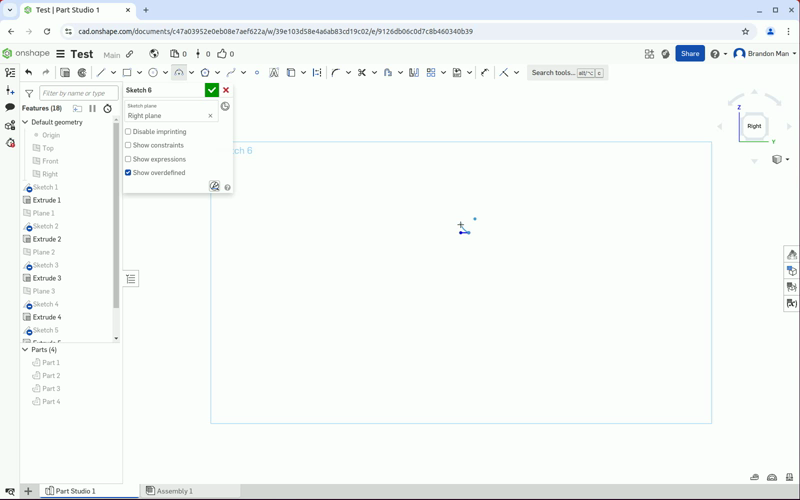
mouse_move(455, 238)
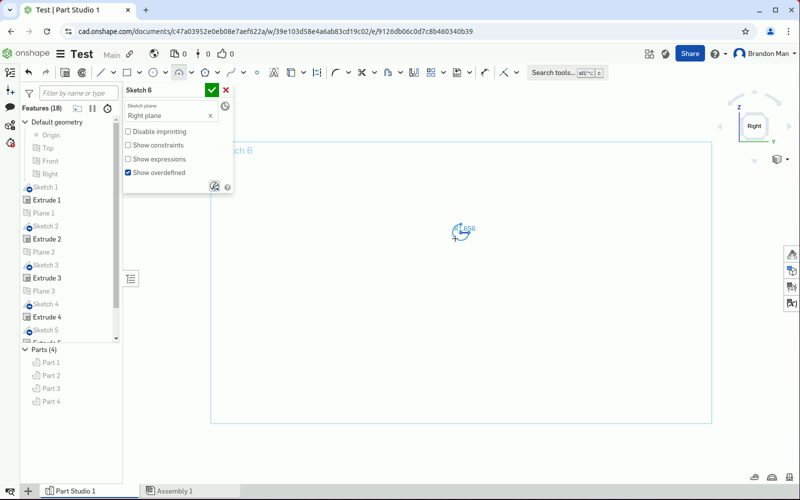
click(455, 238)
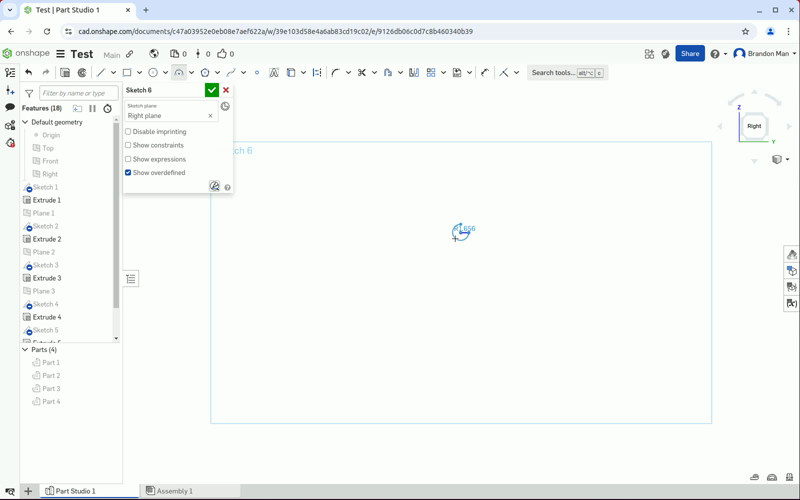
key_up(shift)
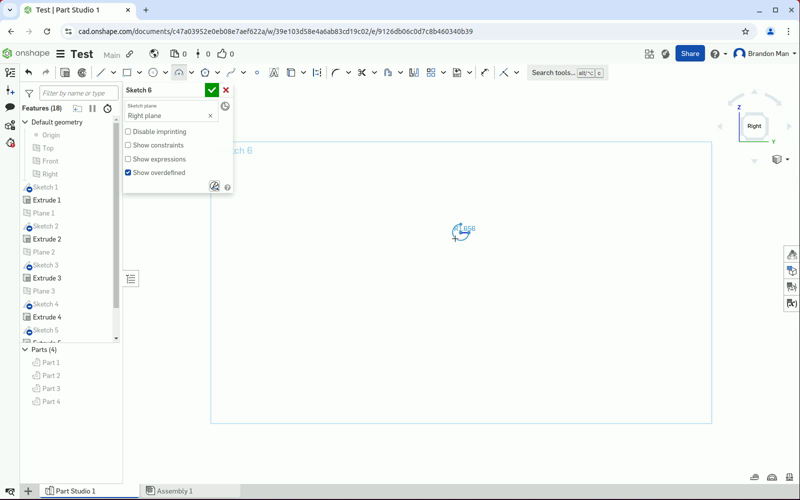
key(esc)
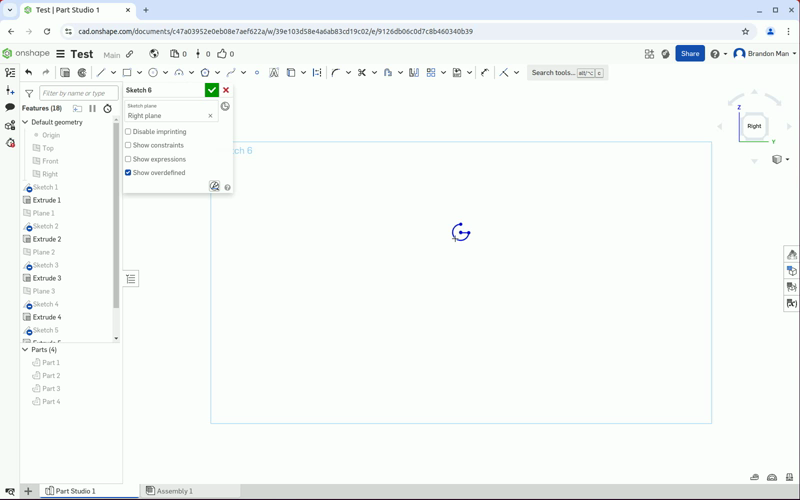
key(l)
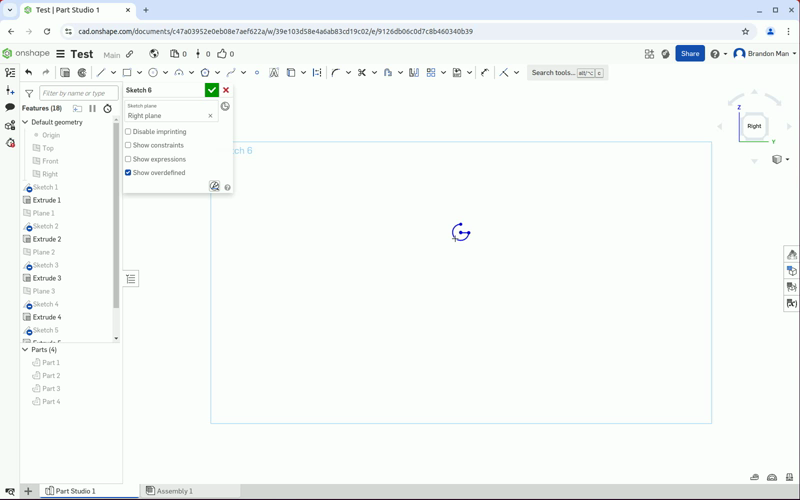
mouse_move(460, 224)
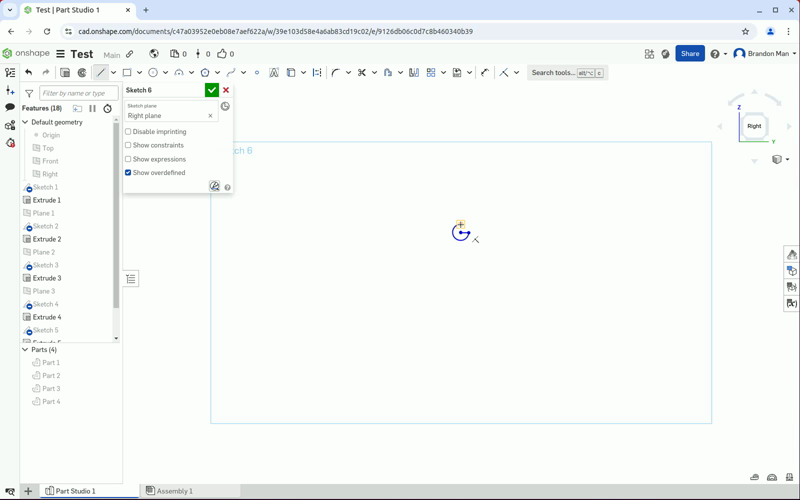
click(460, 224)
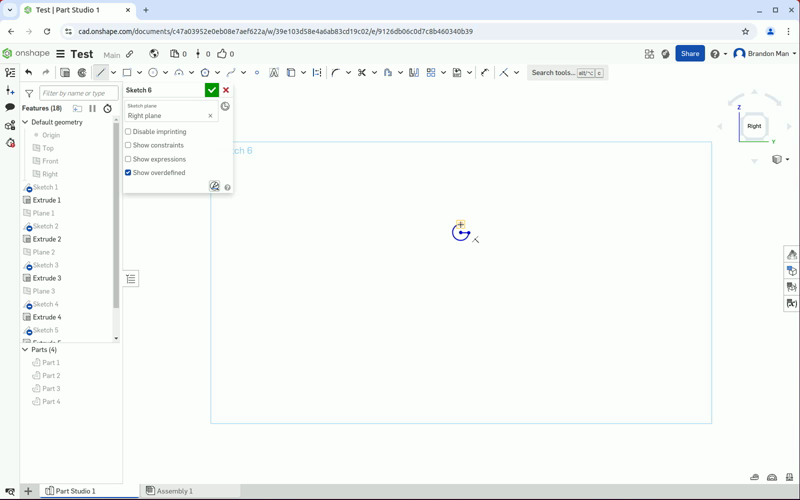
mouse_move(490, 224)
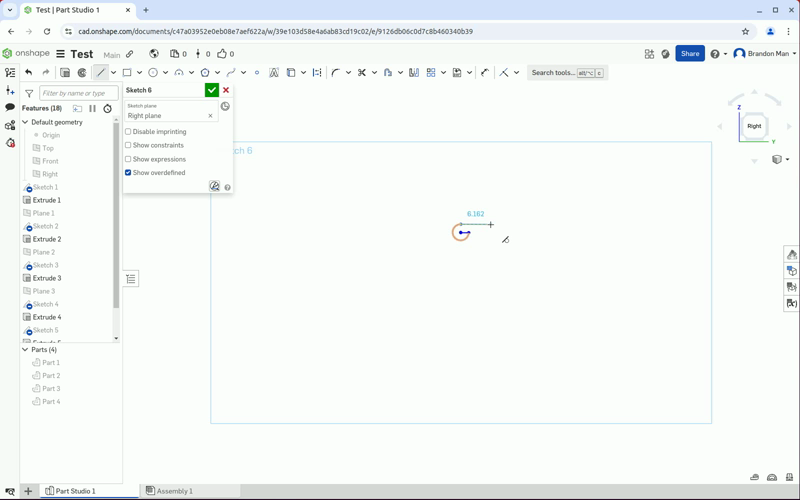
key_down(shift)
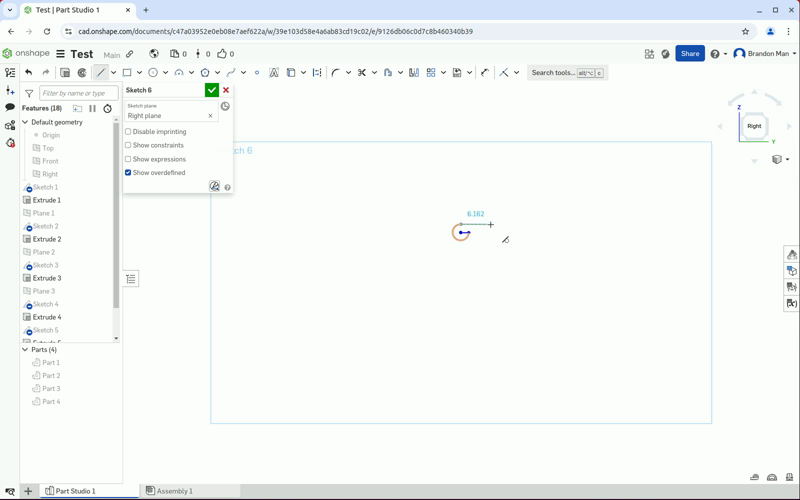
mouse_move(460, 232)
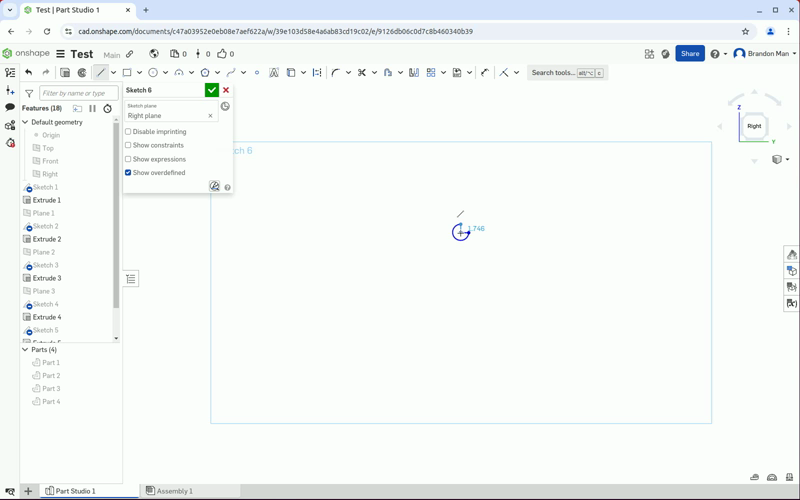
key_up(shift)
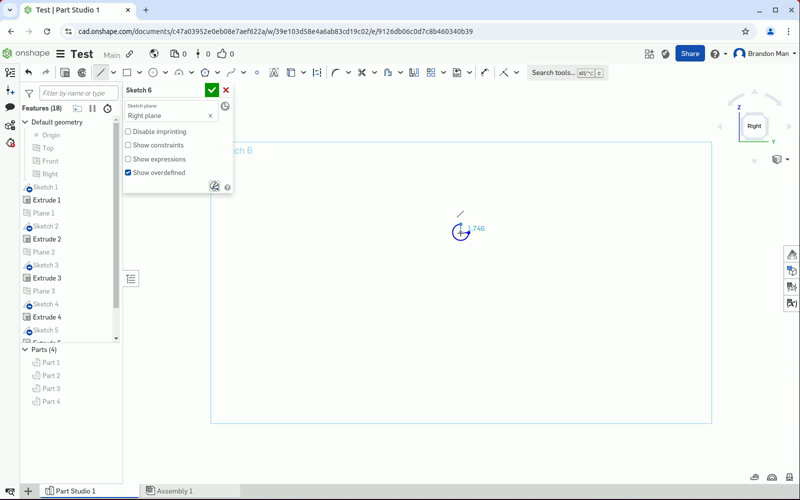
click(460, 232)
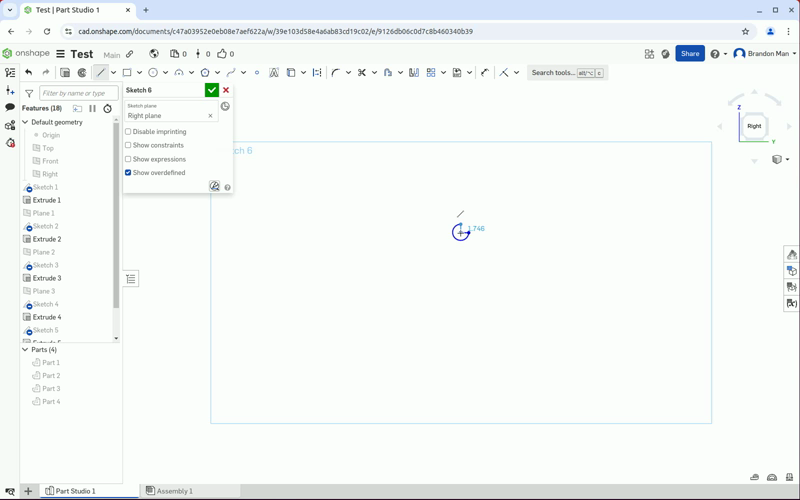
key(esc)
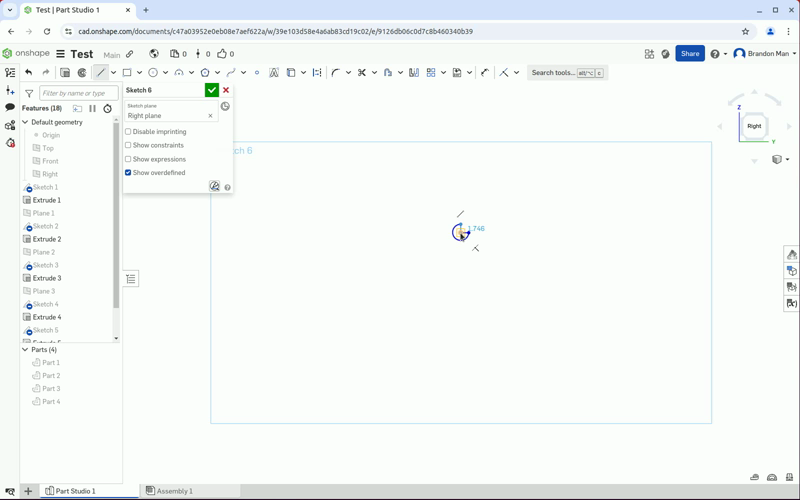
mouse_move(456, 233)
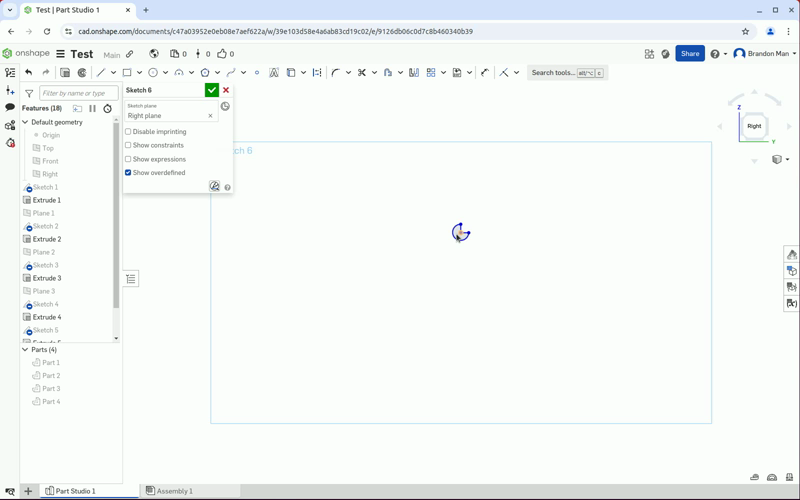
scroll(6)
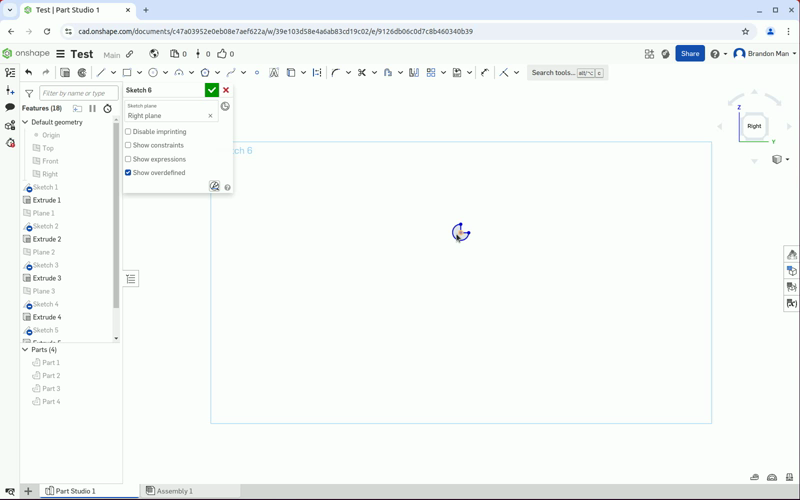
scroll(6)
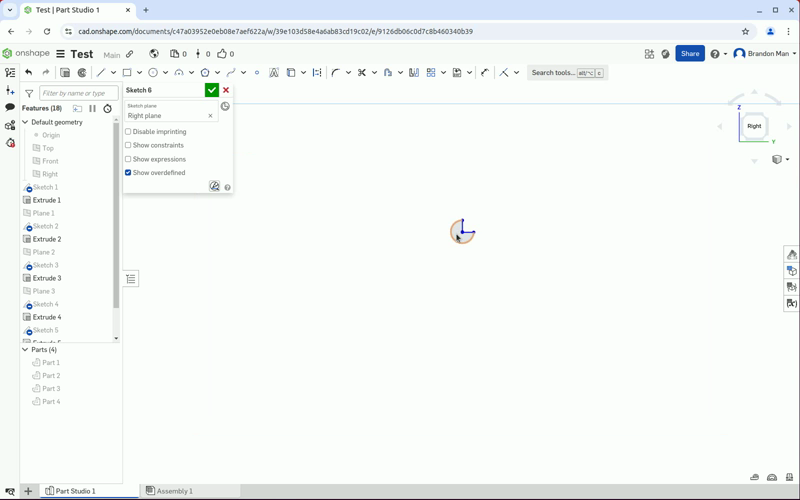
scroll(6)
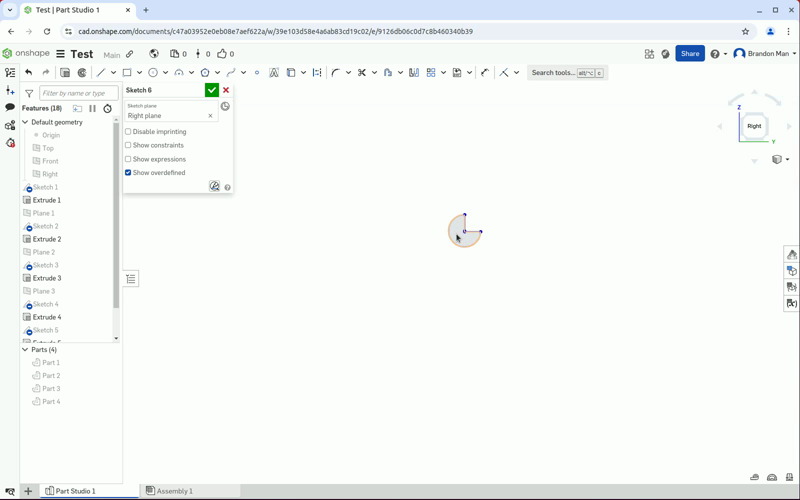
scroll(6)
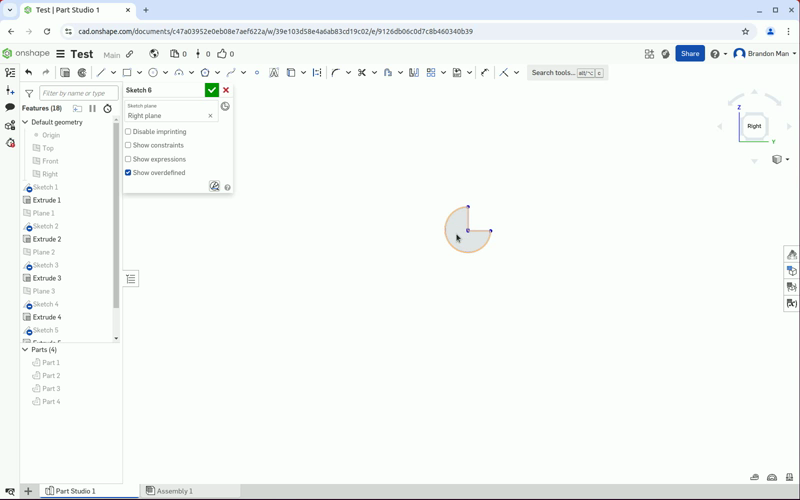
scroll(6)
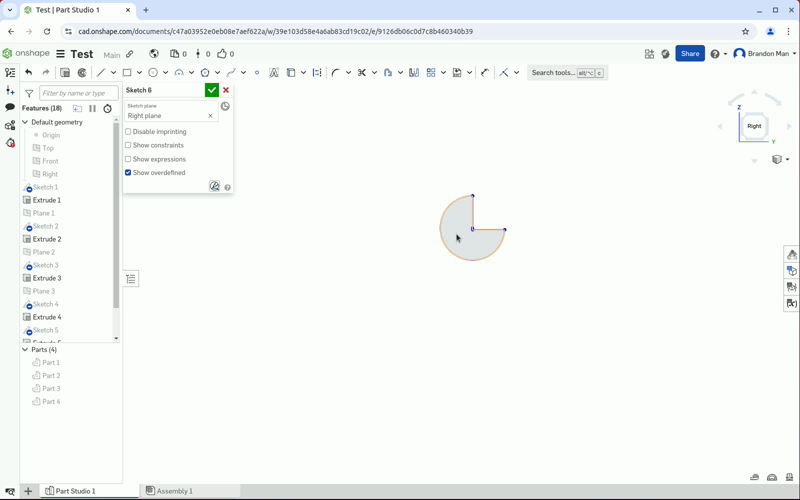
scroll(6)
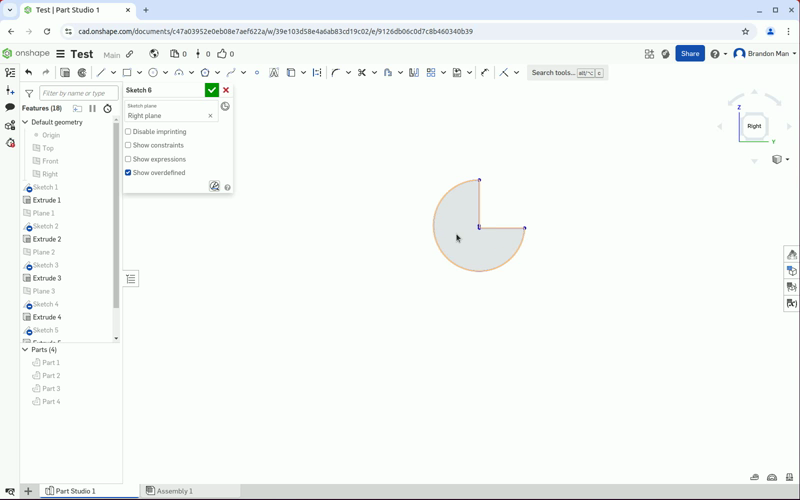
scroll(6)
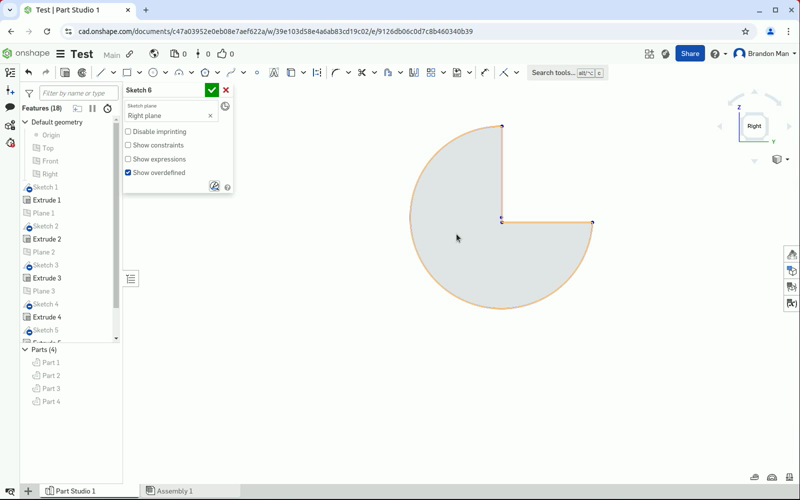
click(456, 233)
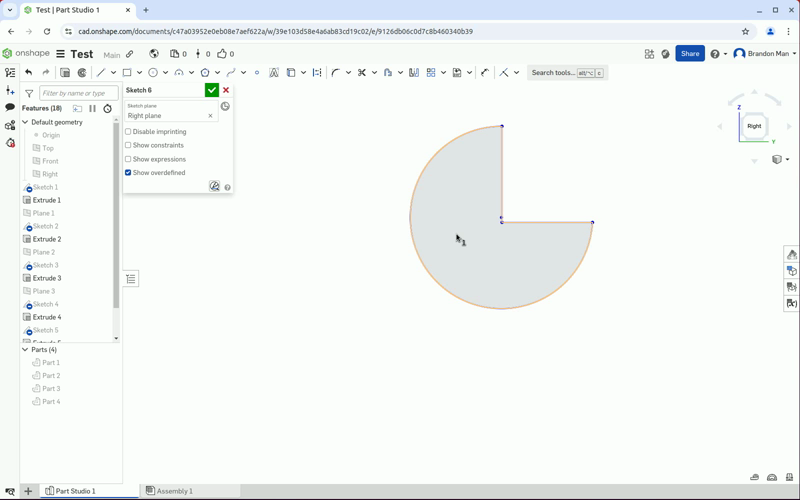
scroll(-6)
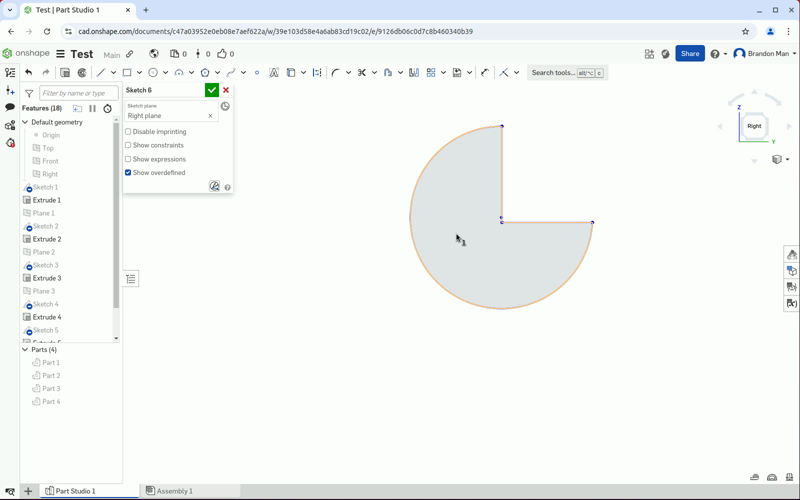
scroll(-6)
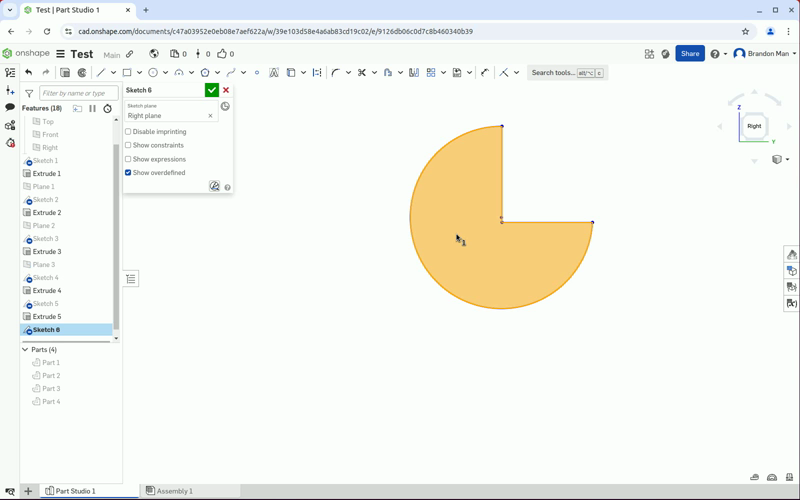
scroll(-6)
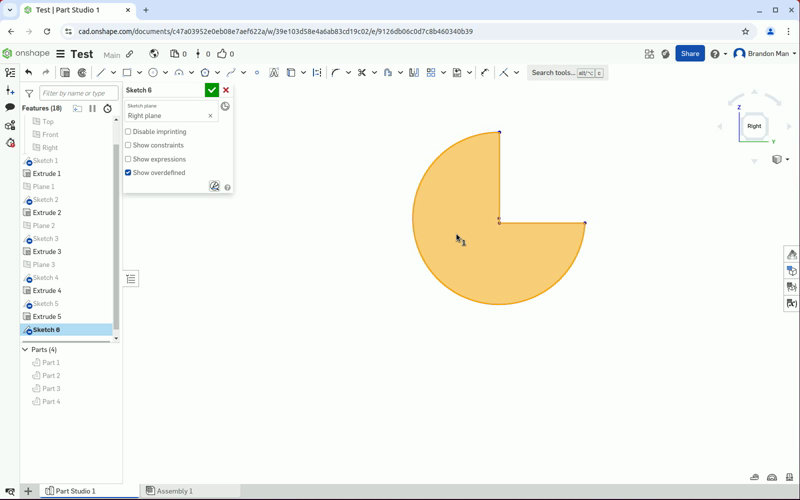
scroll(-6)
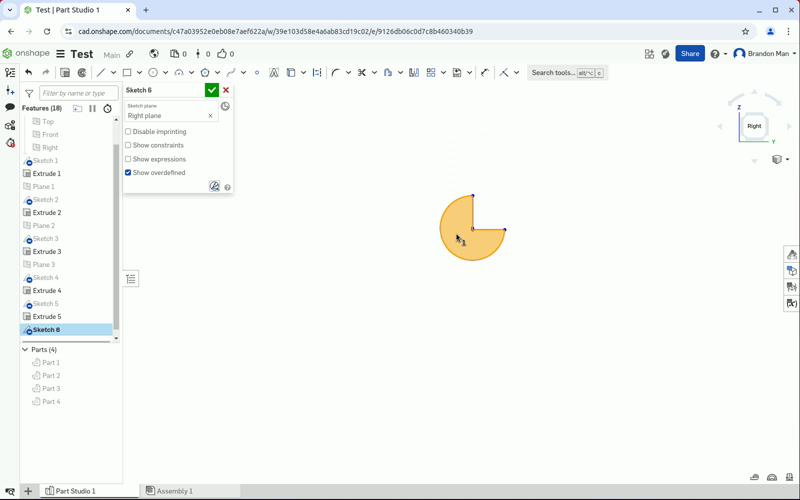
scroll(-6)
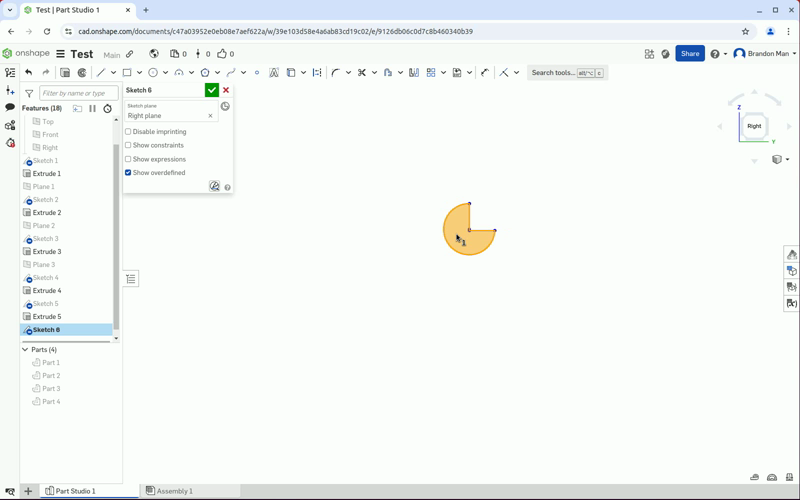
scroll(-6)
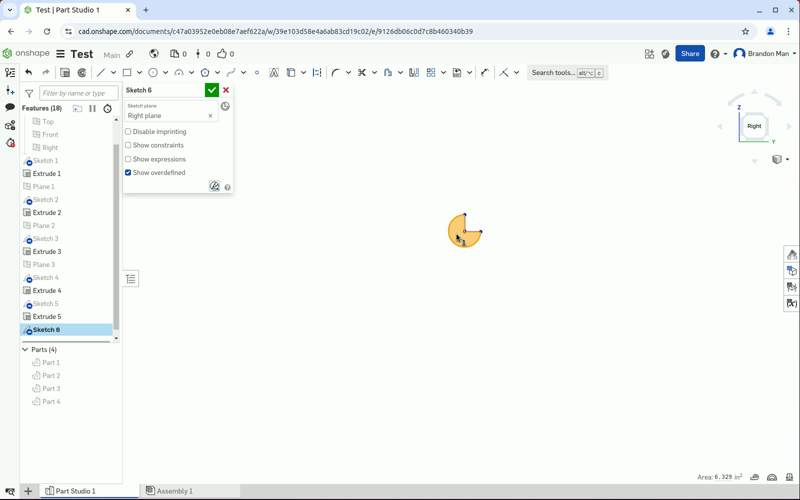
scroll(-6)
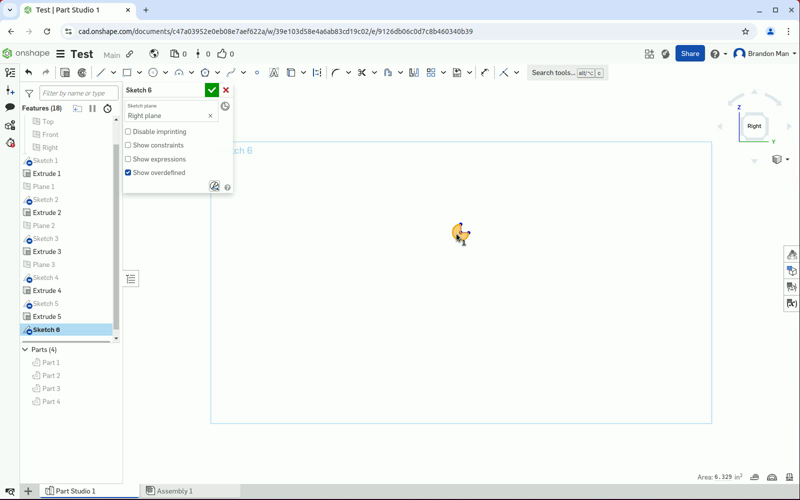
mouse_move(73, 352)
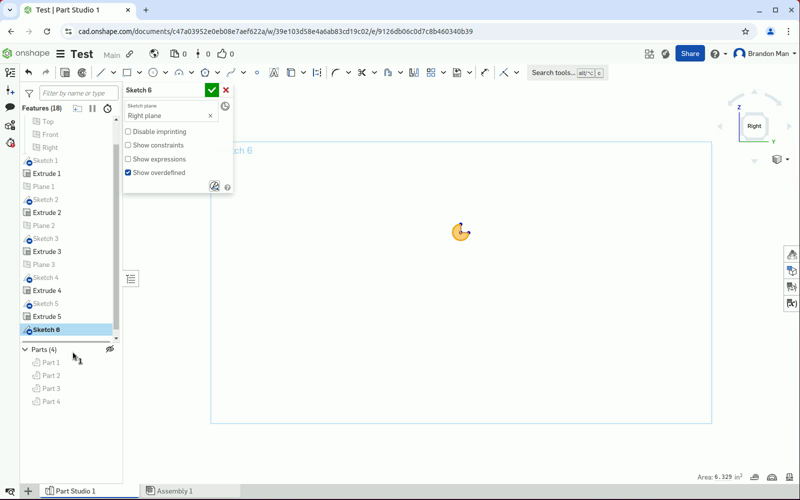
key(shift+y)
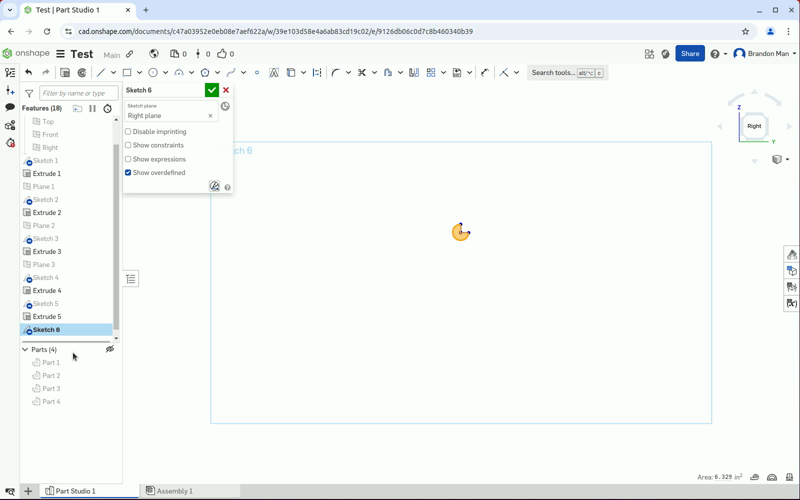
key(shift+e)
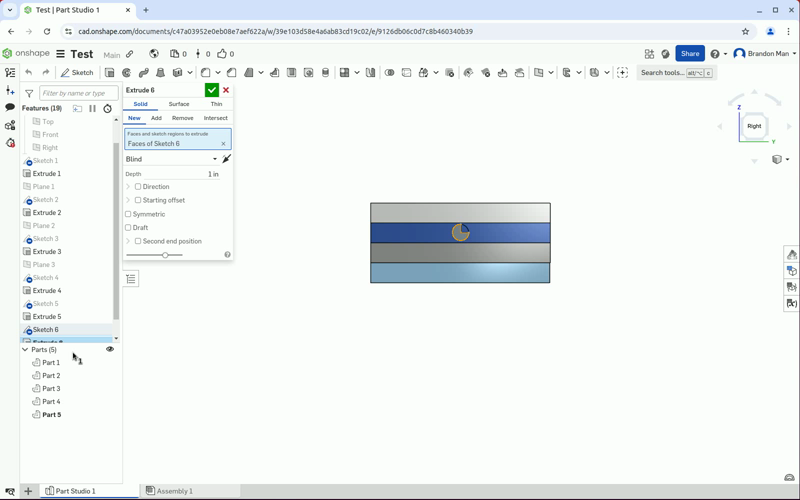
mouse_move(143, 106)
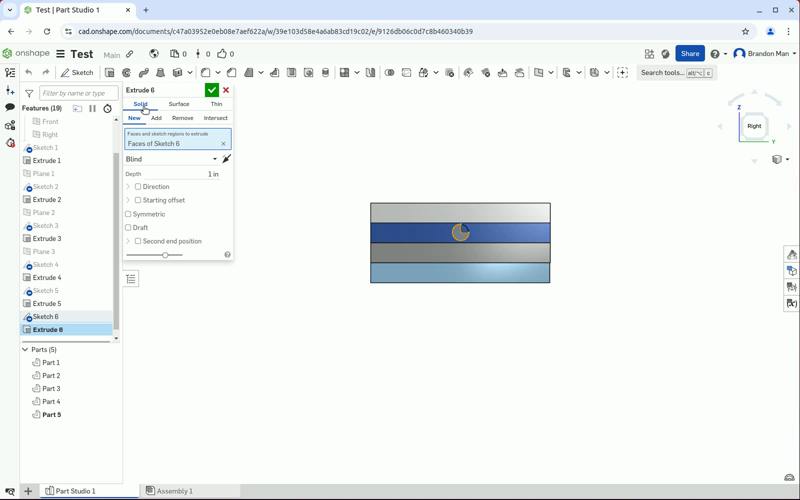
click(143, 106)
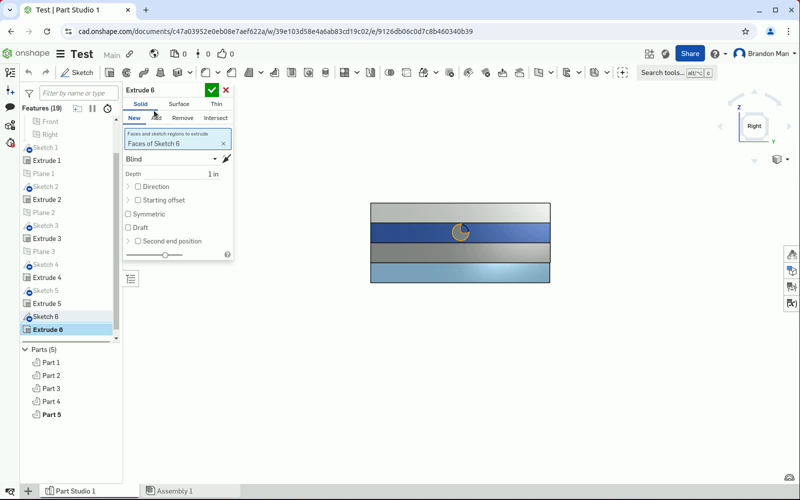
mouse_move(186, 120)
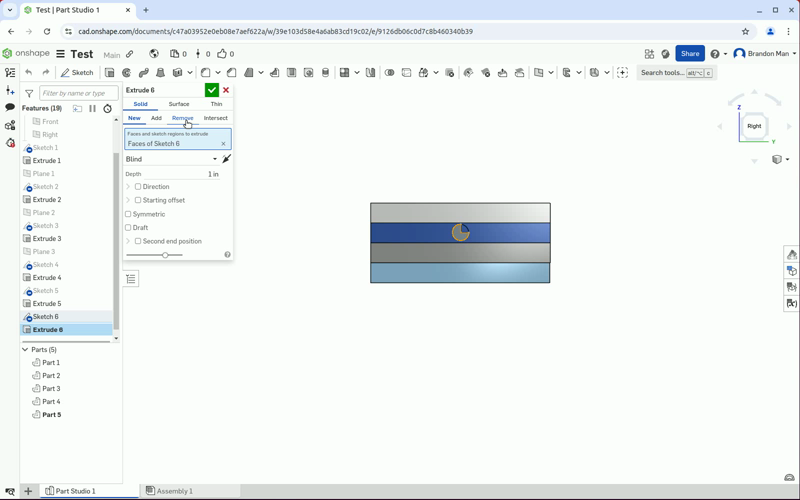
click(186, 120)
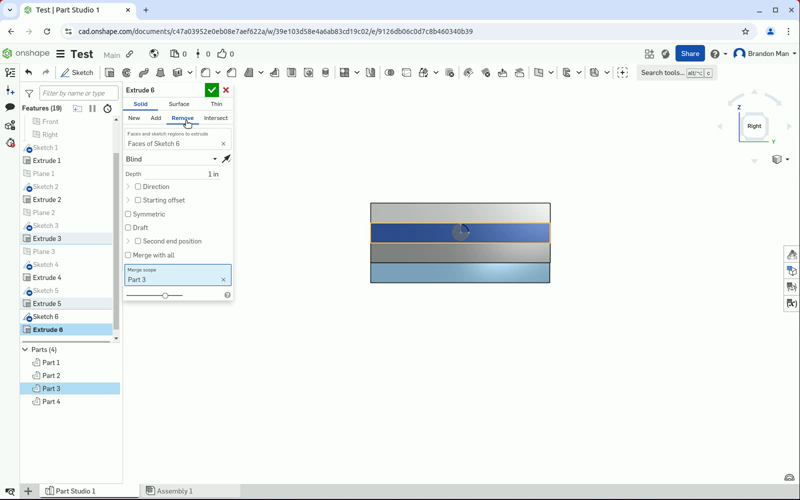
key(tab, 4)
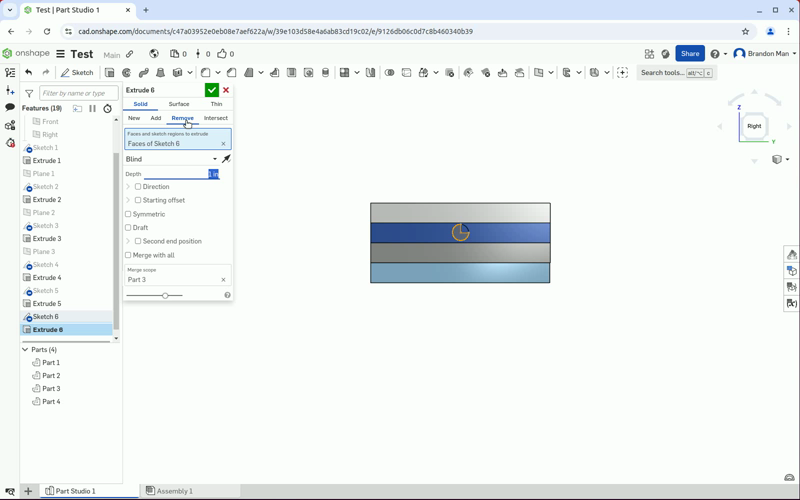
text(23.108)
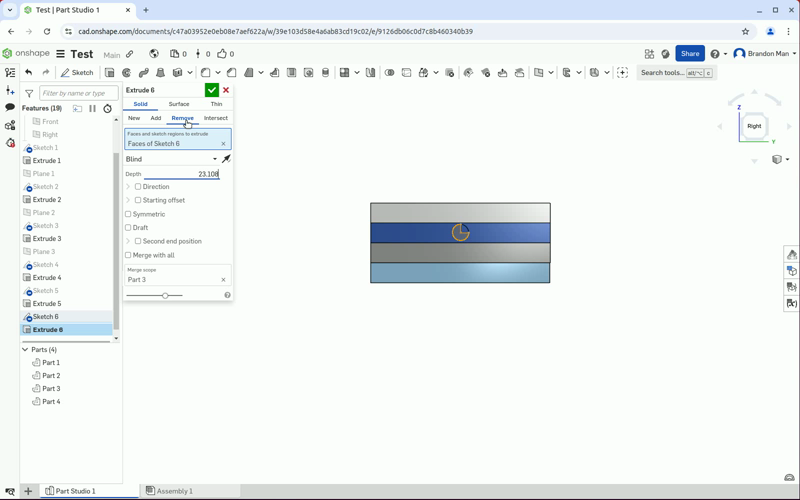
key(tab, 6)
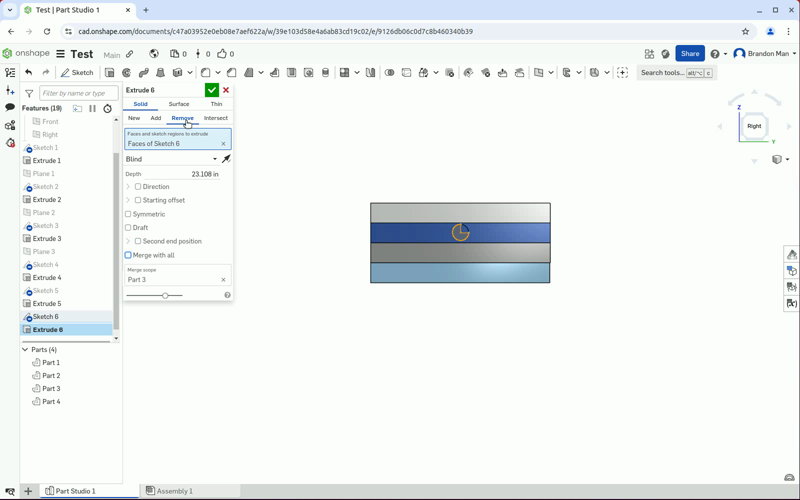
key(space)
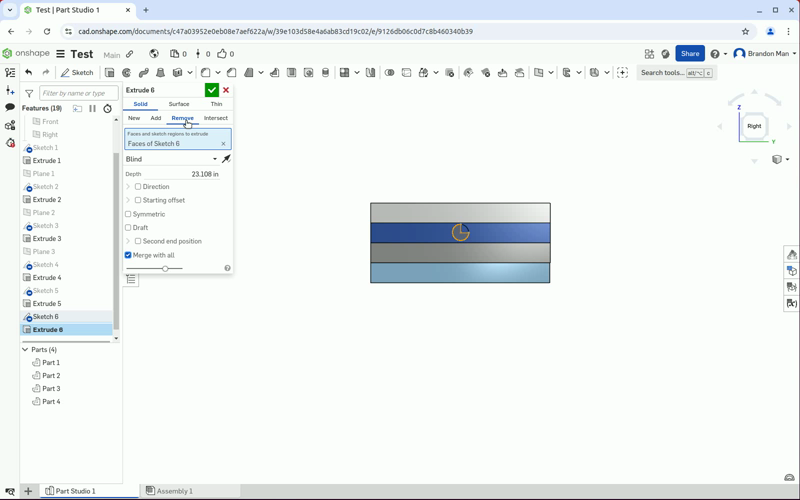
key(enter)
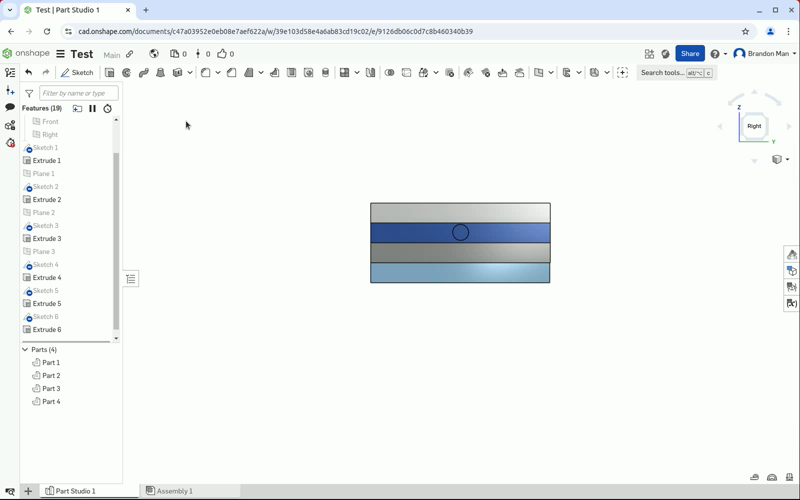
key(shift+h)
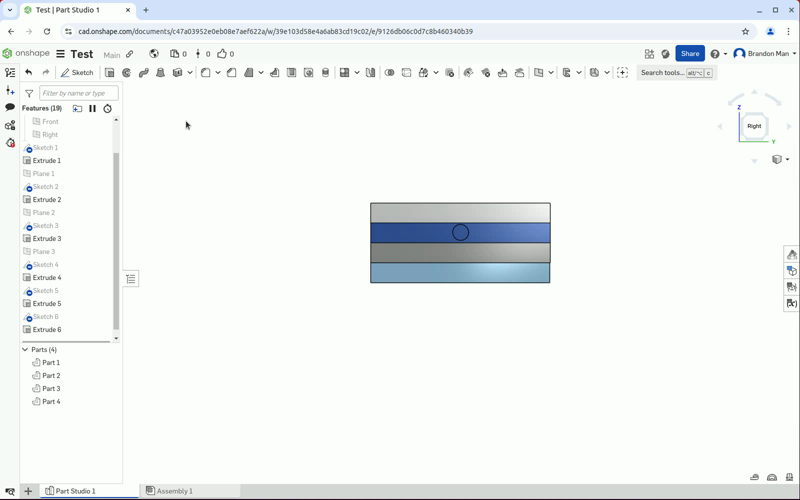
key(shift+h)
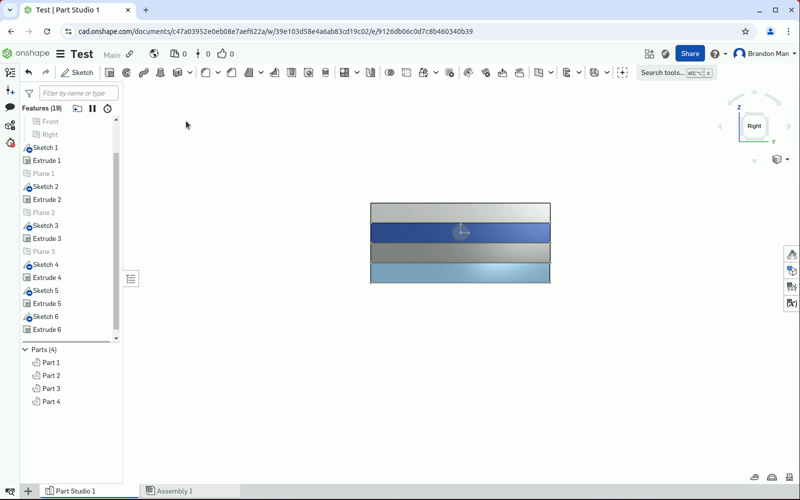
key(shift+7)
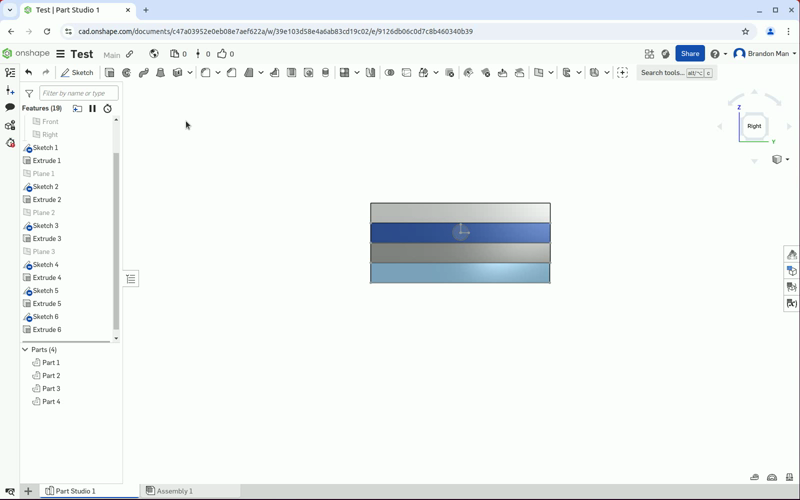
key(right, 2)
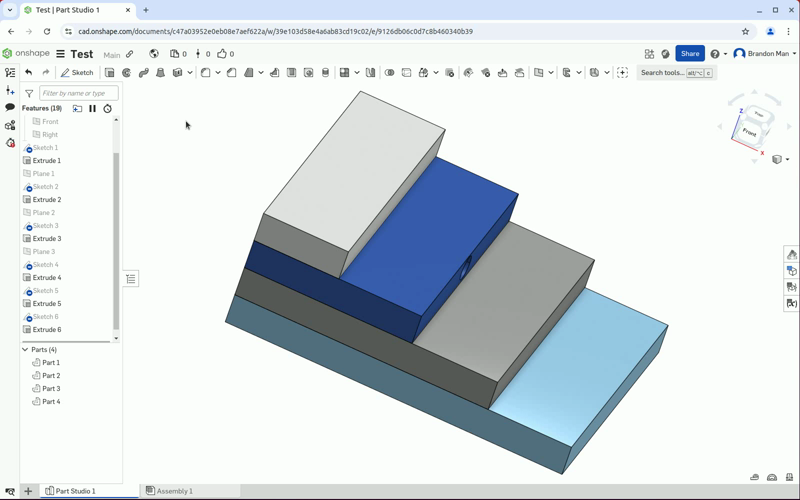
key(down, 2)
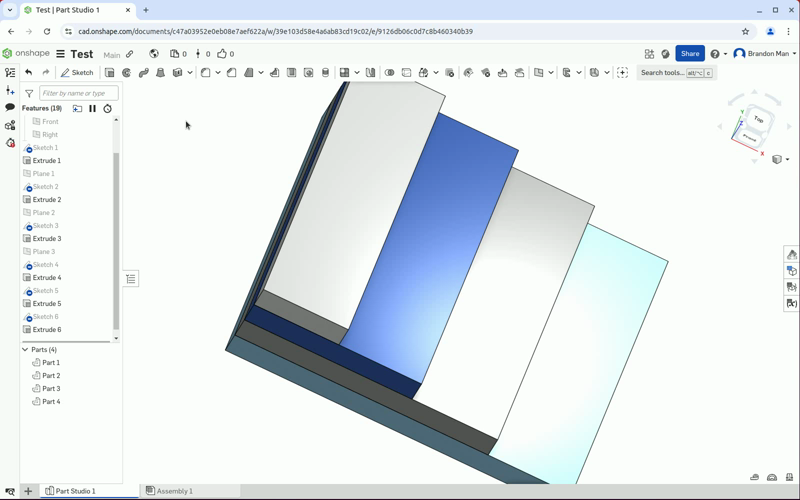
key(up, 2)
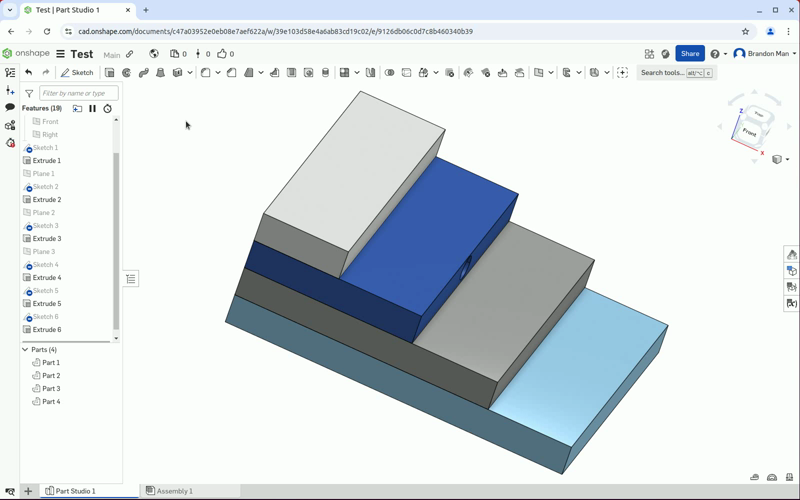
key(left, 2)
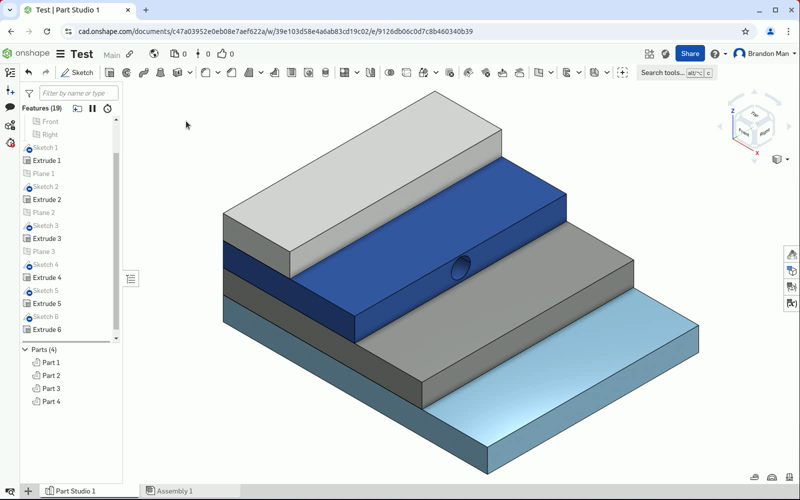
mouse_move(69, 150)
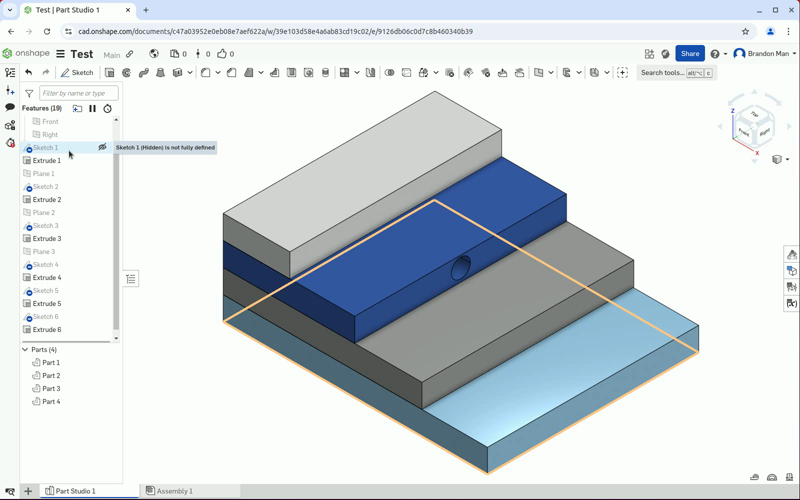
click(69, 150)